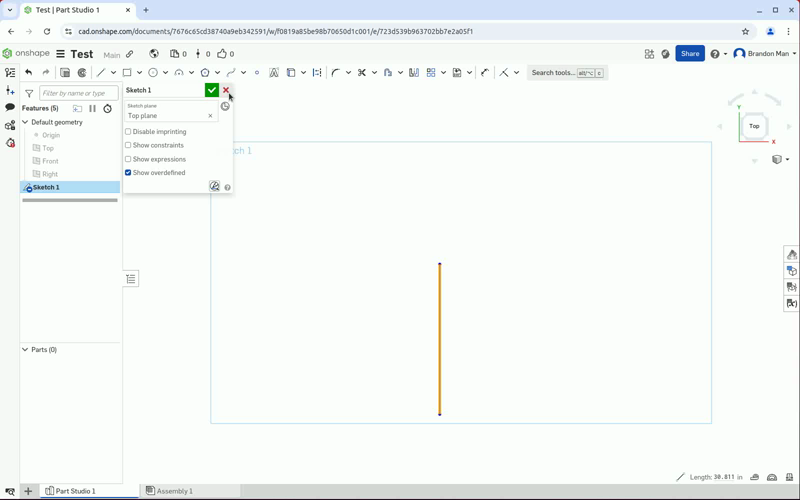
key(shift+h)
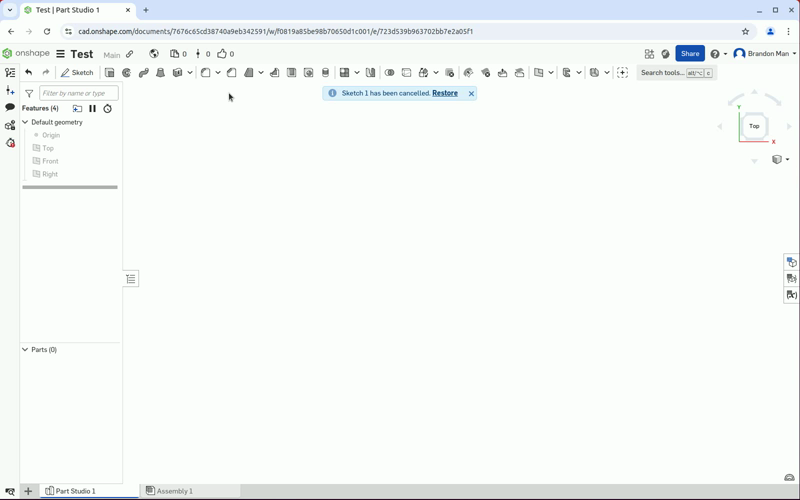
mouse_move(73, 352)
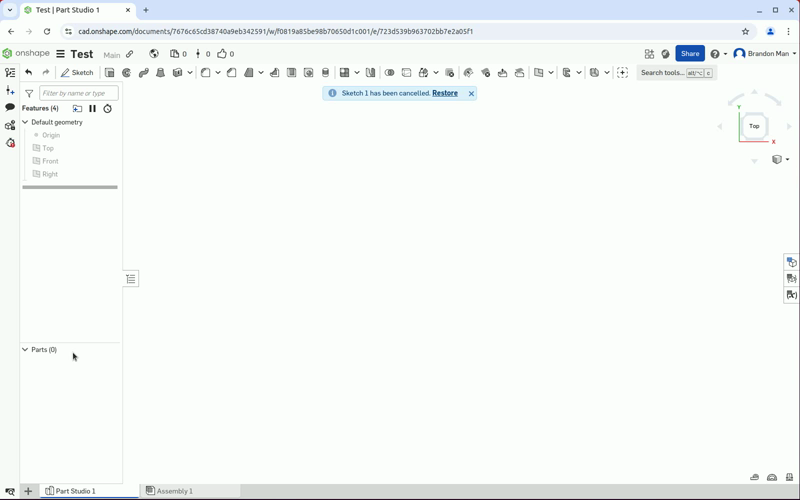
key(y)
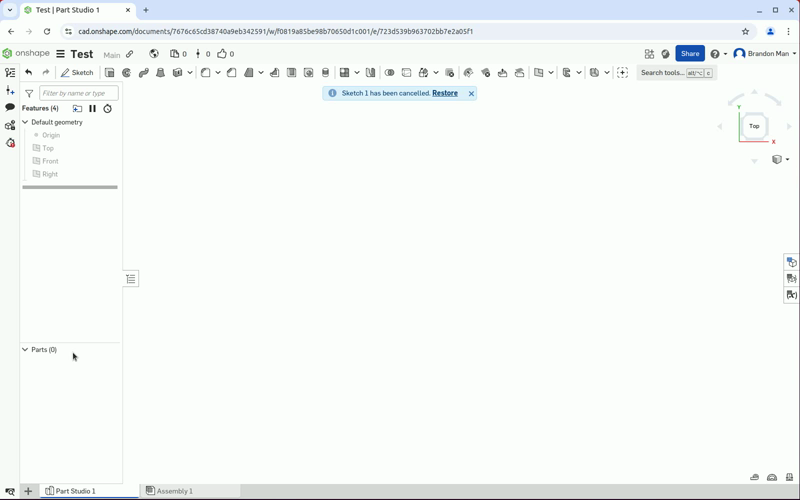
key(shift+p)
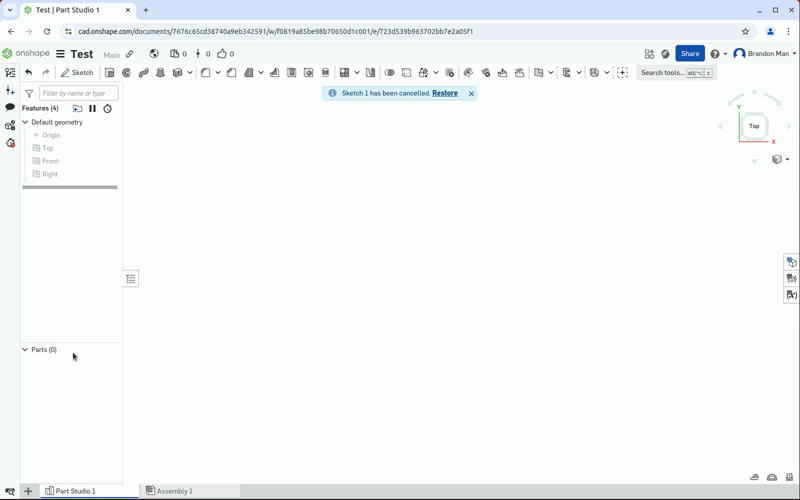
key(space)
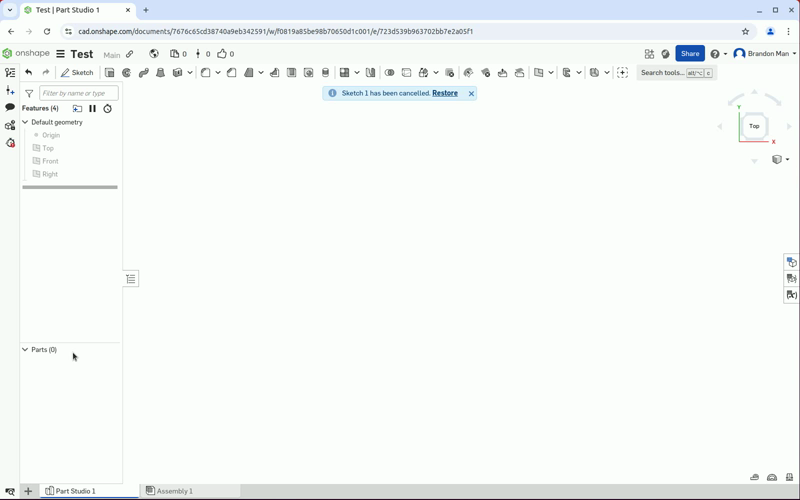
key_down(shift)
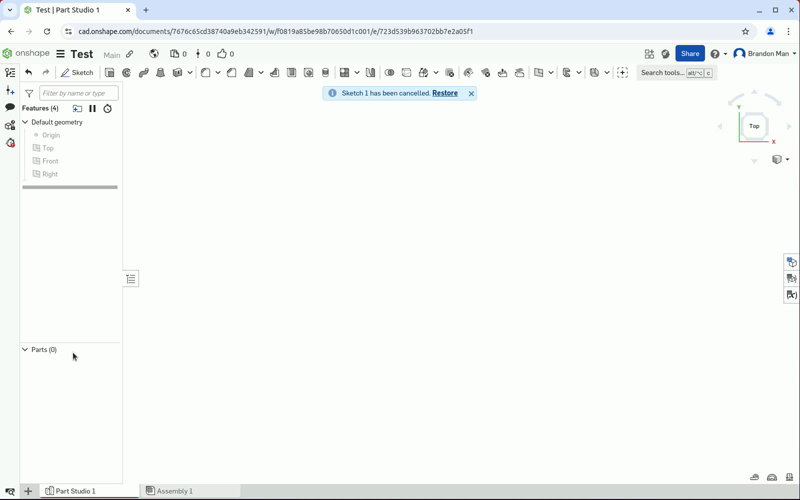
key(up)
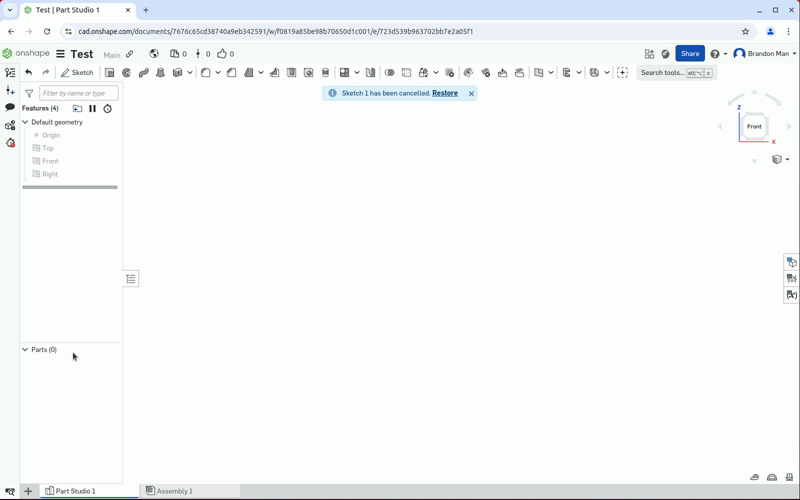
key_up(shift)
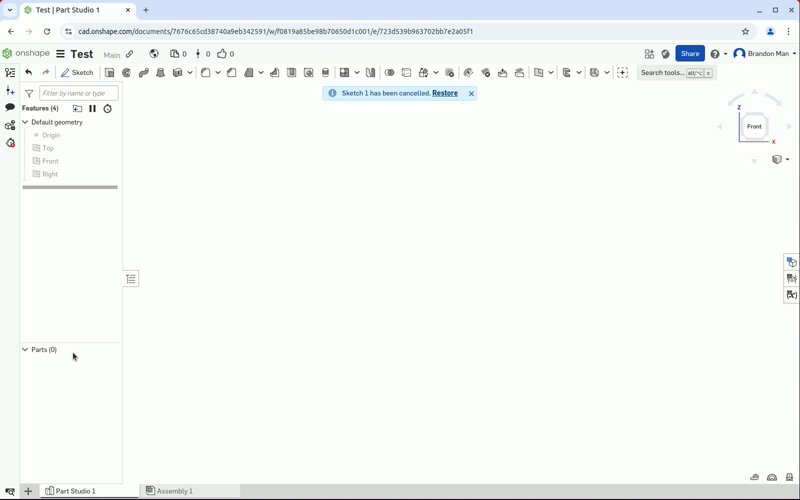
mouse_move(73, 352)
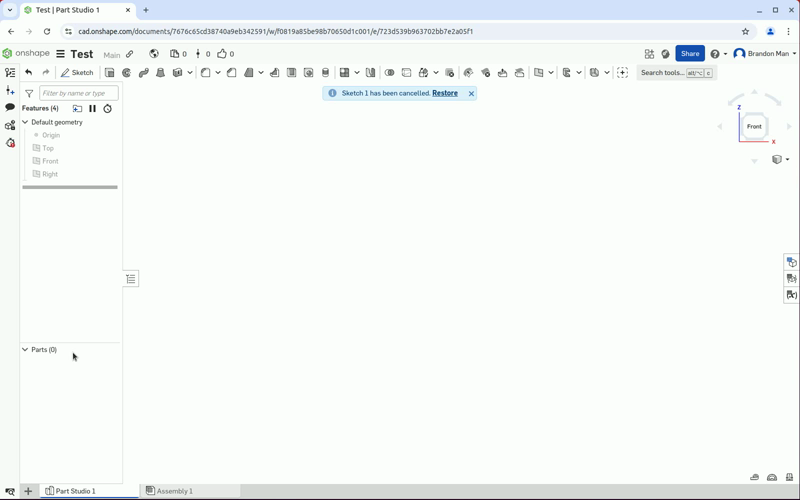
key(shift+y)
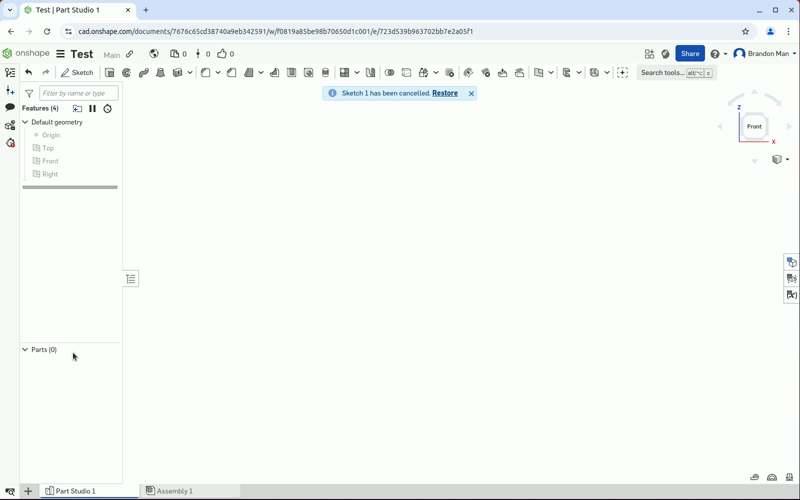
key(shift+s)
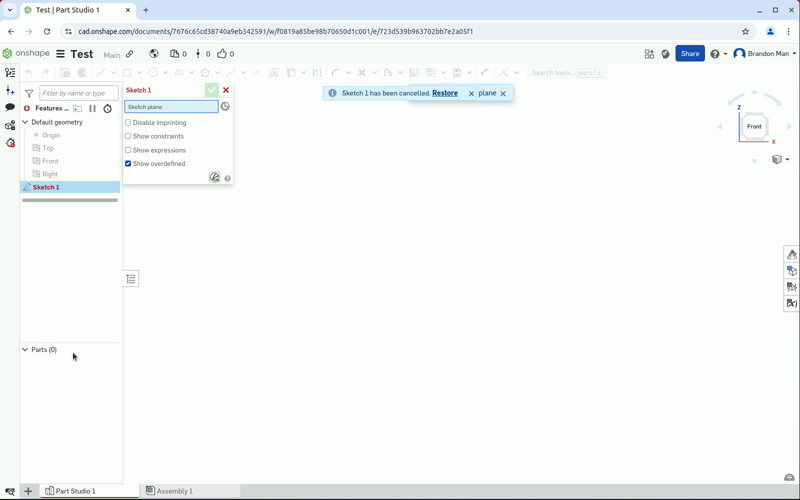
mouse_move(73, 163)
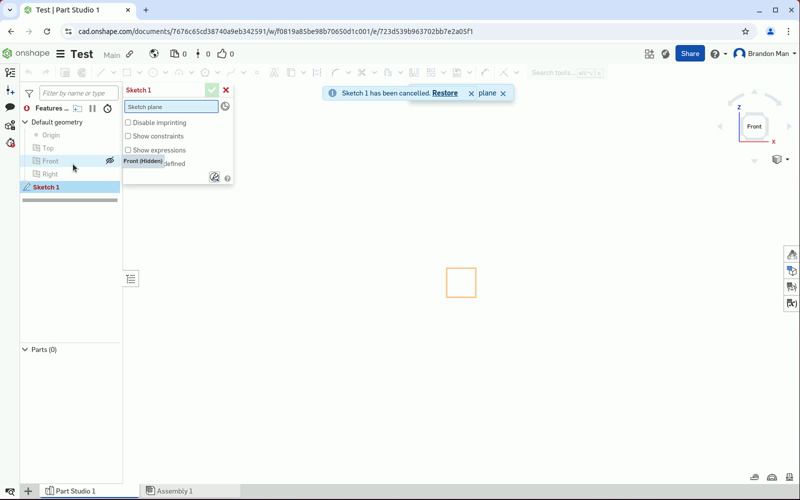
click(73, 163)
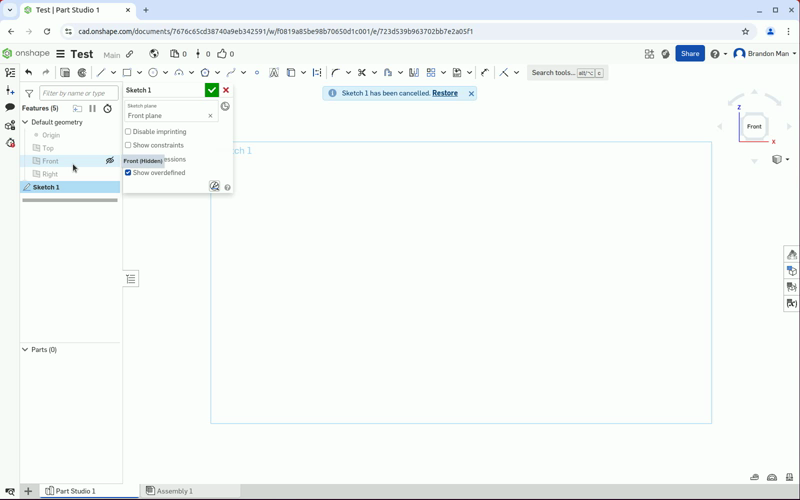
mouse_move(73, 352)
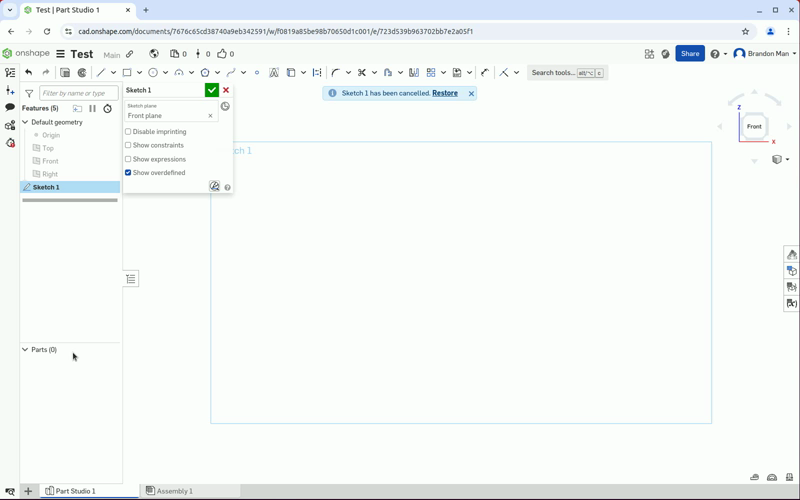
key(y)
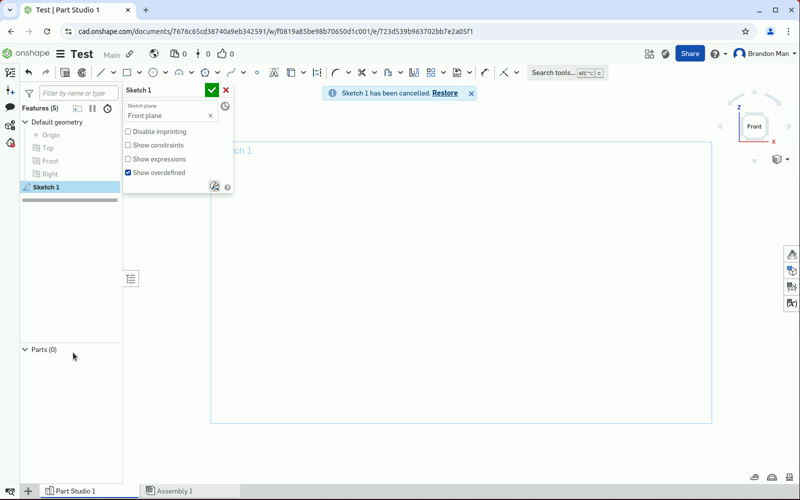
key(l)
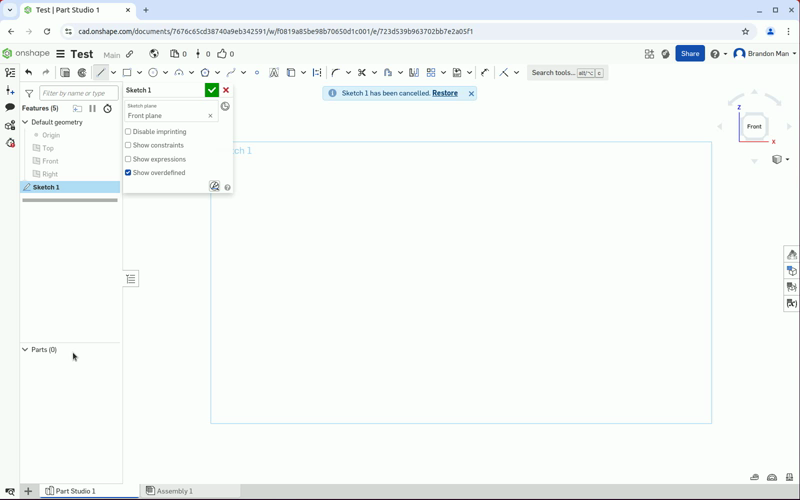
key_down(shift)
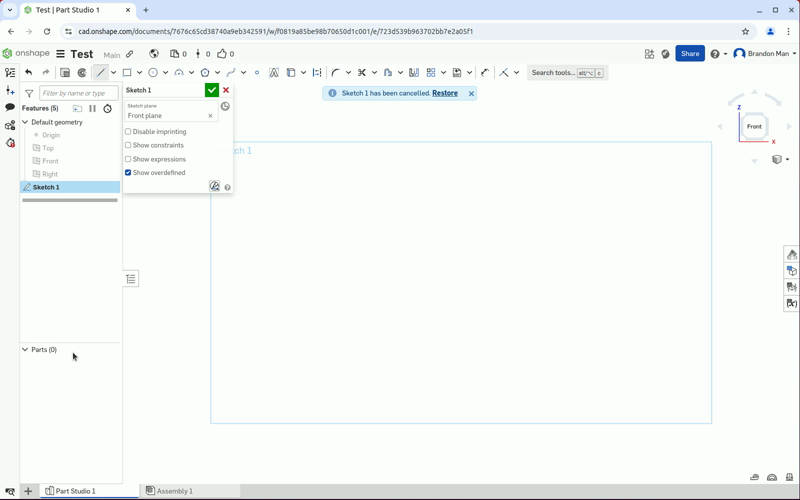
mouse_move(460, 282)
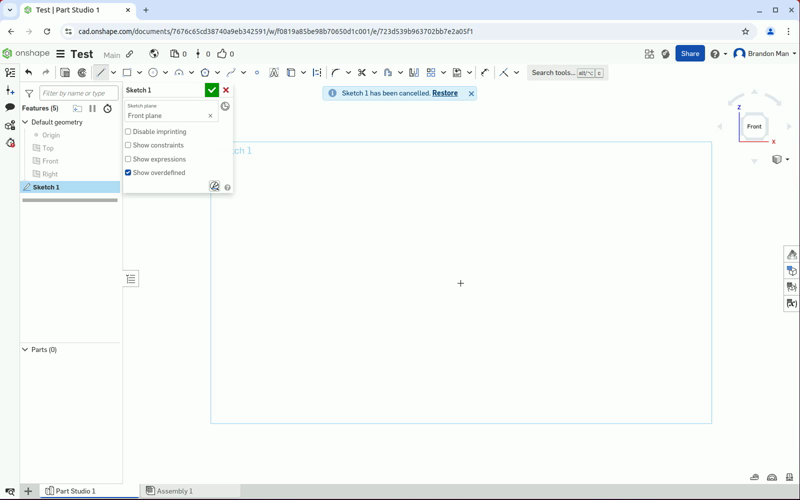
click(460, 282)
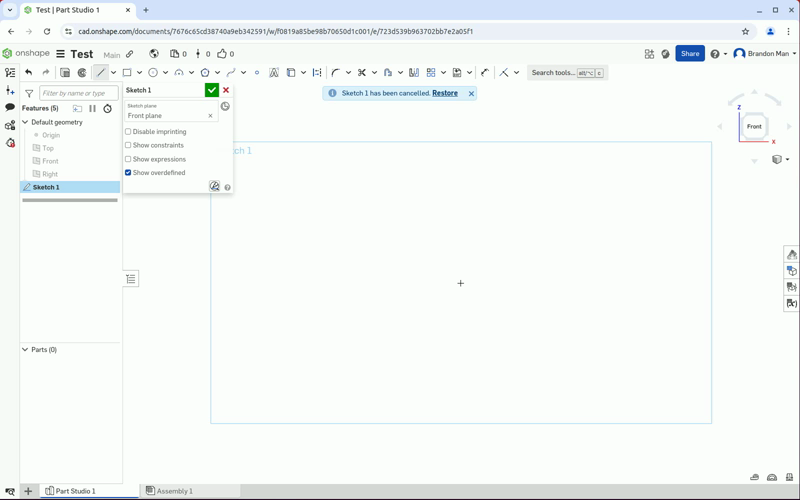
key_up(shift)
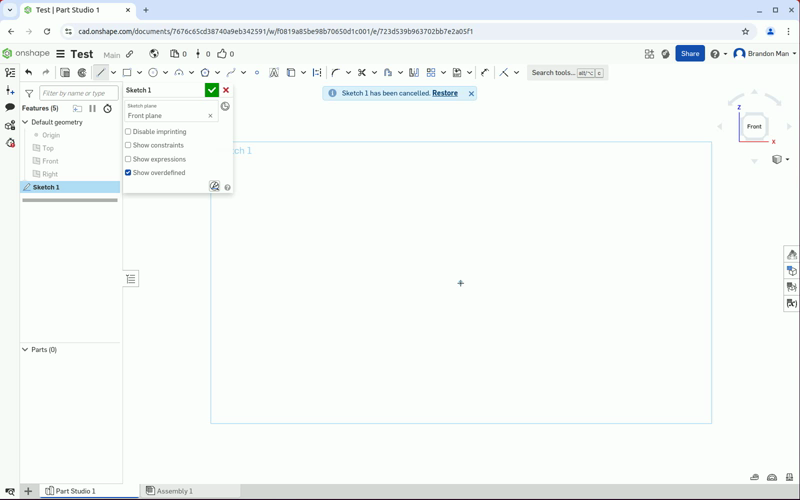
key_down(shift)
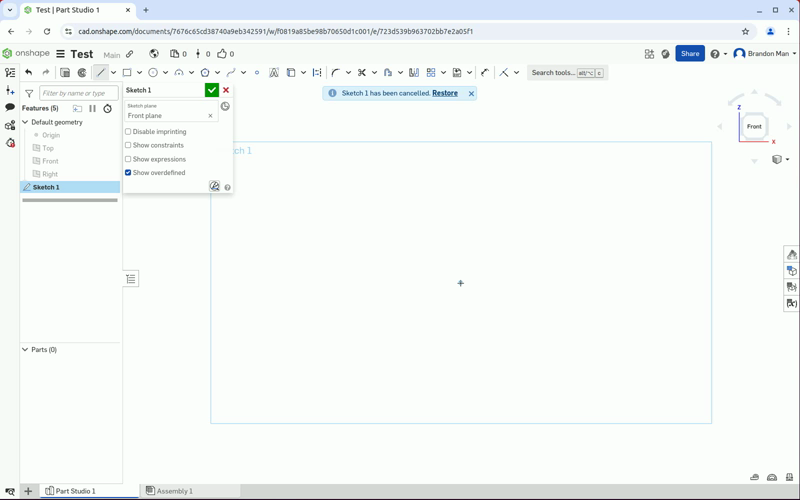
mouse_move(573, 282)
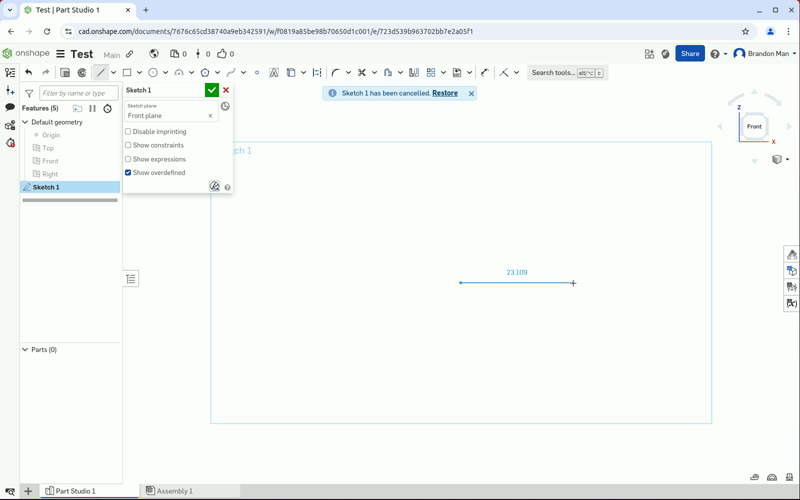
click(573, 282)
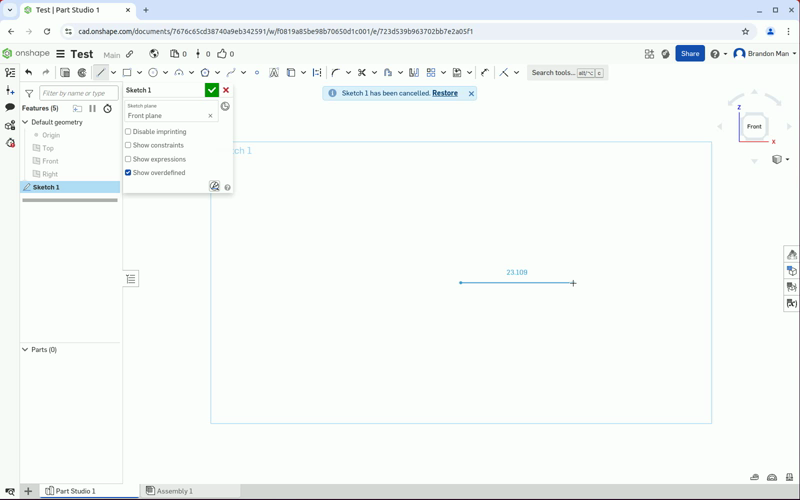
key_up(shift)
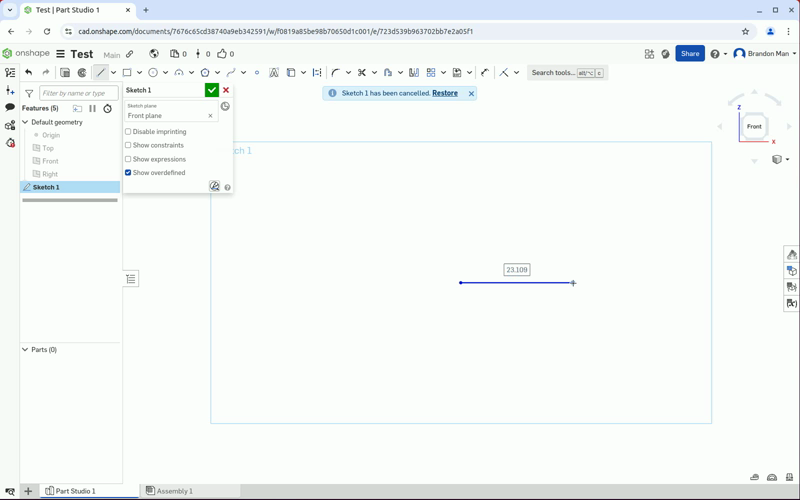
key_down(shift)
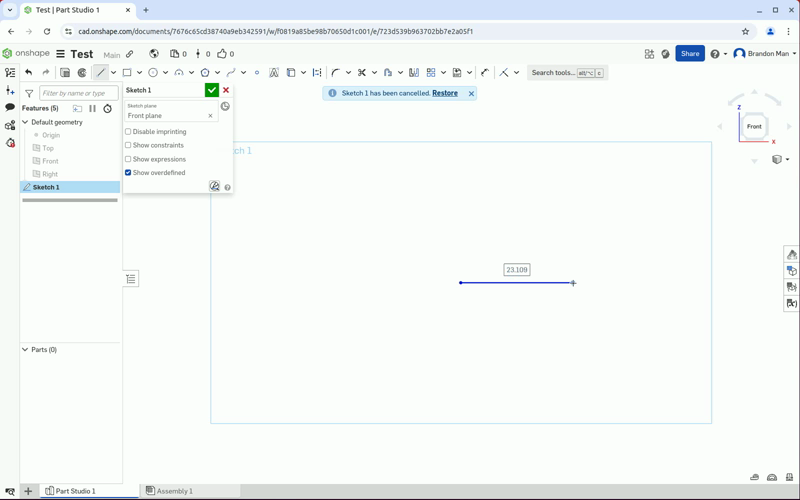
mouse_move(589, 282)
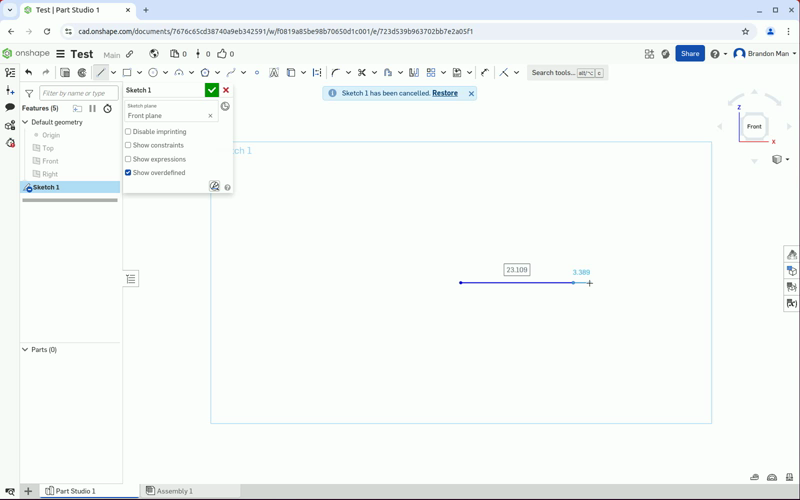
mouse_move(573, 274)
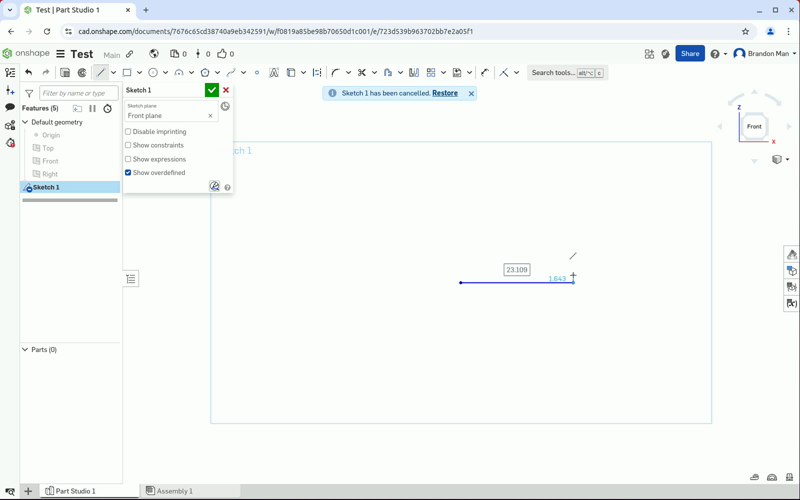
click(573, 274)
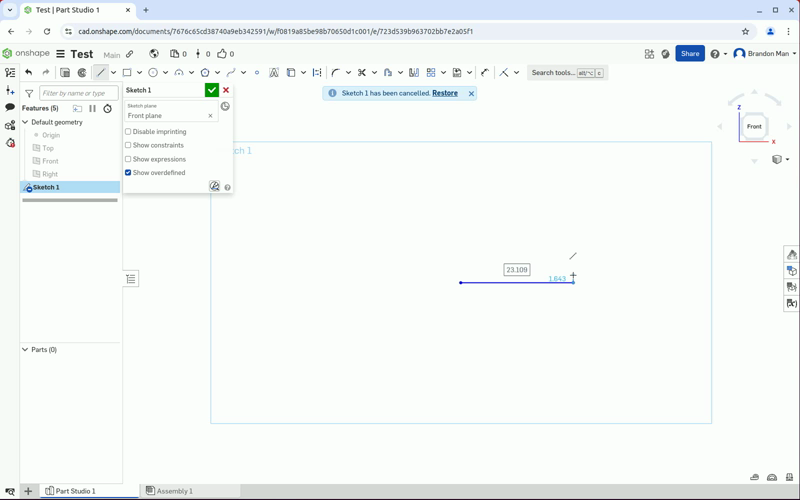
key_up(shift)
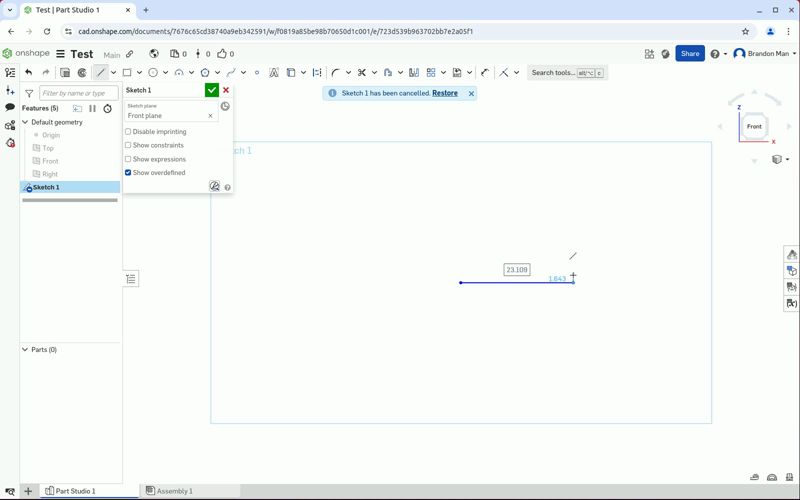
key_down(shift)
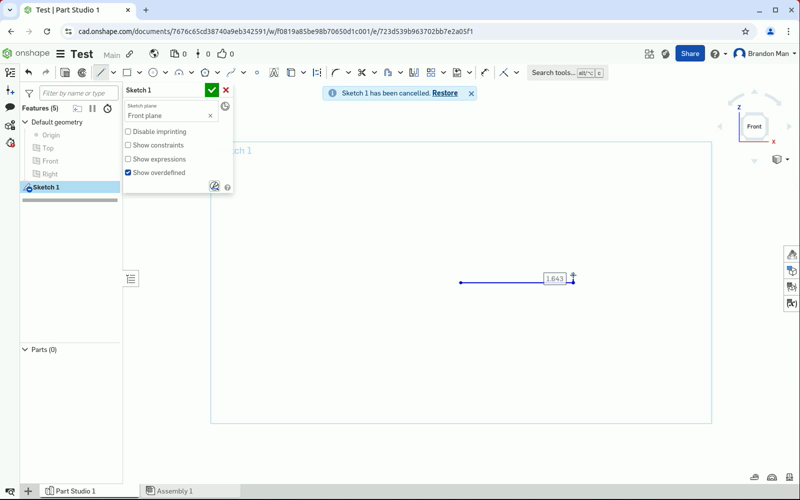
mouse_move(460, 274)
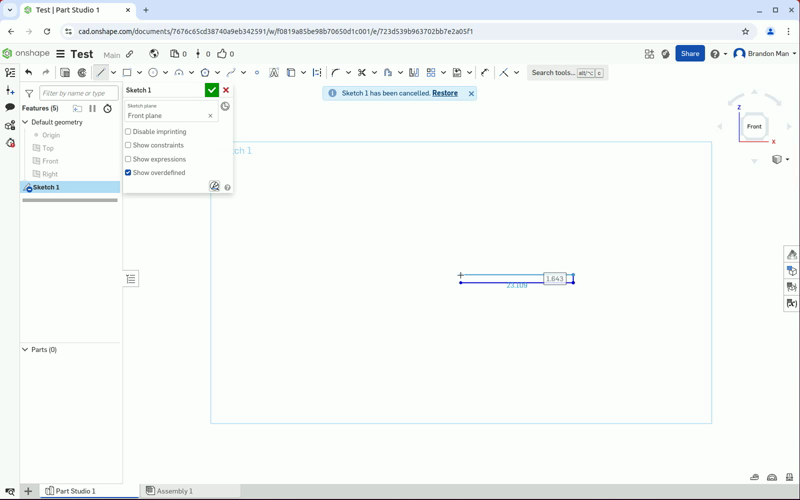
click(460, 274)
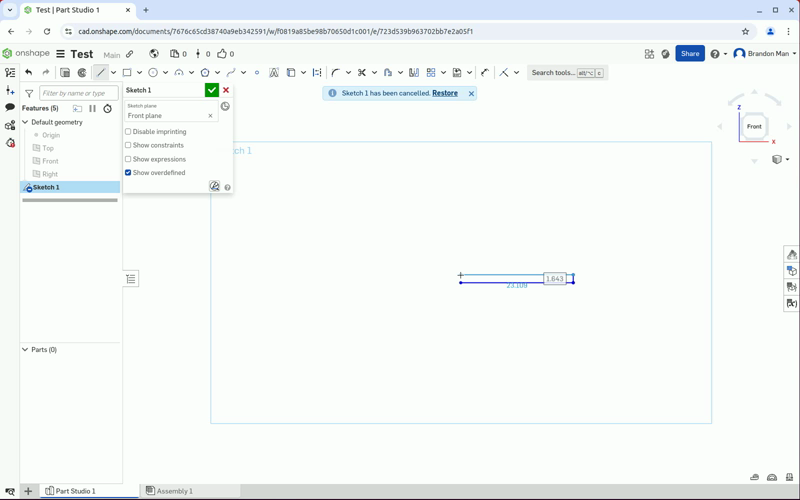
key_up(shift)
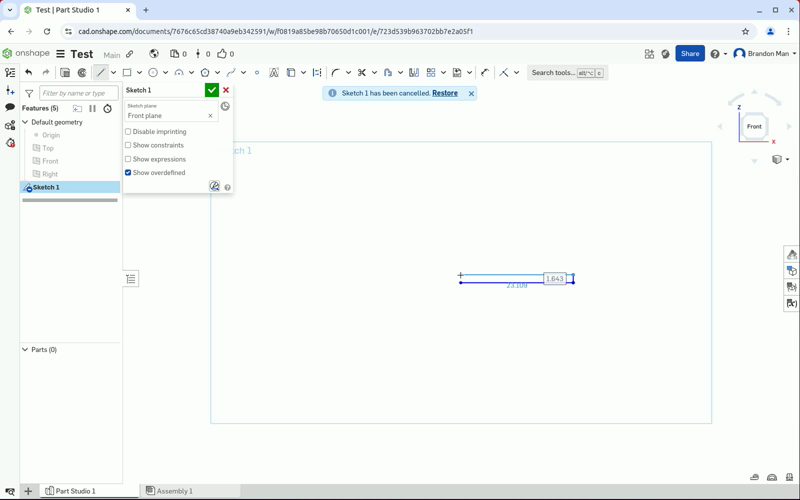
mouse_move(490, 274)
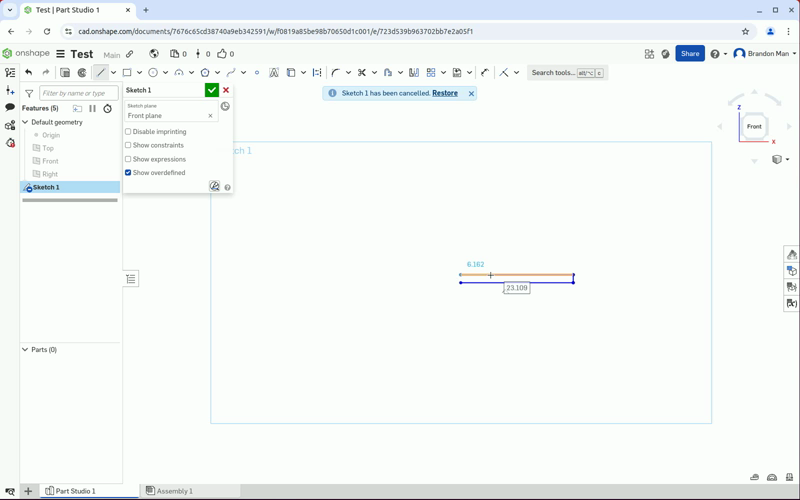
key_down(shift)
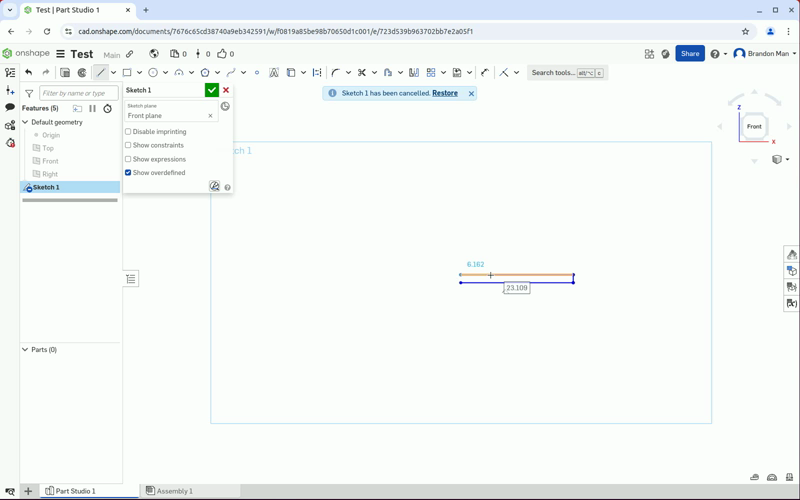
mouse_move(460, 282)
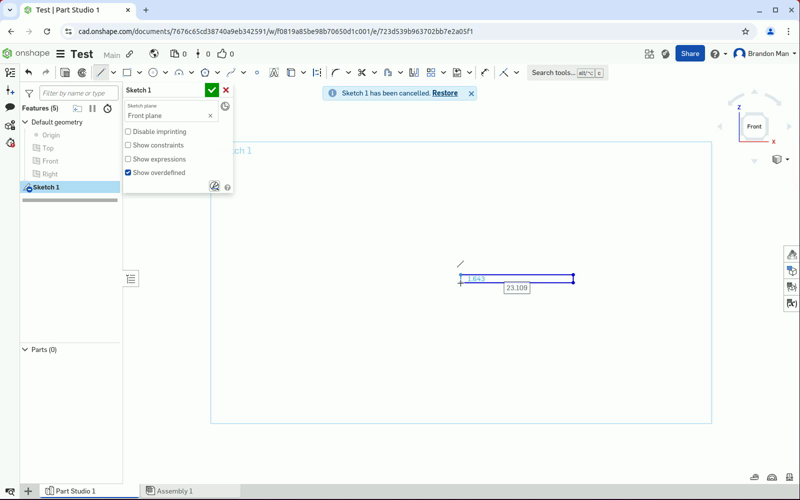
key_up(shift)
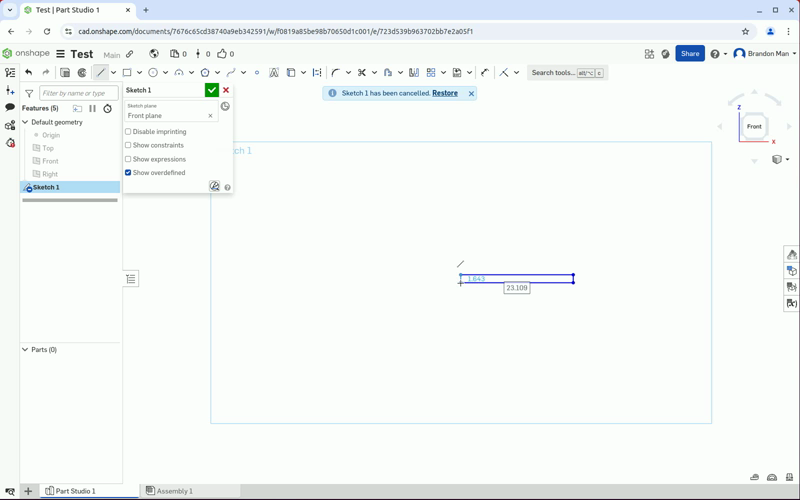
click(460, 282)
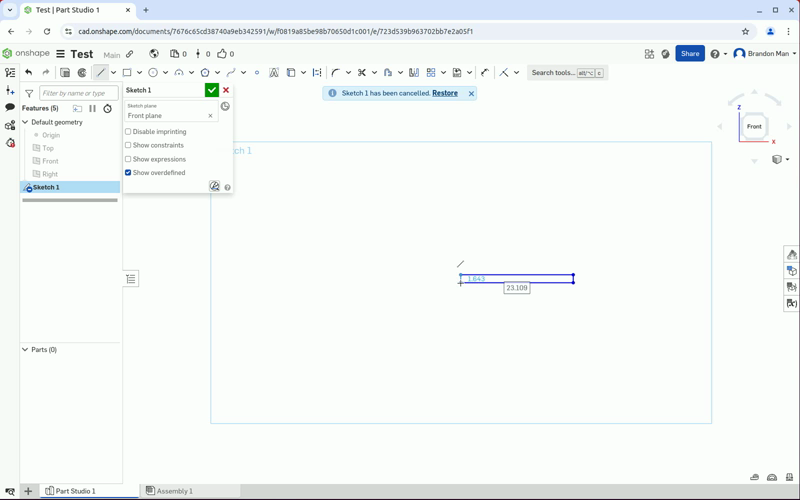
key(esc)
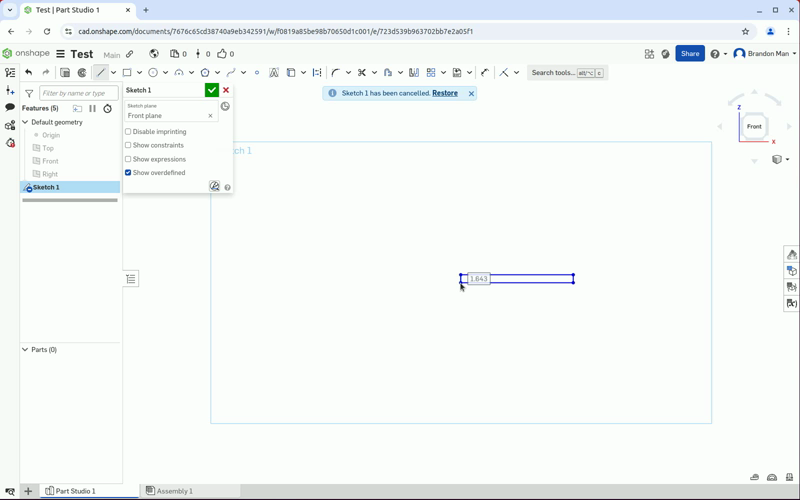
mouse_move(481, 276)
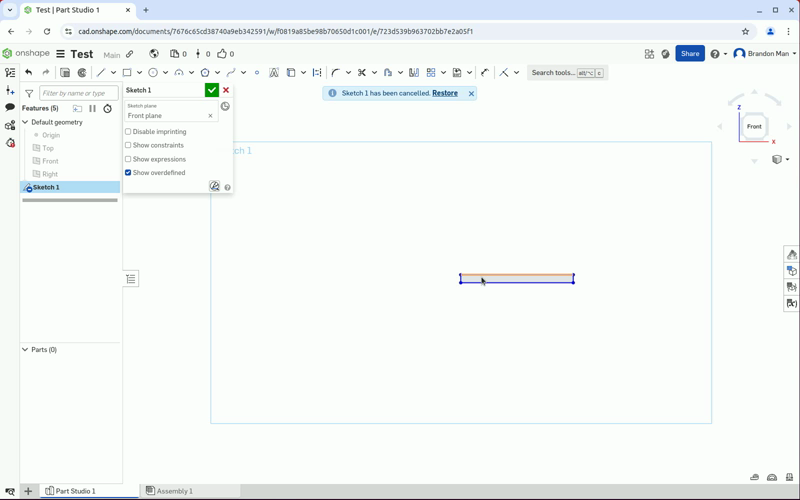
scroll(6)
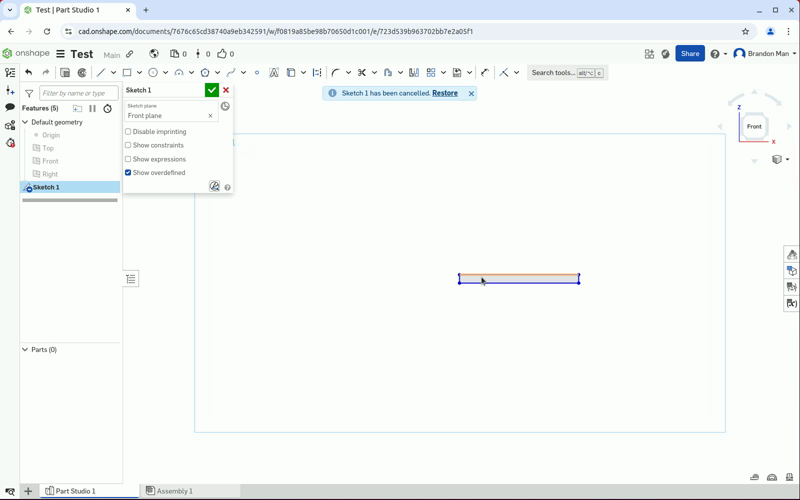
scroll(6)
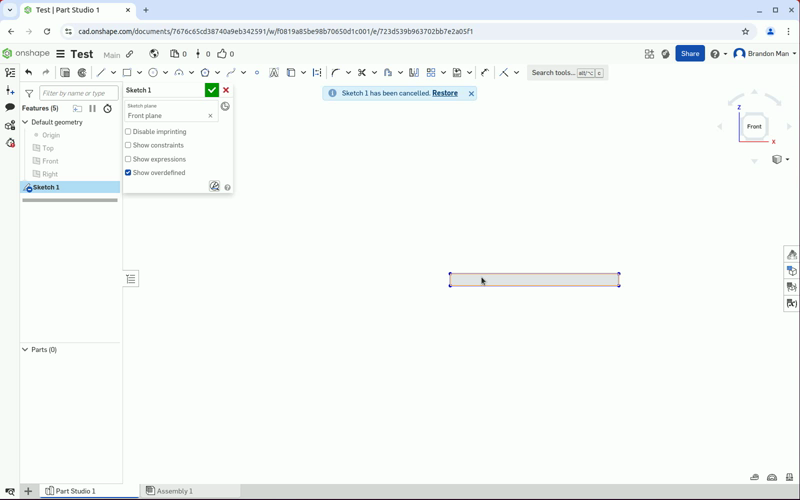
scroll(6)
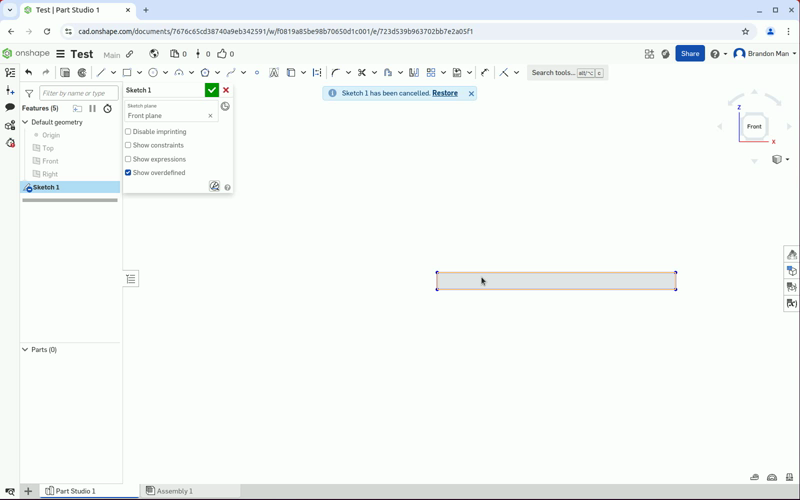
scroll(6)
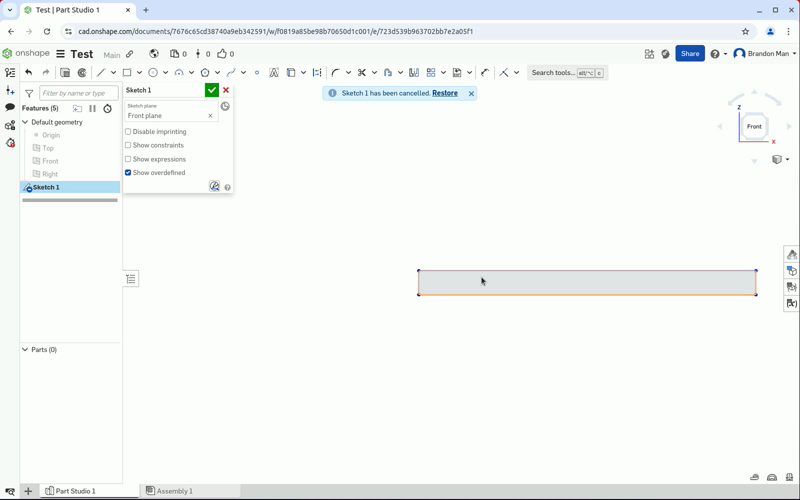
scroll(6)
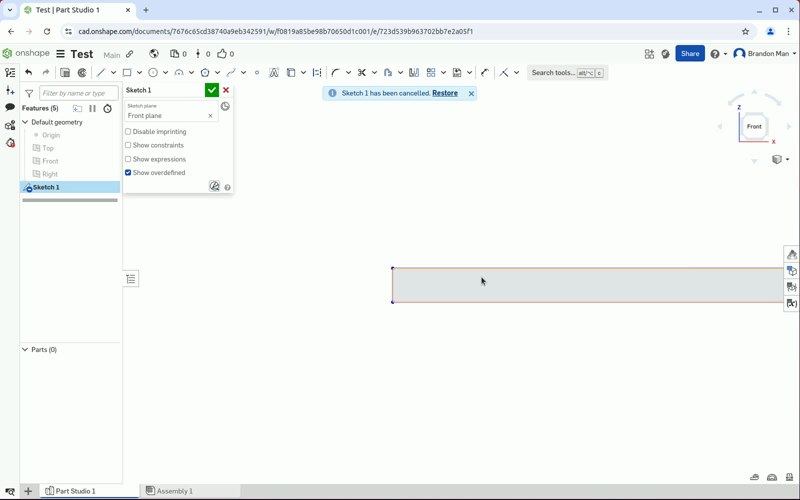
scroll(6)
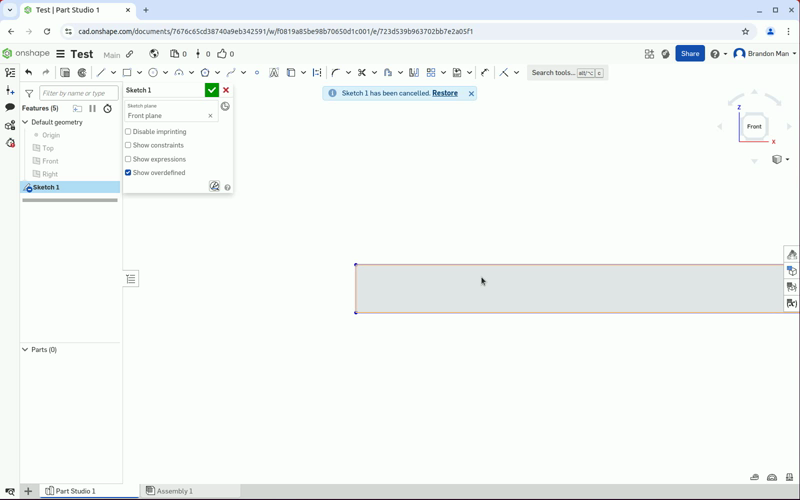
scroll(6)
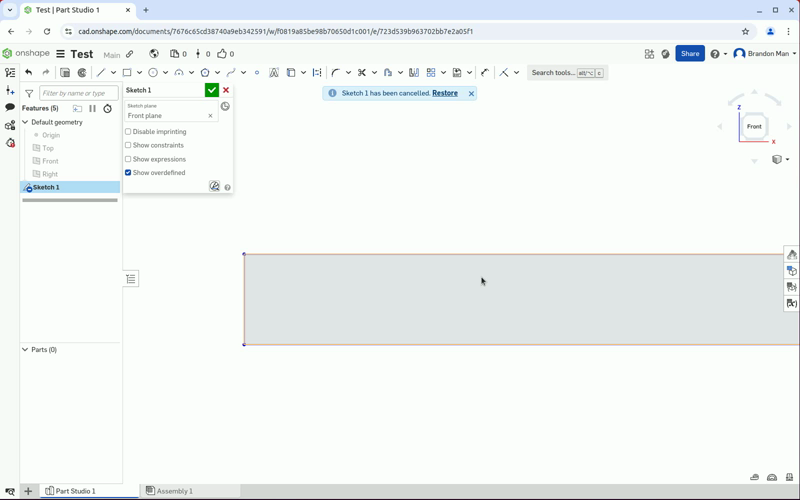
click(481, 276)
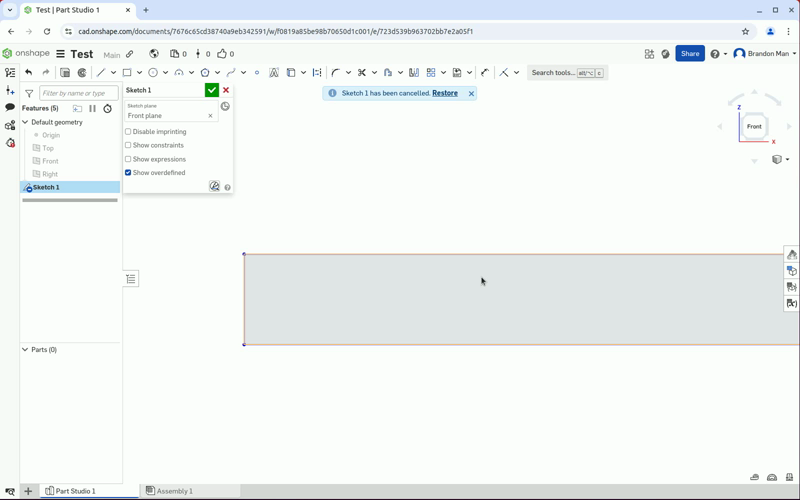
scroll(-6)
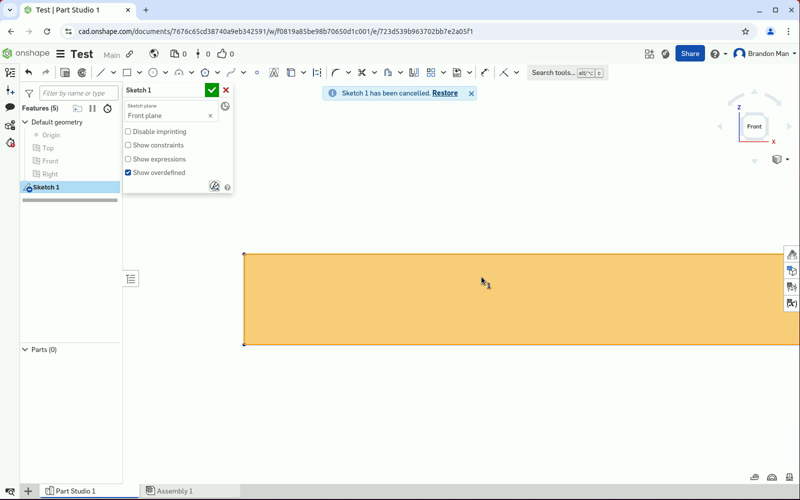
scroll(-6)
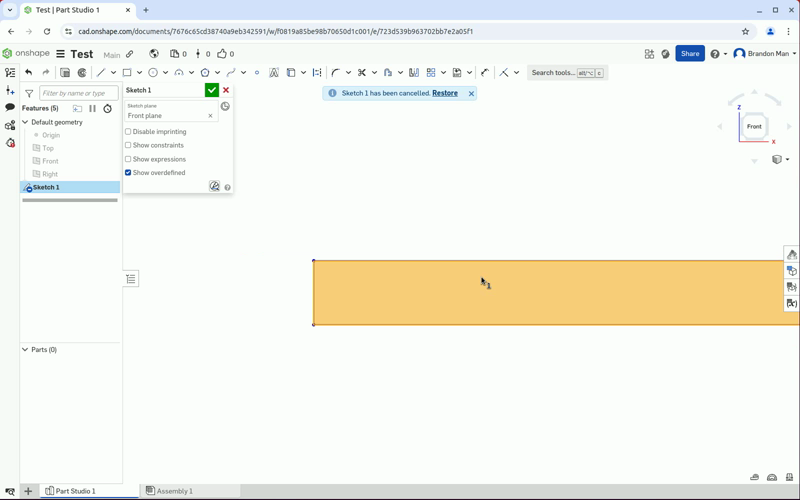
scroll(-6)
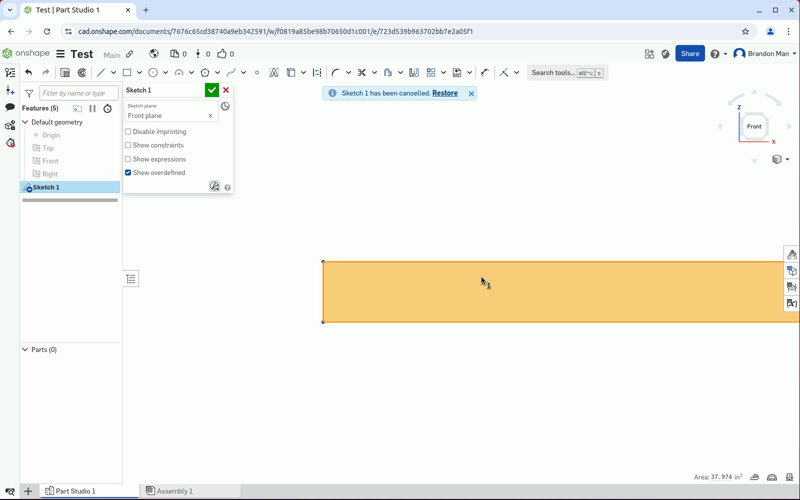
scroll(-6)
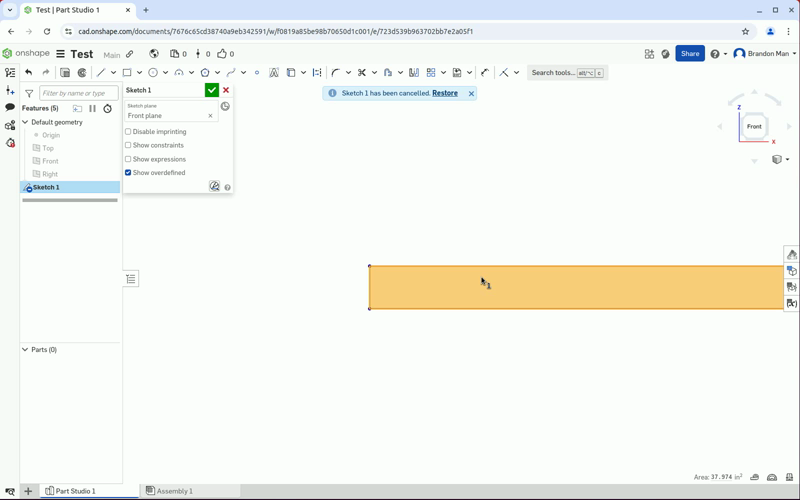
scroll(-6)
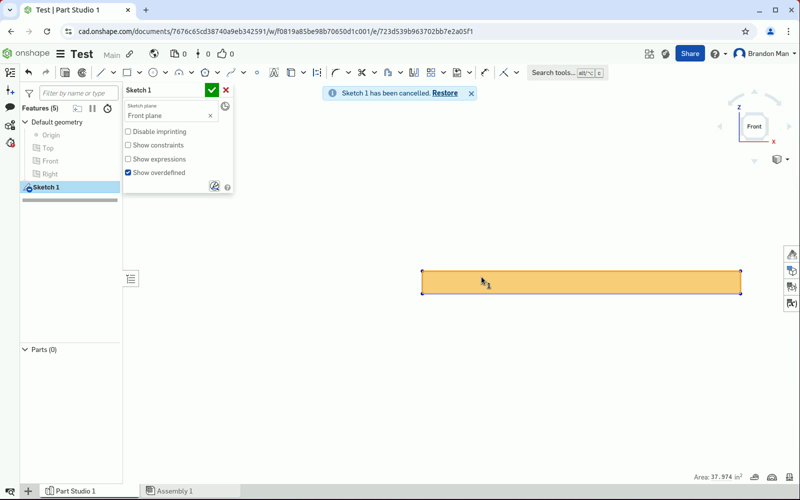
scroll(-6)
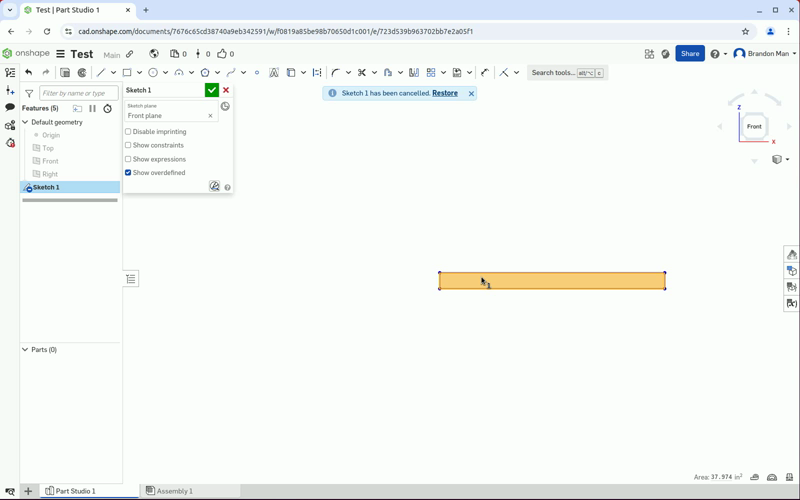
scroll(-6)
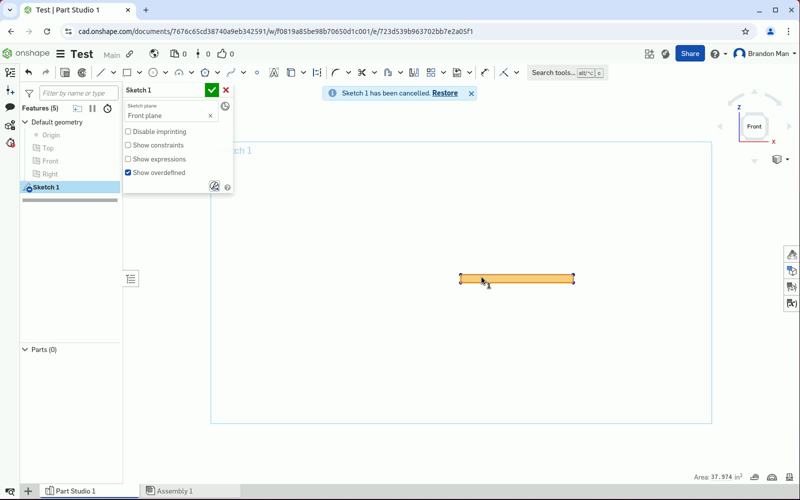
mouse_move(73, 352)
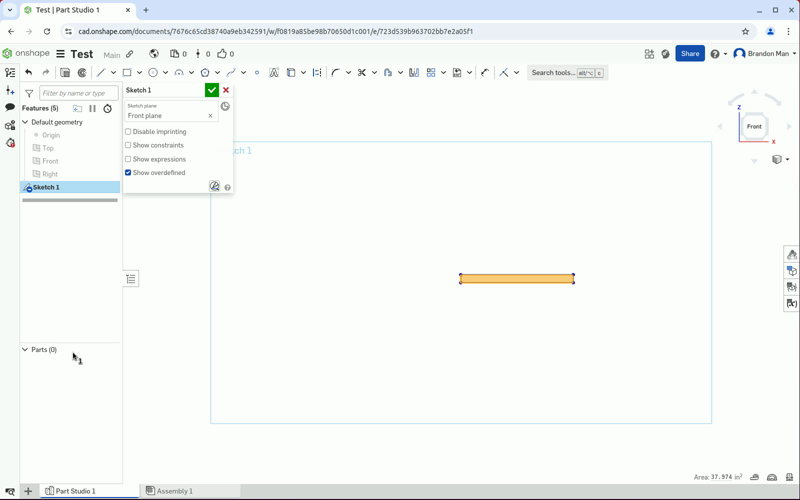
key(shift+y)
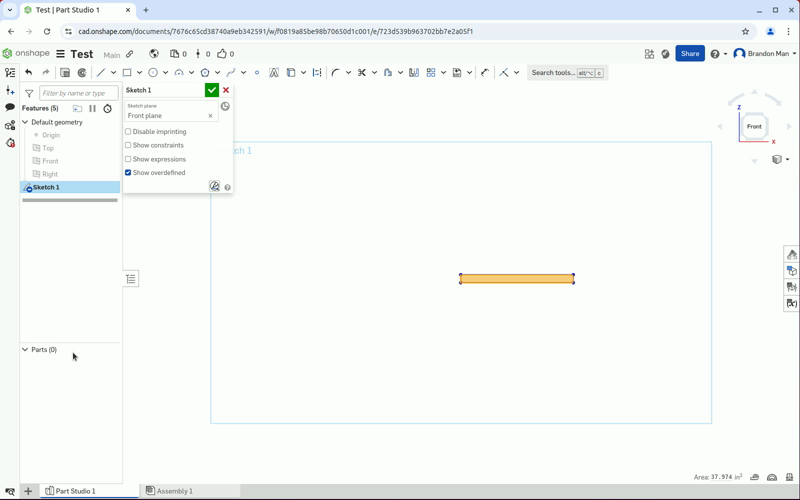
key(shift+e)
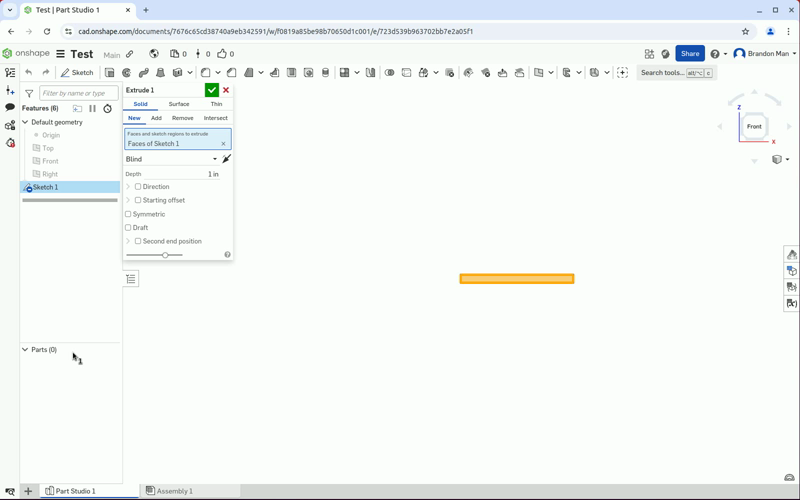
mouse_move(143, 106)
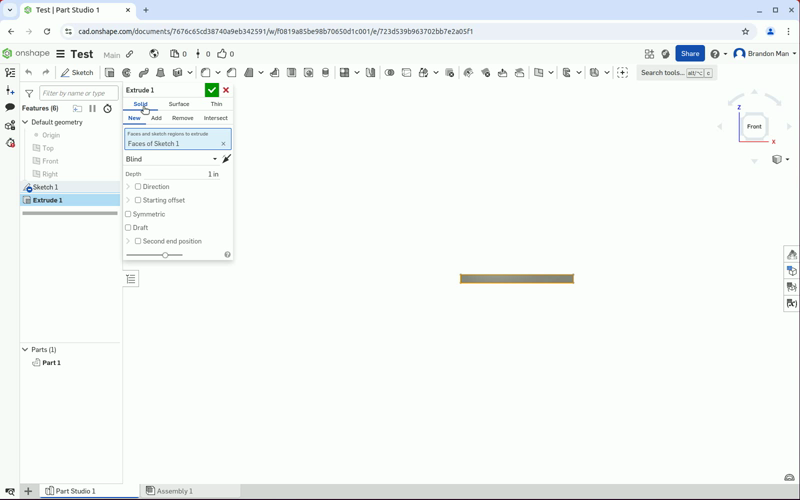
click(143, 106)
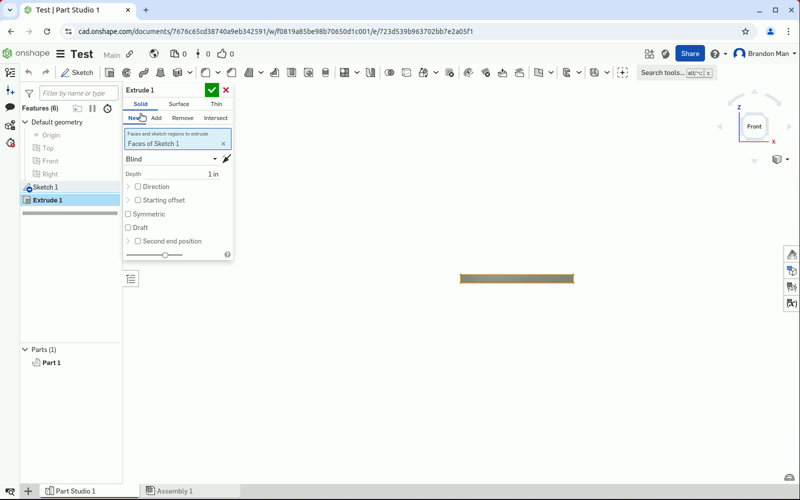
mouse_move(137, 120)
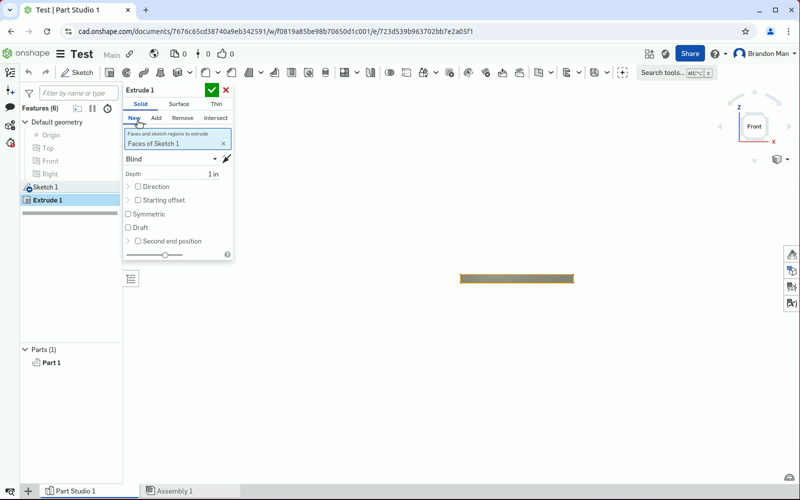
click(137, 120)
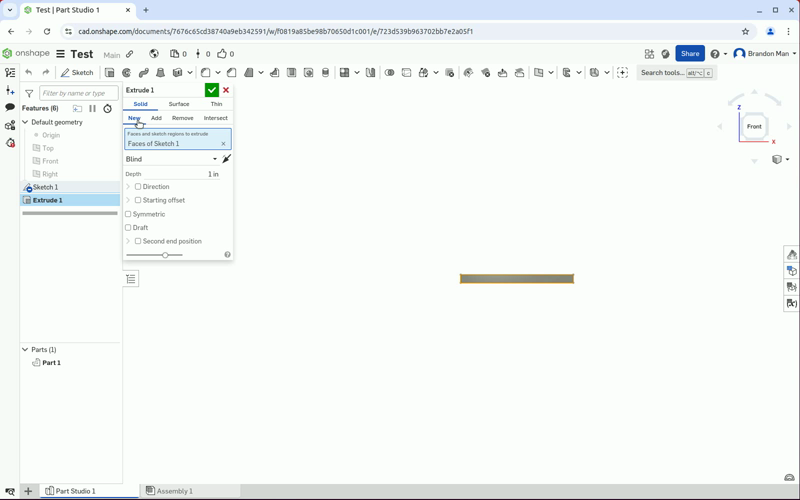
key(tab, 4)
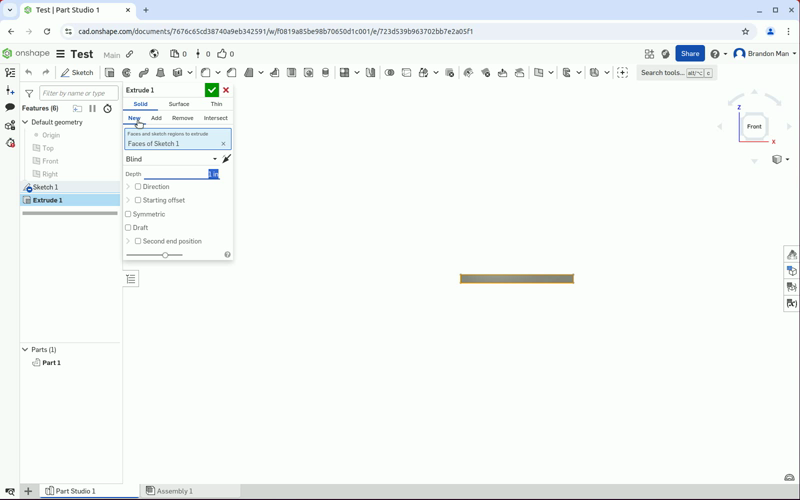
text(1.685)
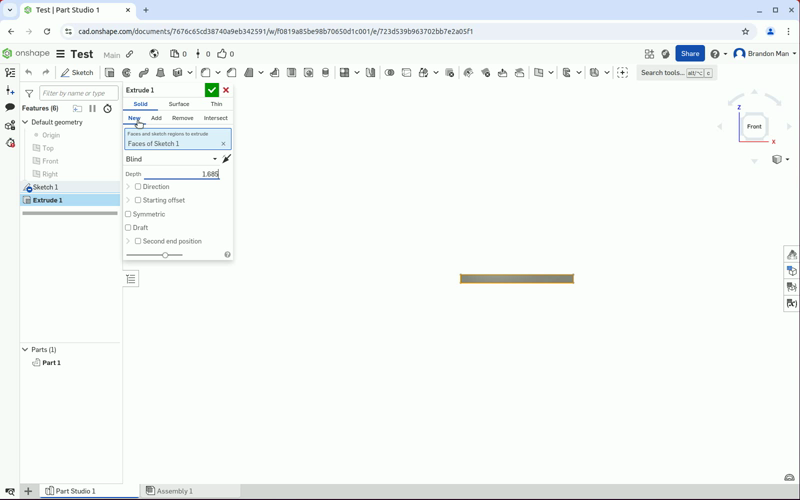
key(enter)
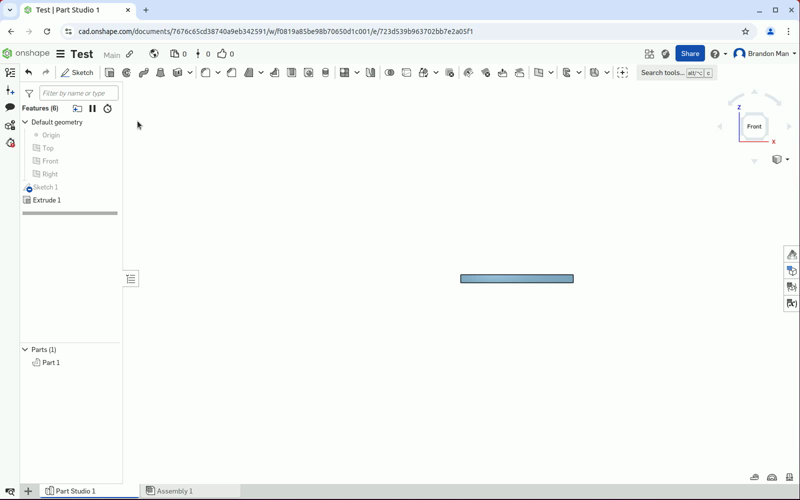
key(shift+h)
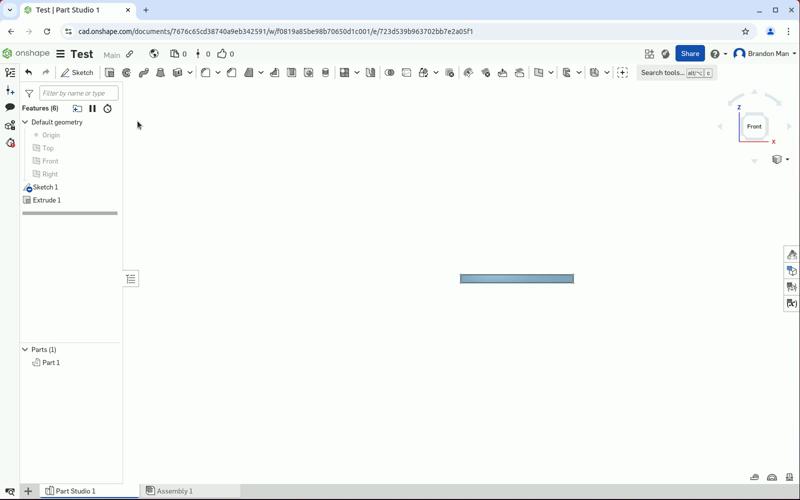
key(shift+h)
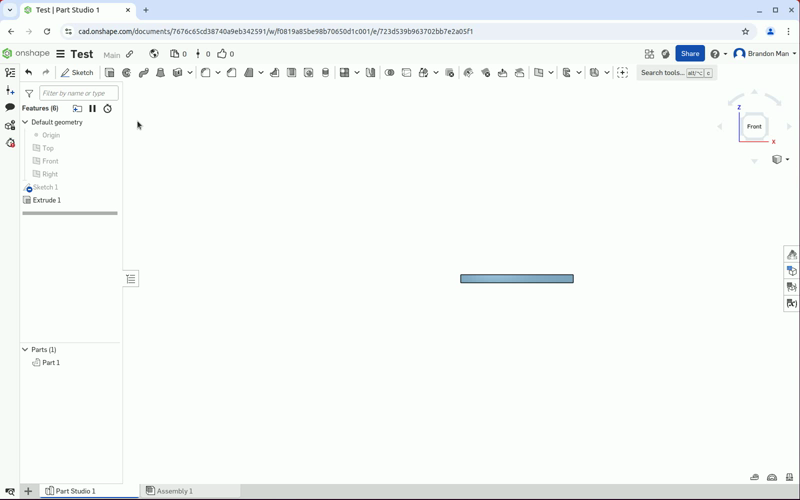
mouse_move(73, 189)
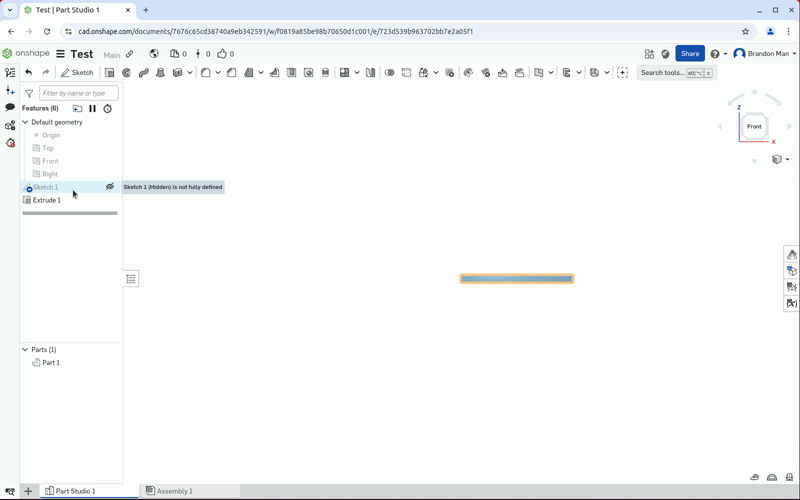
click(73, 189)
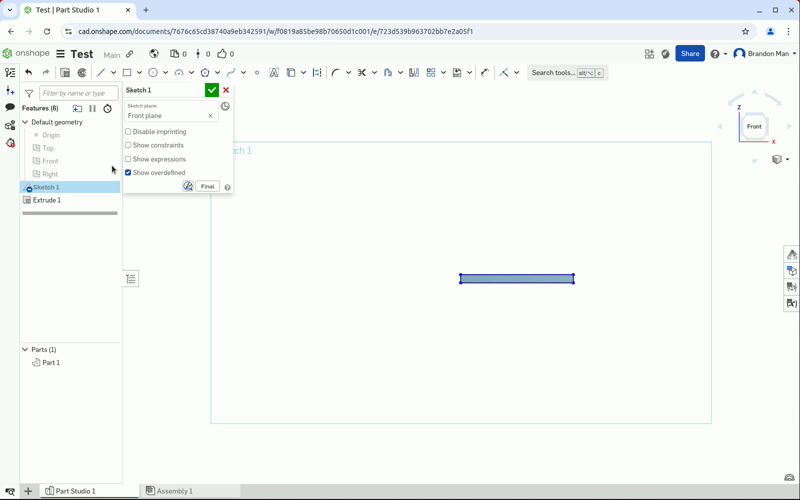
mouse_move(229, 92)
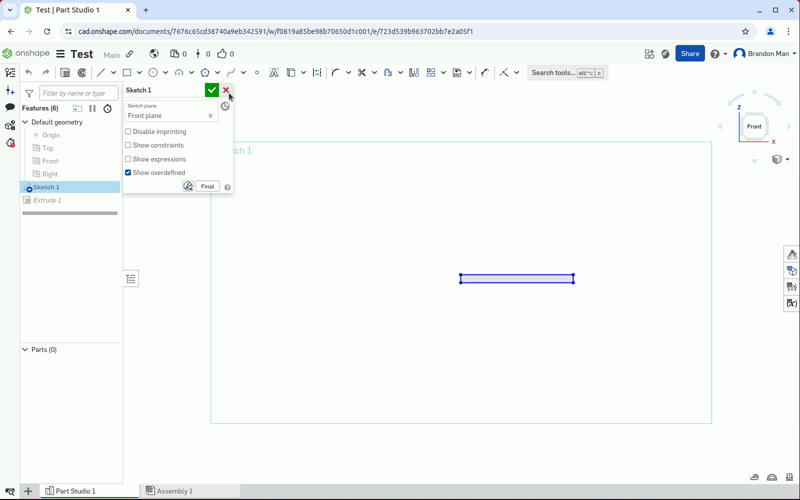
click(229, 92)
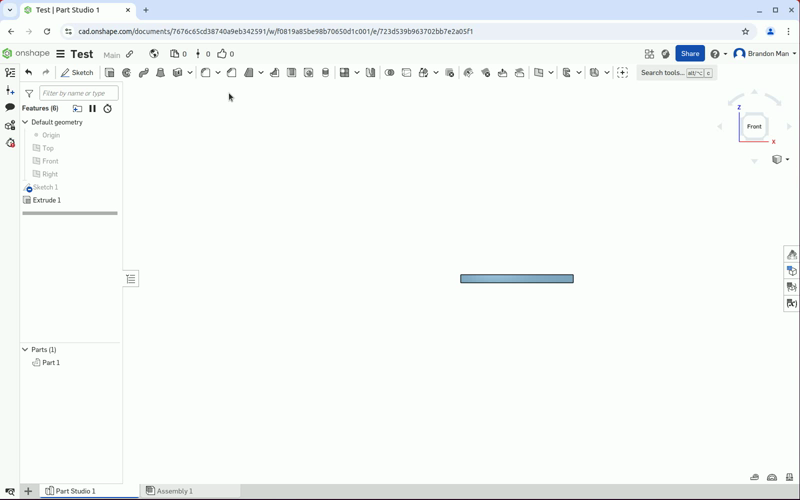
mouse_move(541, 75)
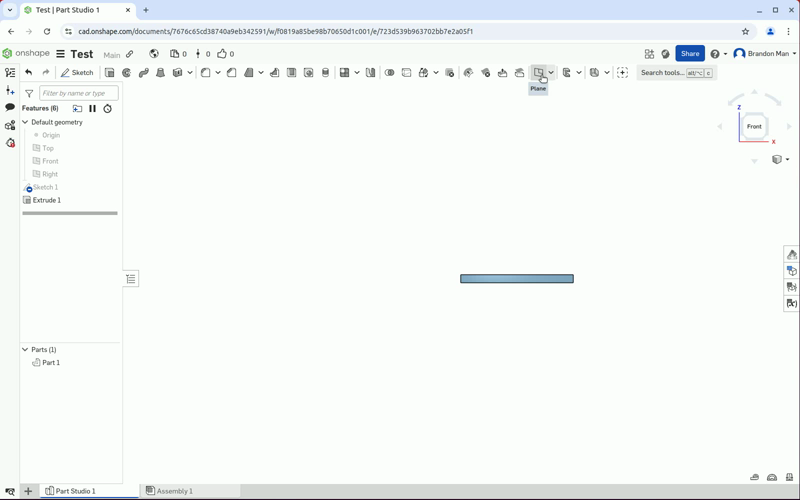
click(541, 75)
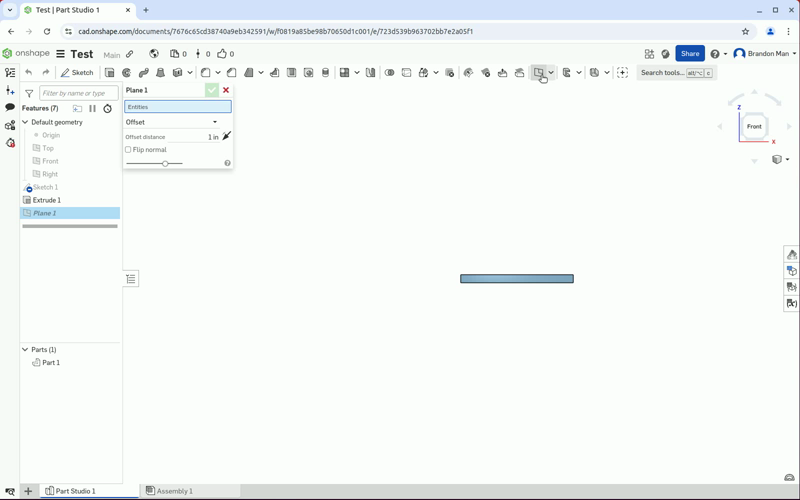
mouse_move(73, 163)
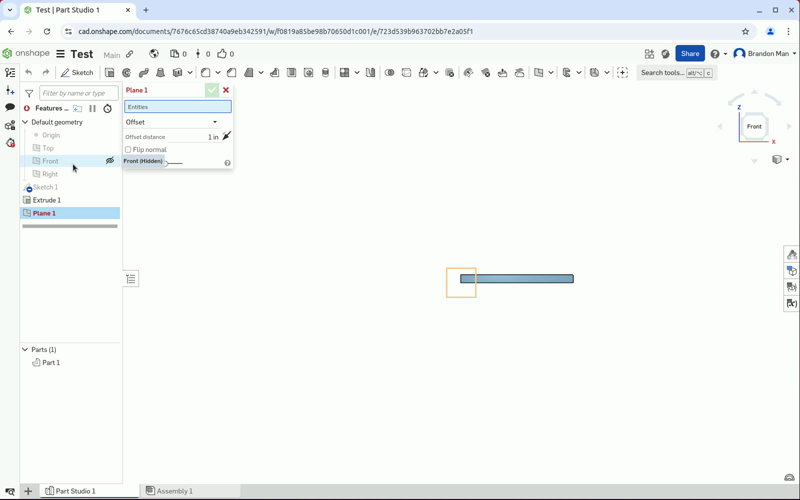
click(73, 163)
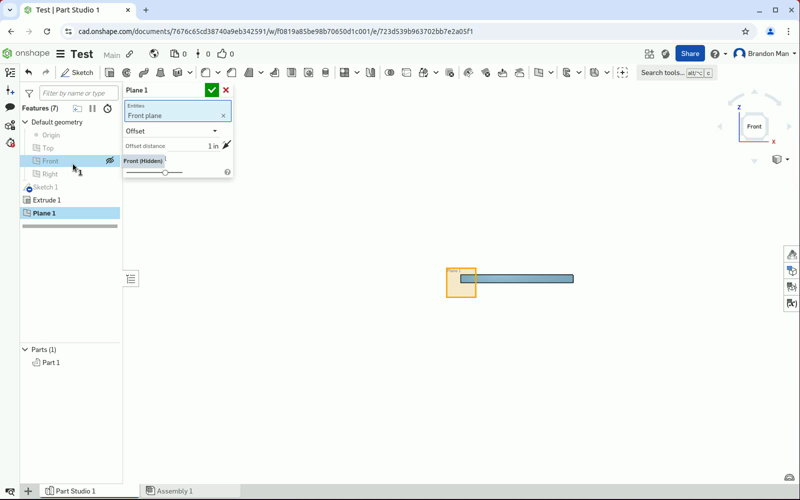
key(tab, 2)
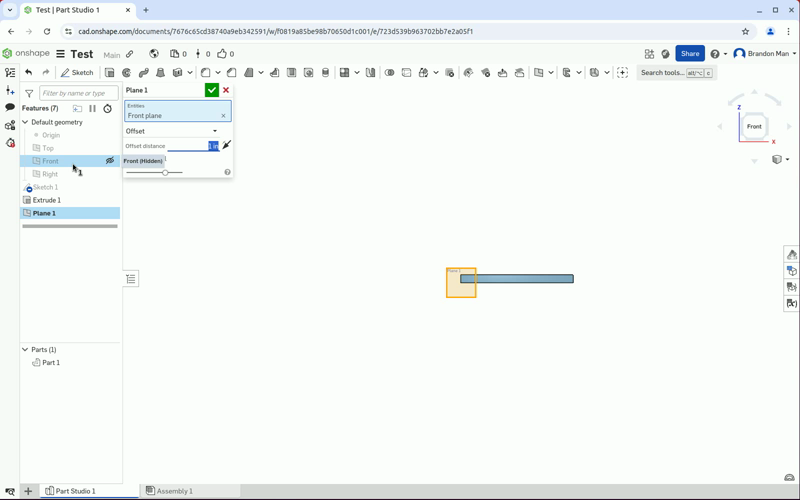
text(1.695)
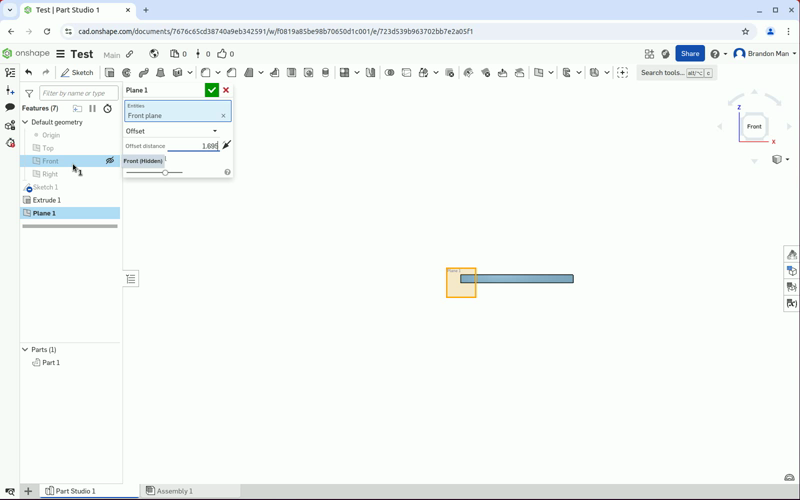
key(enter, 2)
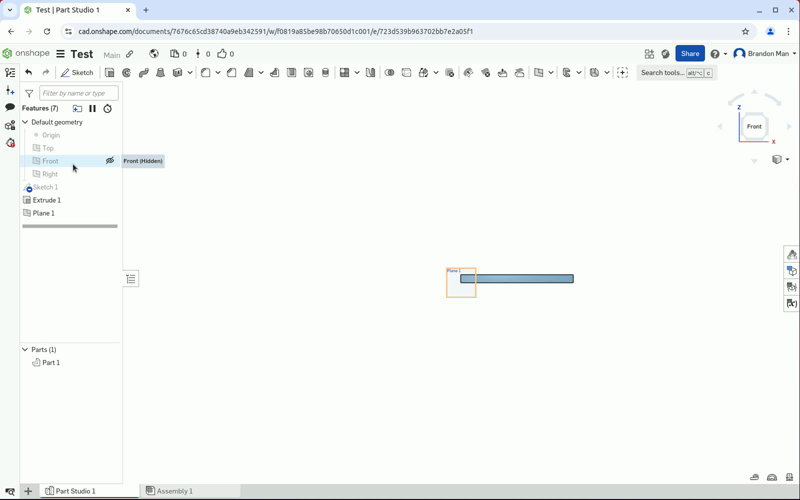
key(shift+s)
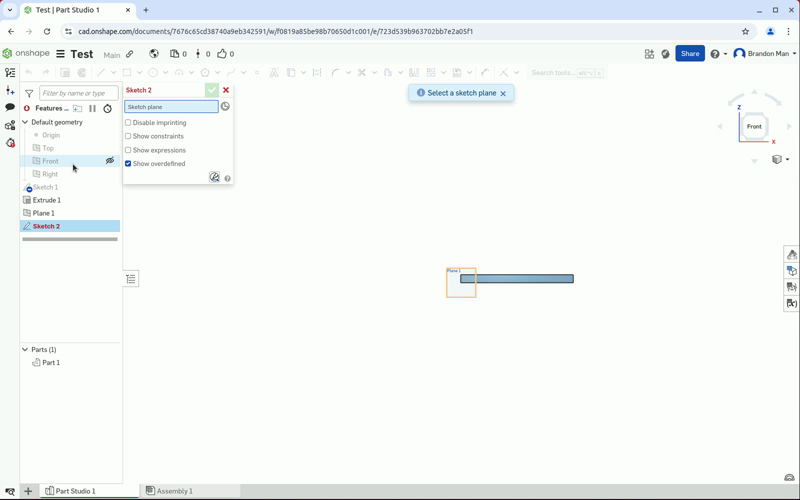
mouse_move(73, 215)
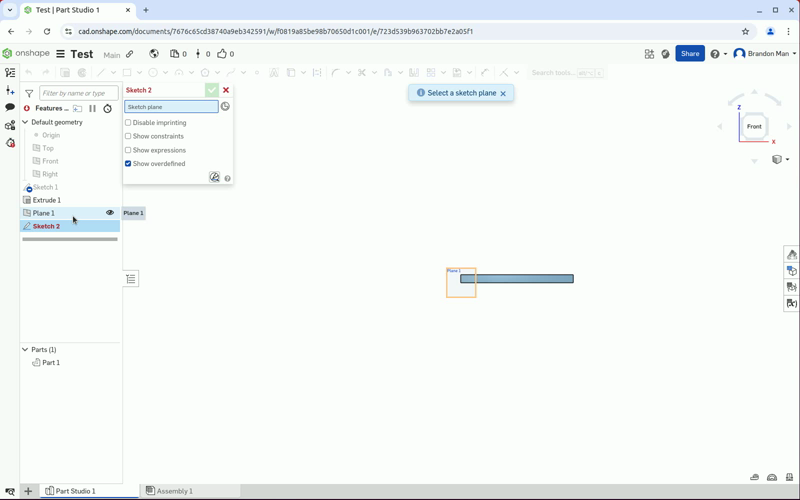
click(73, 215)
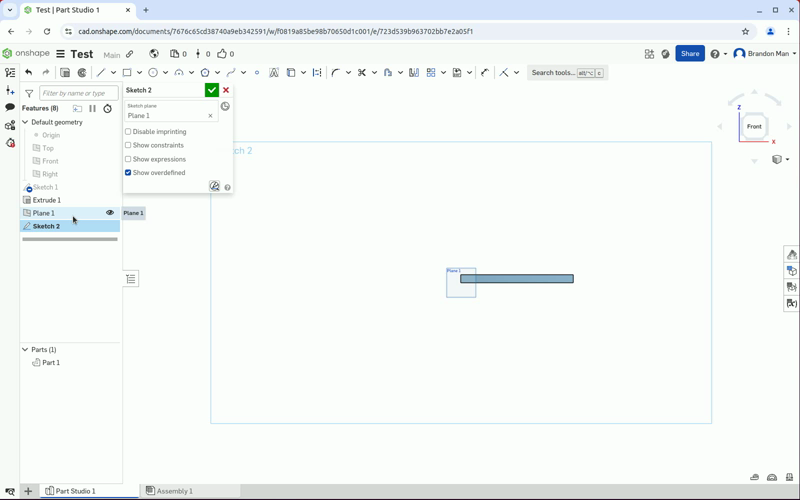
mouse_move(73, 352)
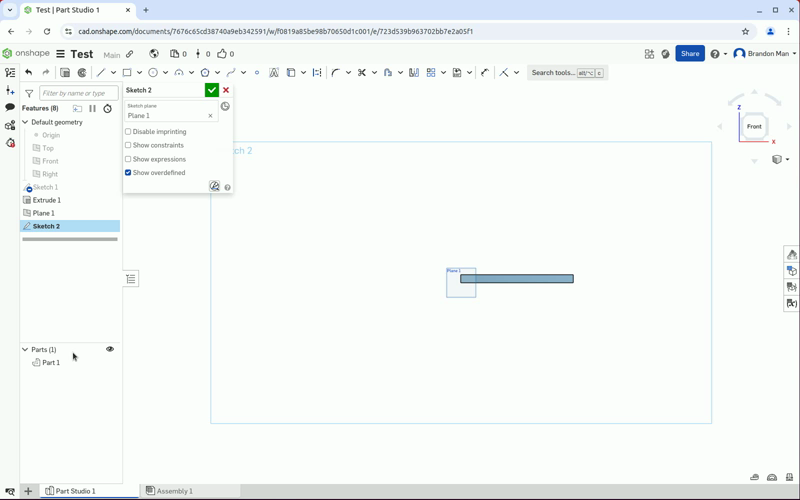
key(y)
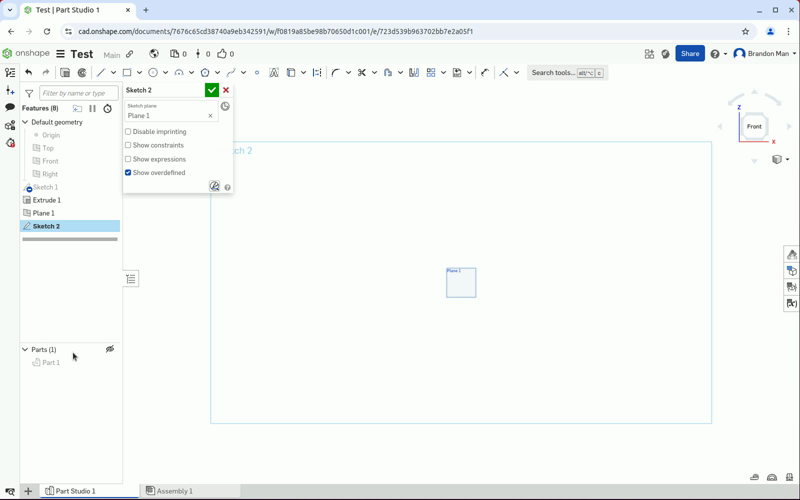
key(c)
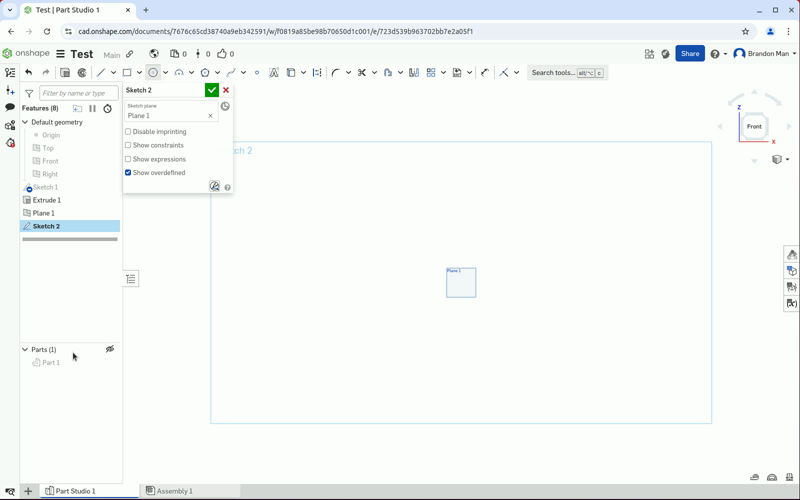
key_down(shift)
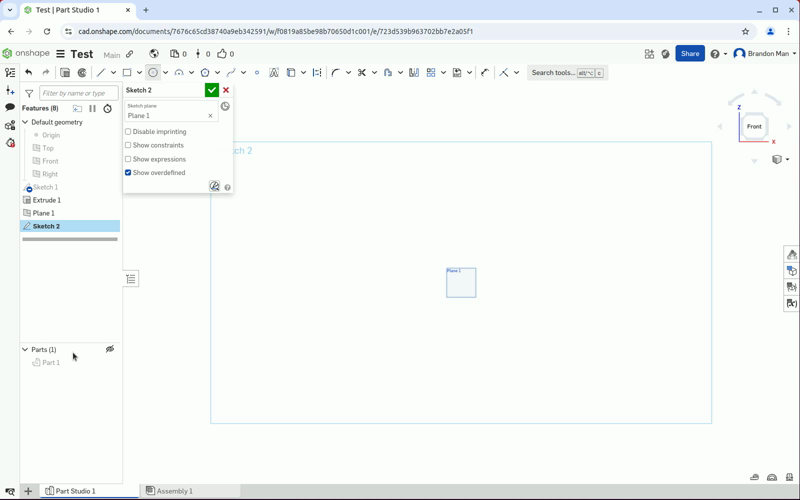
mouse_move(507, 278)
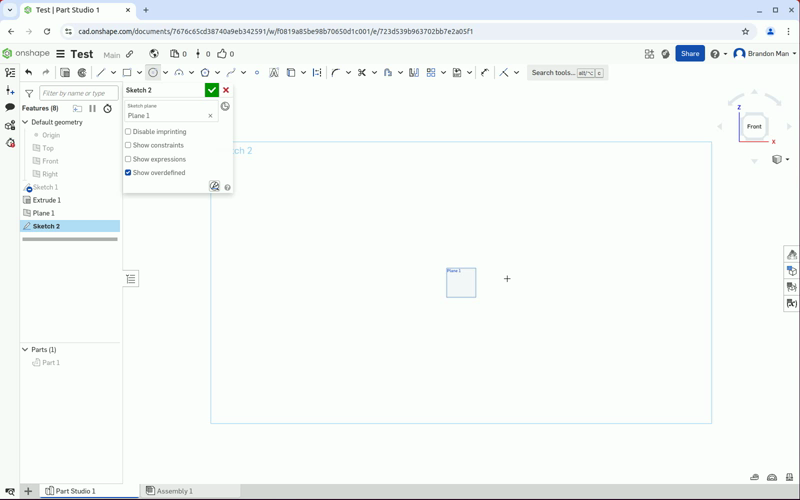
click(507, 278)
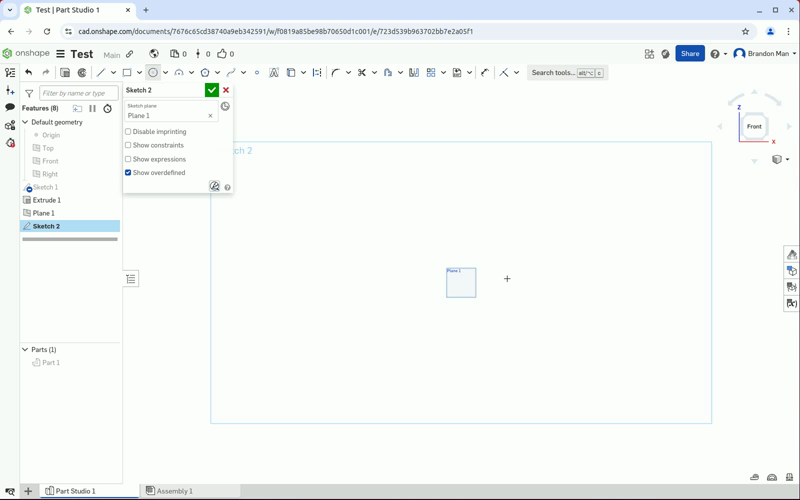
key_up(shift)
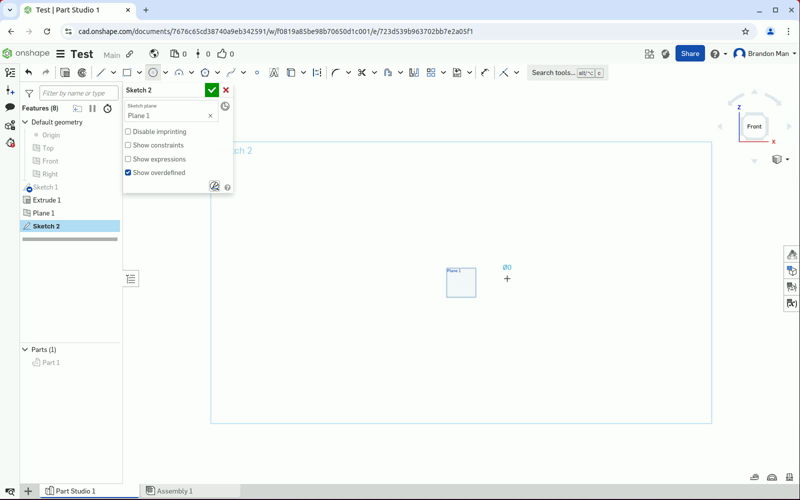
mouse_move(510, 278)
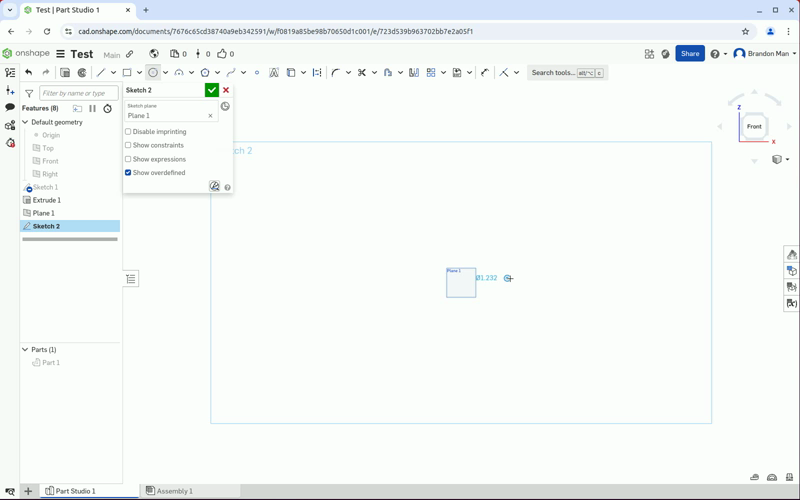
click(510, 278)
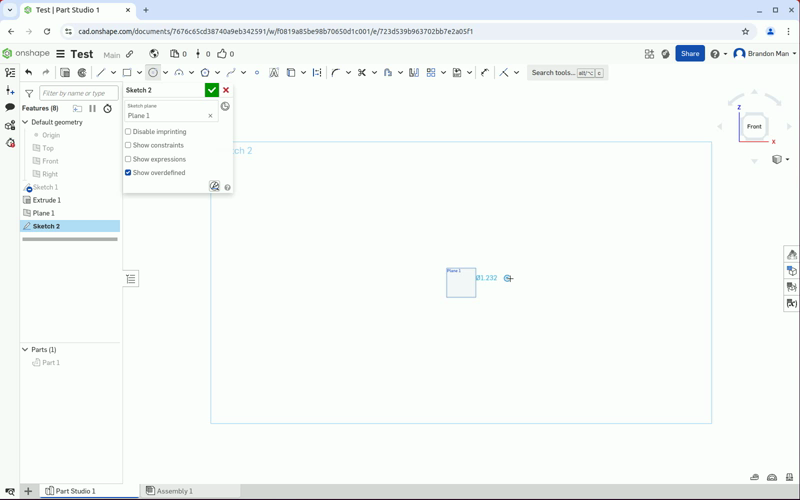
key(esc)
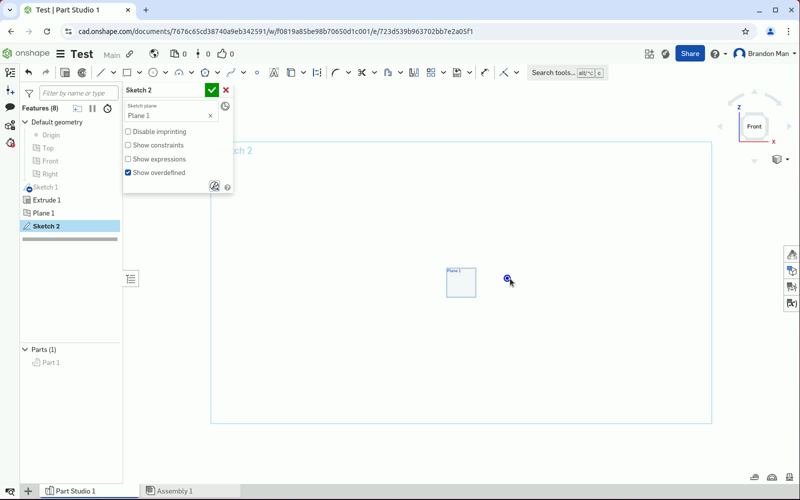
mouse_move(508, 276)
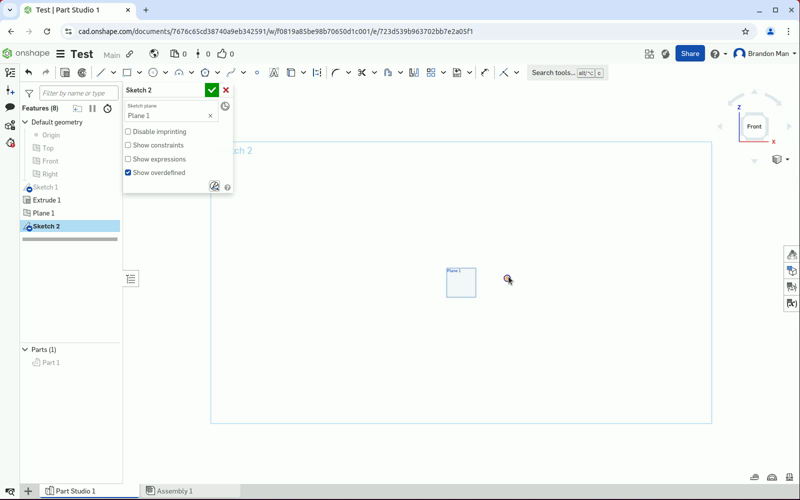
scroll(6)
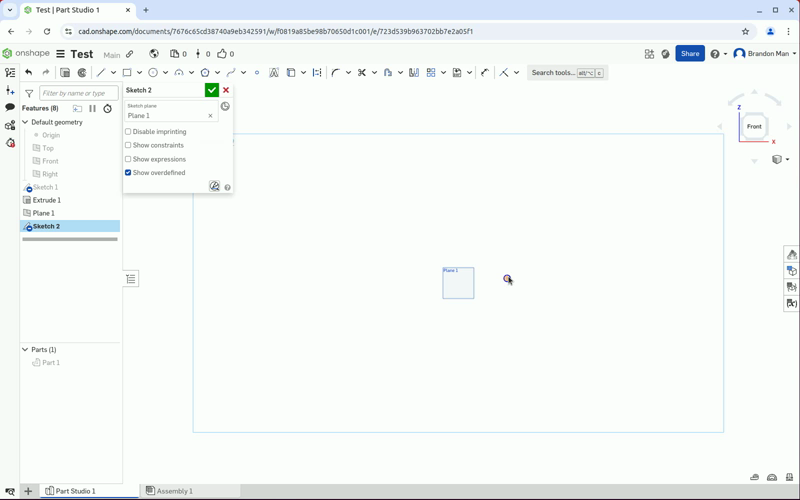
scroll(6)
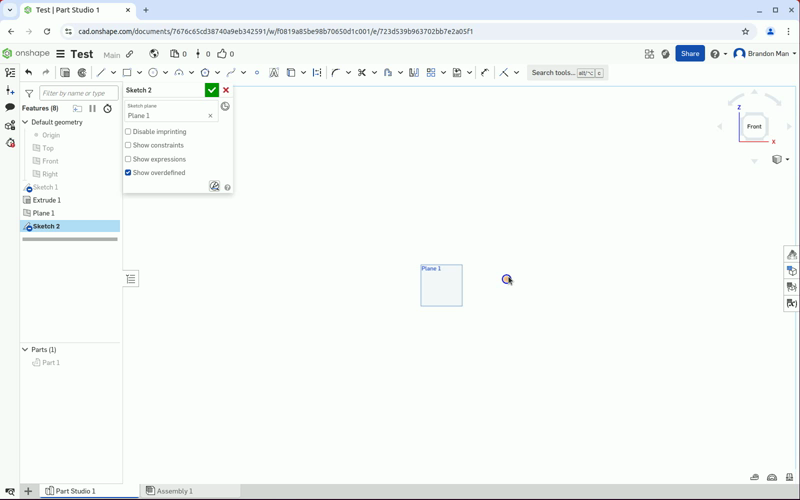
scroll(6)
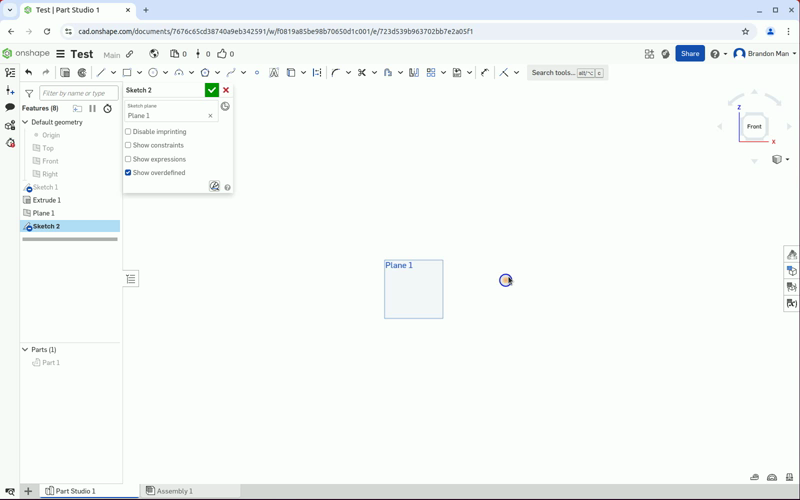
scroll(6)
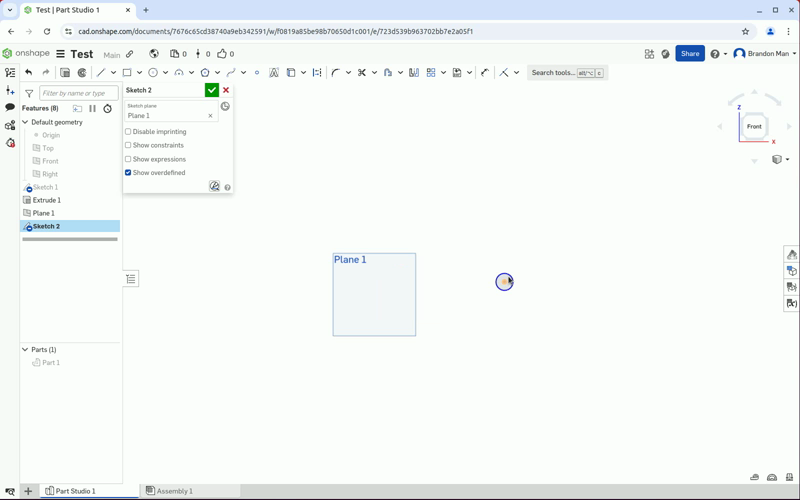
scroll(6)
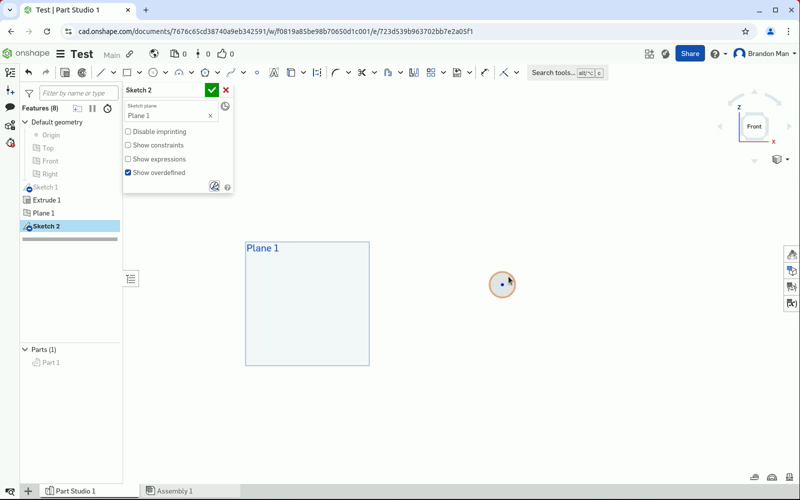
scroll(6)
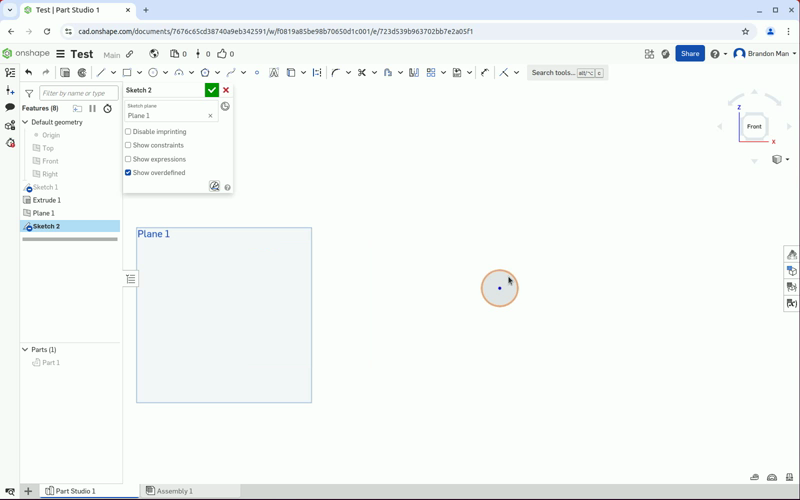
scroll(6)
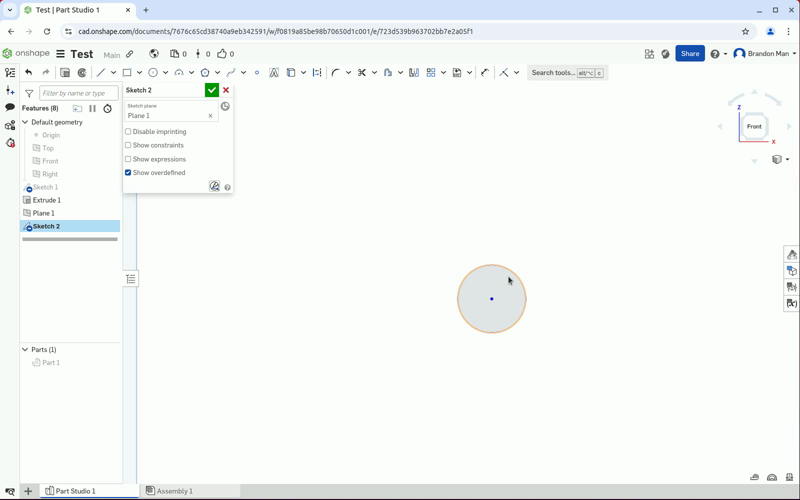
click(508, 276)
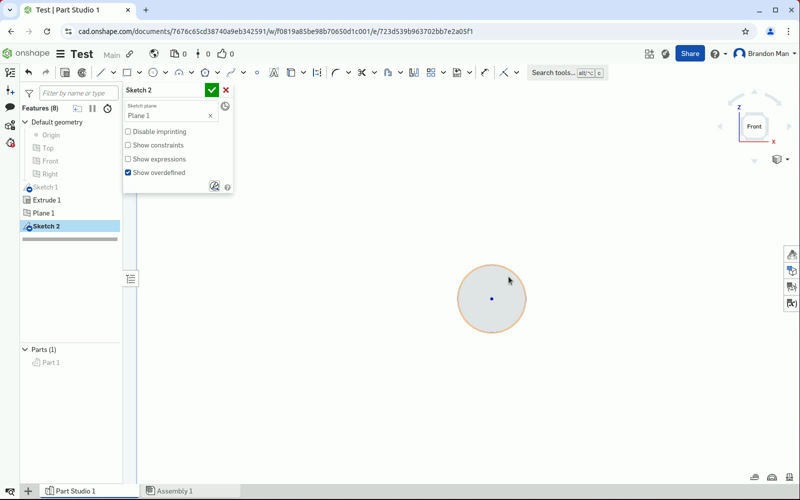
scroll(-6)
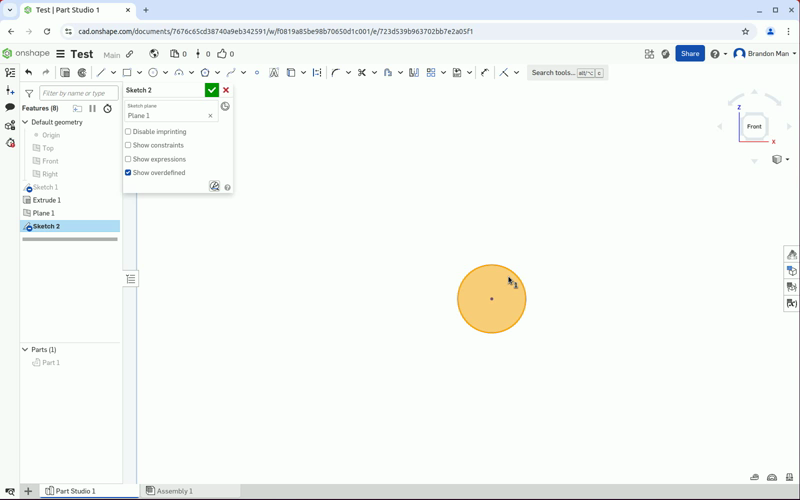
scroll(-6)
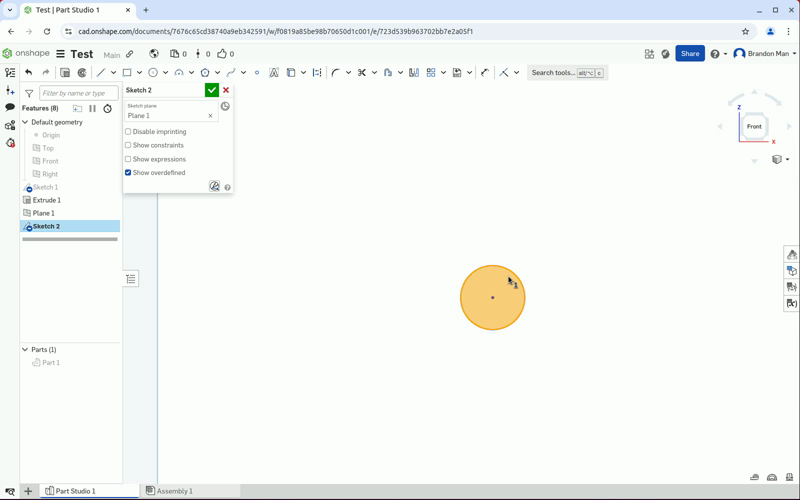
scroll(-6)
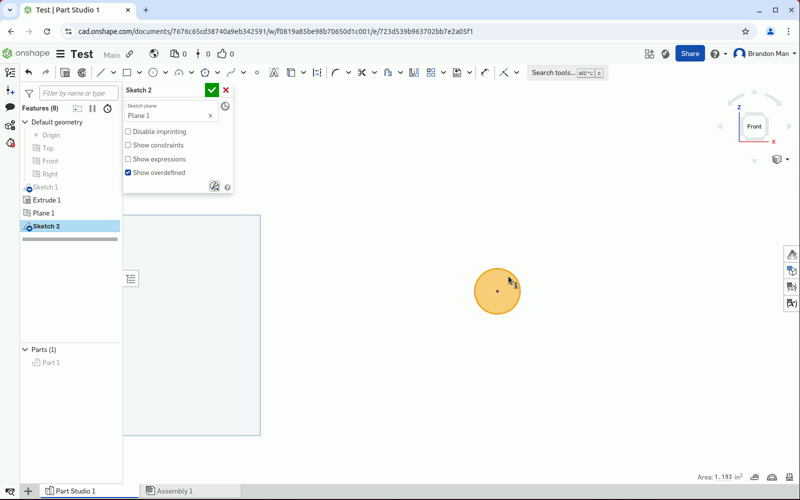
scroll(-6)
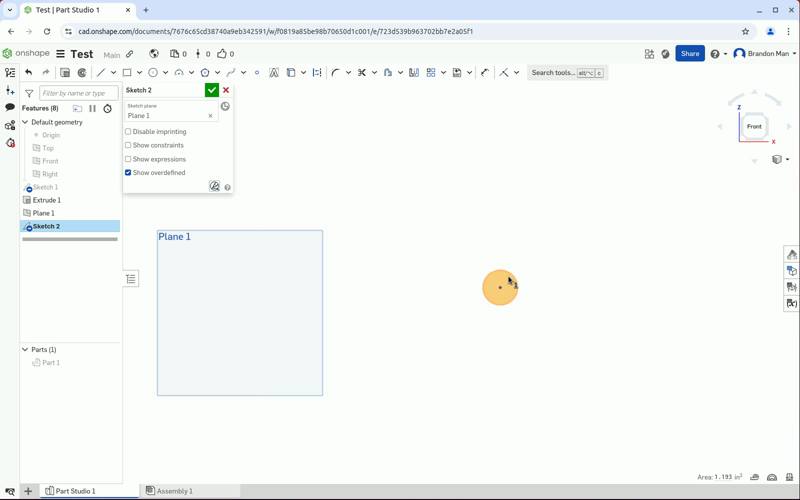
scroll(-6)
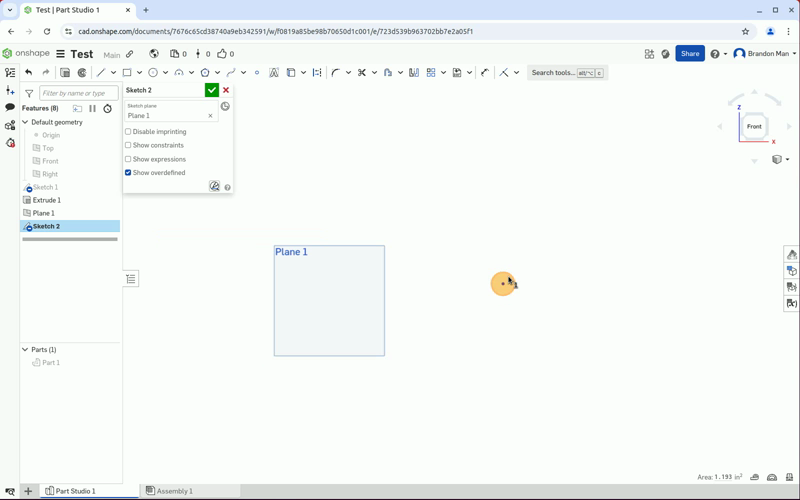
scroll(-6)
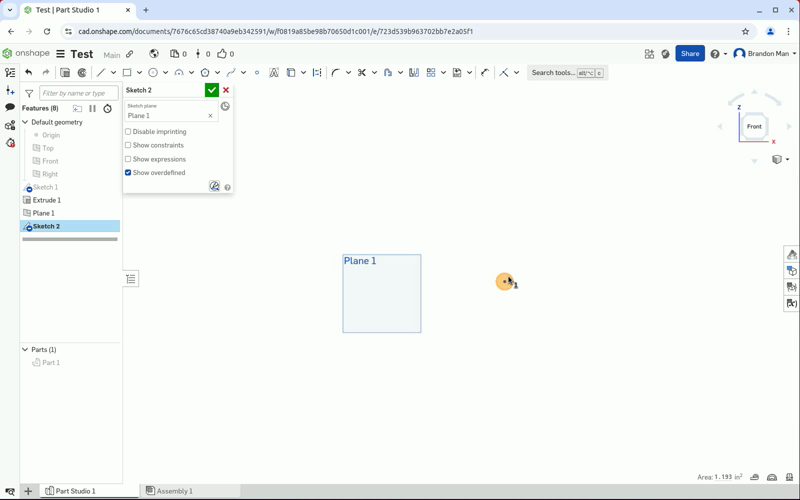
scroll(-6)
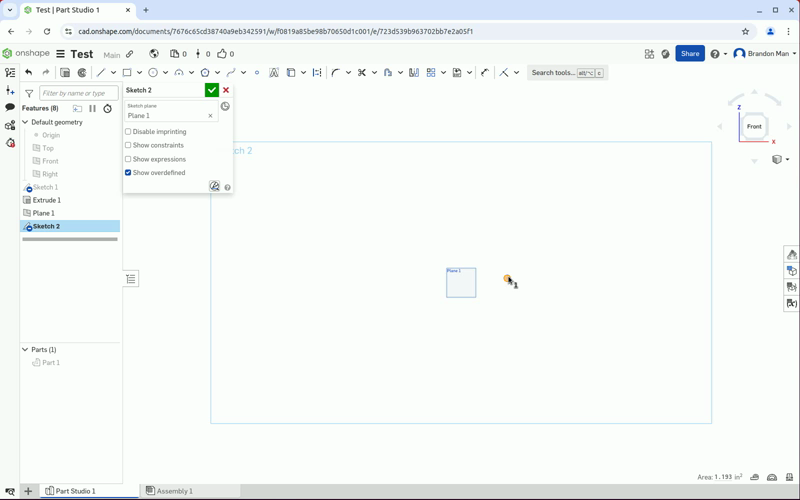
mouse_move(73, 352)
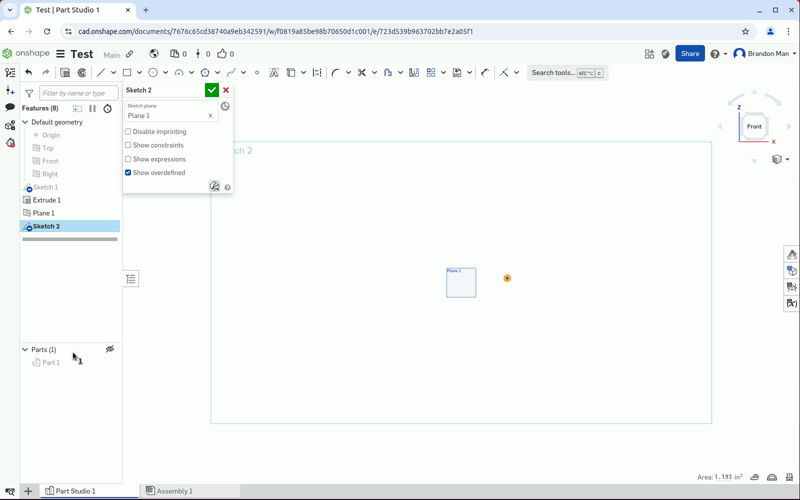
key(shift+y)
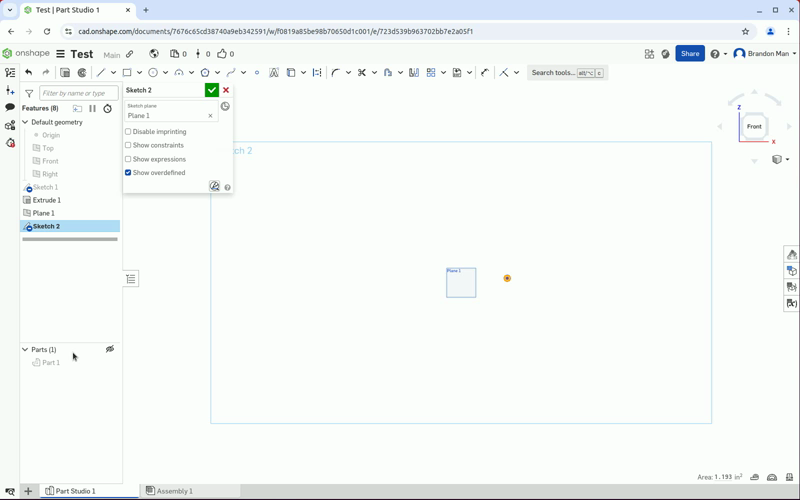
key(shift+e)
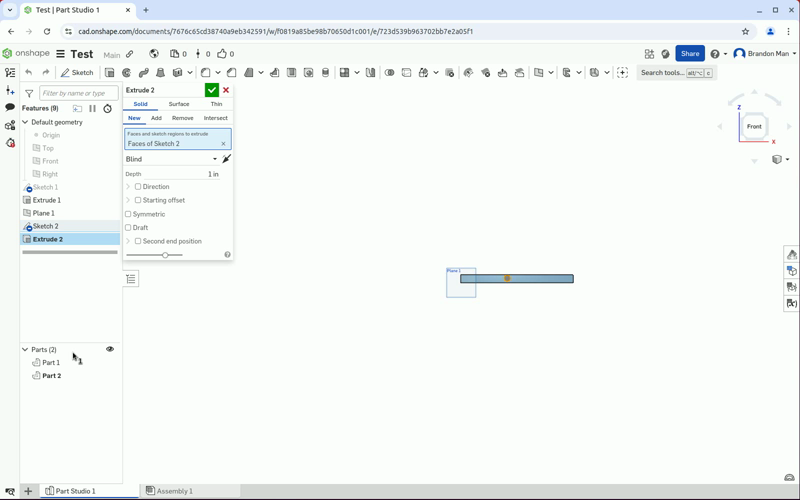
mouse_move(143, 106)
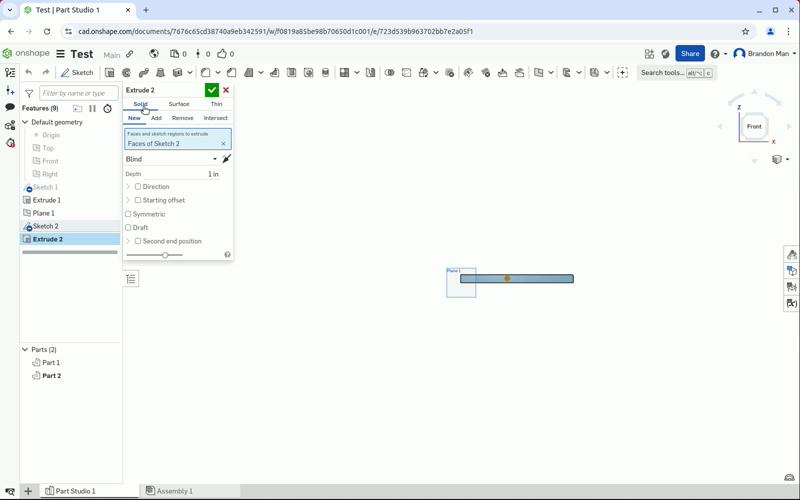
click(143, 106)
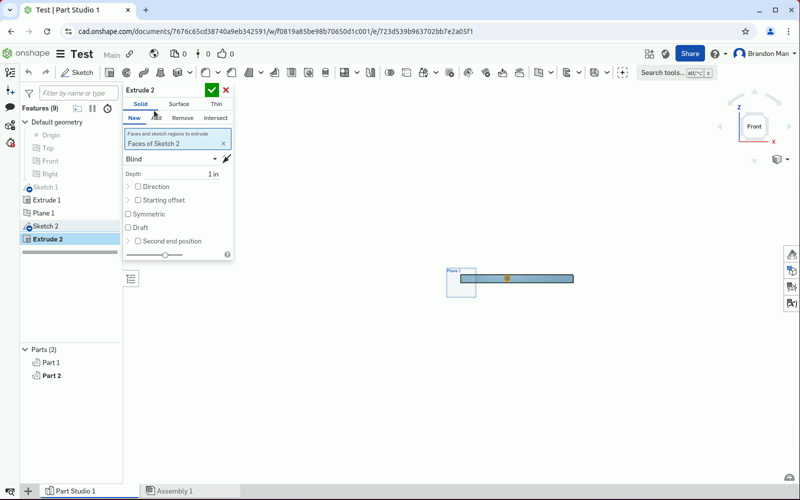
mouse_move(186, 120)
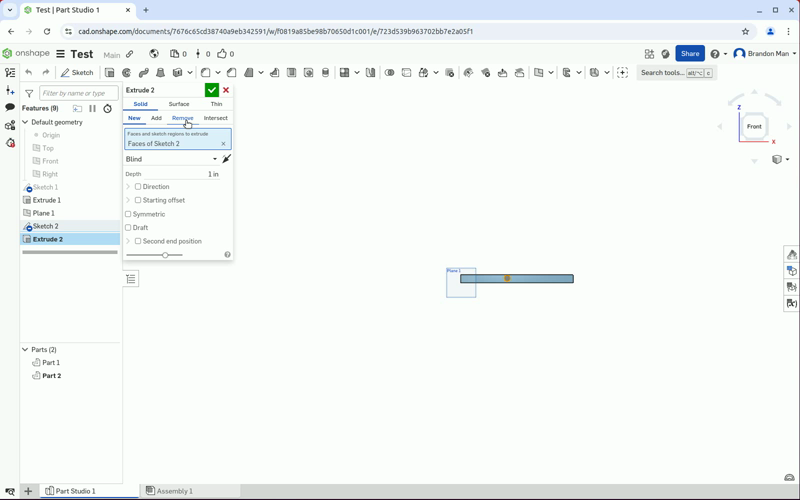
click(186, 120)
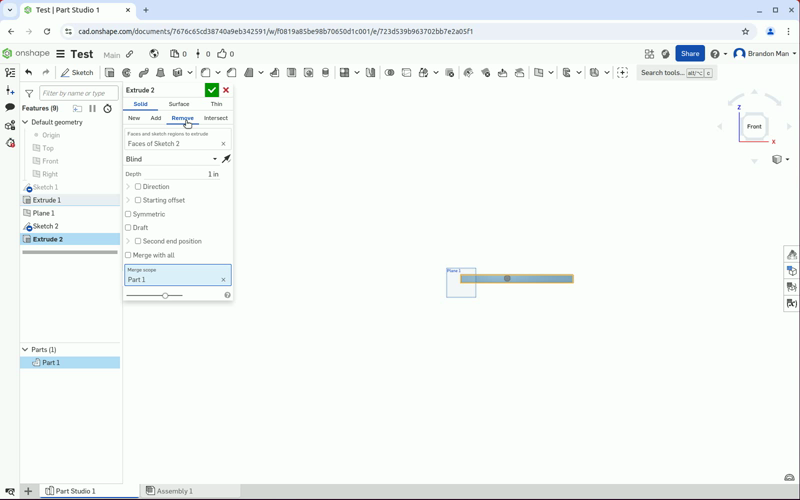
key(tab, 4)
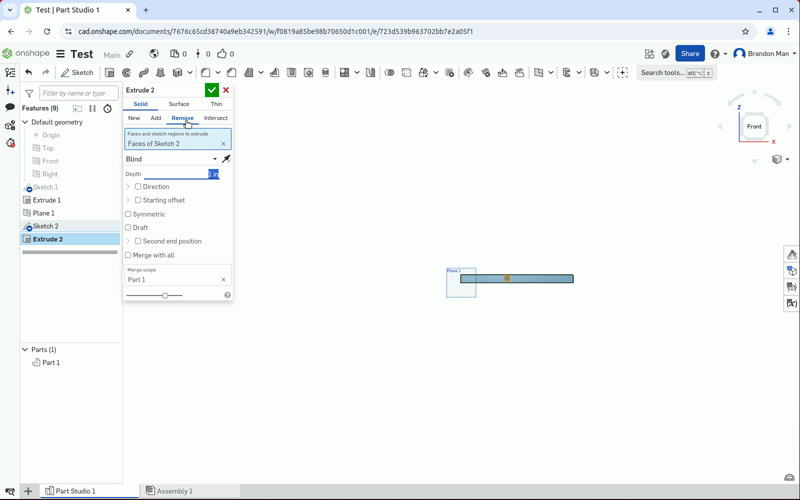
text(2.407)
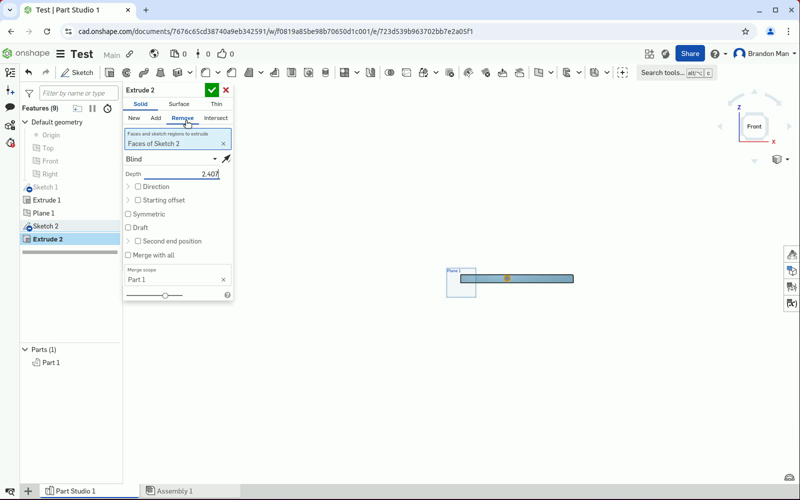
key(tab, 6)
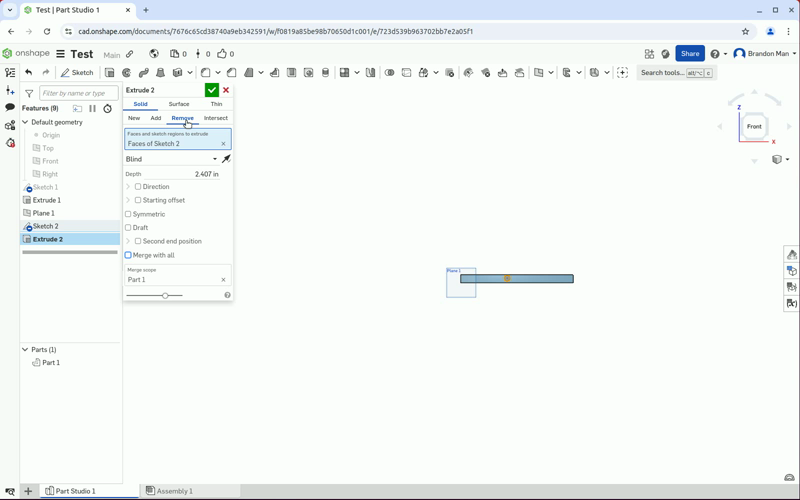
key(space)
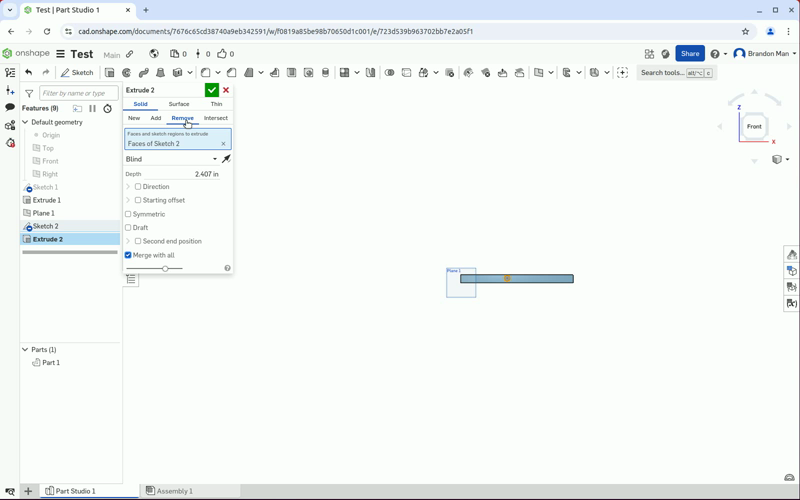
key(enter)
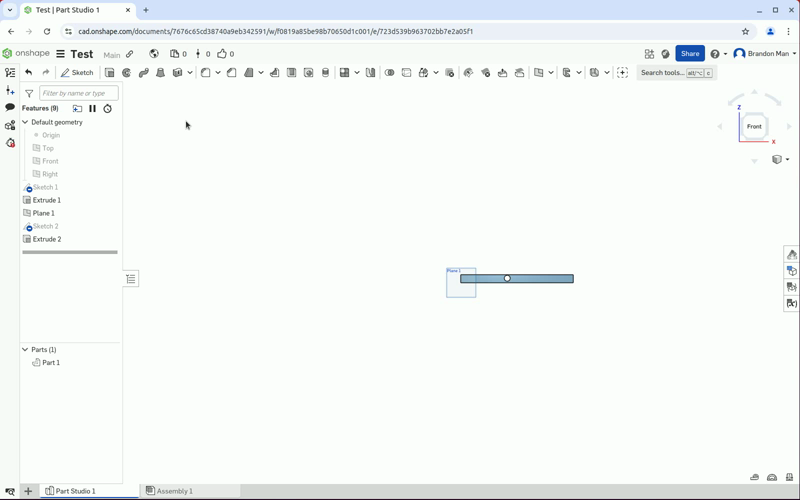
key(shift+h)
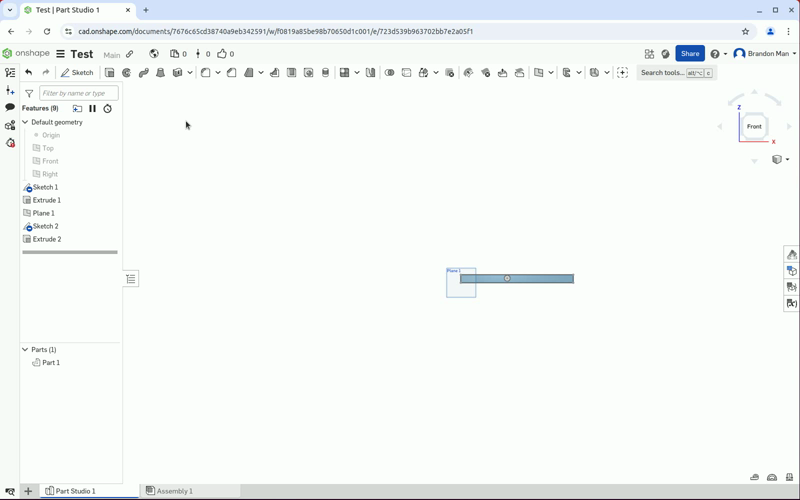
key(shift+h)
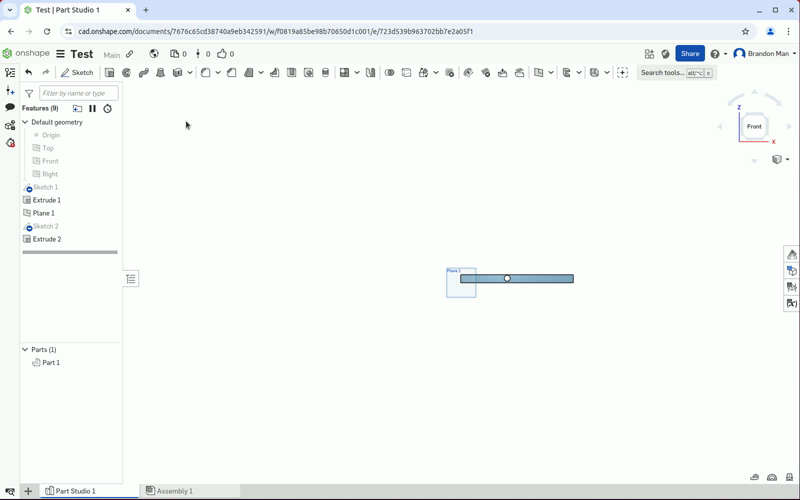
mouse_move(73, 189)
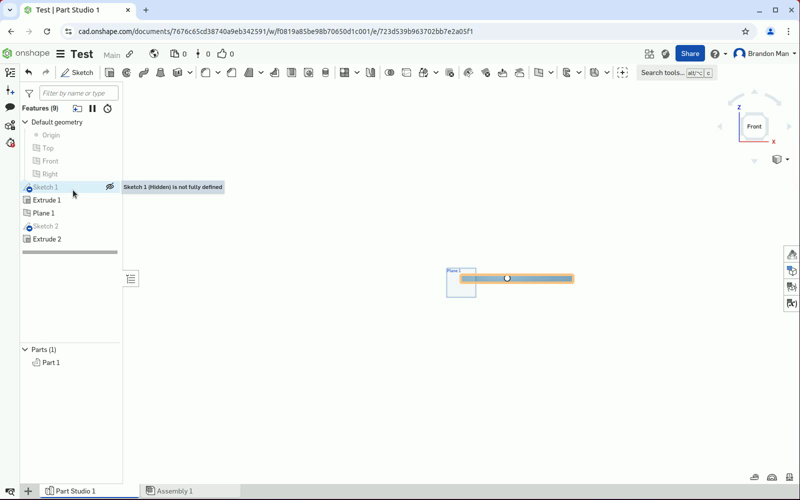
click(73, 189)
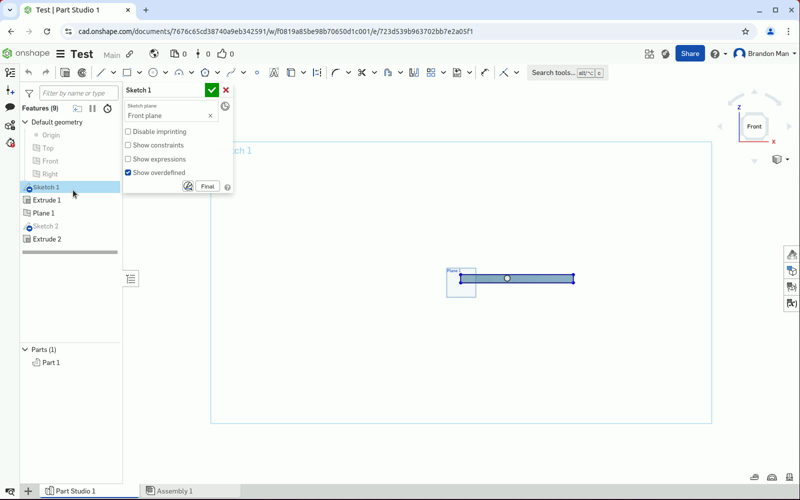
mouse_move(229, 92)
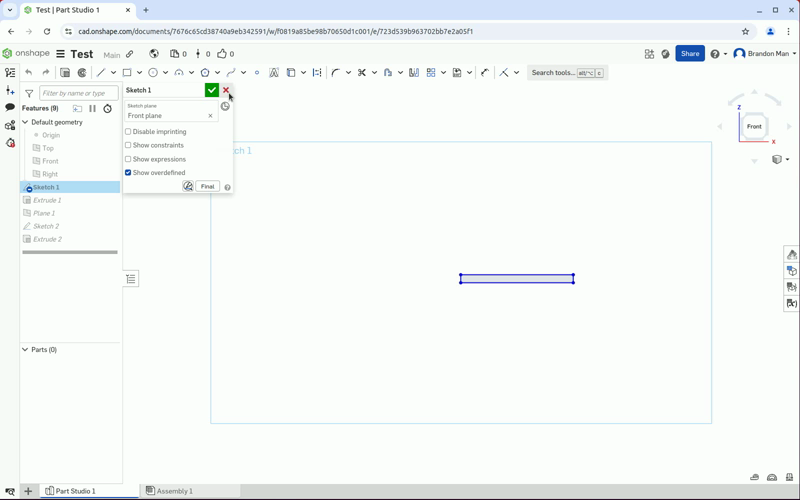
click(229, 92)
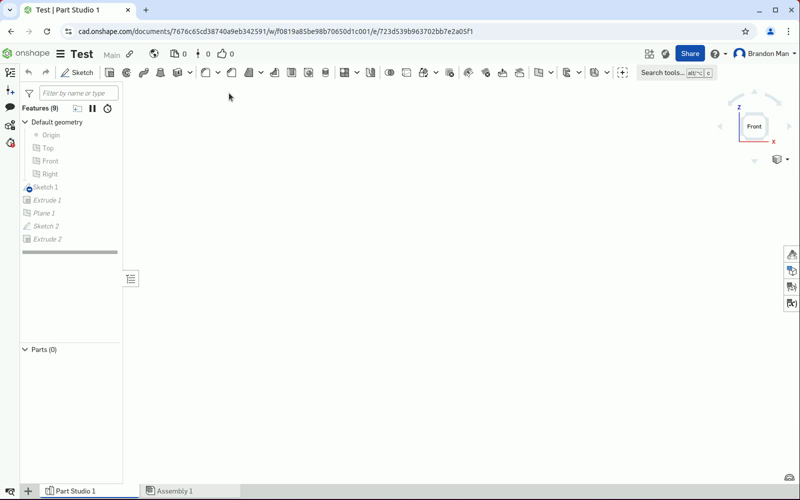
key(shift+s)
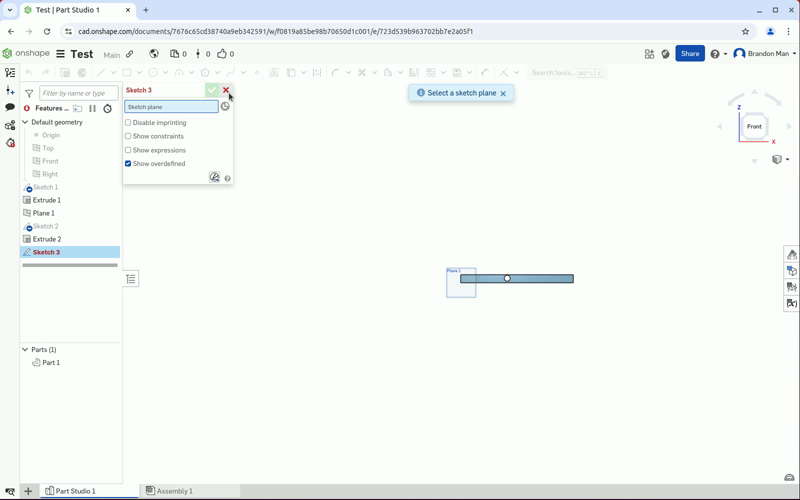
mouse_move(73, 215)
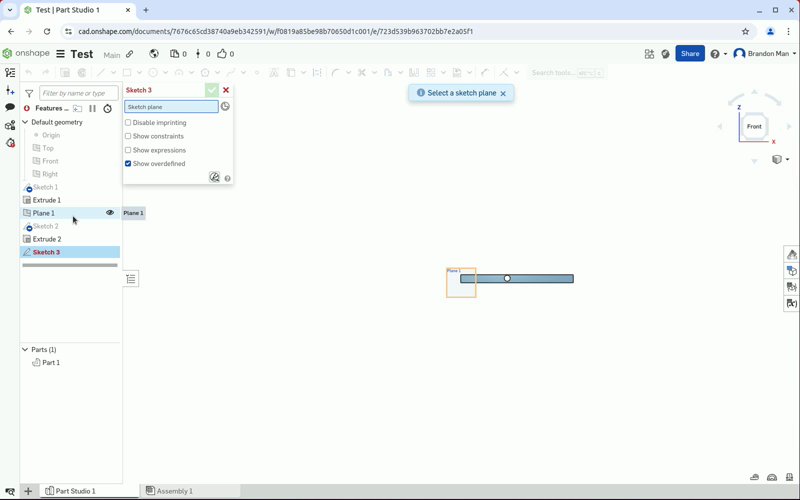
click(73, 215)
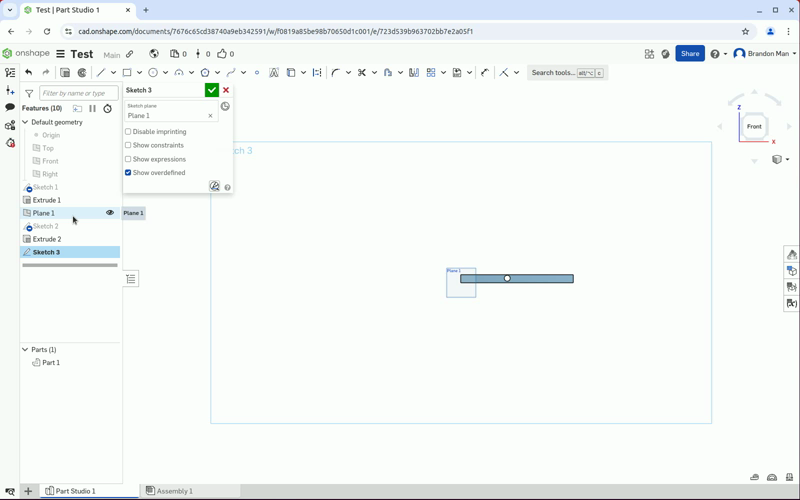
mouse_move(73, 352)
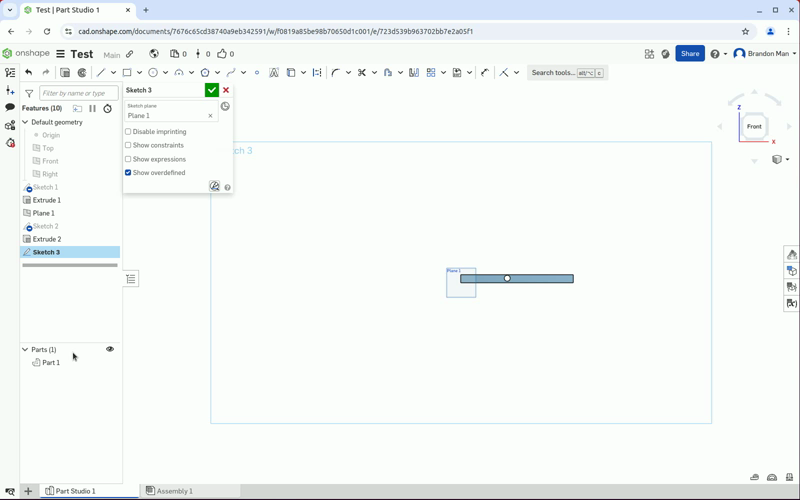
key(y)
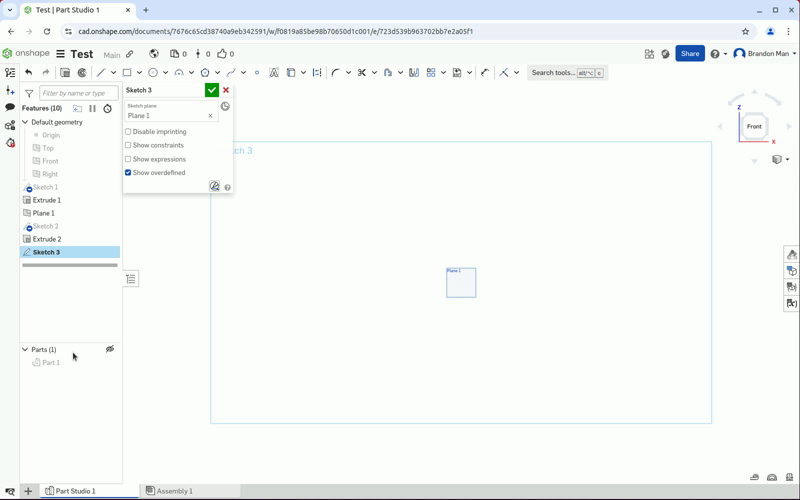
key(l)
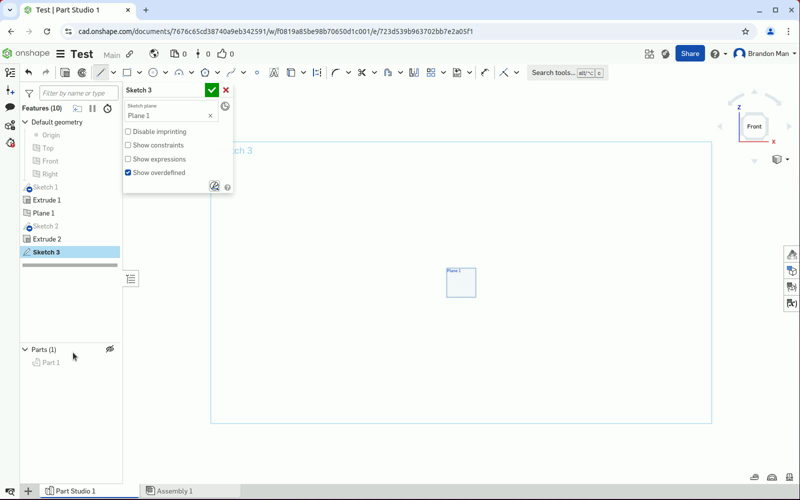
key_down(shift)
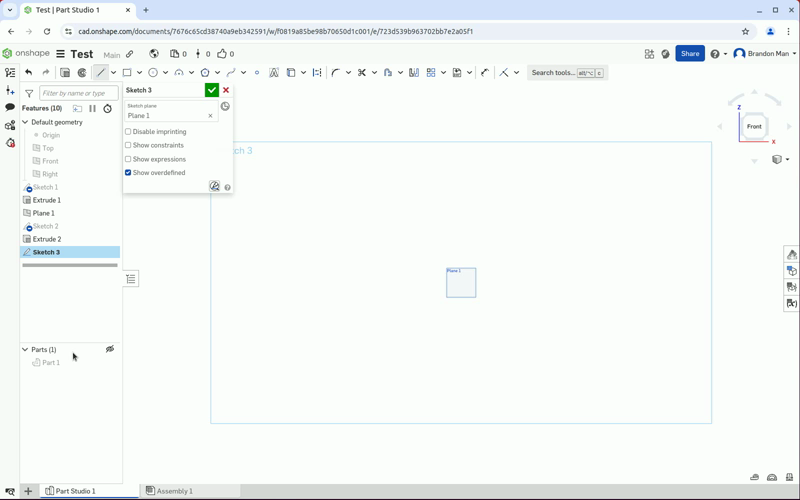
mouse_move(495, 278)
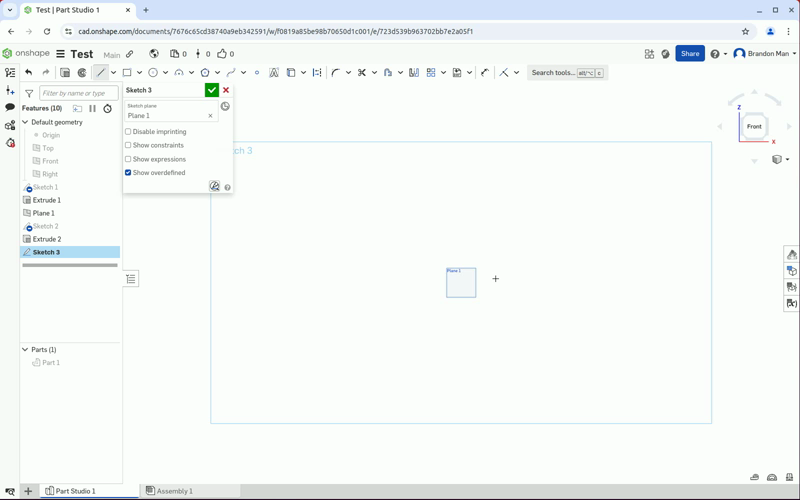
click(495, 278)
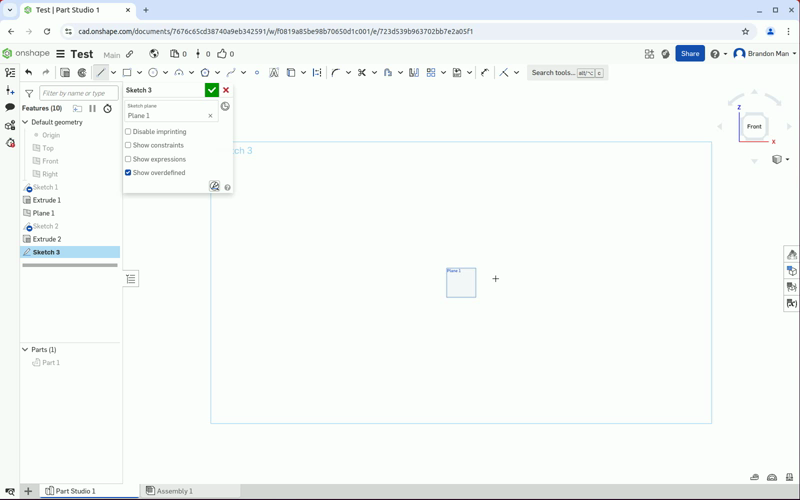
key_up(shift)
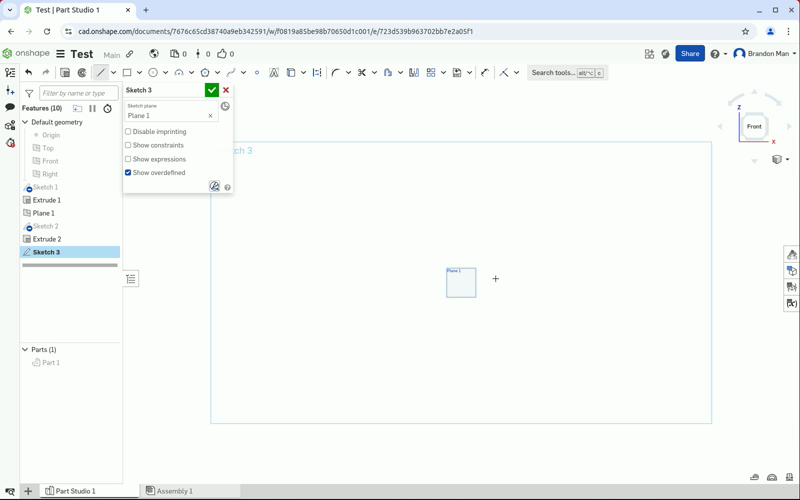
key_down(shift)
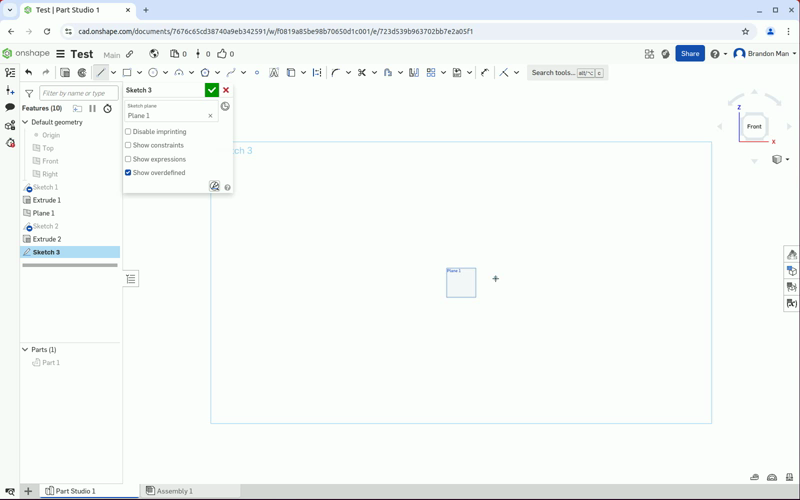
mouse_move(525, 278)
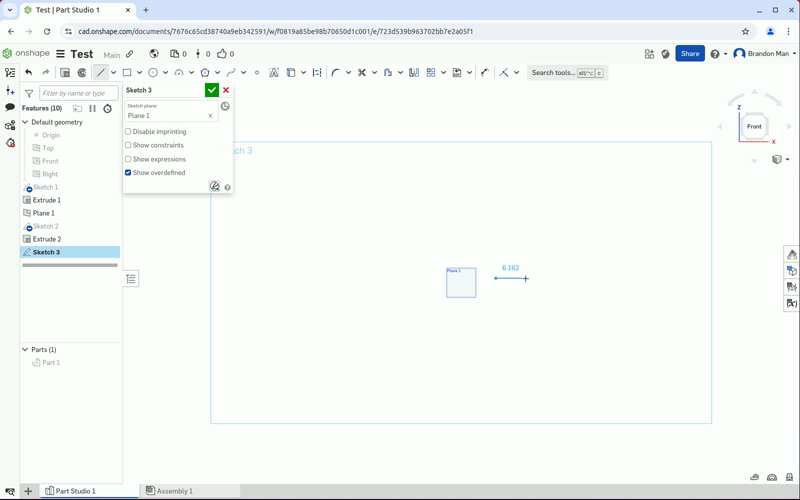
mouse_move(497, 278)
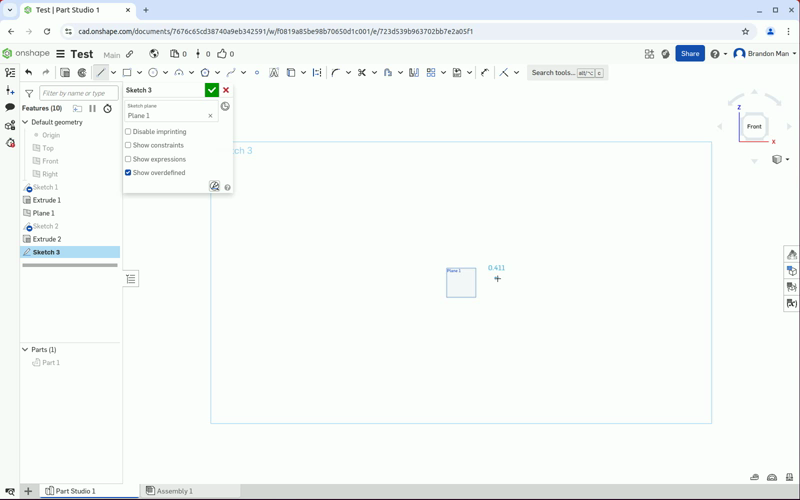
scroll(6)
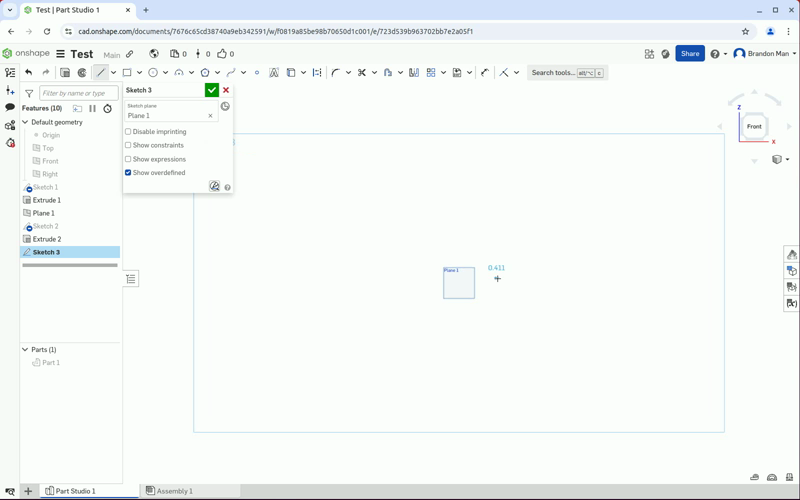
scroll(6)
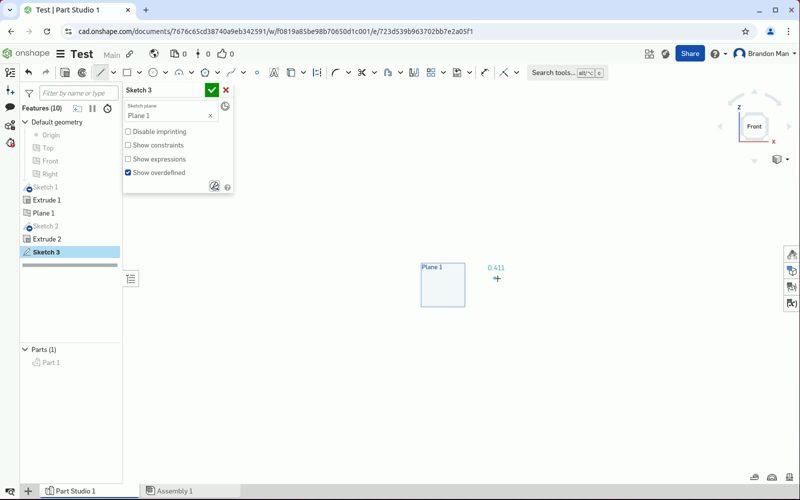
scroll(6)
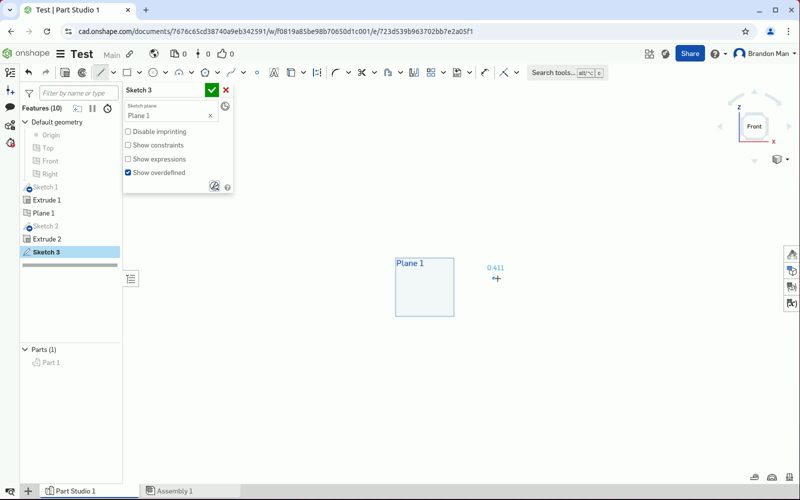
scroll(6)
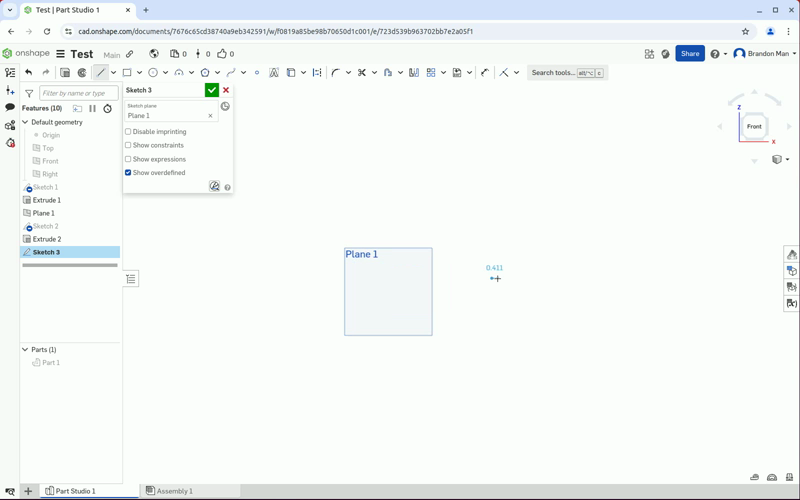
scroll(6)
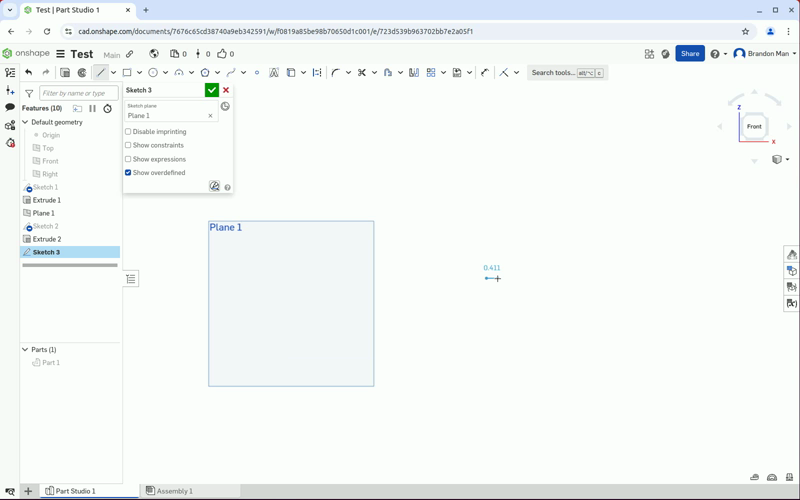
scroll(6)
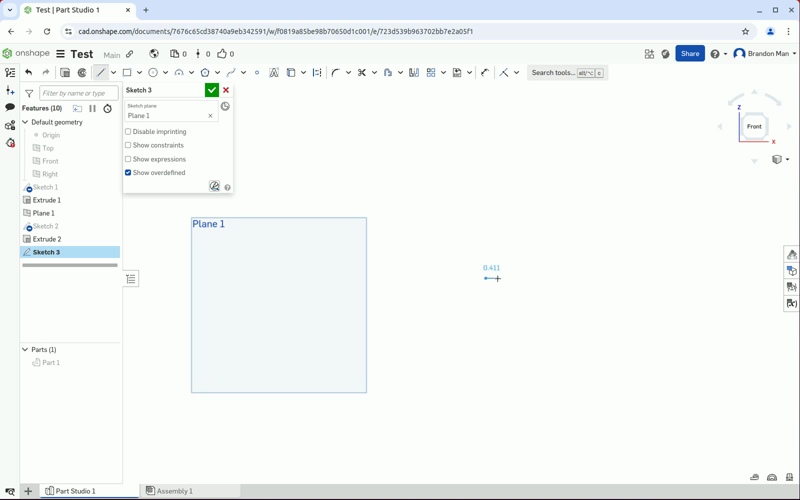
scroll(6)
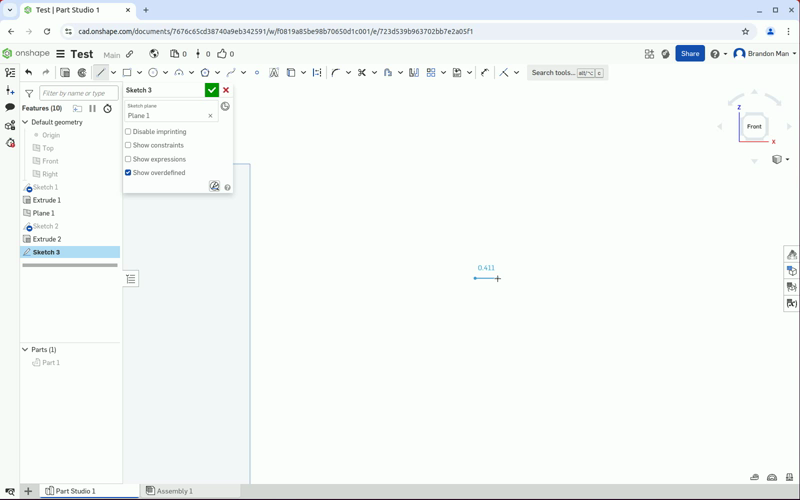
click(497, 278)
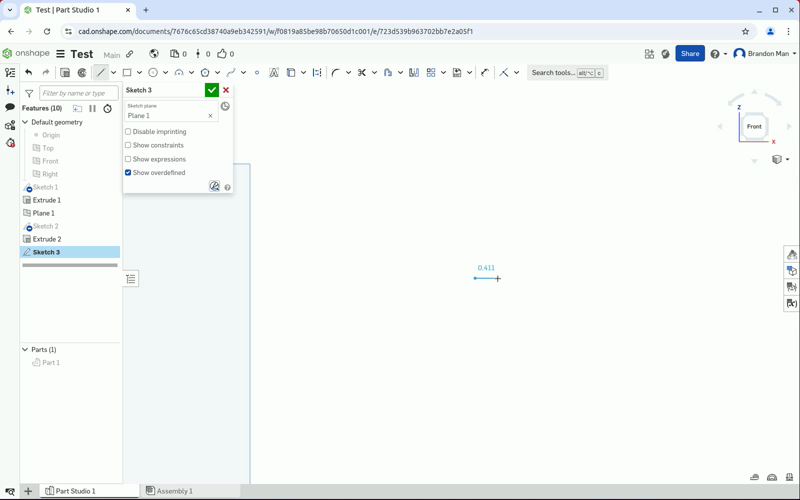
scroll(-6)
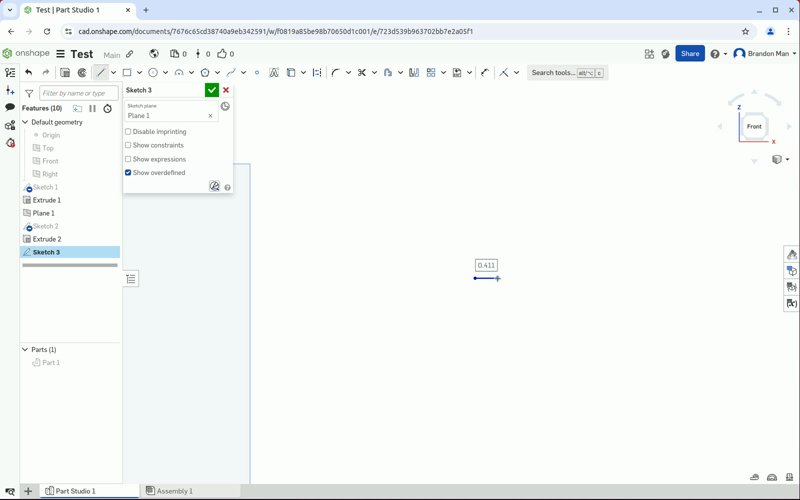
scroll(-6)
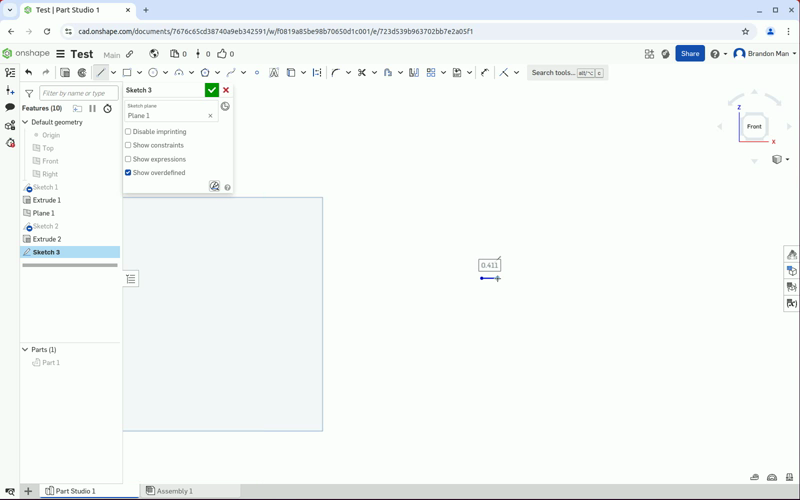
scroll(-6)
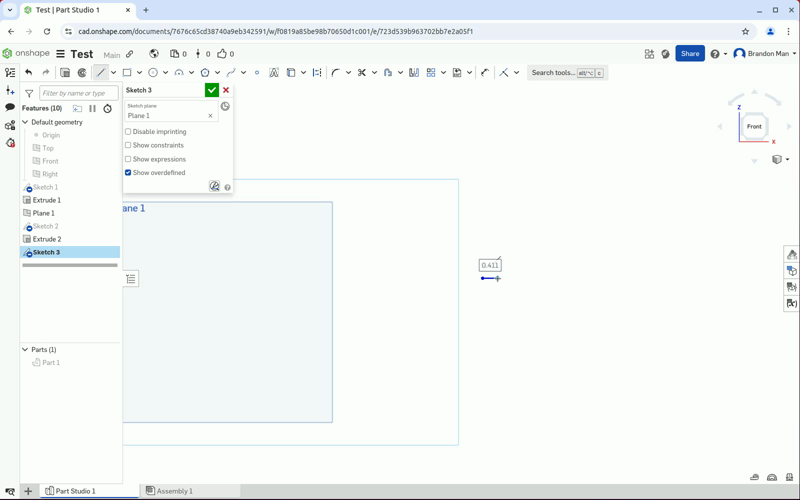
scroll(-6)
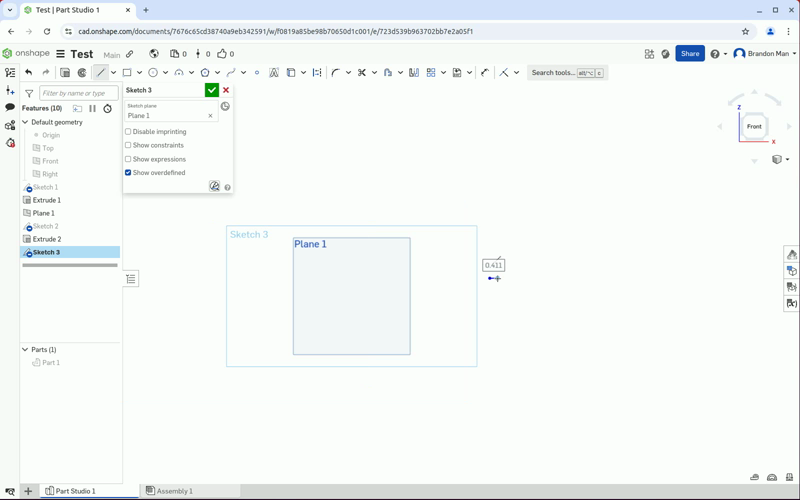
scroll(-6)
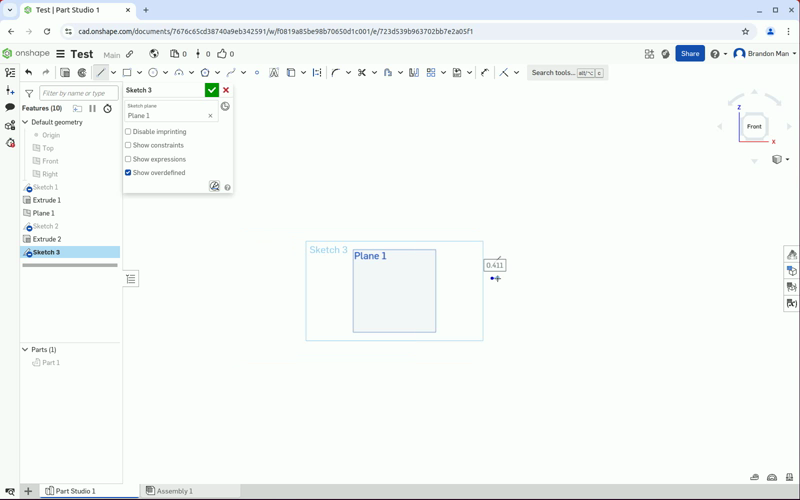
scroll(-6)
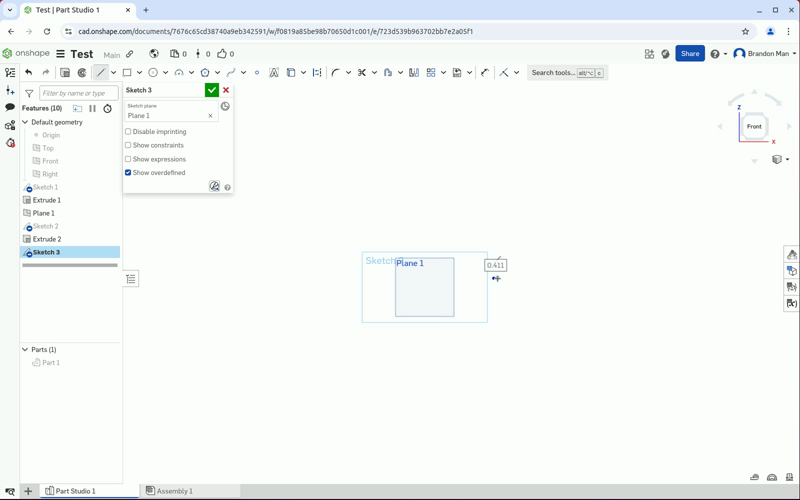
scroll(-6)
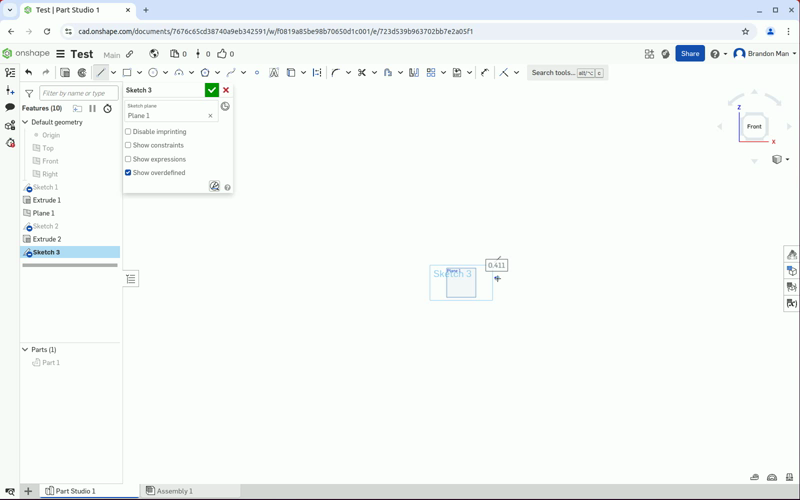
key_up(shift)
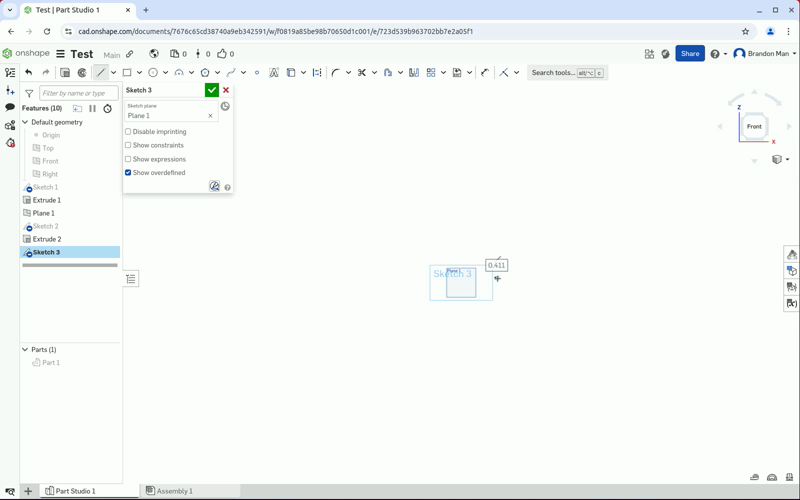
key_down(shift)
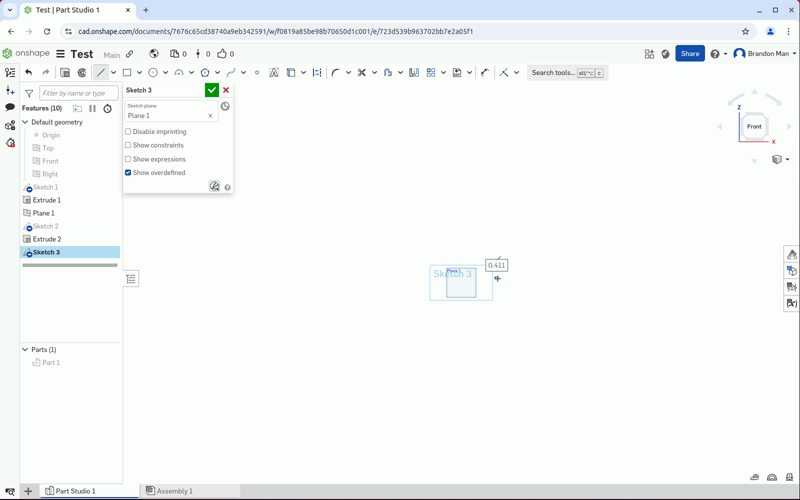
mouse_move(527, 278)
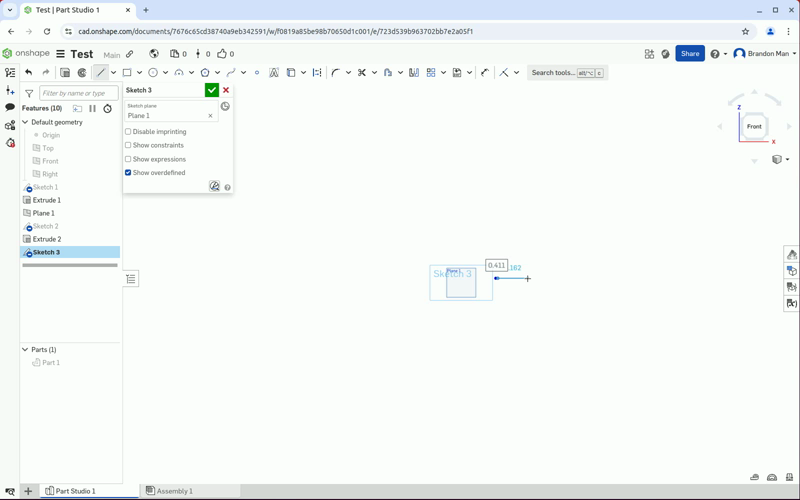
mouse_move(499, 278)
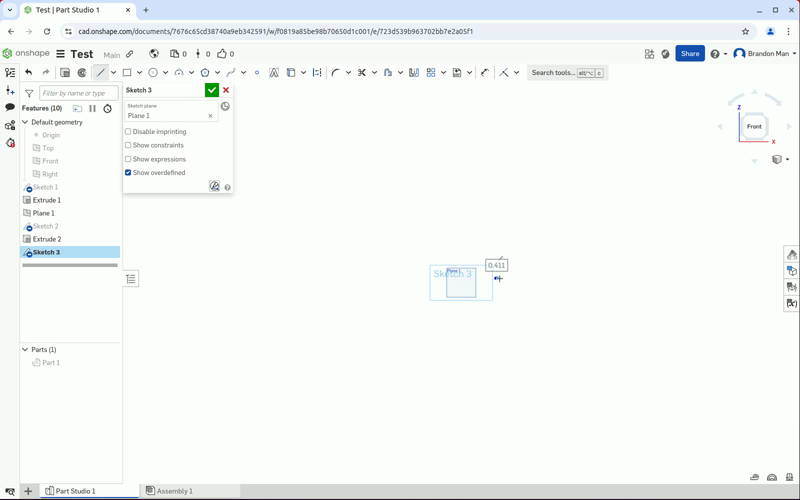
scroll(6)
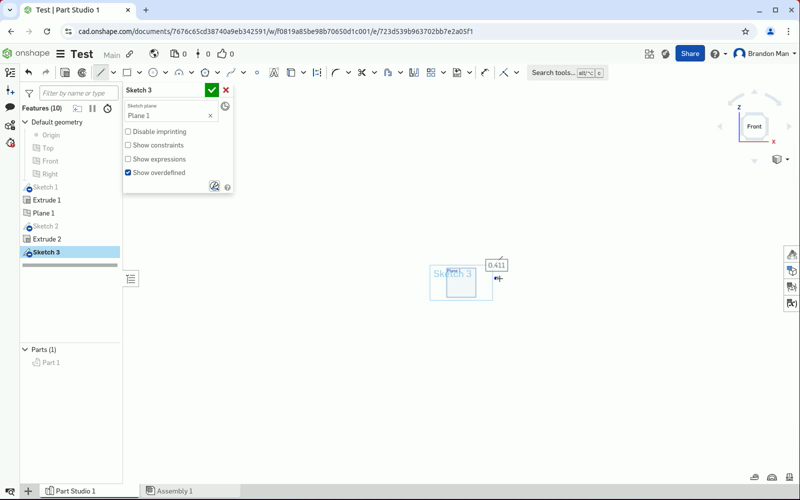
scroll(6)
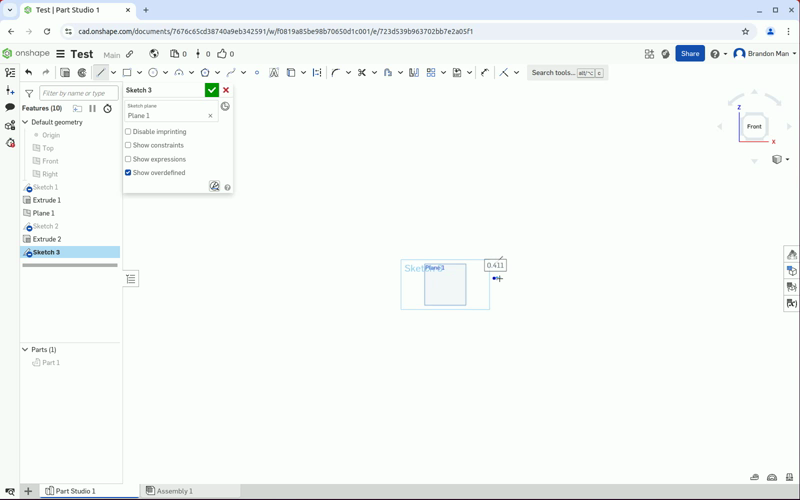
scroll(6)
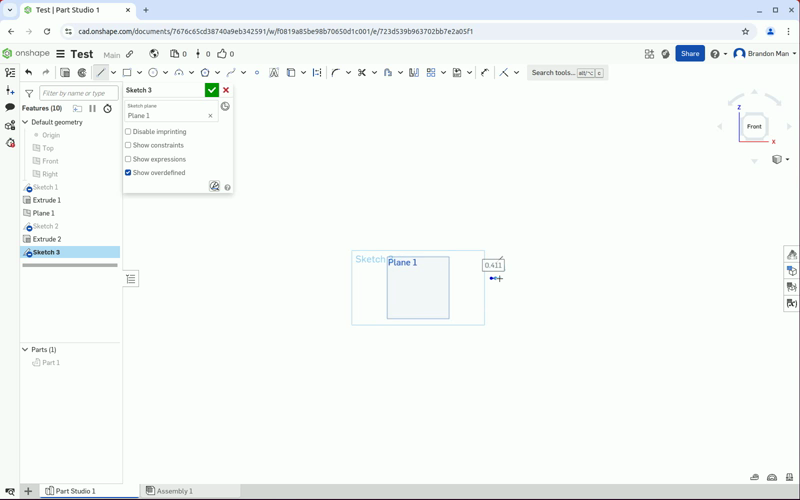
scroll(6)
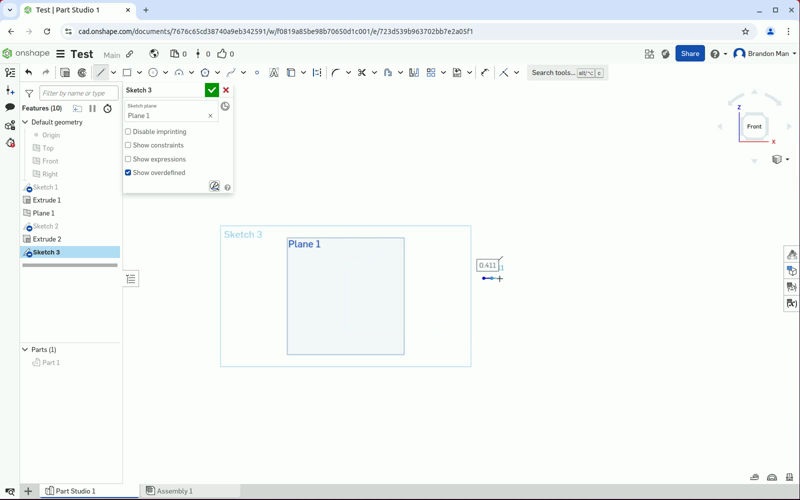
scroll(6)
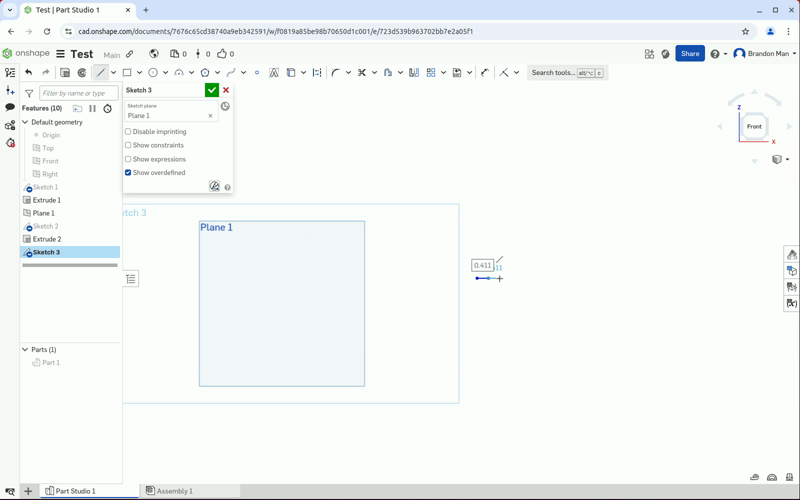
scroll(6)
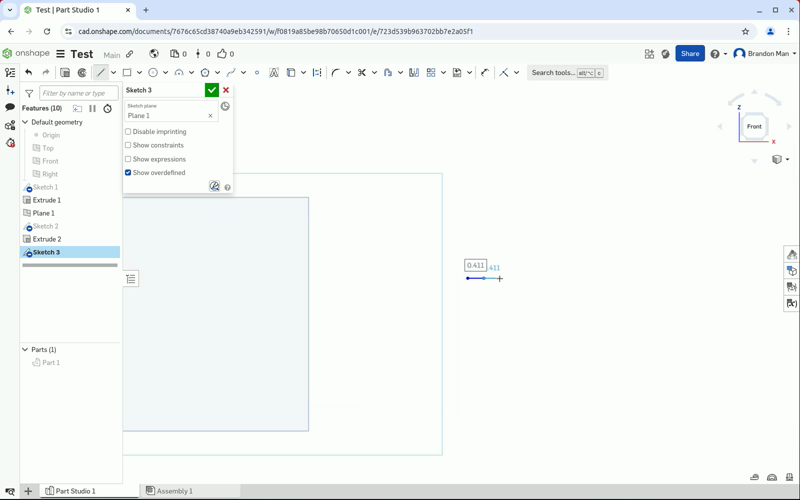
scroll(6)
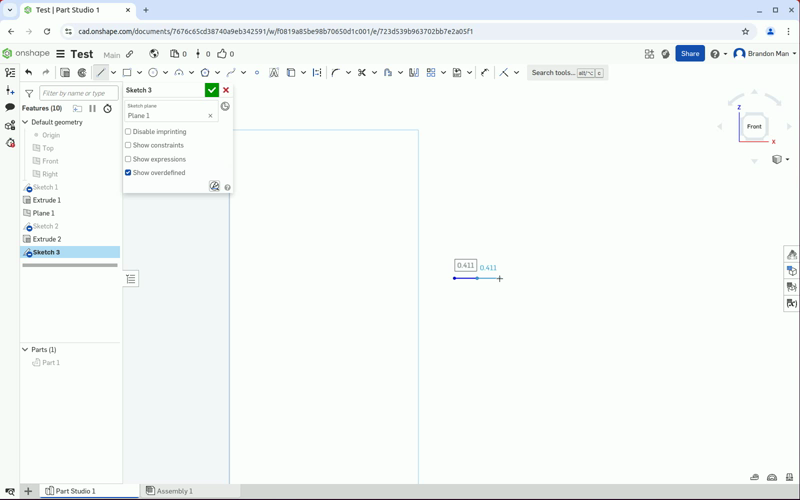
click(499, 278)
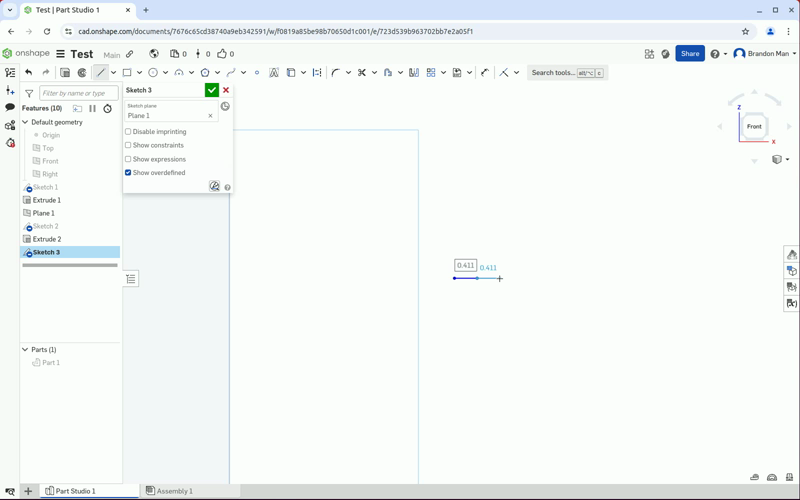
scroll(-6)
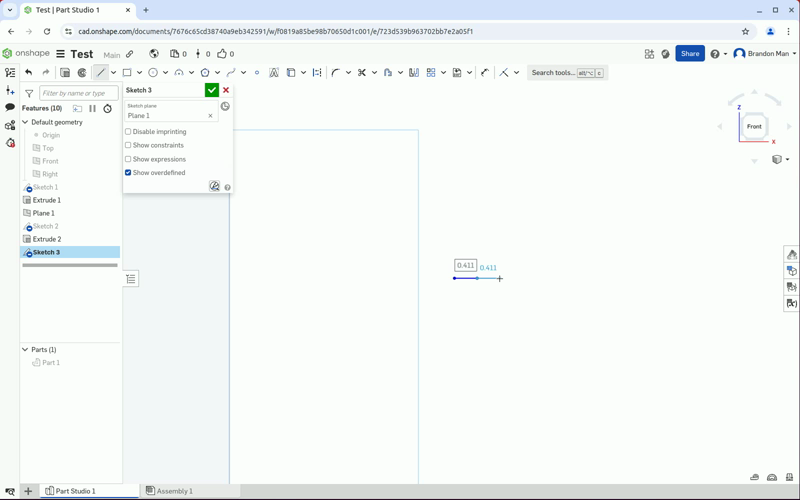
scroll(-6)
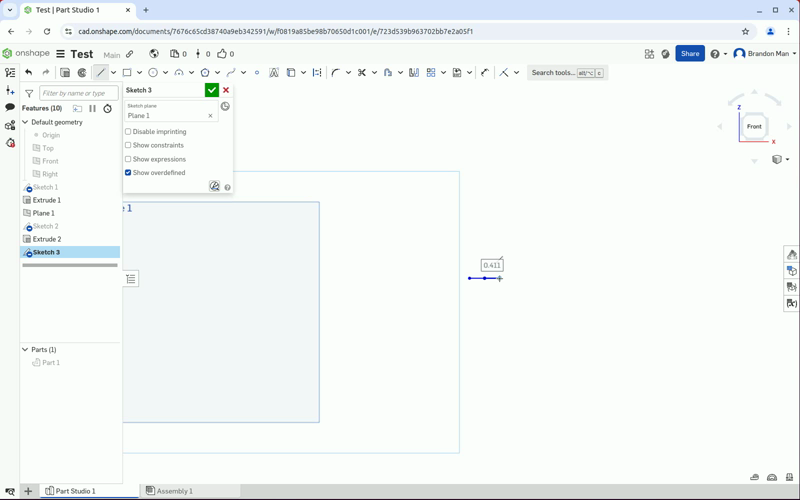
scroll(-6)
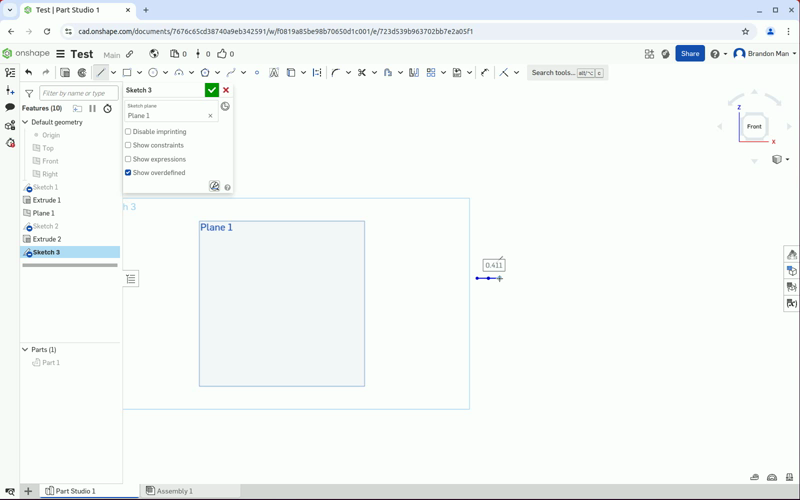
scroll(-6)
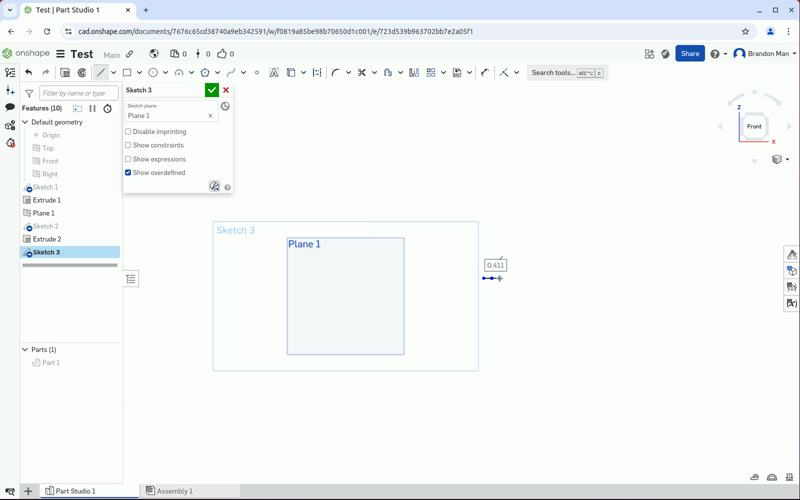
scroll(-6)
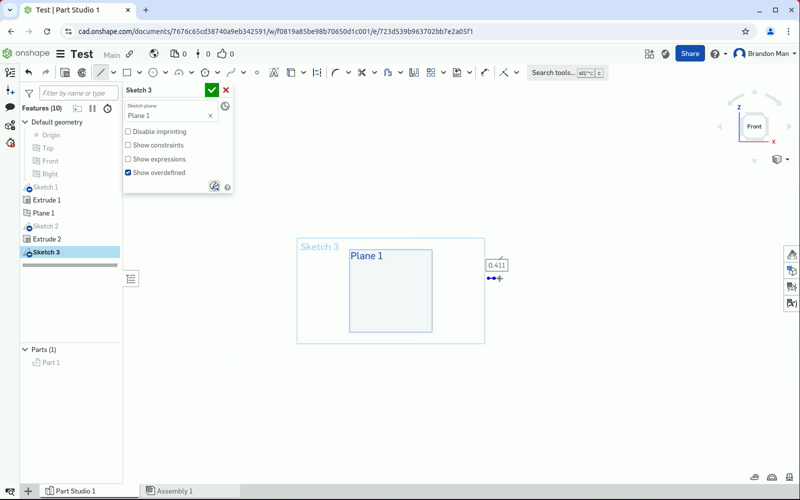
scroll(-6)
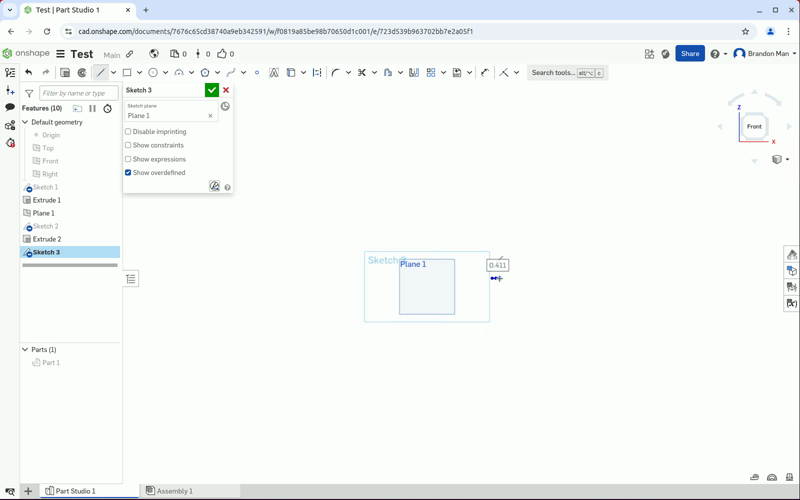
scroll(-6)
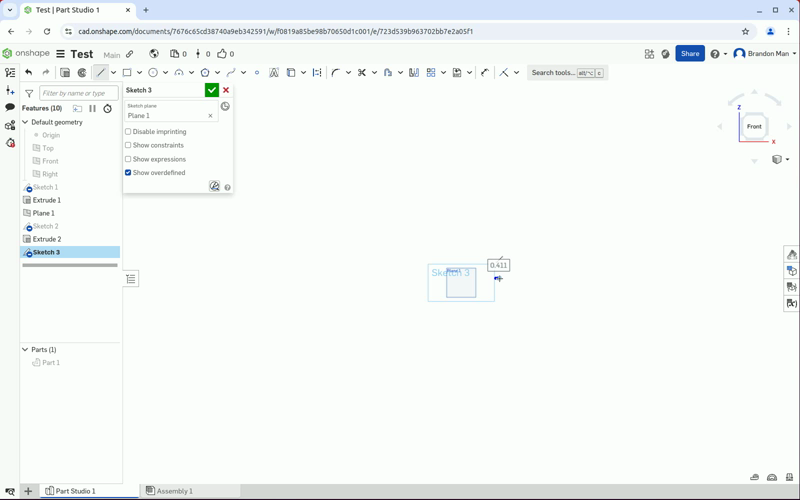
key_up(shift)
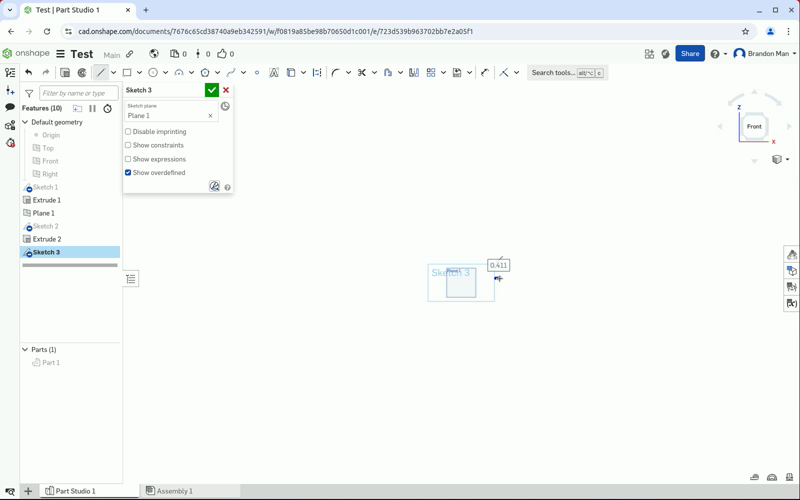
key(esc)
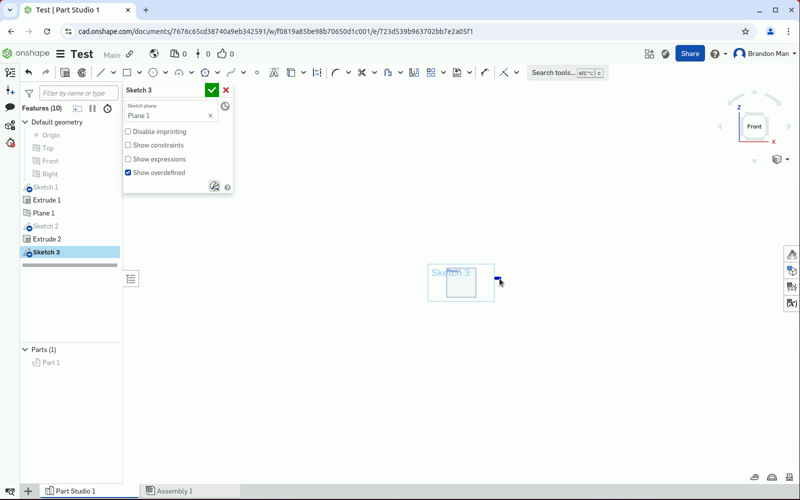
key(a)
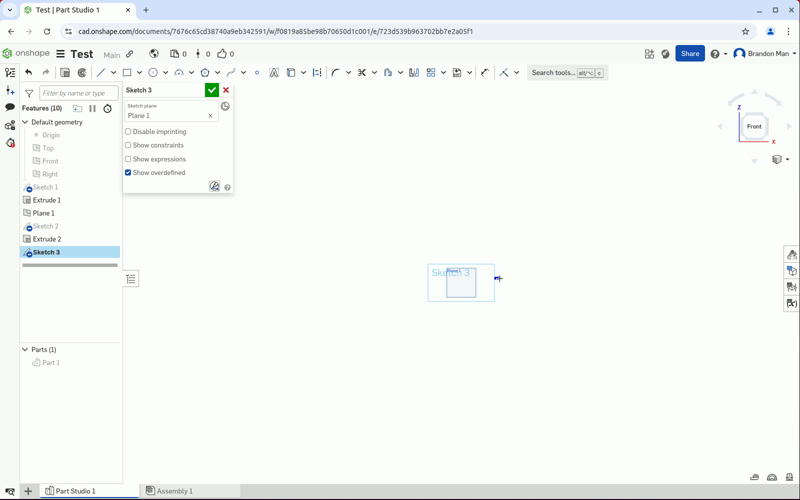
mouse_move(499, 278)
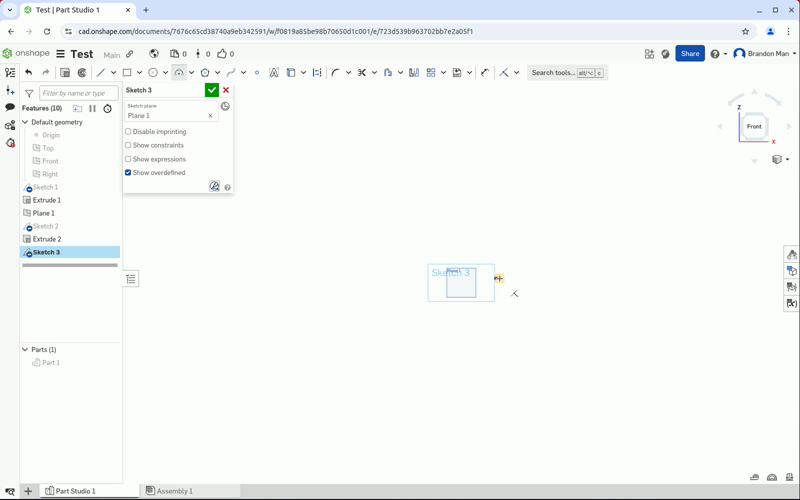
scroll(6)
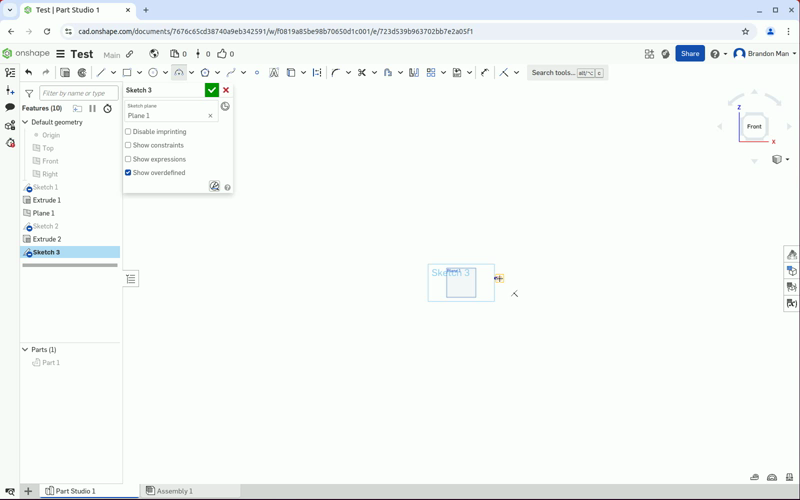
scroll(6)
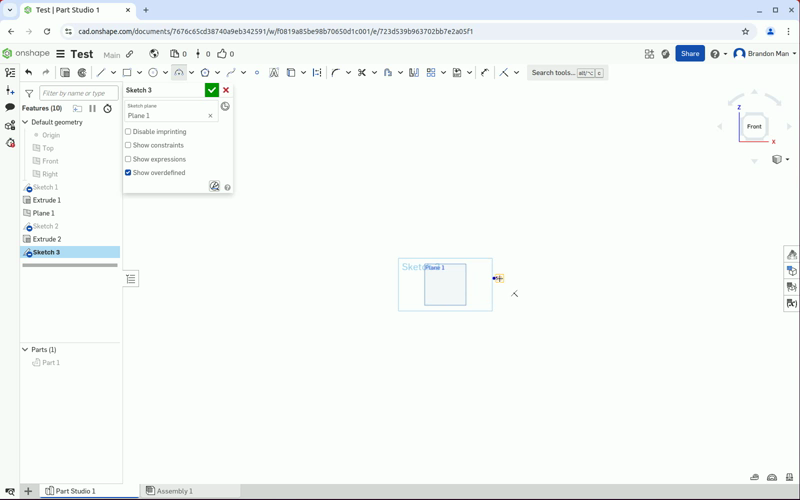
scroll(6)
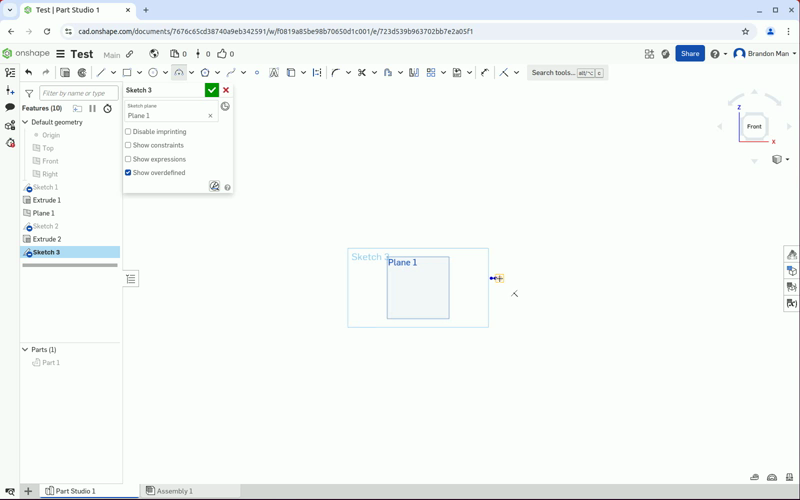
scroll(6)
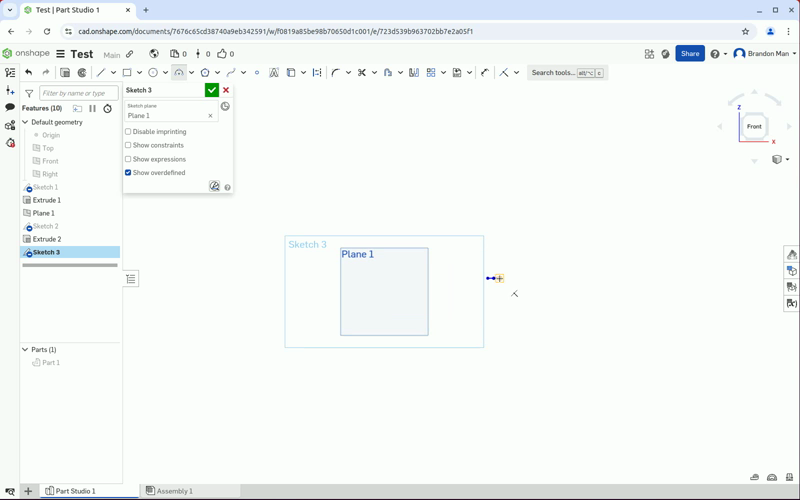
scroll(6)
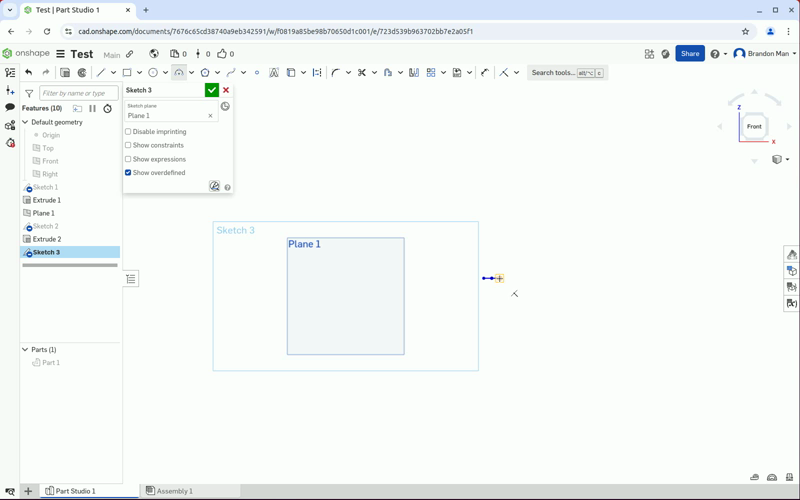
scroll(6)
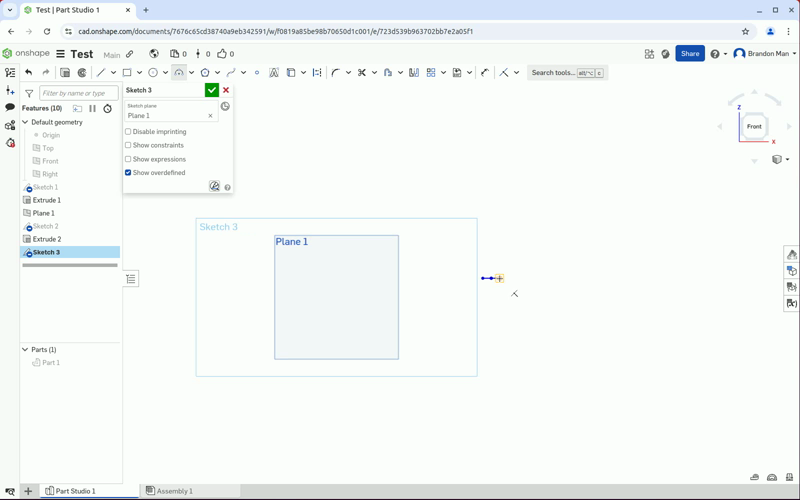
scroll(6)
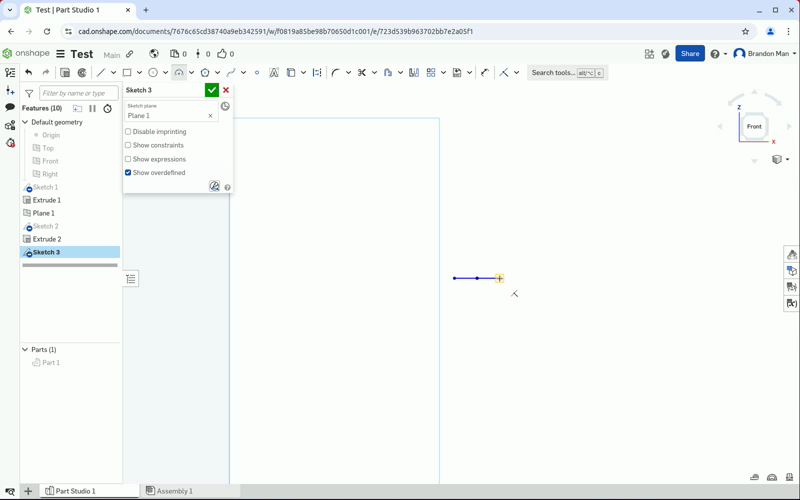
click(499, 278)
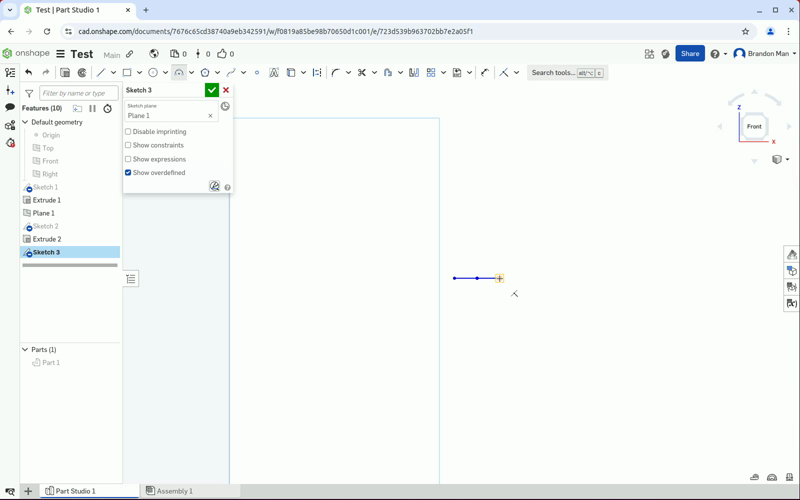
scroll(-6)
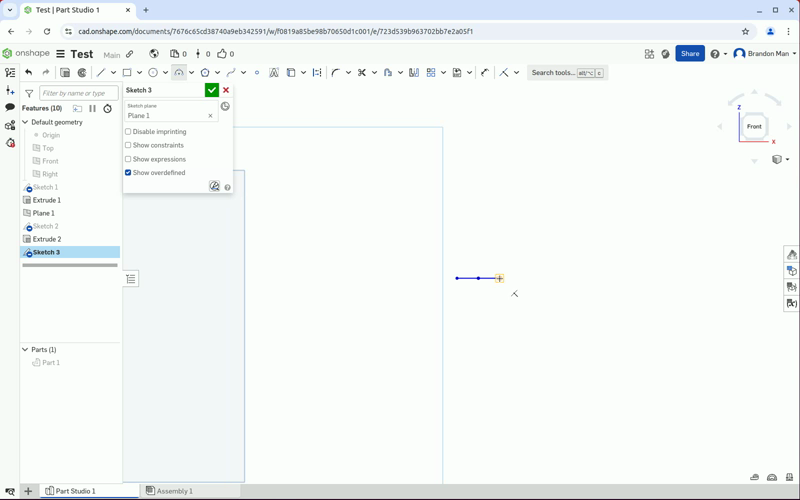
scroll(-6)
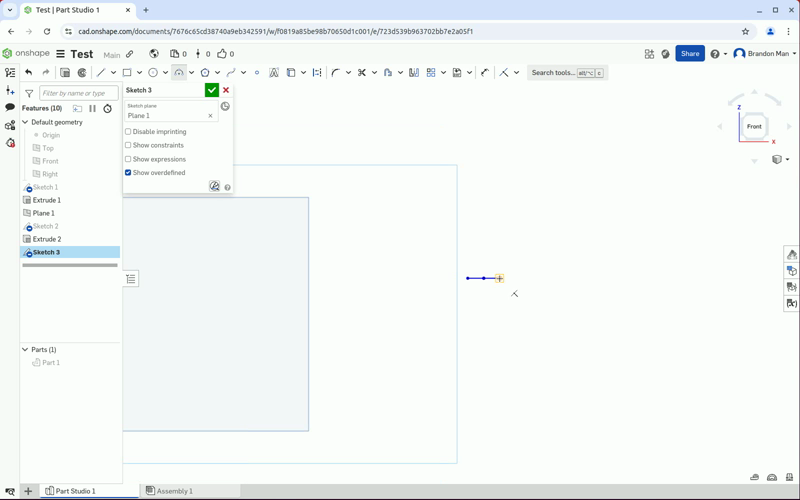
scroll(-6)
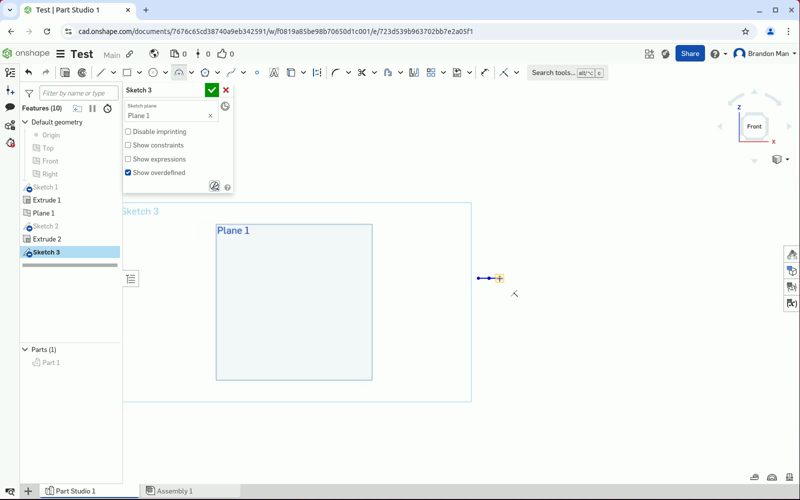
scroll(-6)
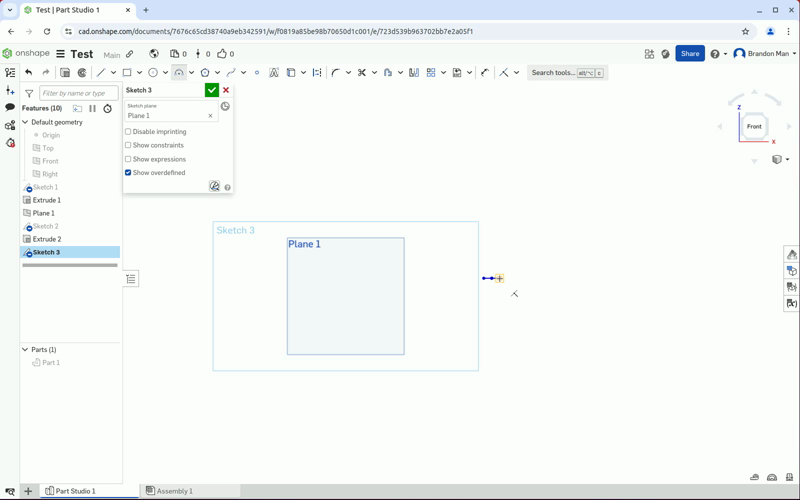
scroll(-6)
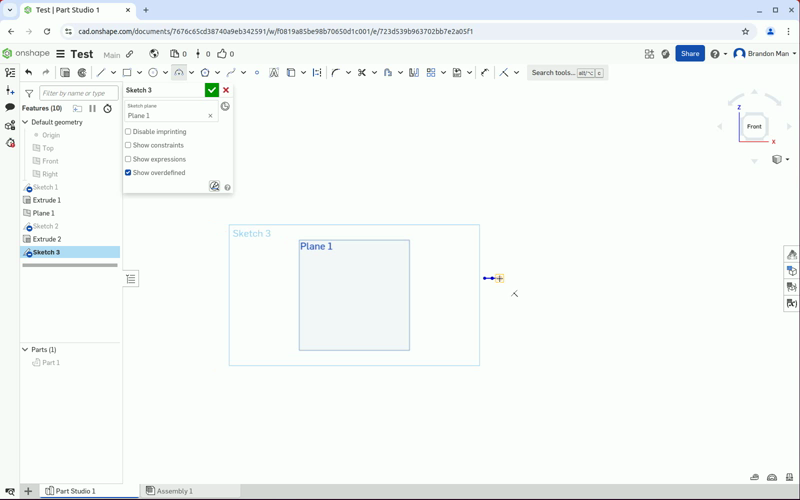
scroll(-6)
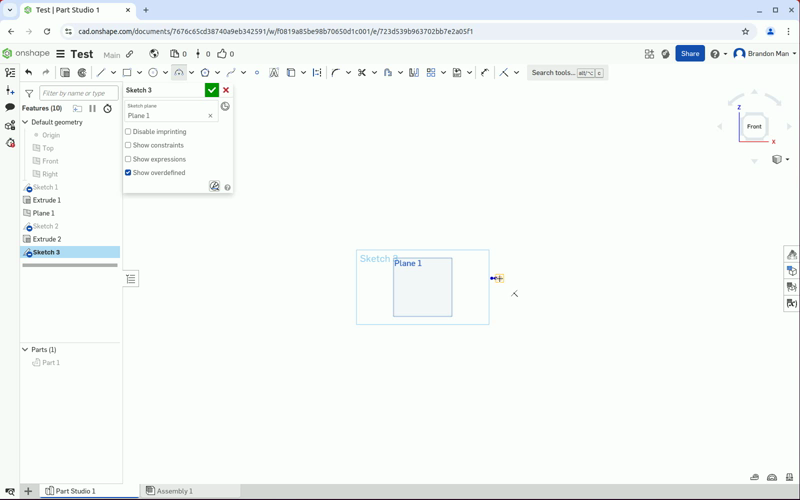
scroll(-6)
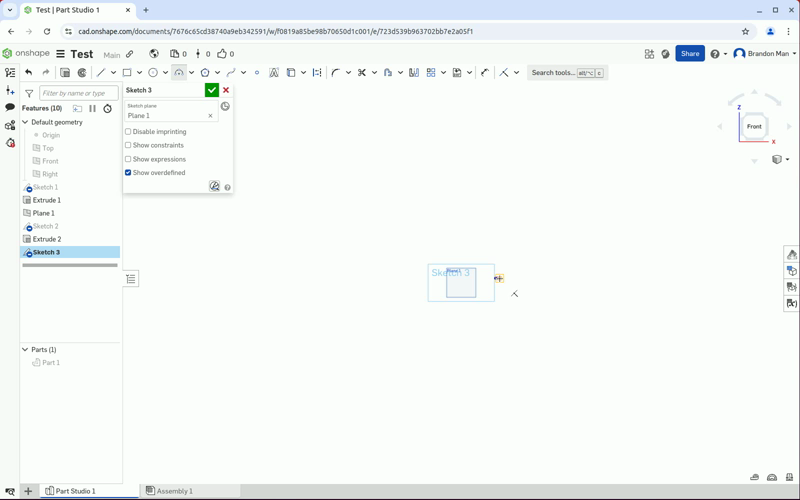
mouse_move(495, 278)
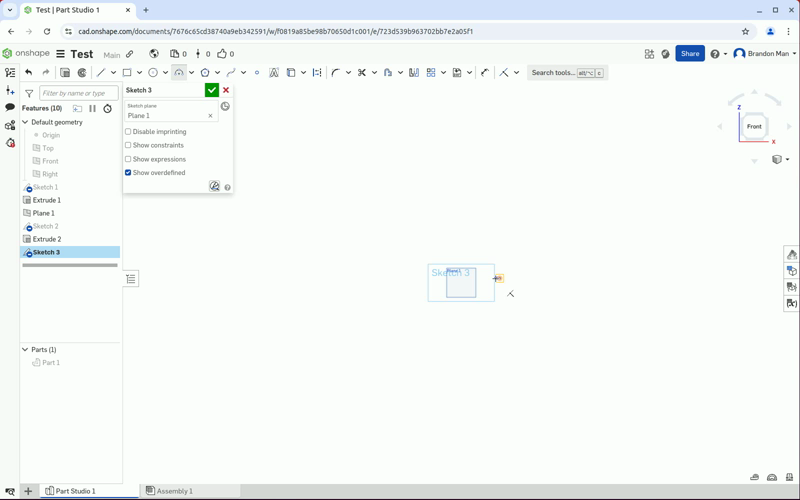
scroll(6)
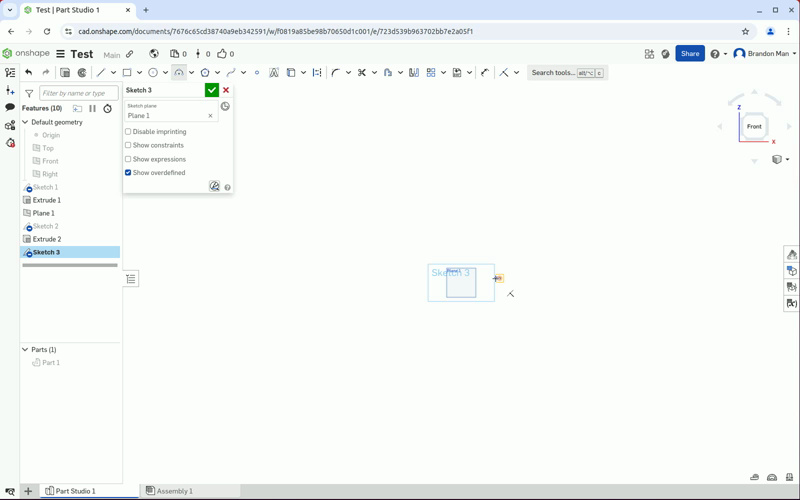
scroll(6)
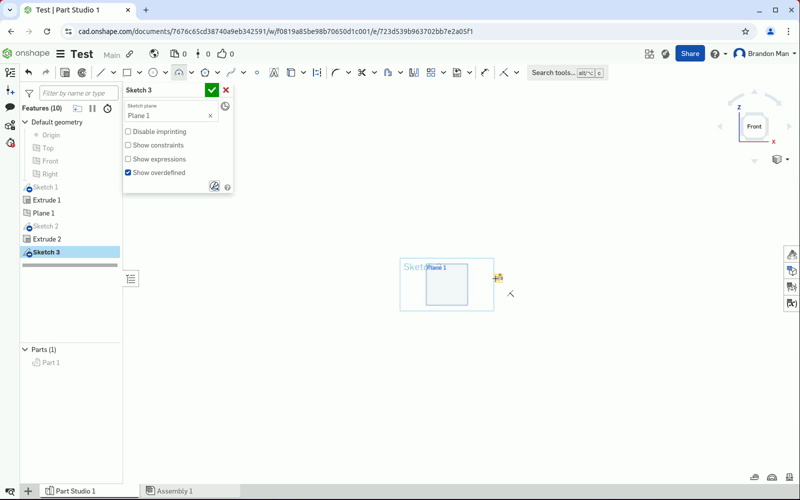
scroll(6)
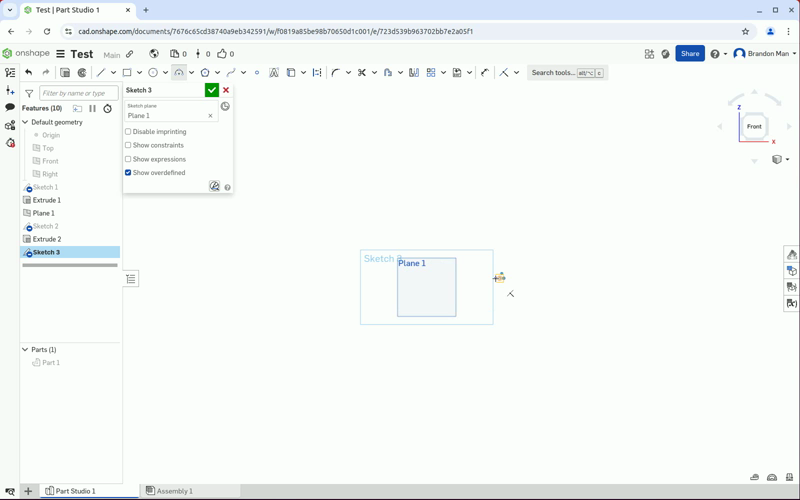
scroll(6)
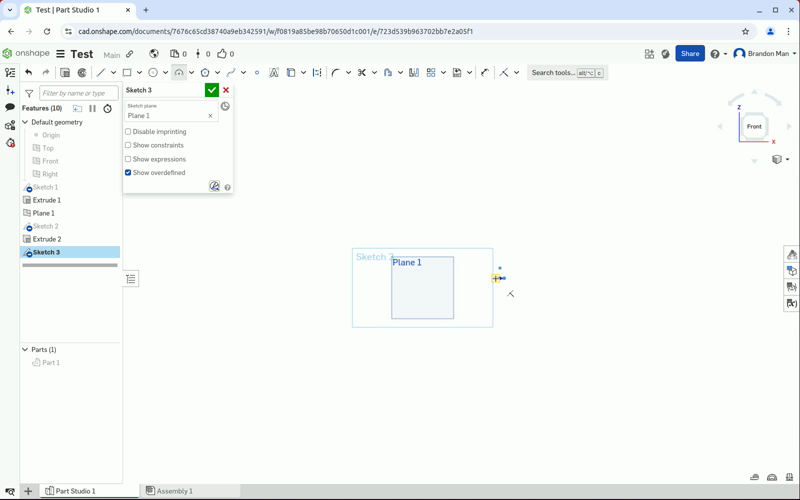
scroll(6)
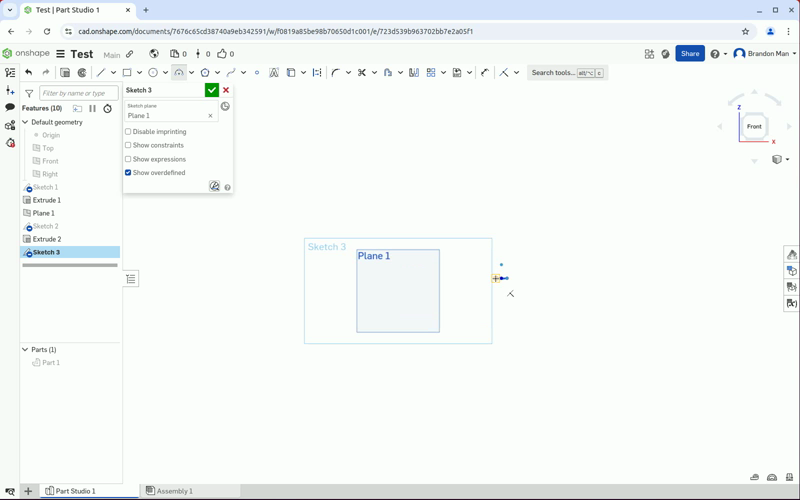
scroll(6)
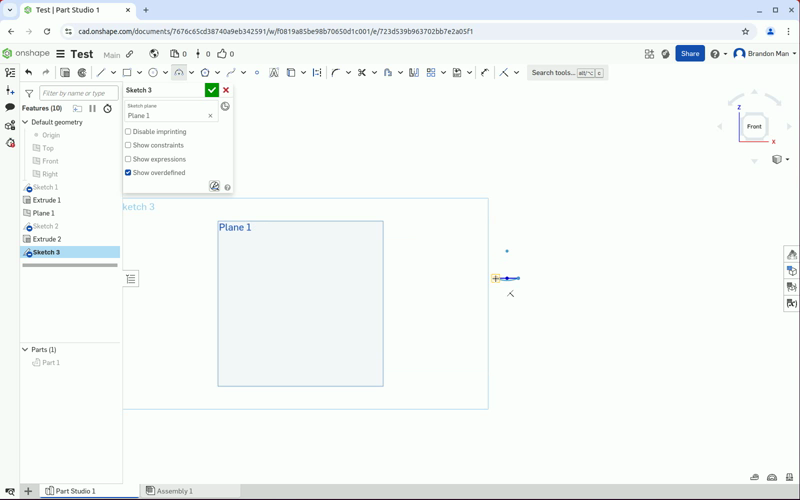
scroll(6)
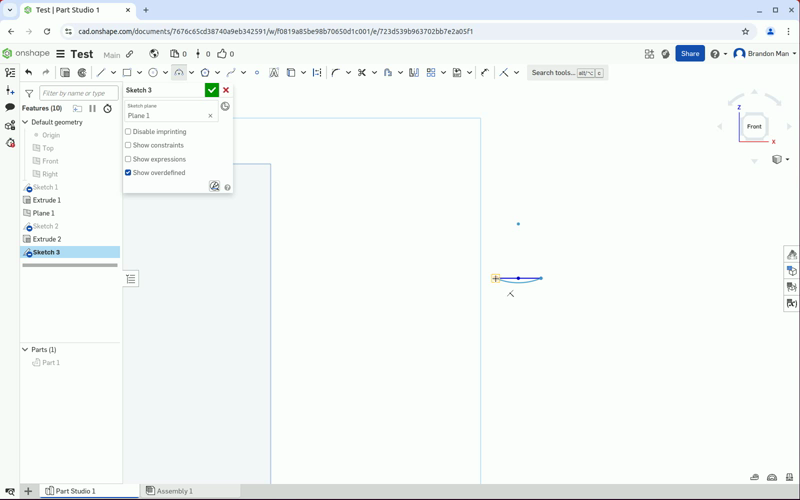
click(495, 278)
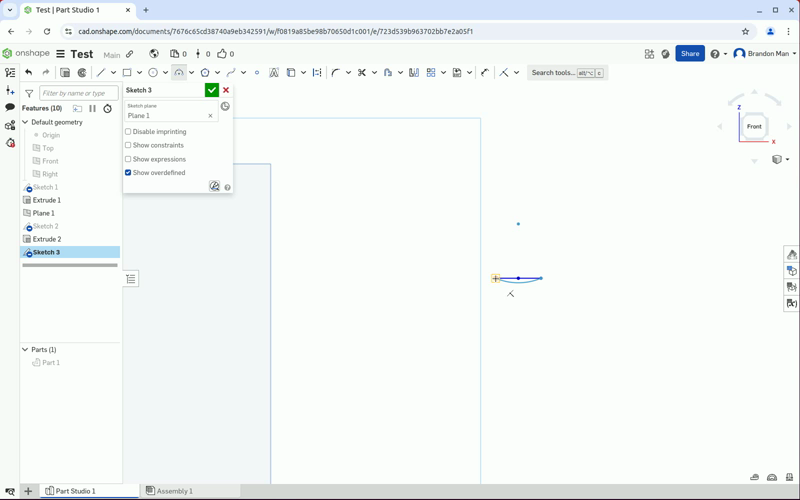
scroll(-6)
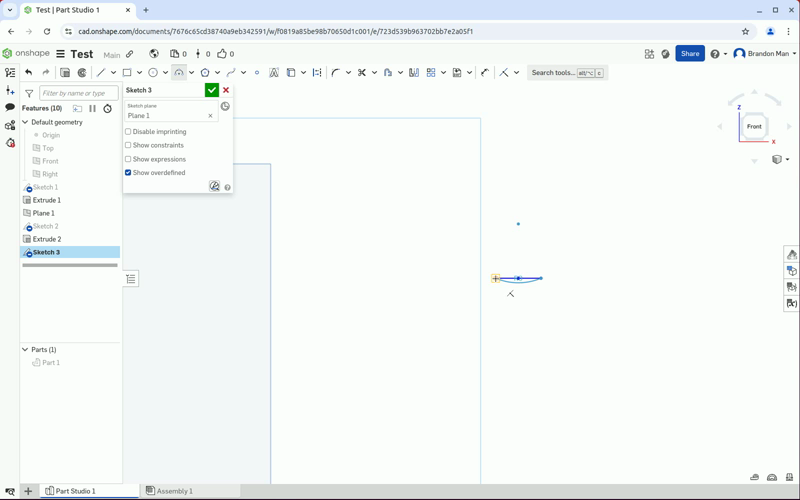
scroll(-6)
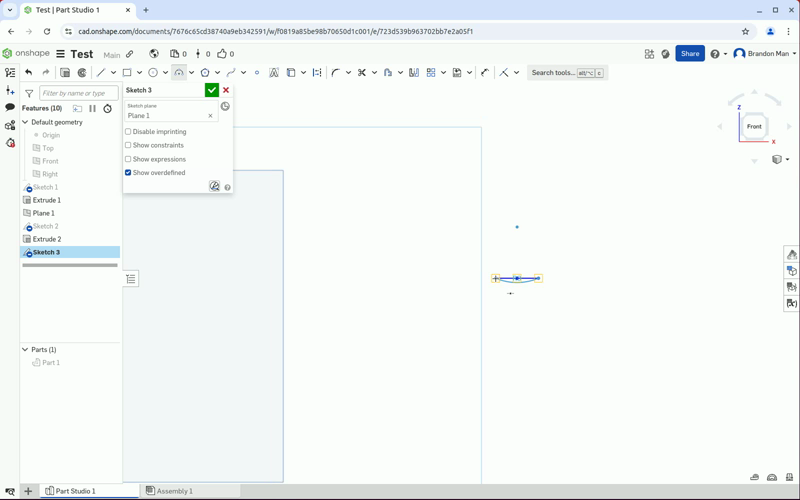
scroll(-6)
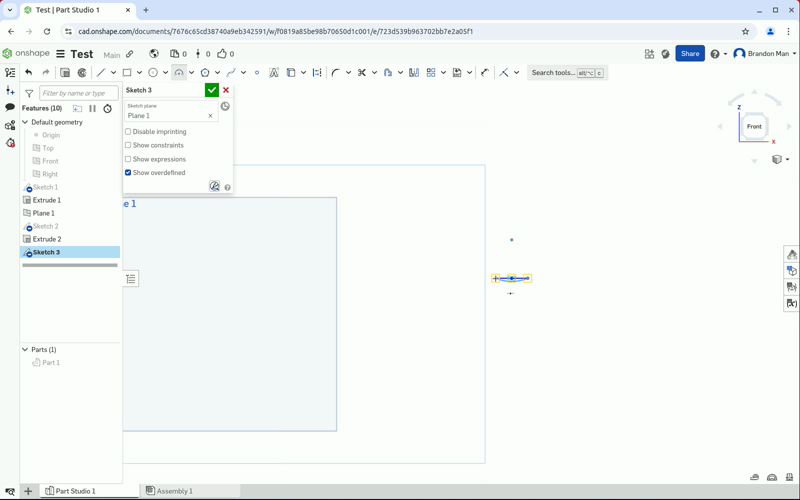
scroll(-6)
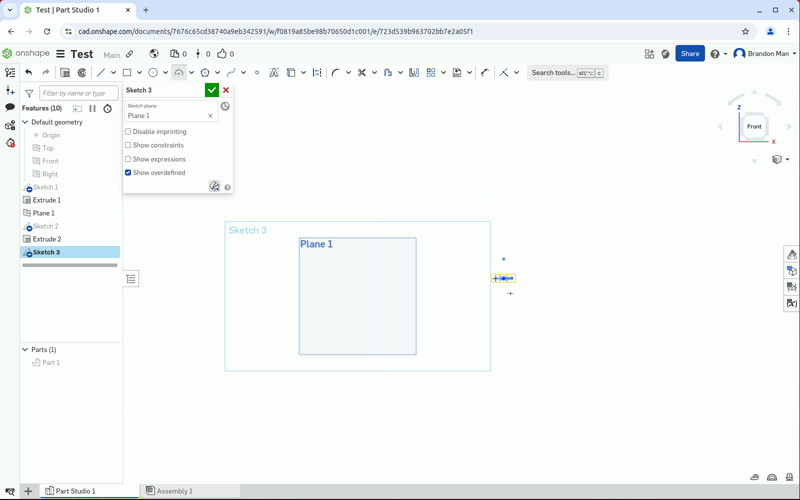
scroll(-6)
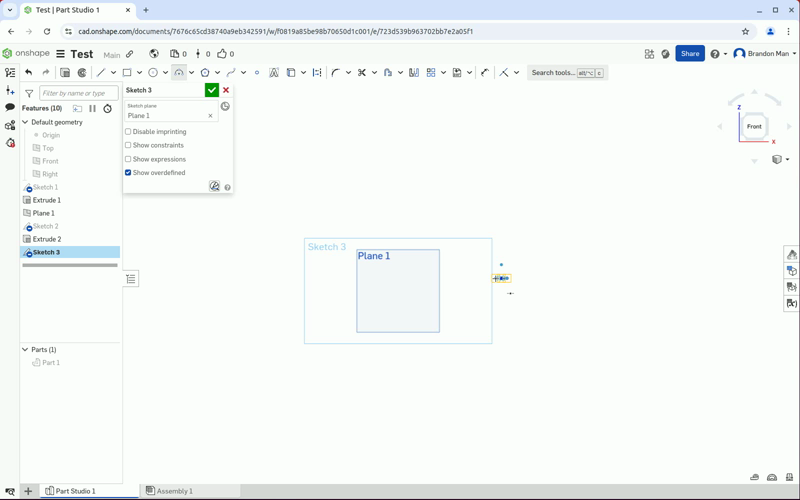
scroll(-6)
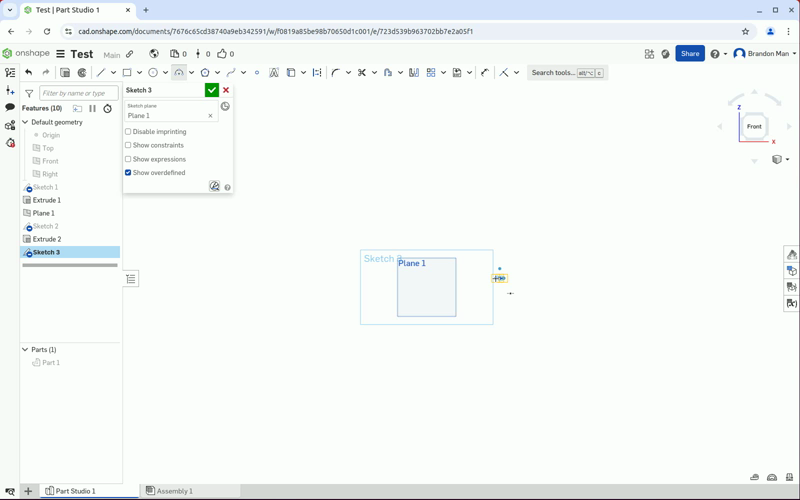
scroll(-6)
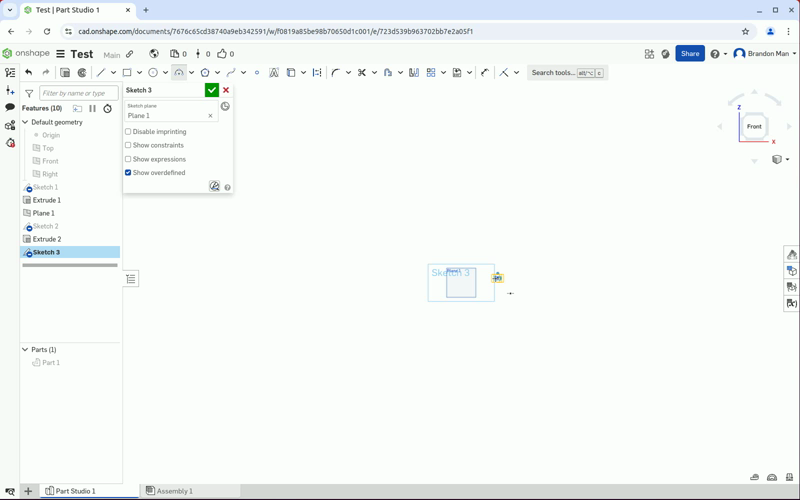
key_down(shift)
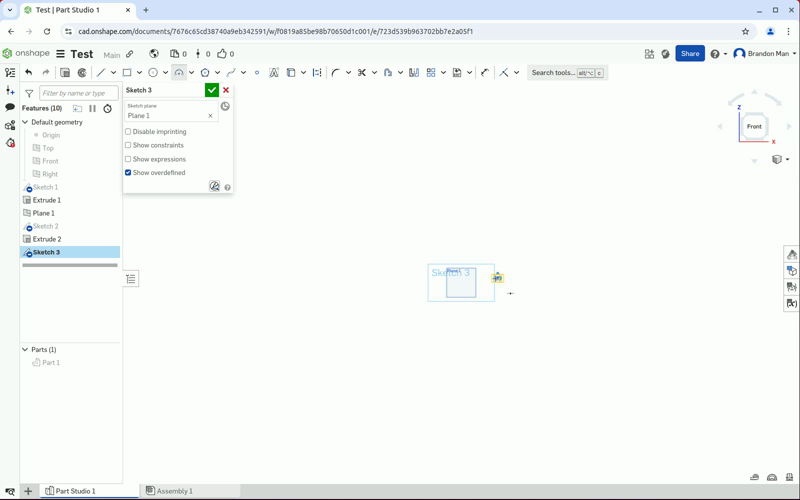
mouse_move(497, 276)
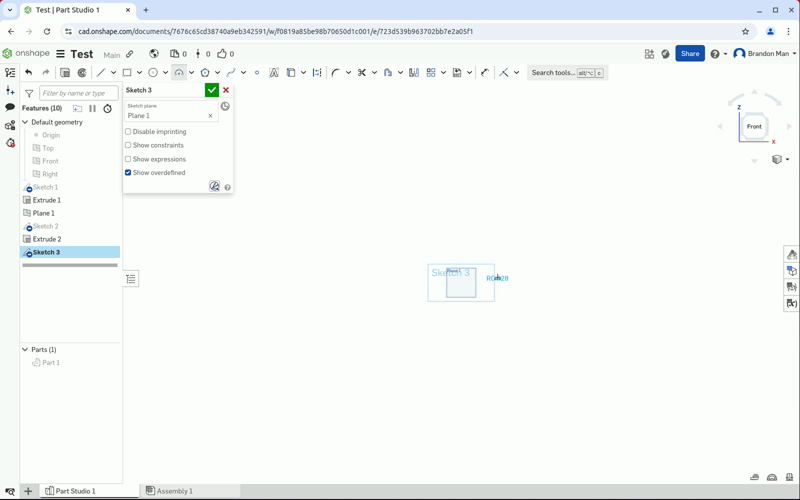
scroll(6)
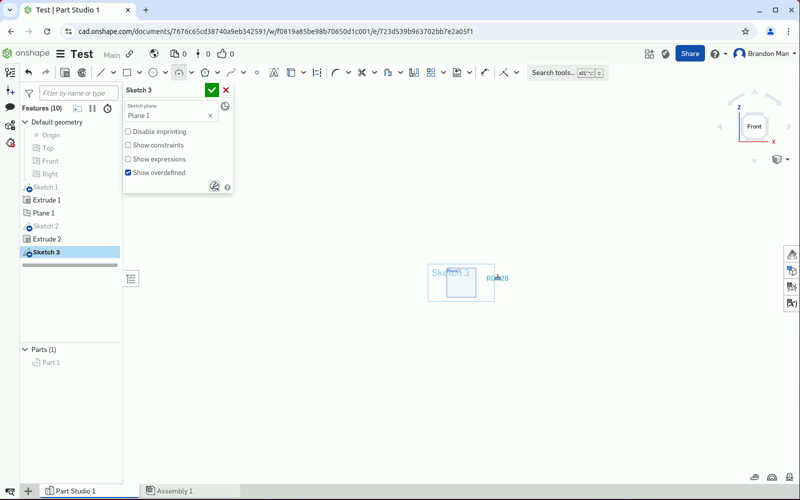
scroll(6)
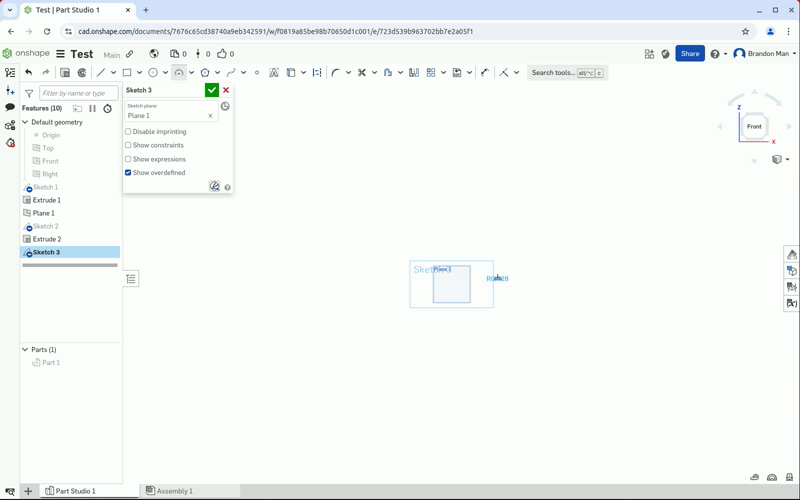
scroll(6)
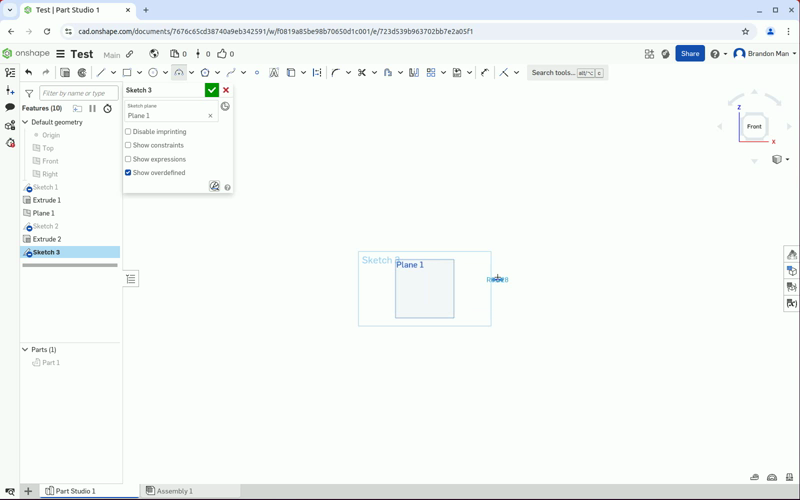
scroll(6)
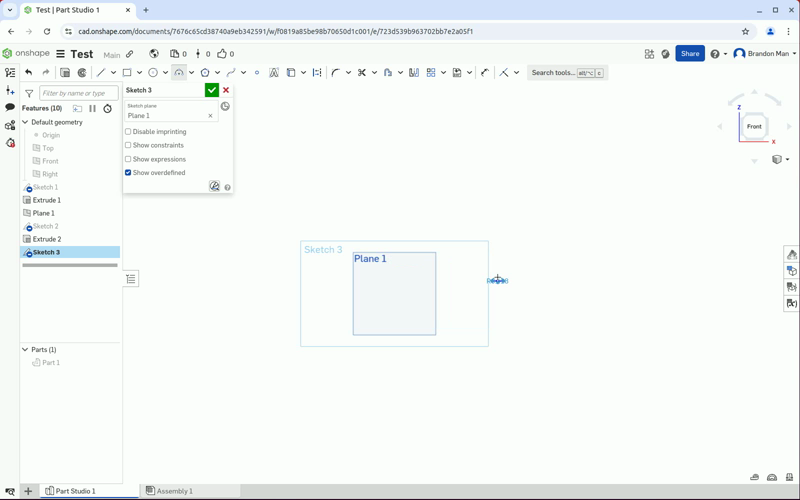
scroll(6)
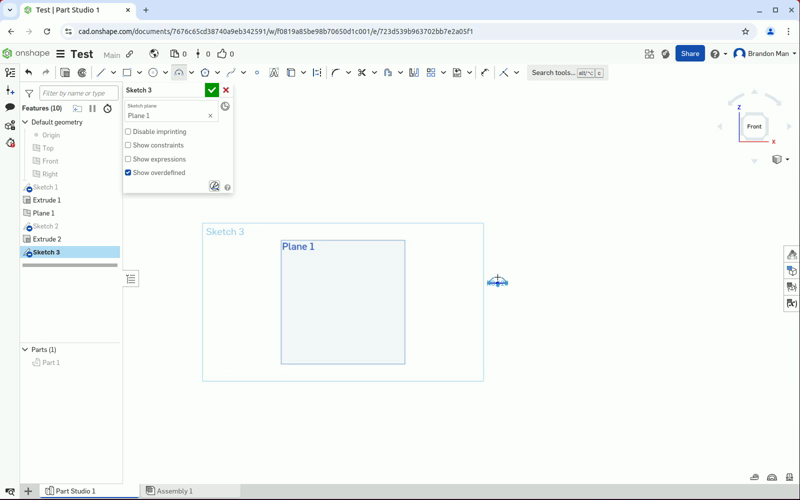
scroll(6)
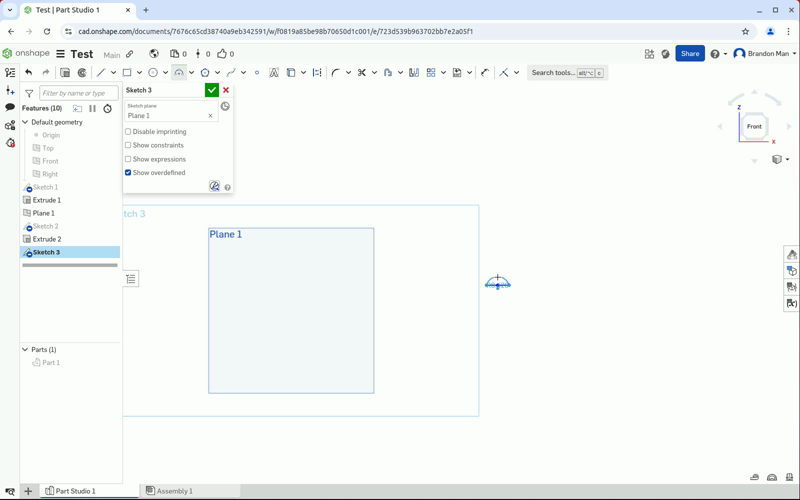
scroll(6)
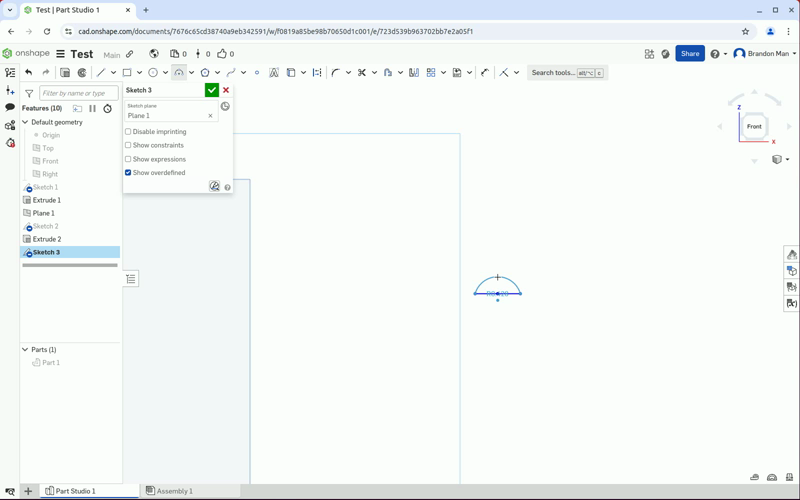
click(497, 276)
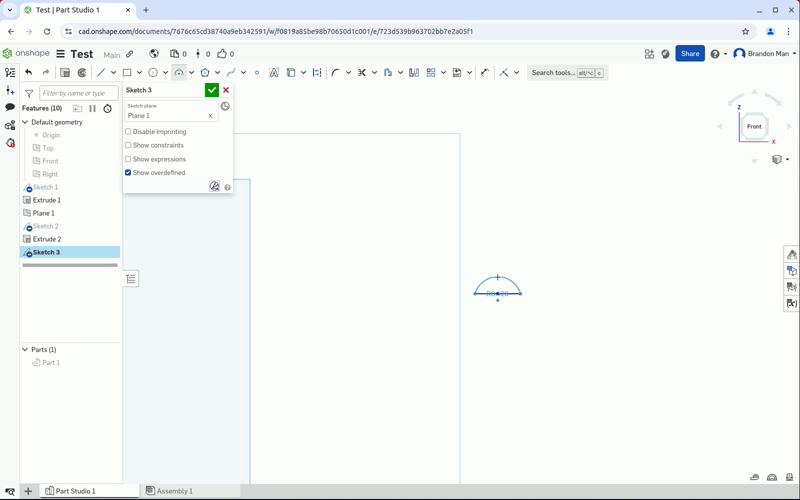
scroll(-6)
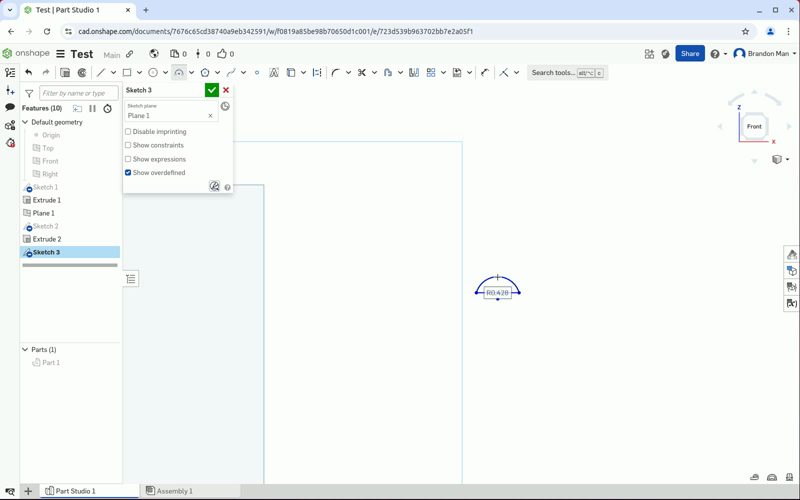
scroll(-6)
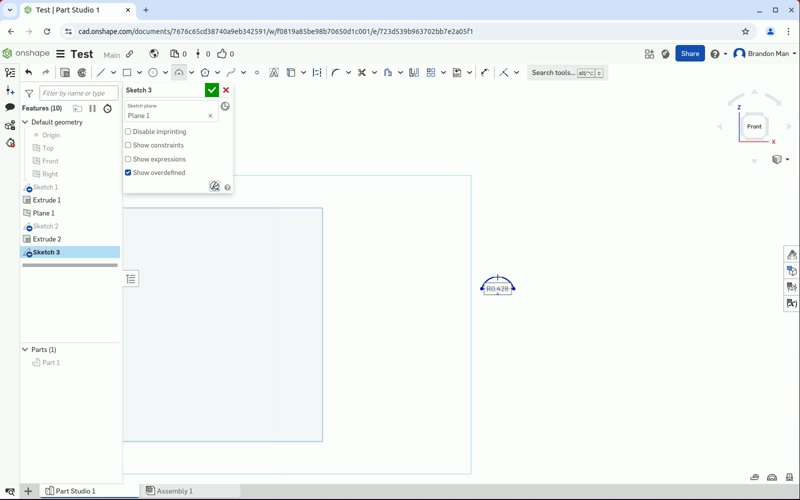
scroll(-6)
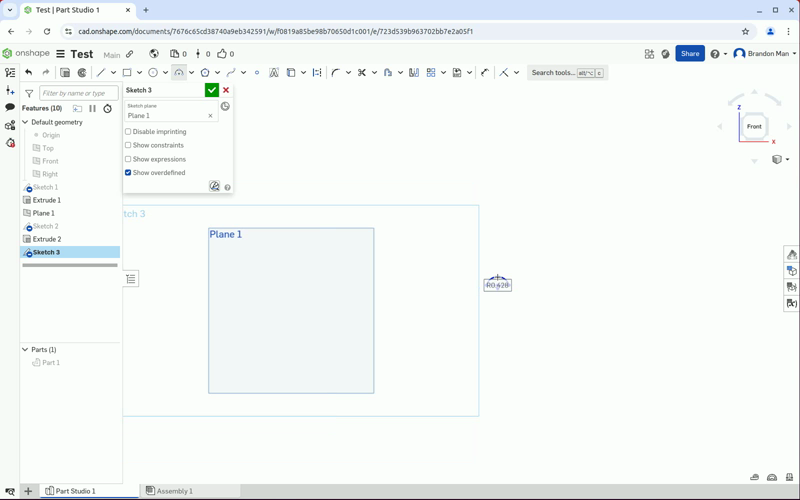
scroll(-6)
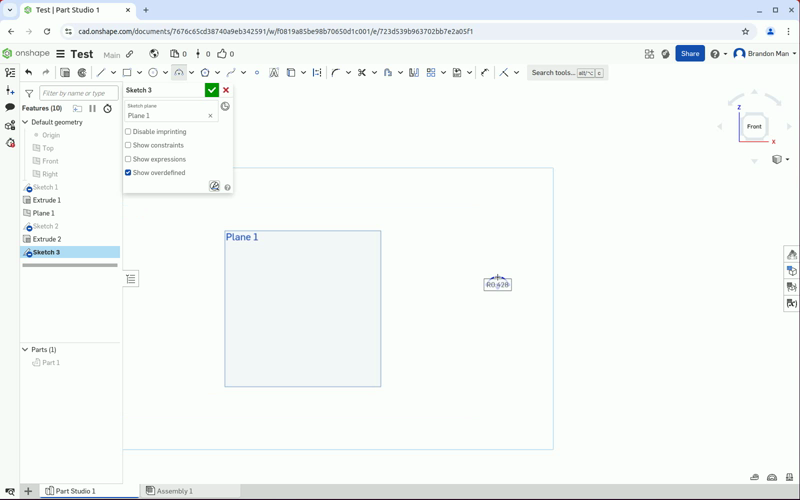
scroll(-6)
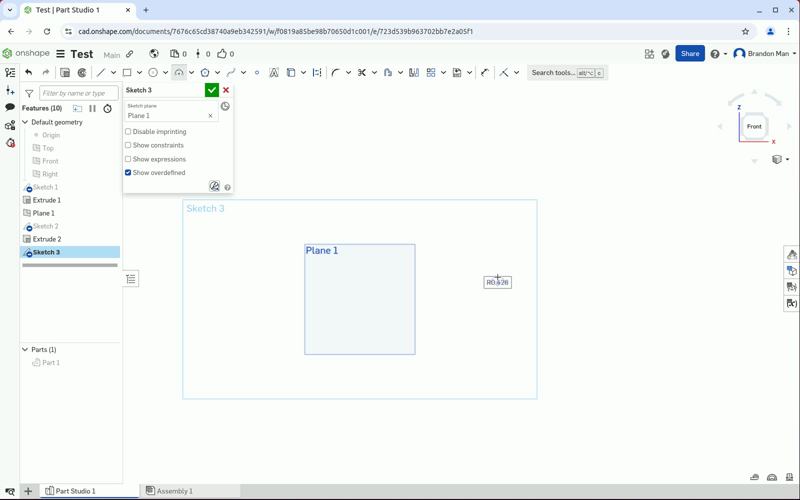
scroll(-6)
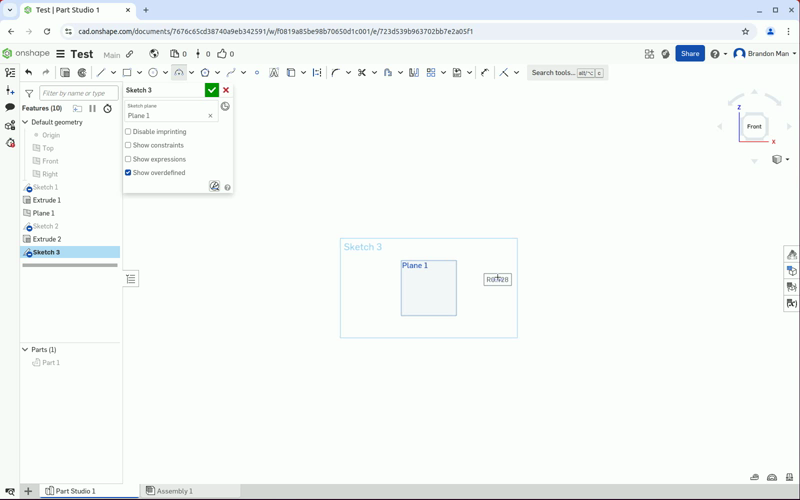
scroll(-6)
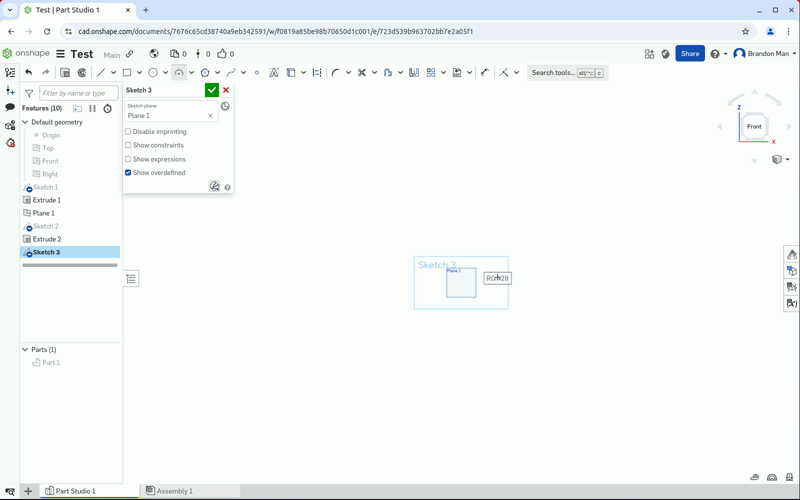
key_up(shift)
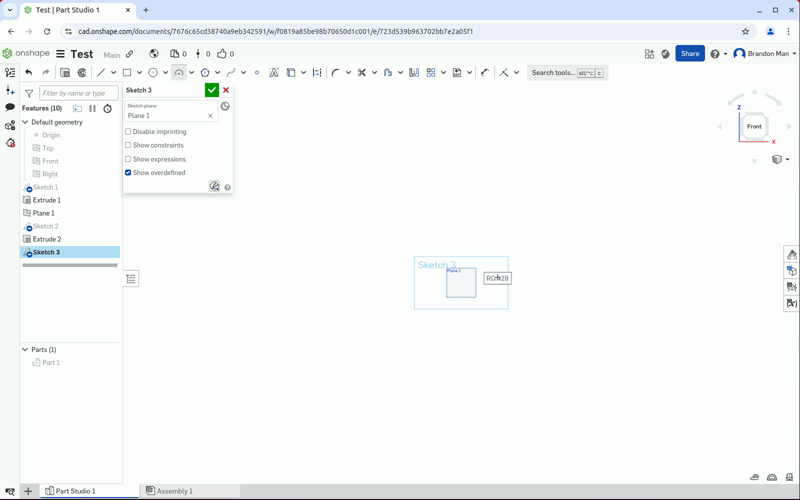
key(esc)
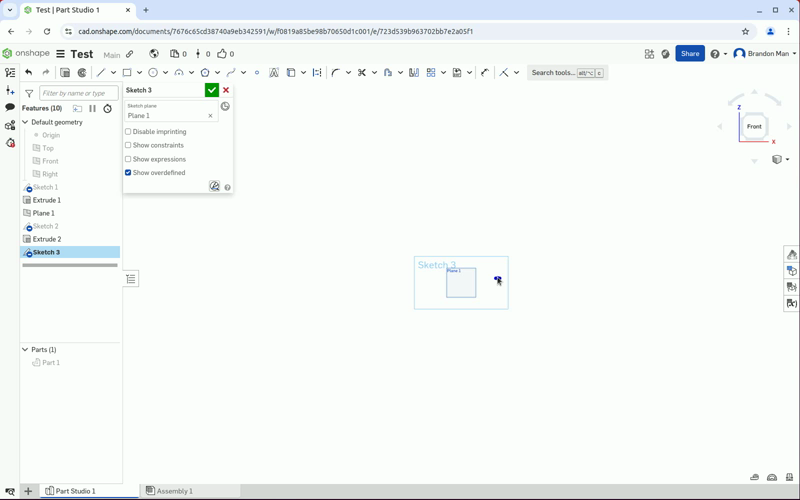
mouse_move(496, 276)
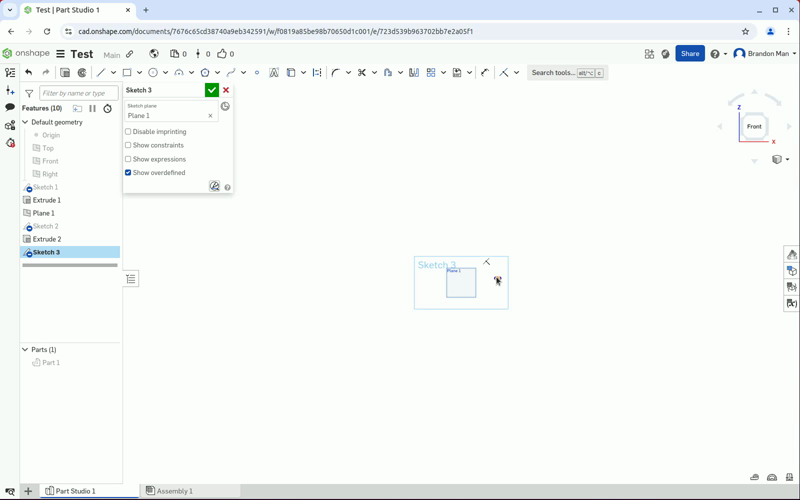
scroll(6)
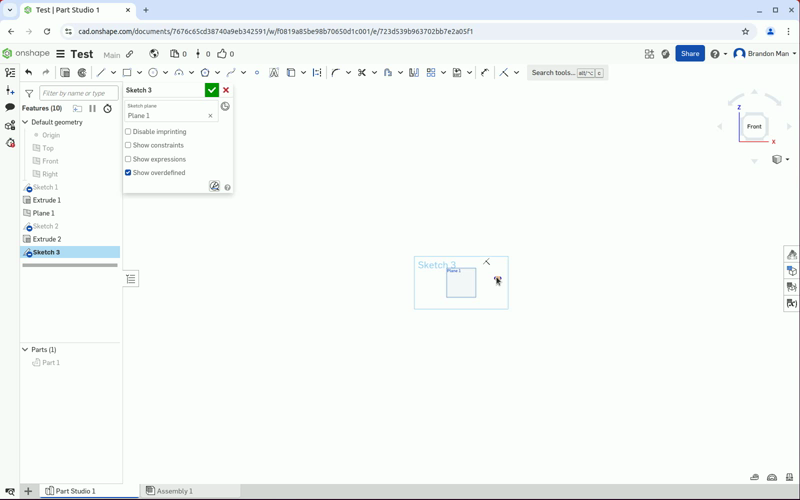
scroll(6)
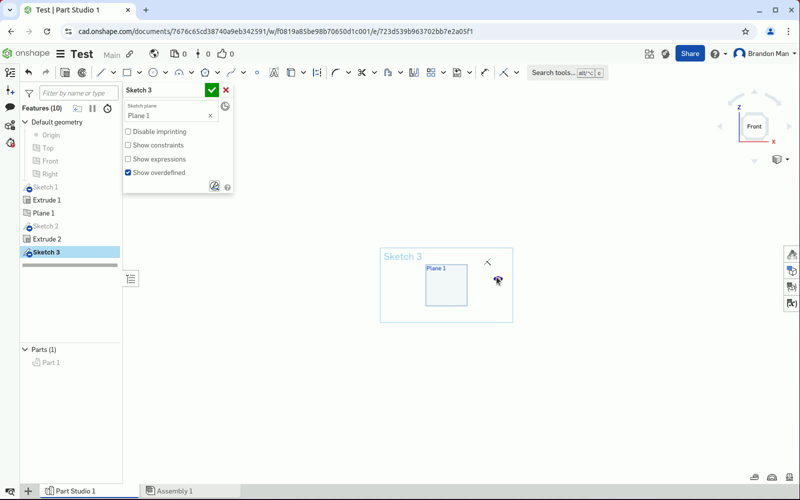
scroll(6)
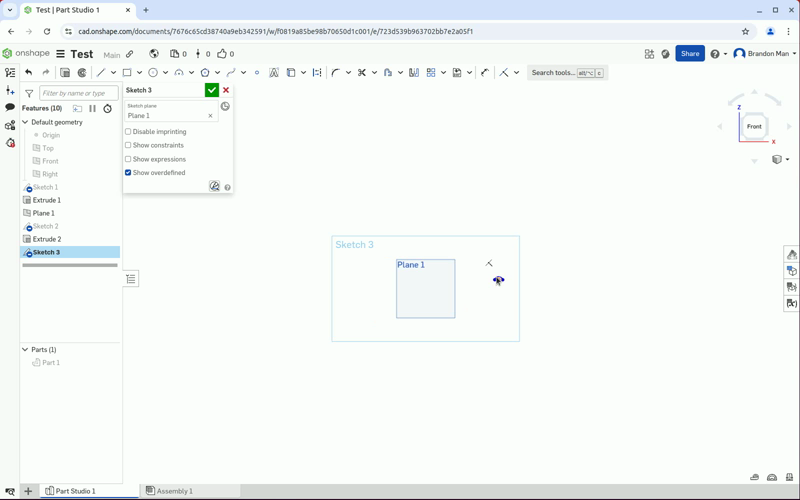
scroll(6)
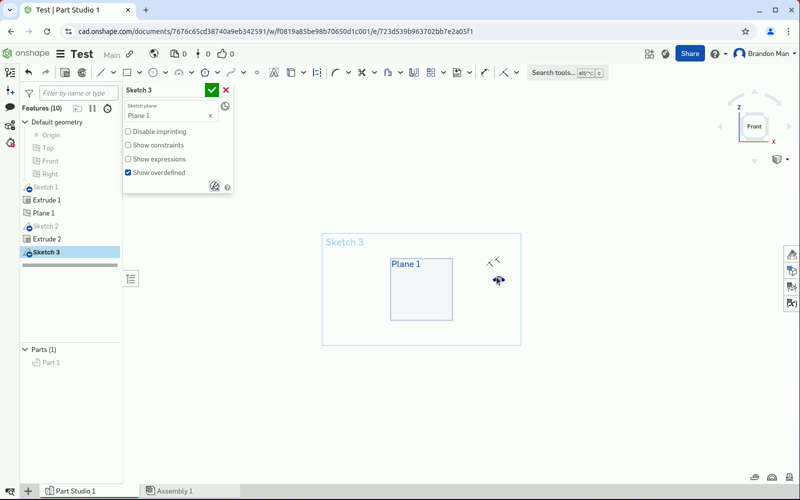
scroll(6)
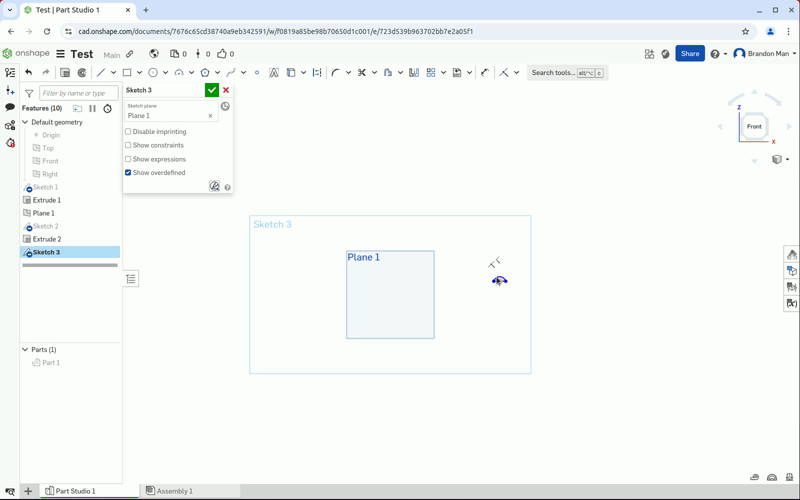
scroll(6)
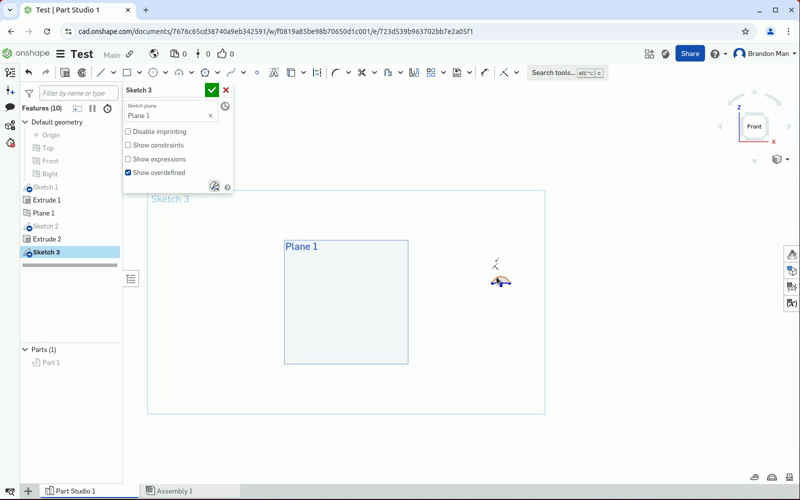
scroll(6)
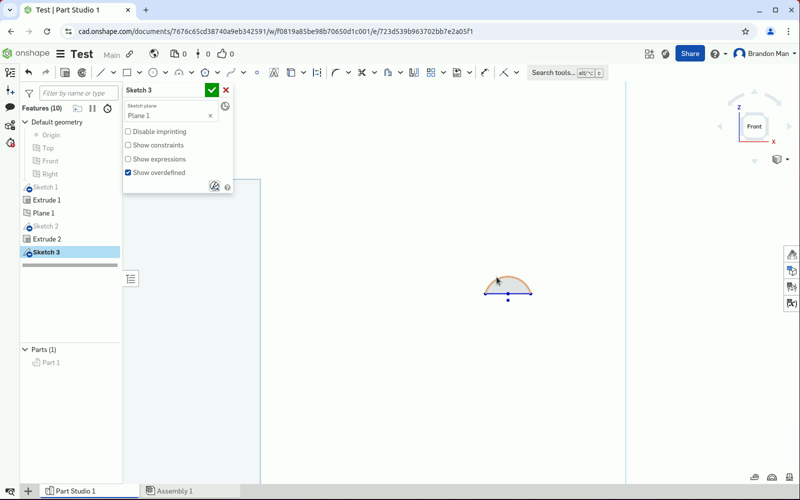
click(496, 276)
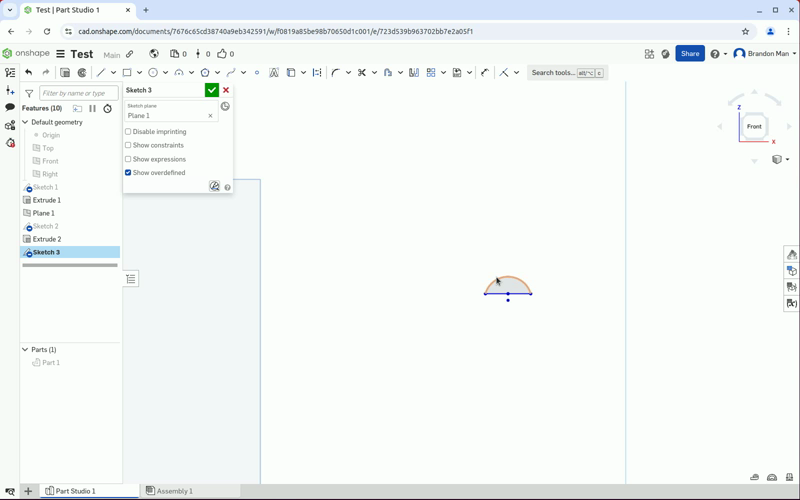
scroll(-6)
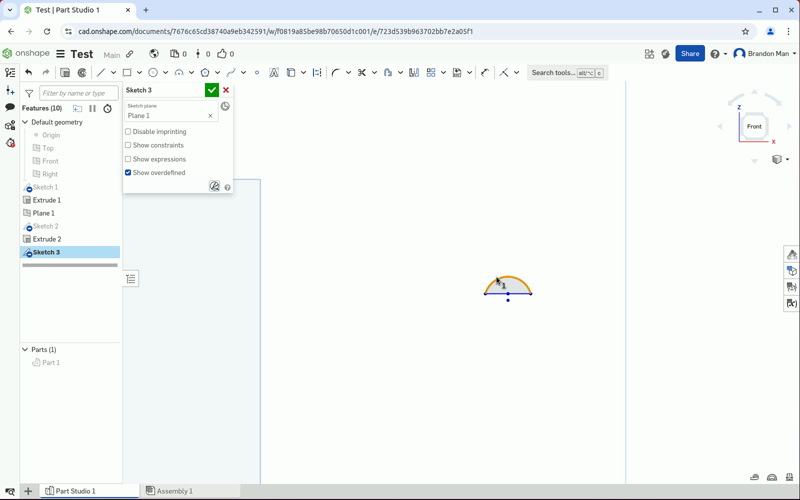
scroll(-6)
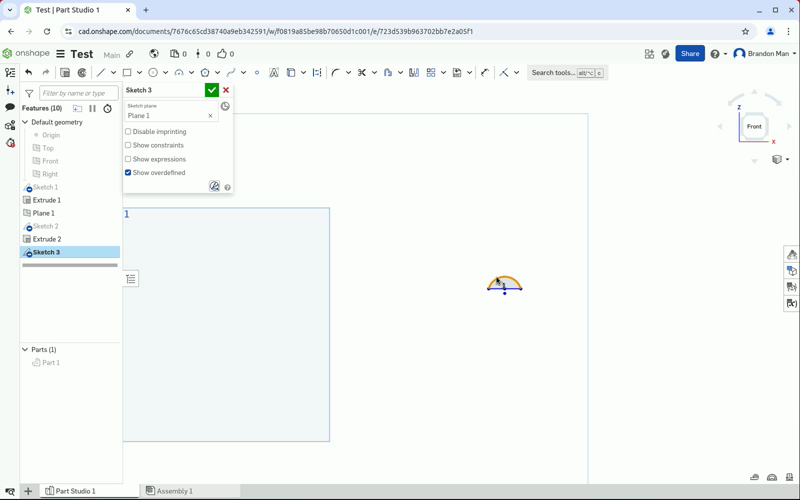
scroll(-6)
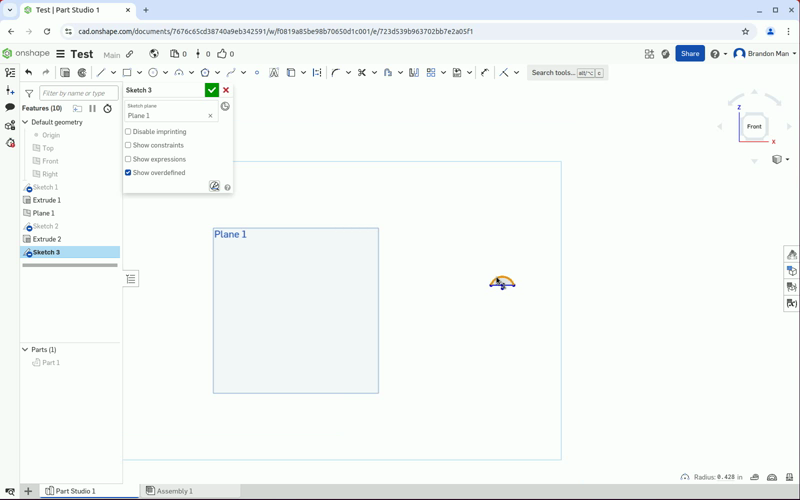
scroll(-6)
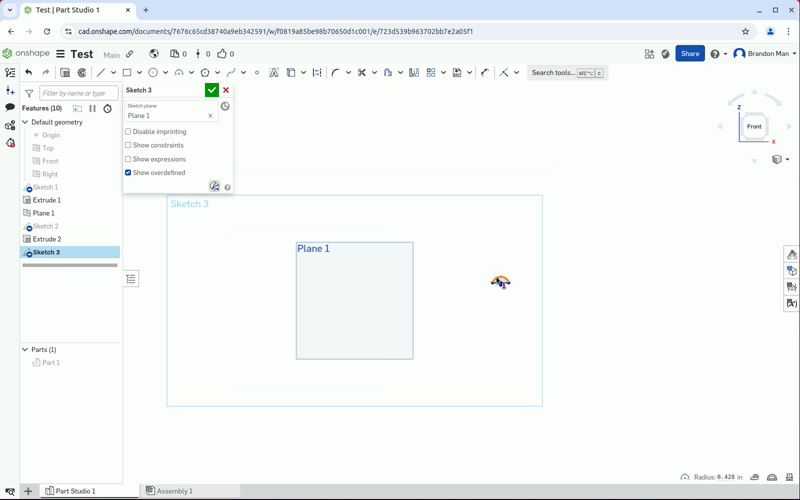
scroll(-6)
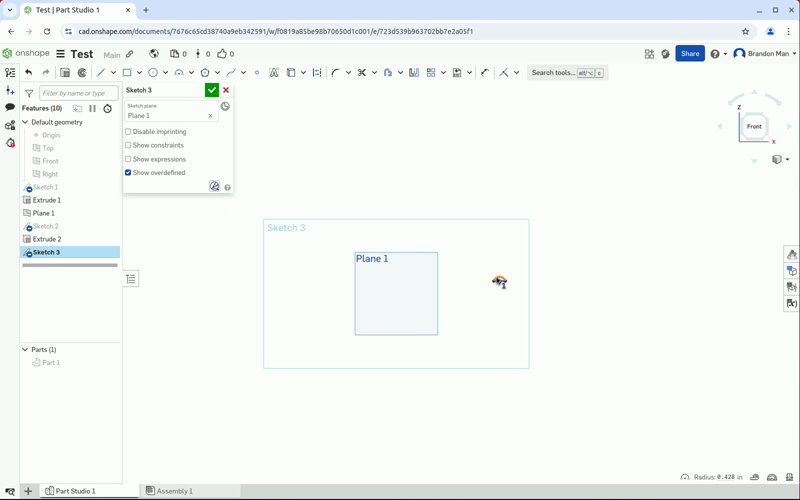
scroll(-6)
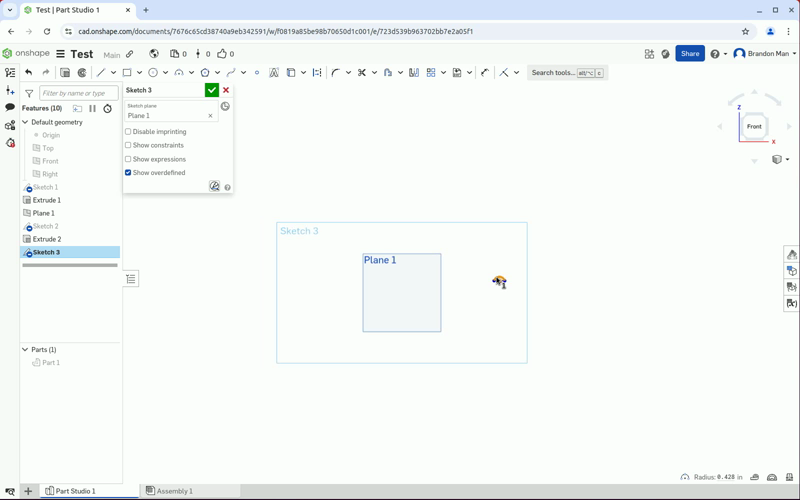
scroll(-6)
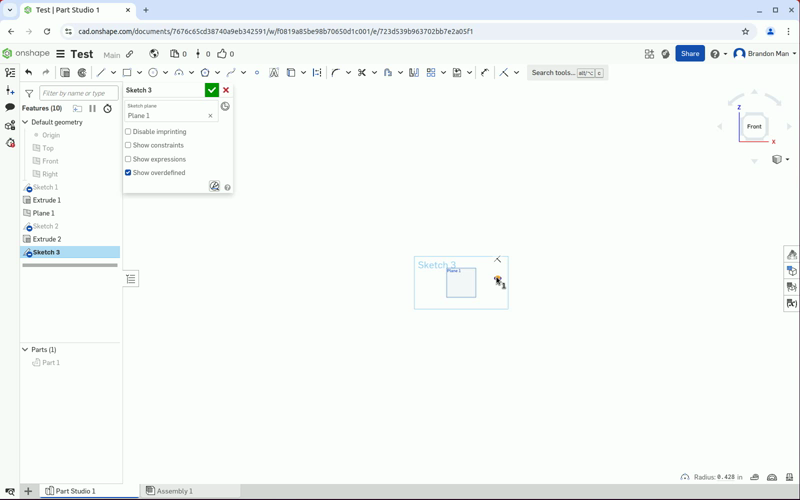
mouse_move(73, 352)
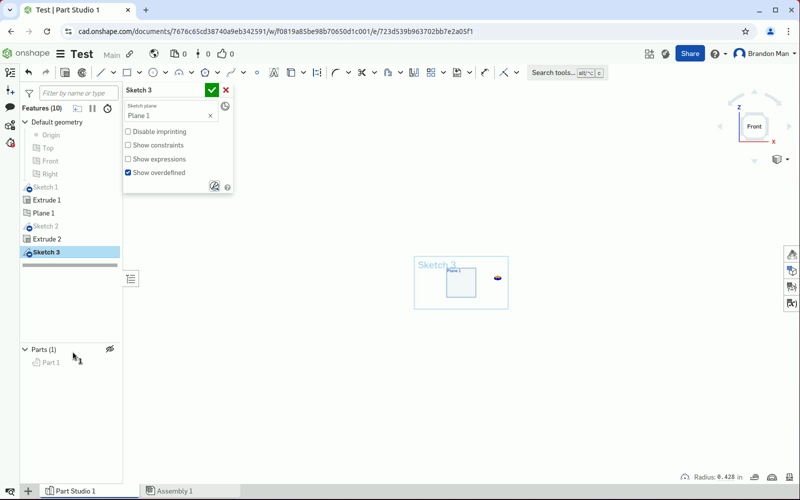
key(shift+y)
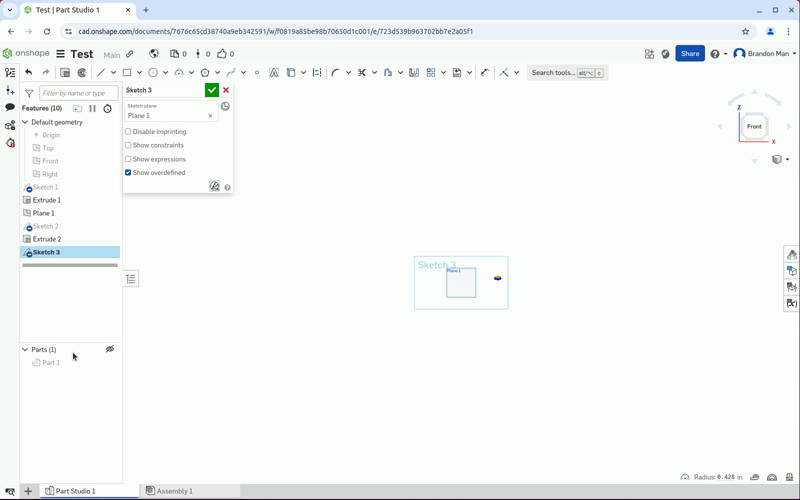
key(shift+e)
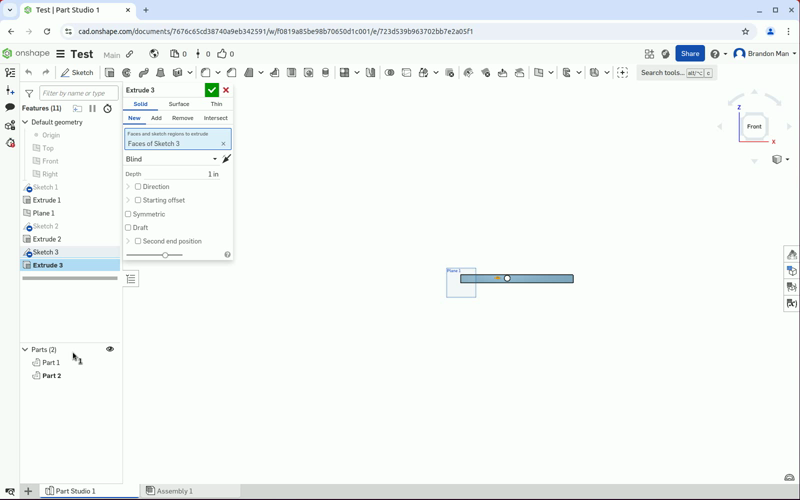
mouse_move(143, 106)
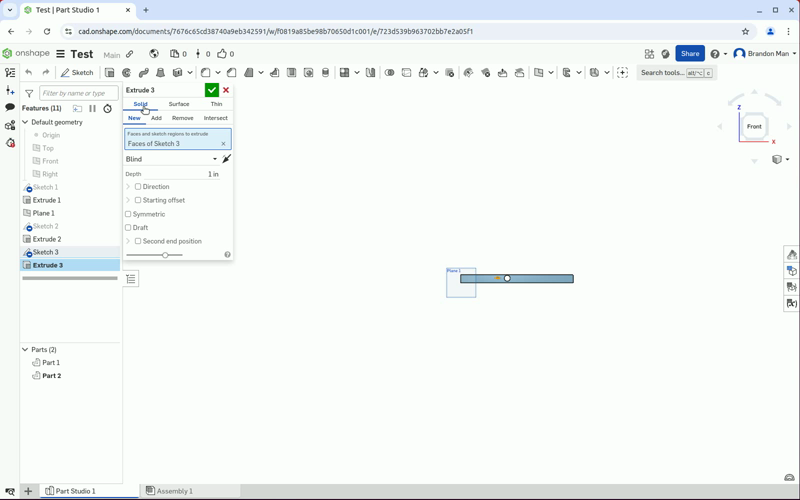
click(143, 106)
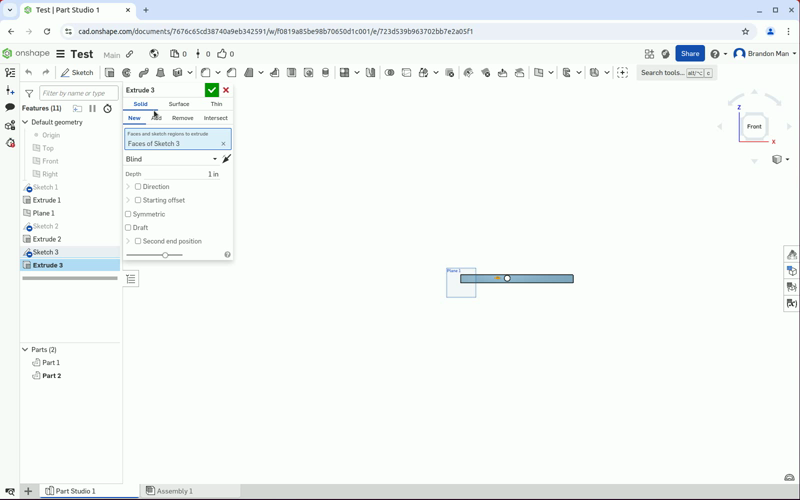
mouse_move(186, 120)
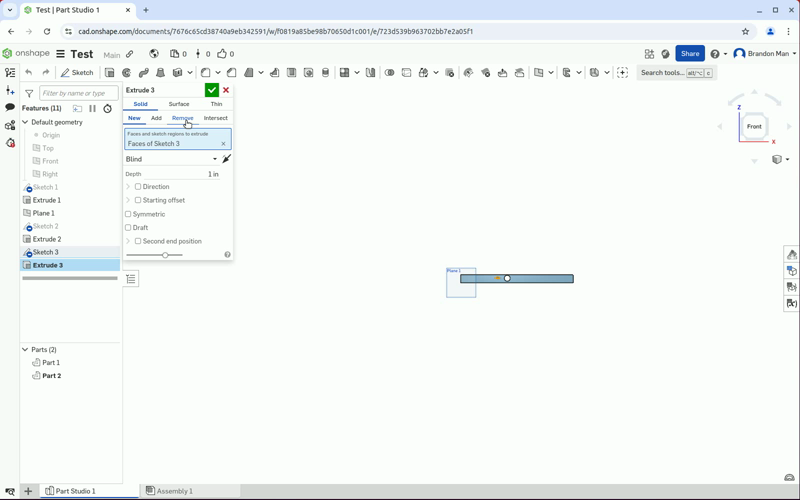
click(186, 120)
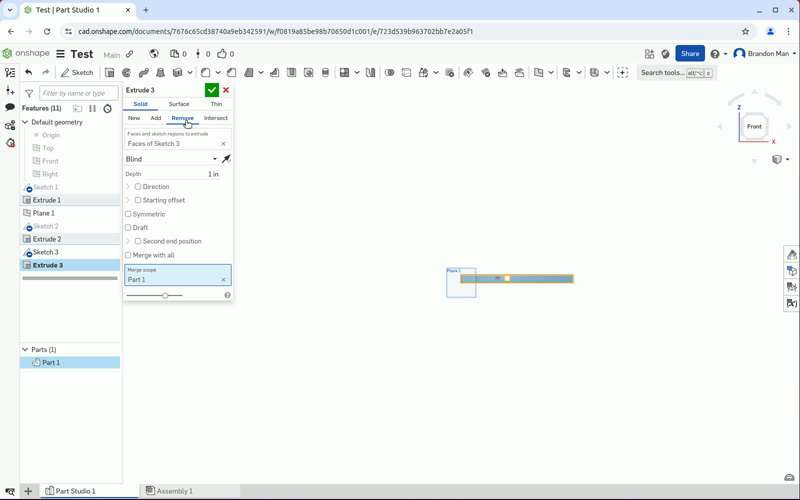
key(tab, 4)
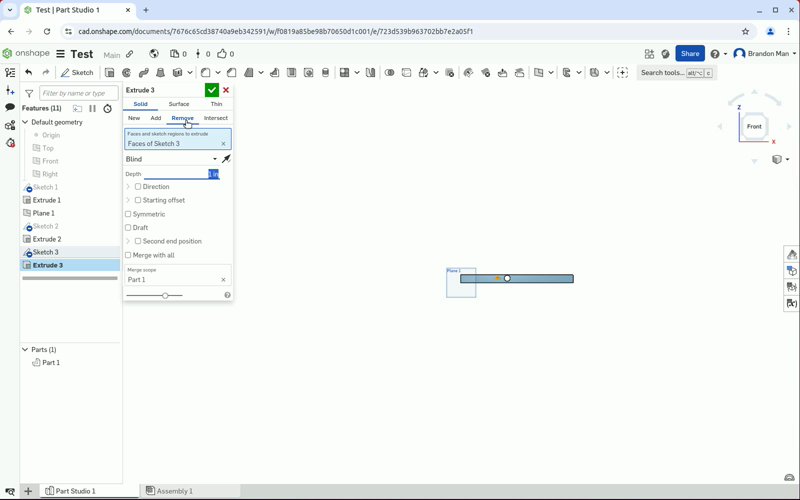
text(2.407)
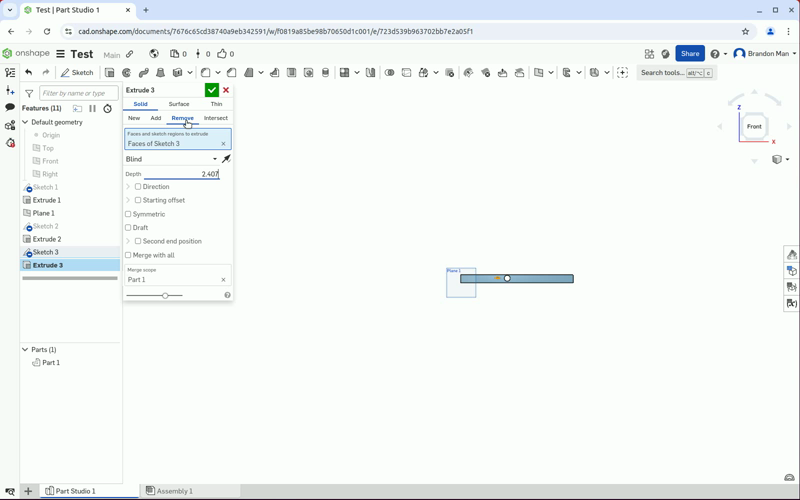
key(tab, 6)
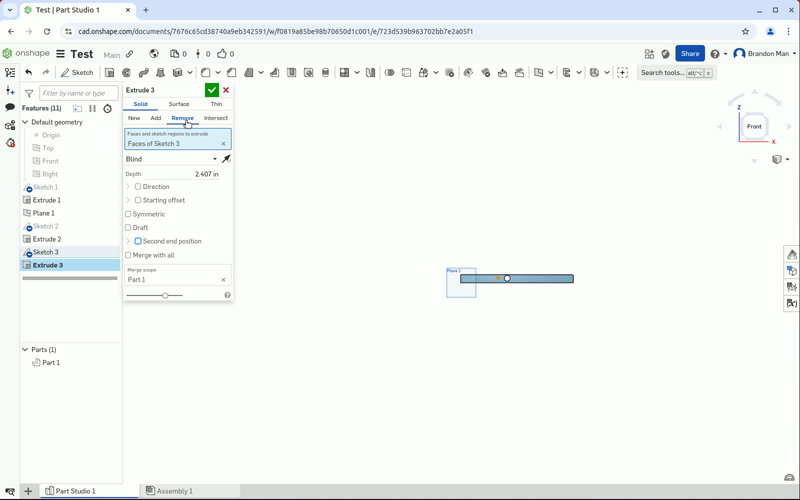
key(space)
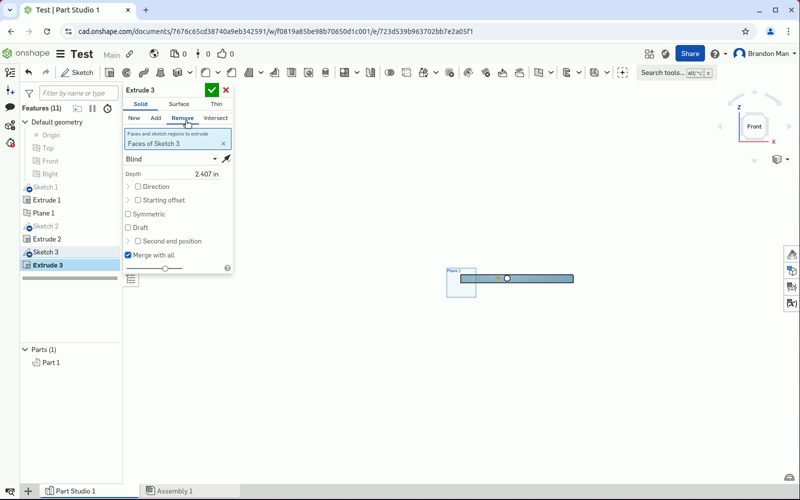
key(enter)
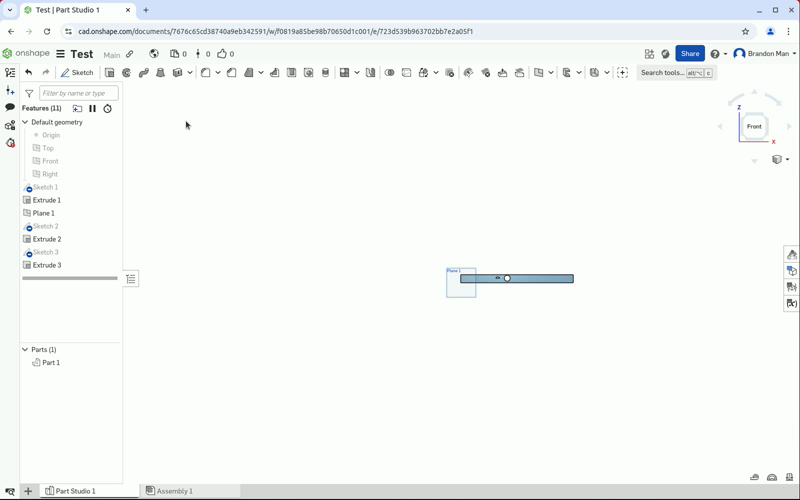
key(shift+h)
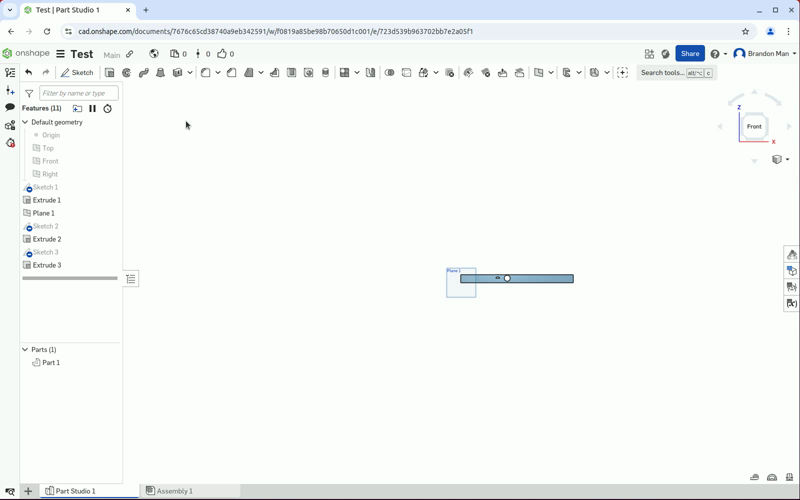
key(shift+h)
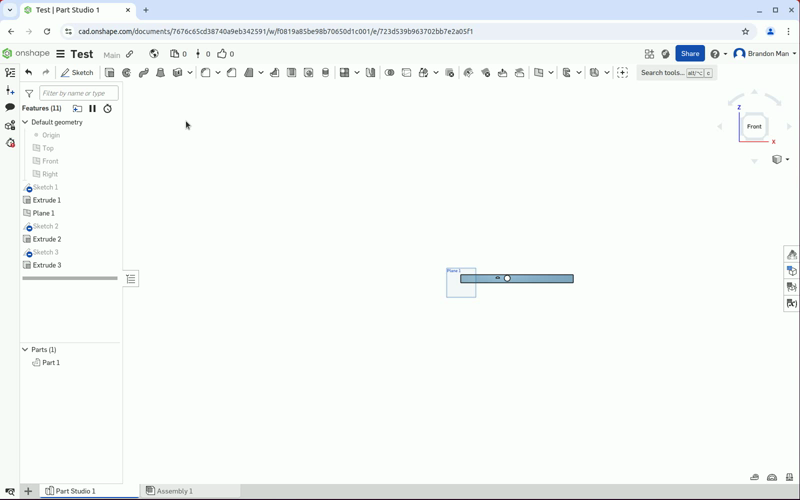
mouse_move(73, 189)
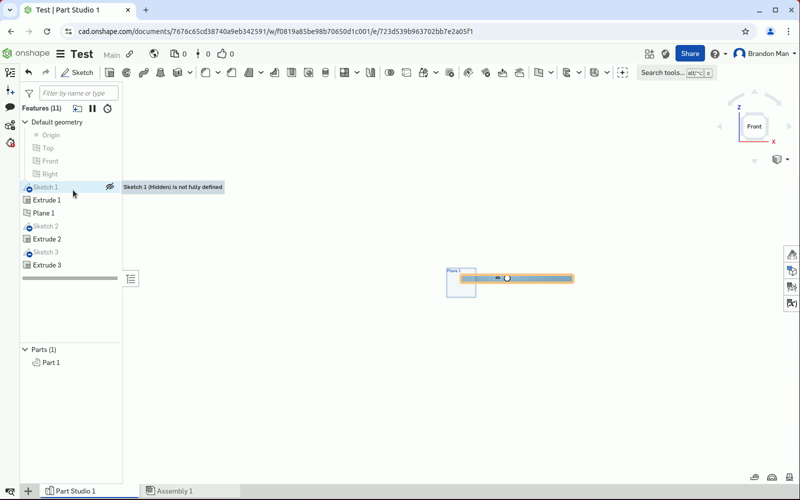
click(73, 189)
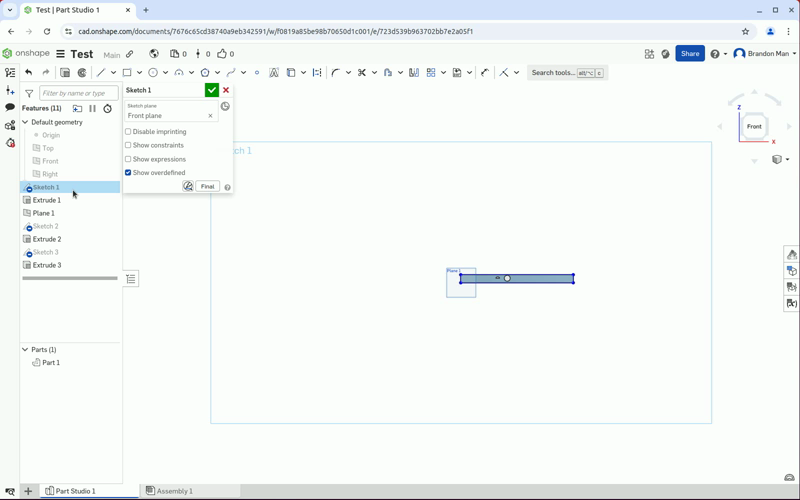
mouse_move(229, 92)
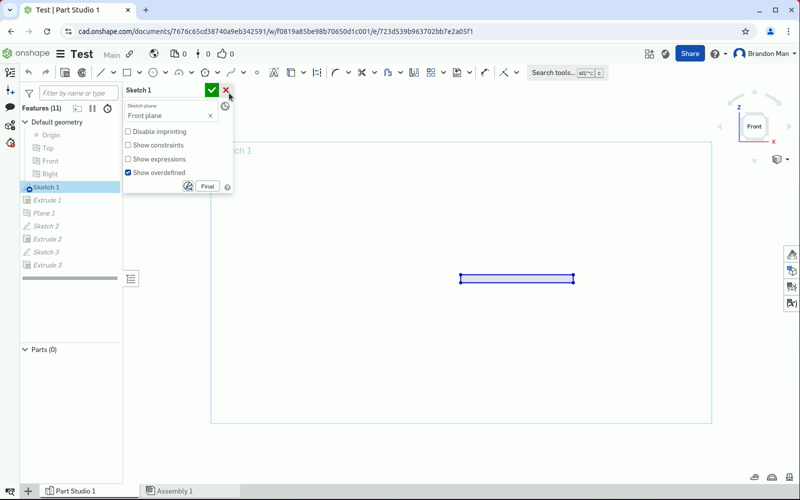
click(229, 92)
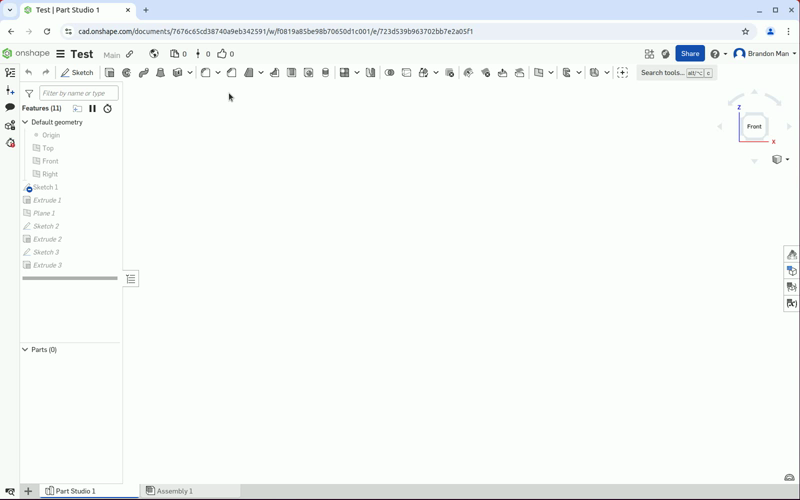
key(shift+s)
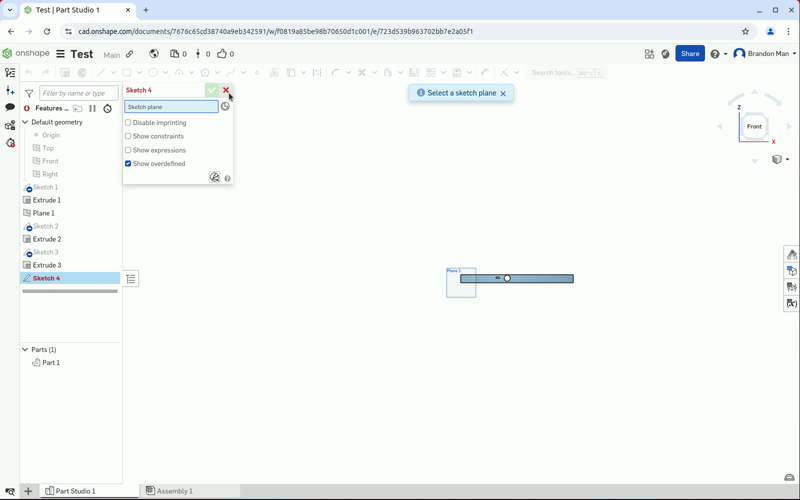
mouse_move(73, 215)
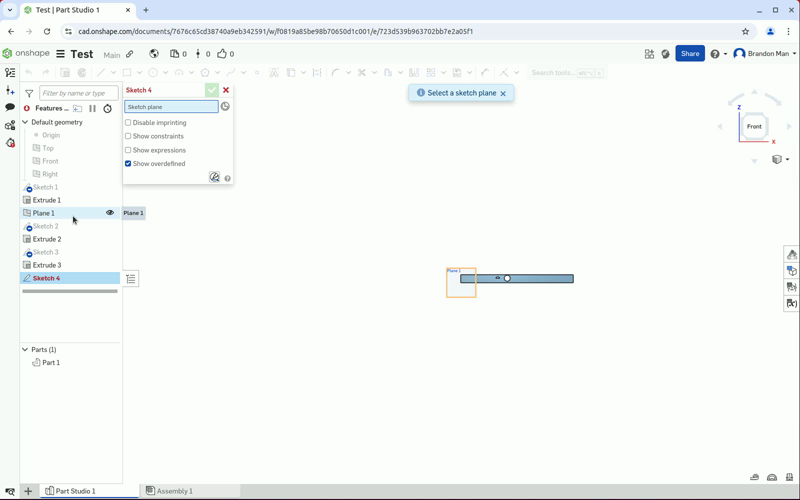
click(73, 215)
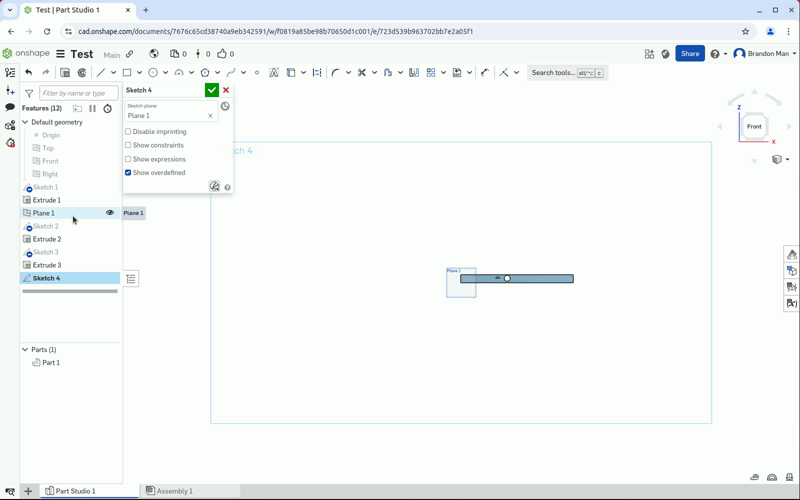
mouse_move(73, 352)
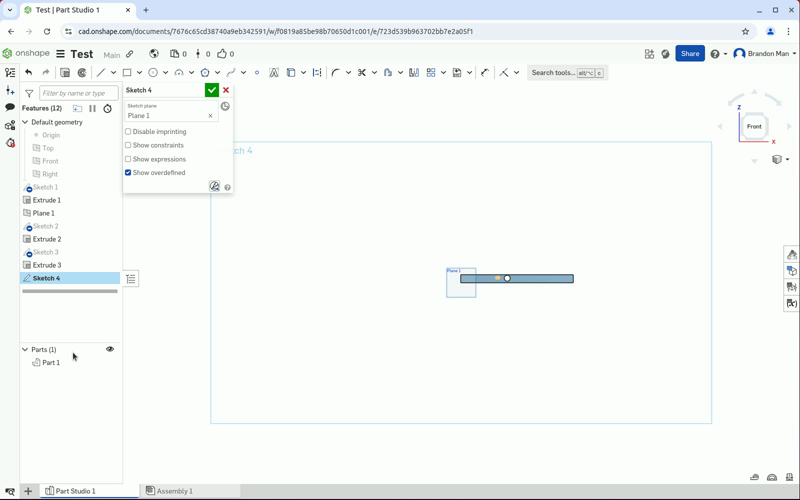
key(y)
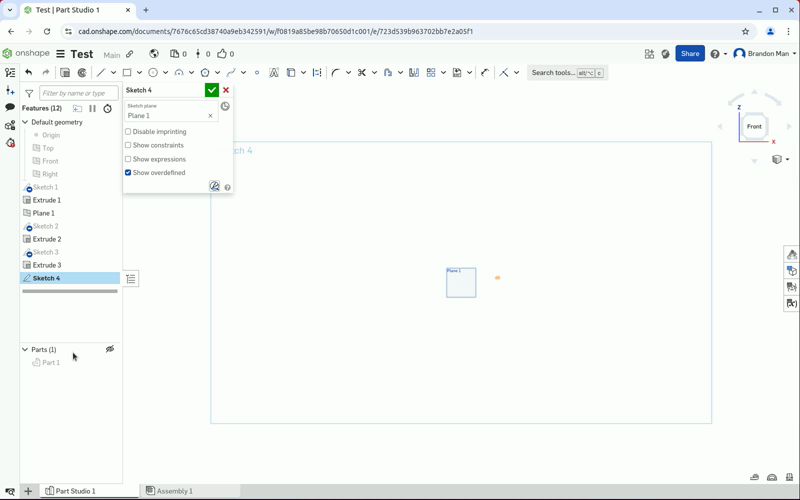
key(a)
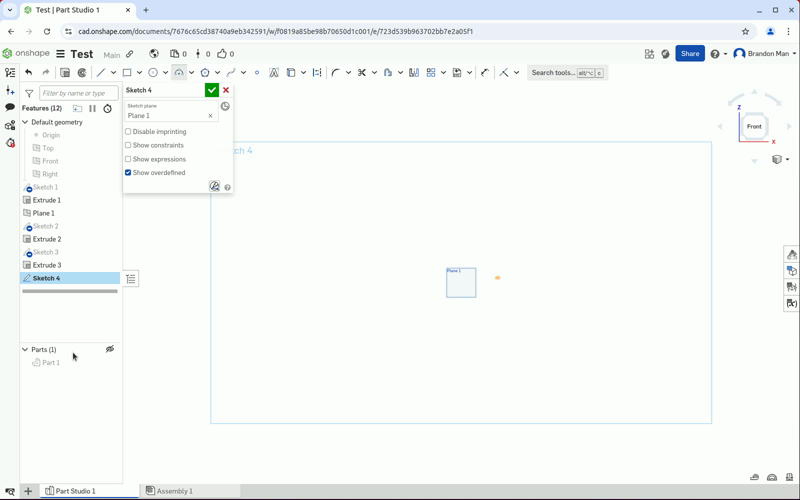
key_down(shift)
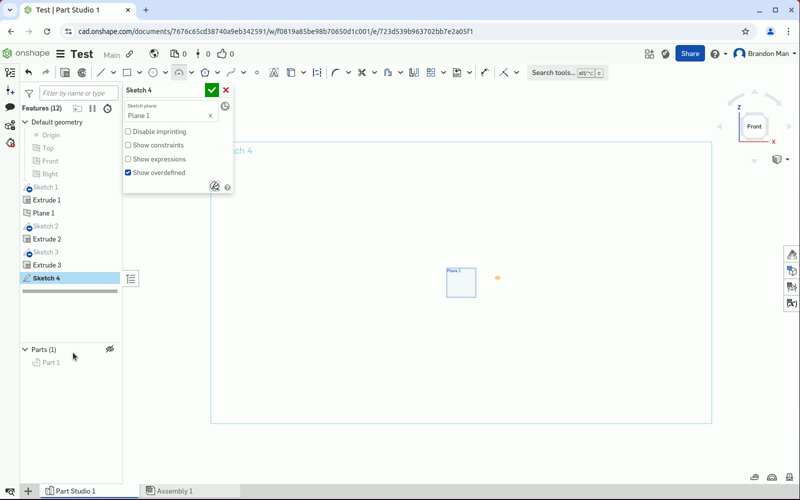
mouse_move(495, 278)
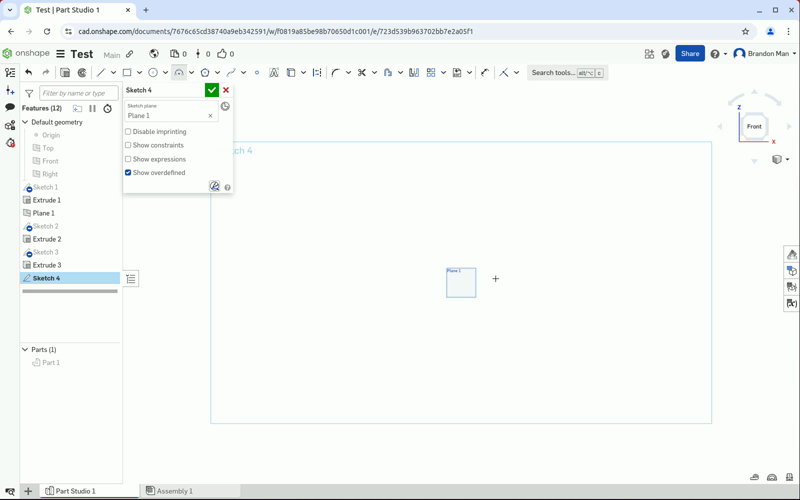
click(495, 278)
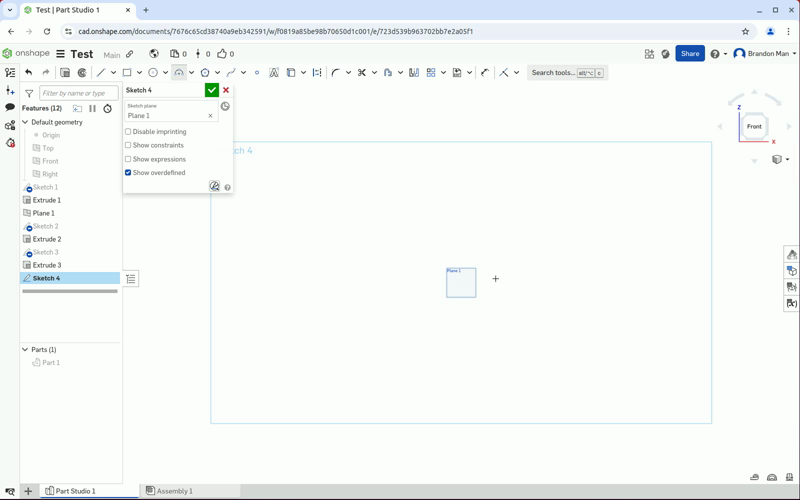
key_up(shift)
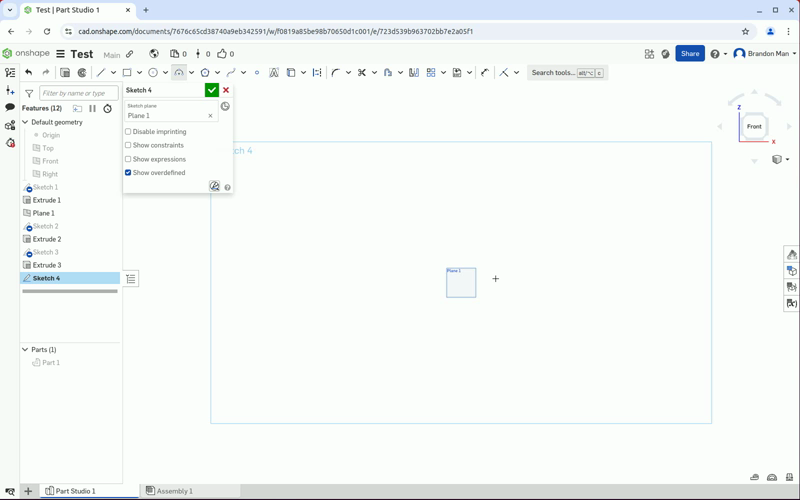
key_down(shift)
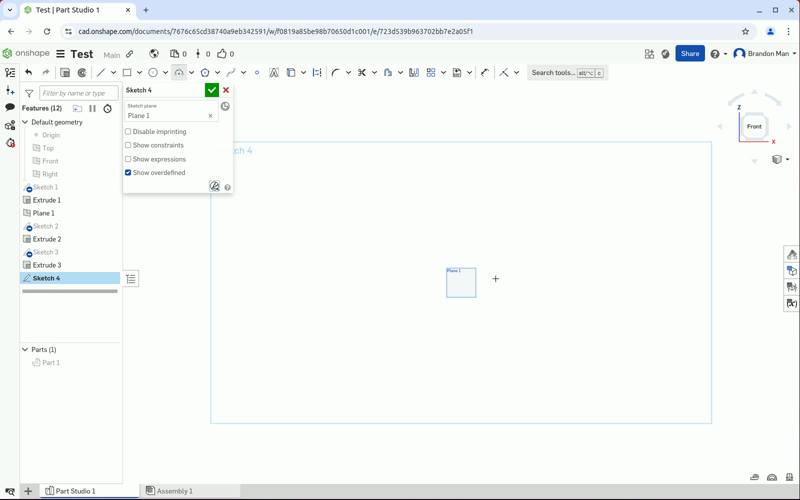
mouse_move(499, 278)
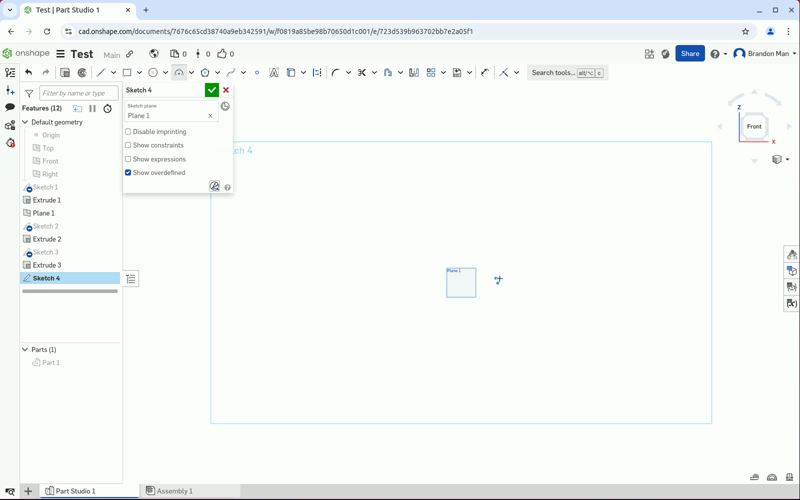
scroll(6)
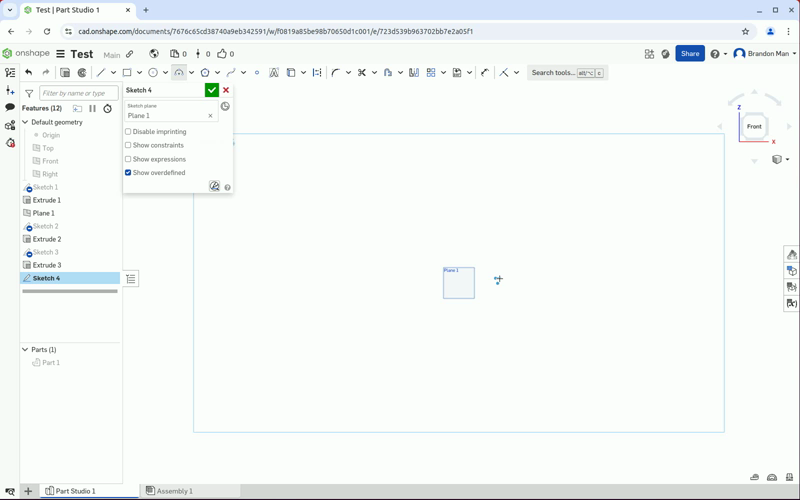
scroll(6)
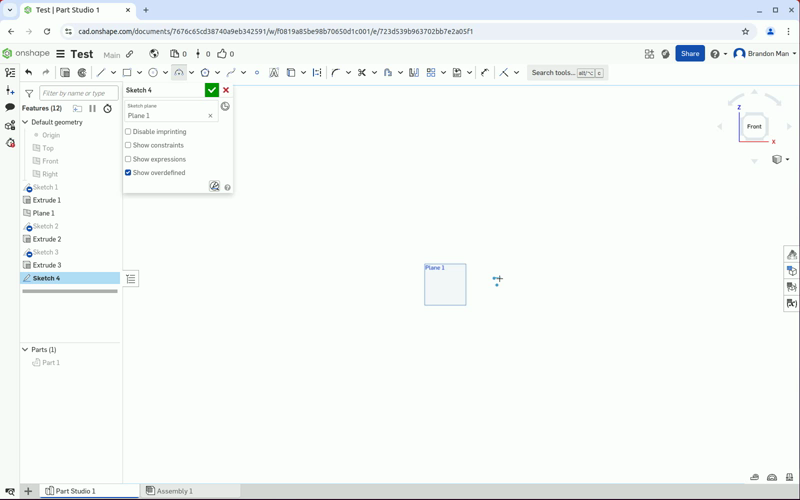
scroll(6)
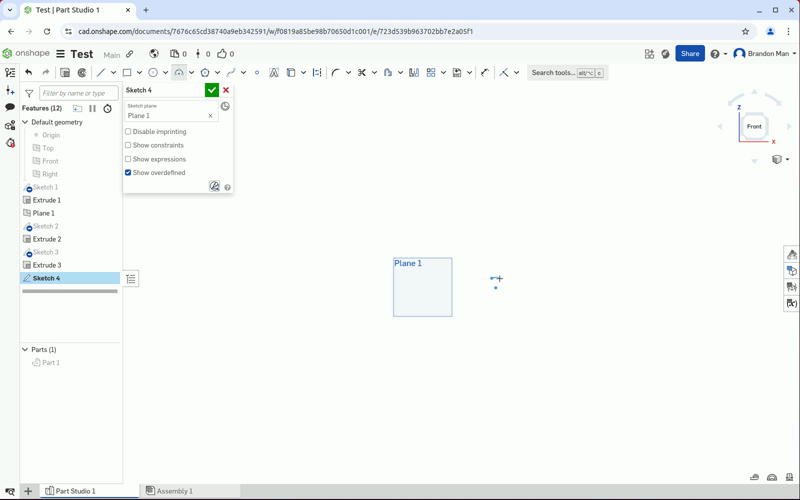
scroll(6)
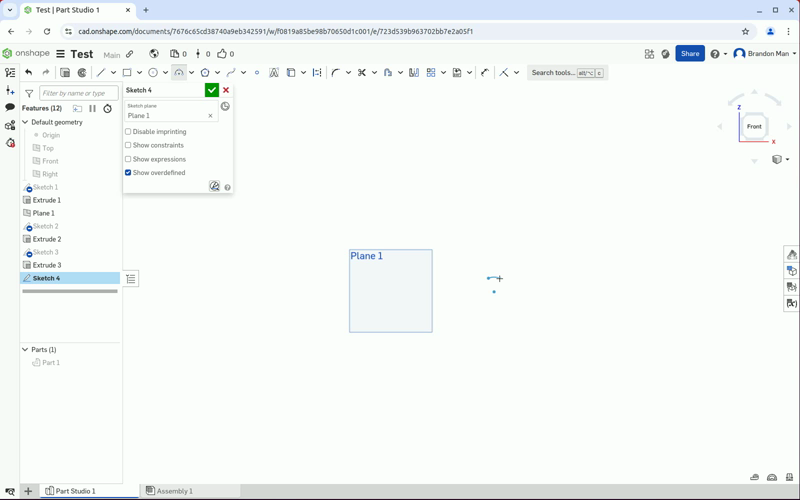
scroll(6)
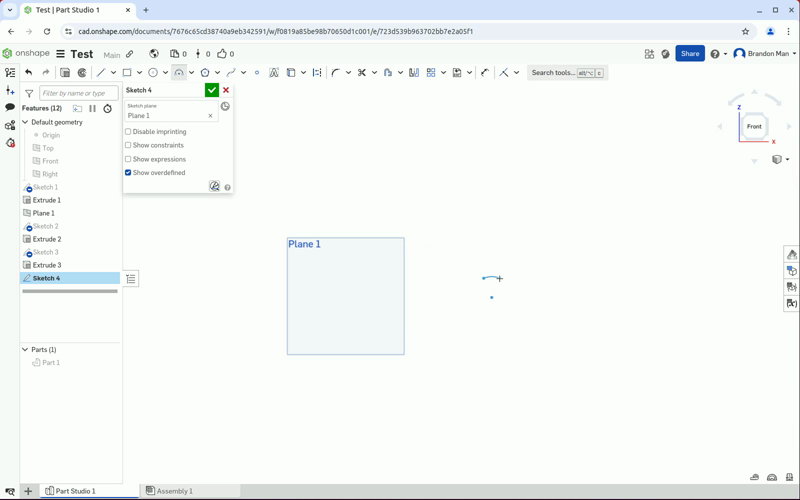
scroll(6)
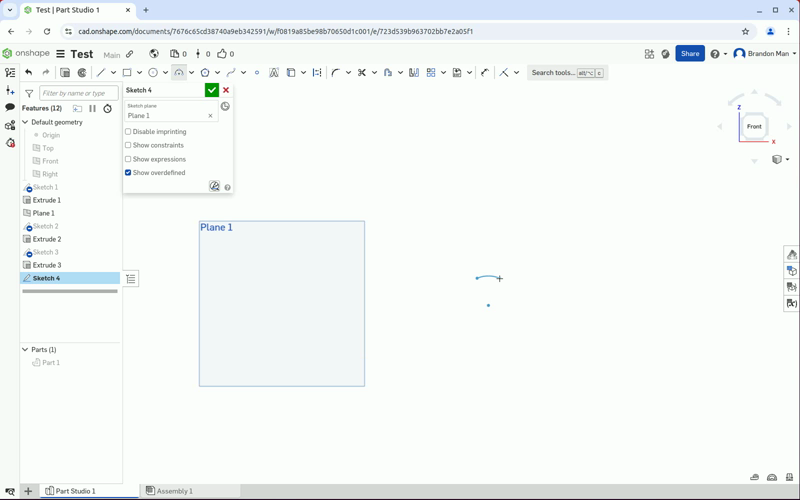
scroll(6)
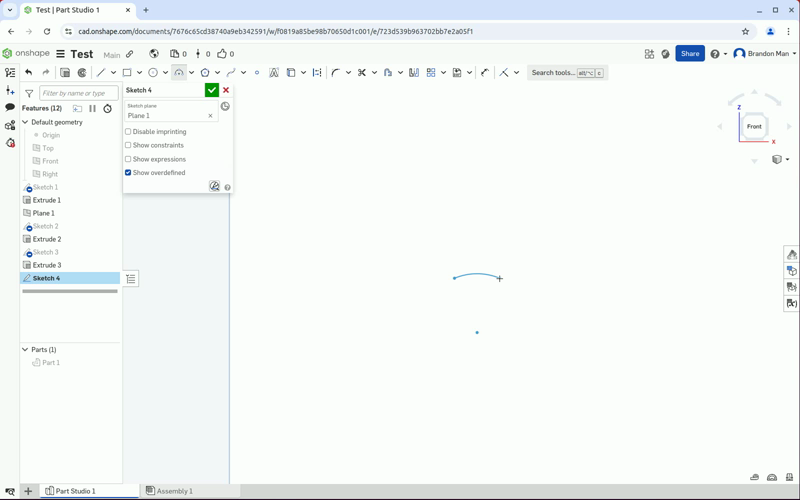
click(499, 278)
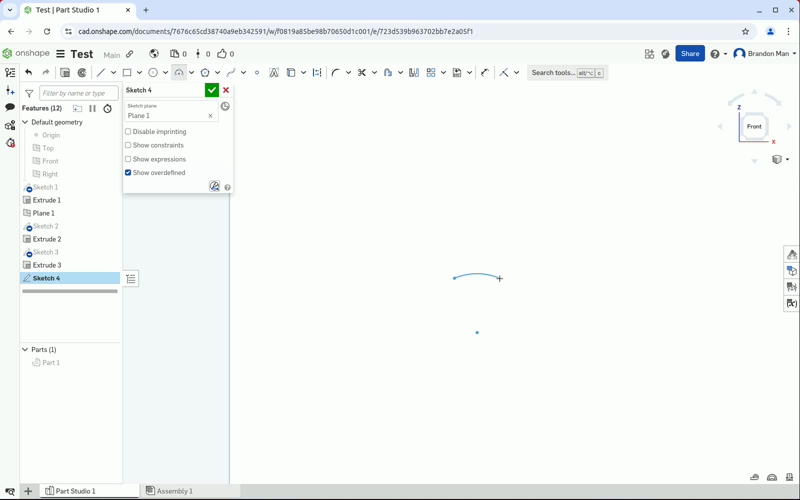
scroll(-6)
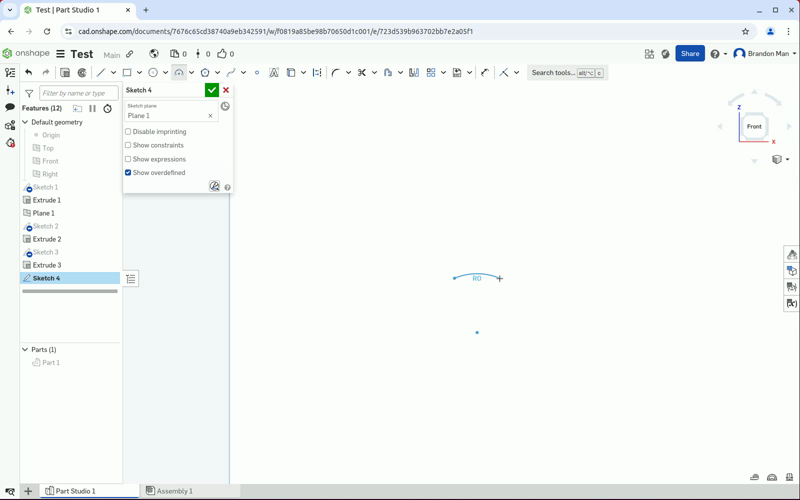
scroll(-6)
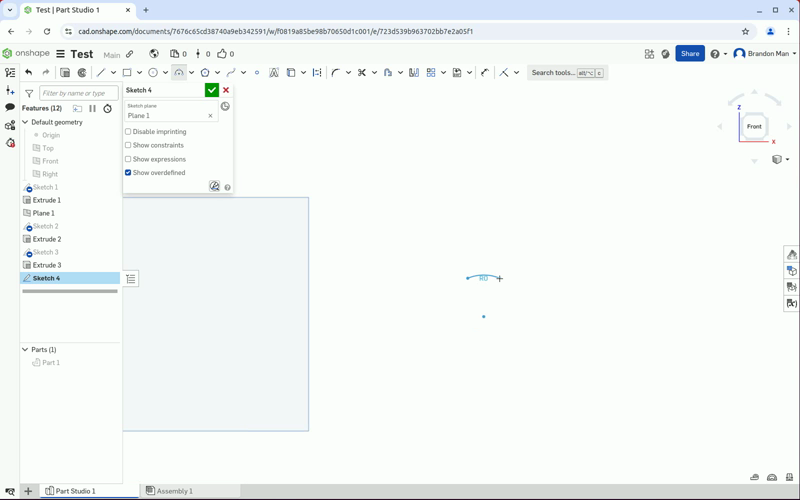
scroll(-6)
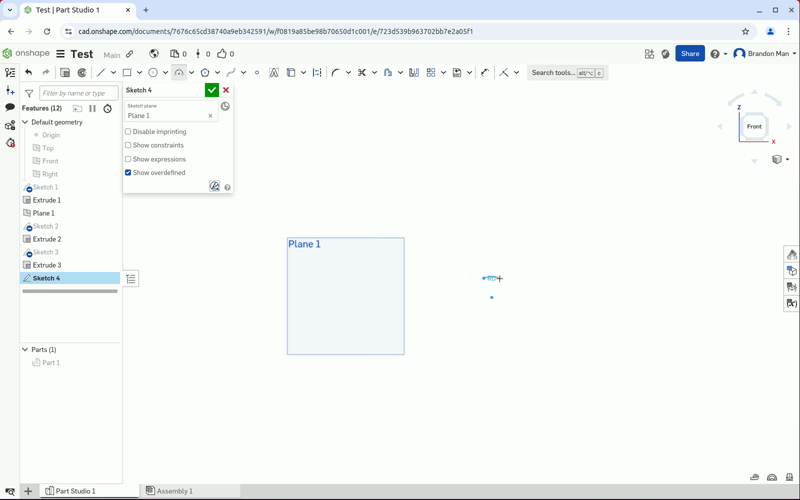
scroll(-6)
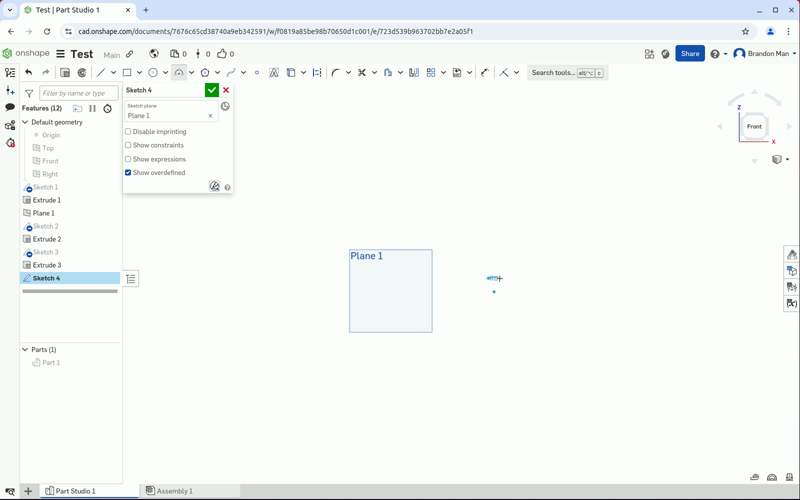
scroll(-6)
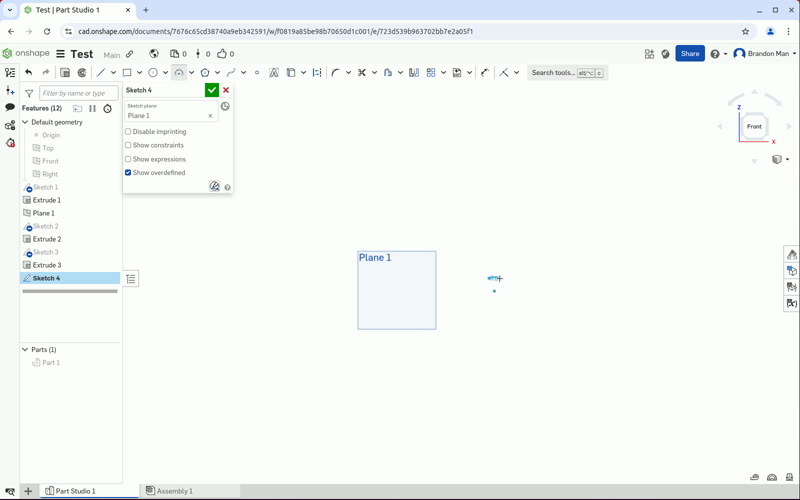
scroll(-6)
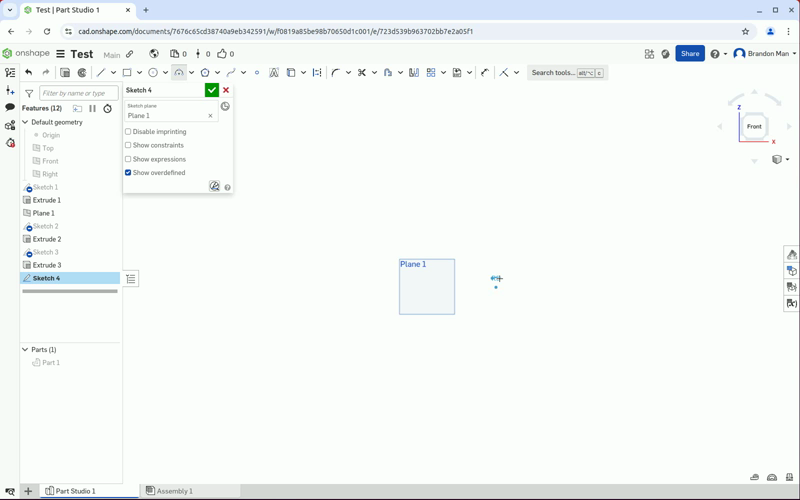
scroll(-6)
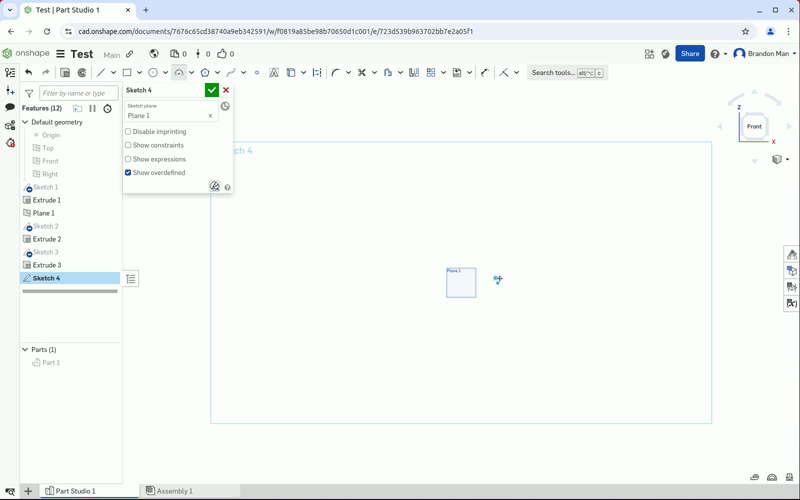
mouse_move(497, 279)
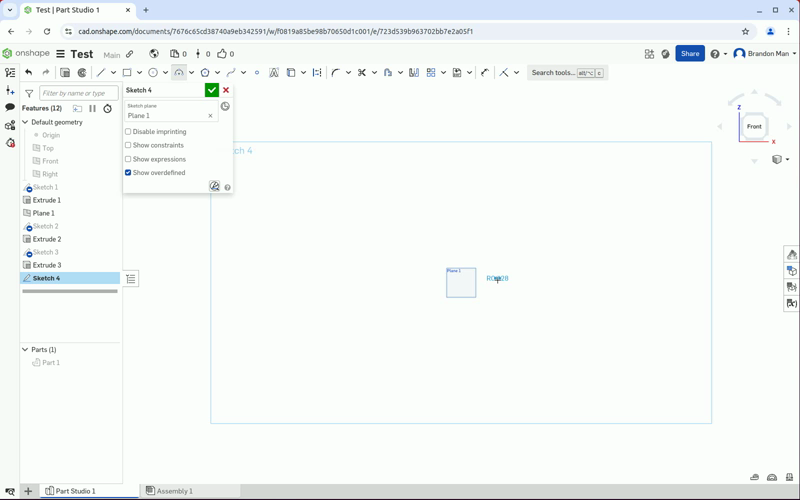
scroll(6)
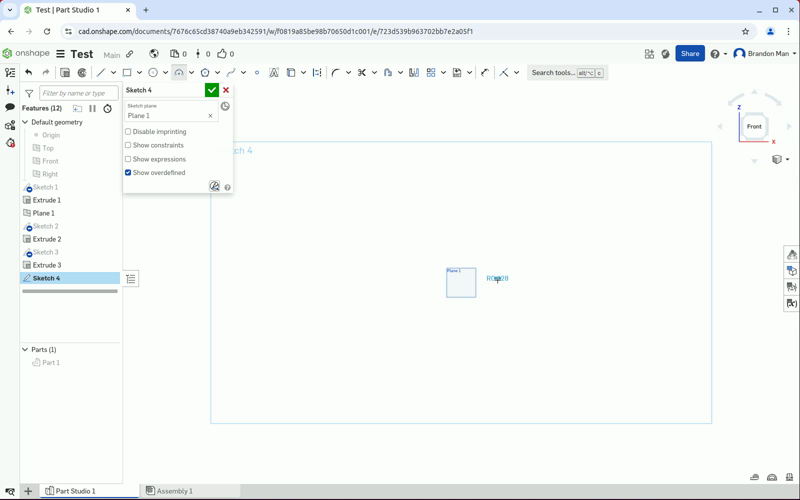
scroll(6)
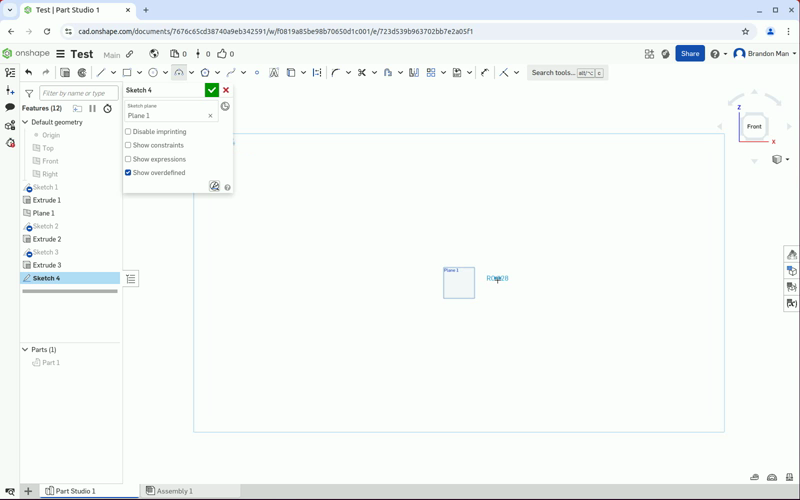
scroll(6)
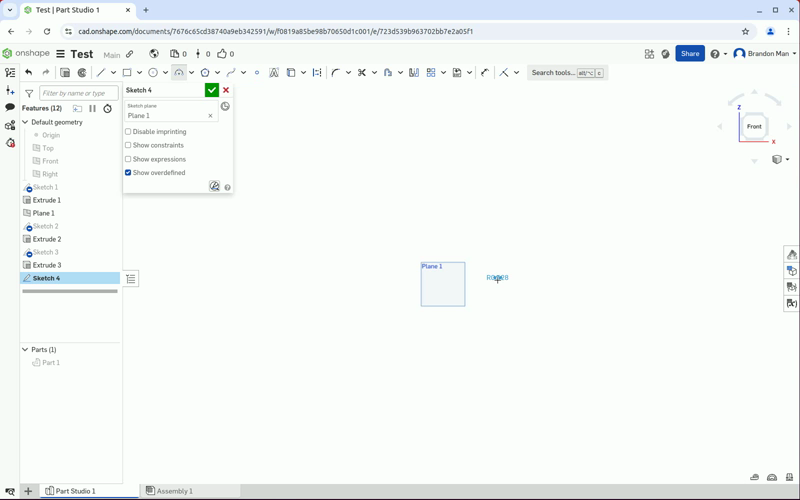
scroll(6)
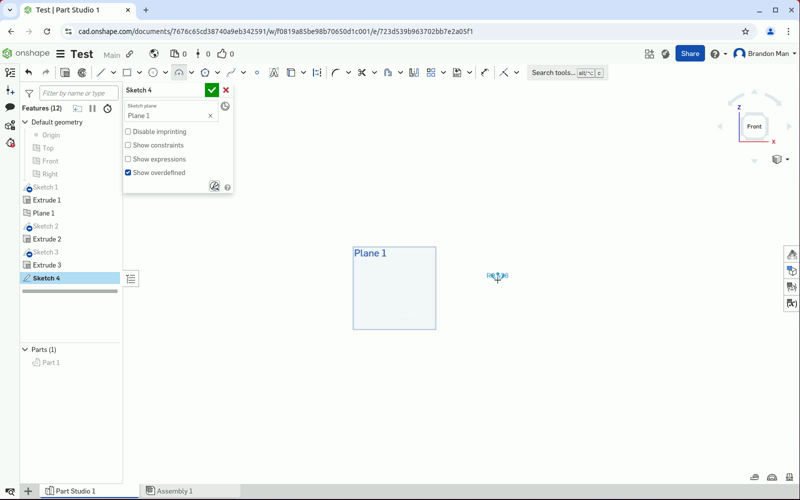
scroll(6)
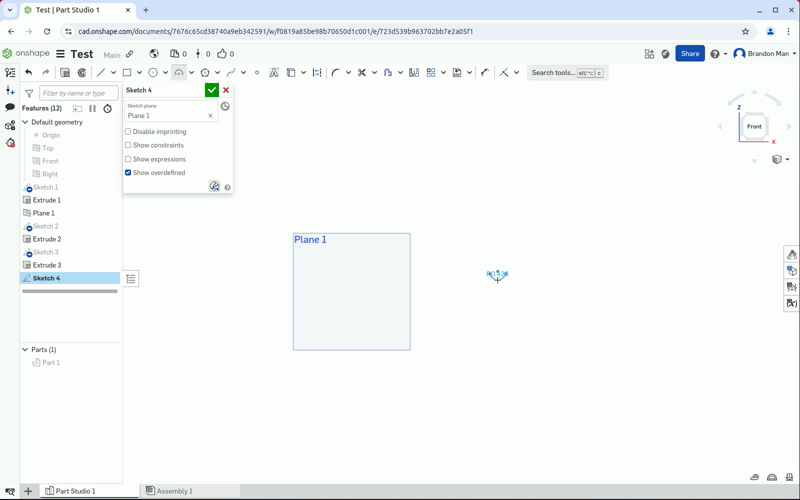
scroll(6)
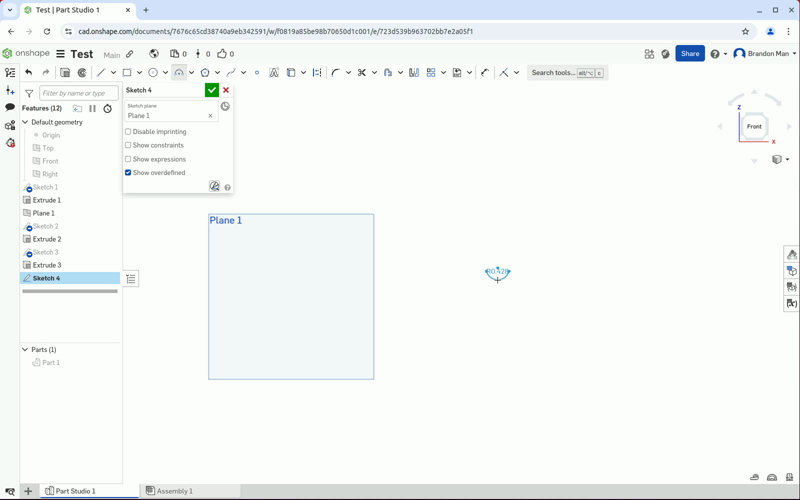
scroll(6)
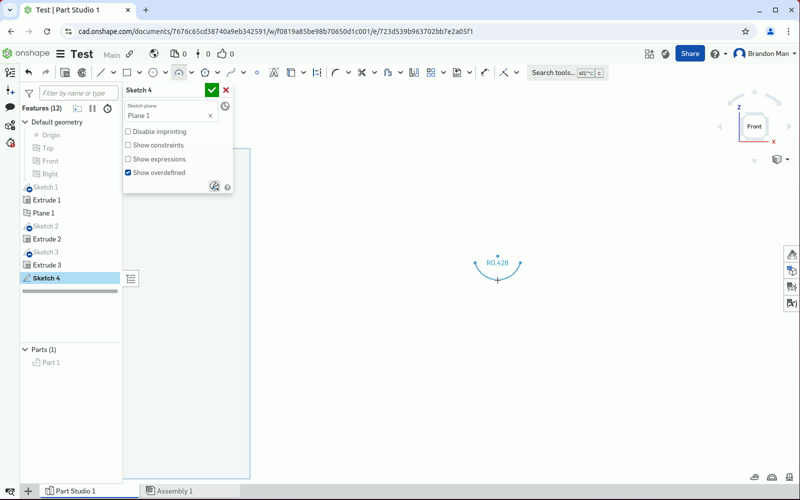
click(497, 279)
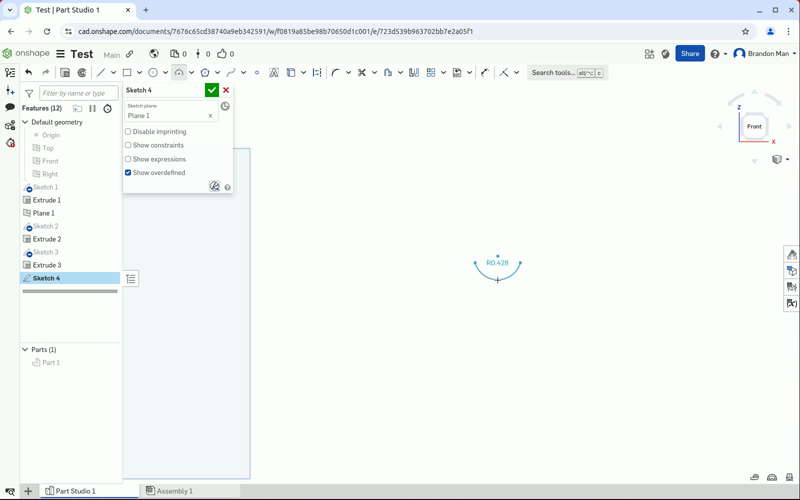
scroll(-6)
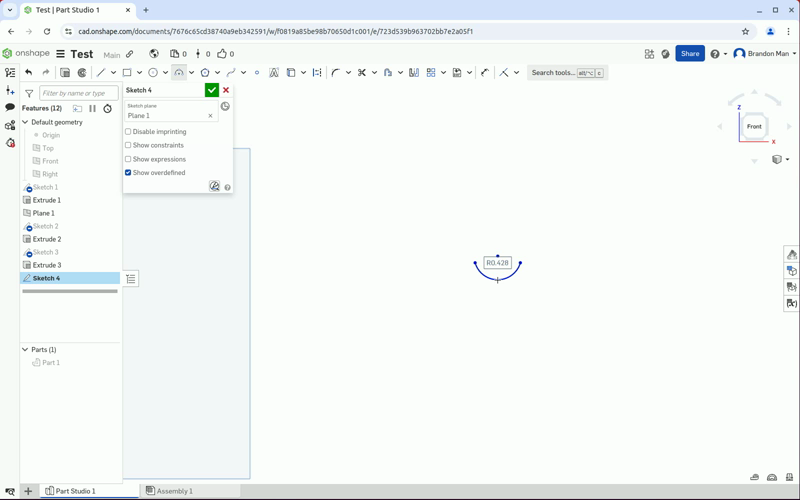
scroll(-6)
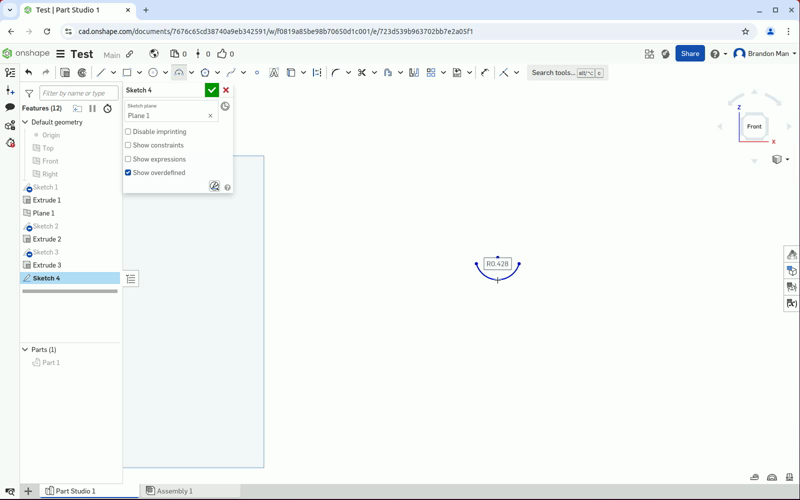
scroll(-6)
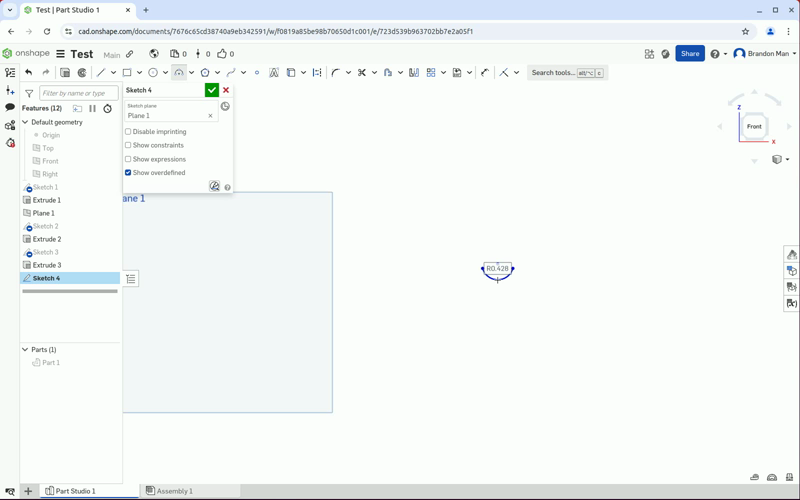
scroll(-6)
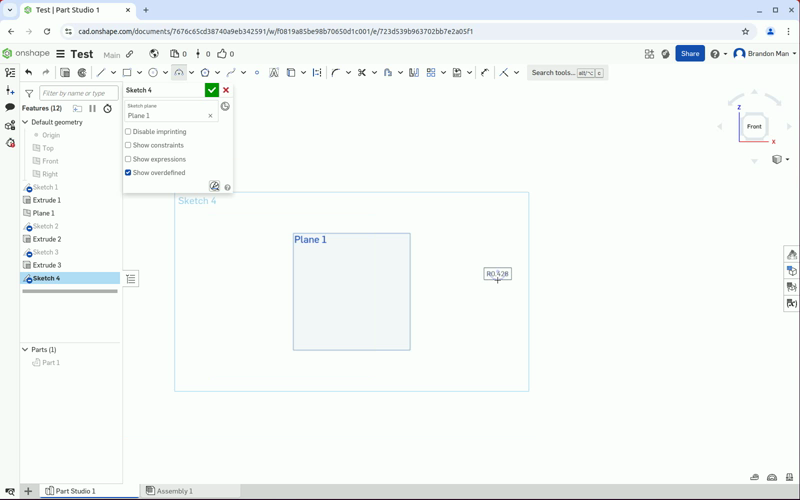
scroll(-6)
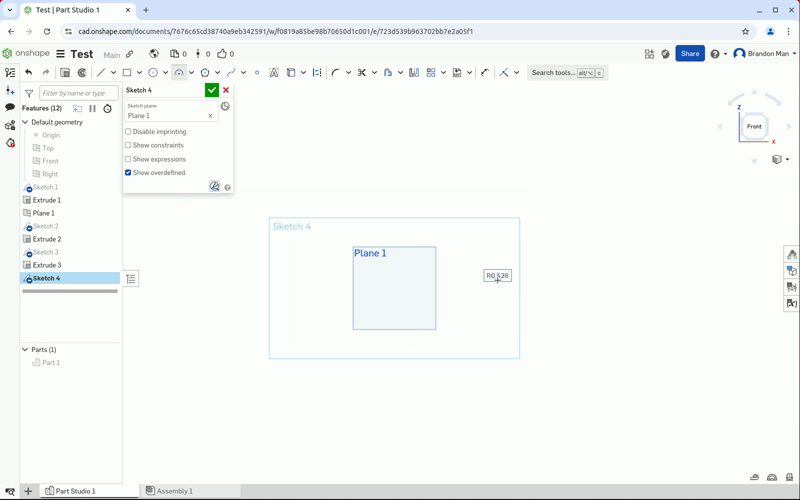
scroll(-6)
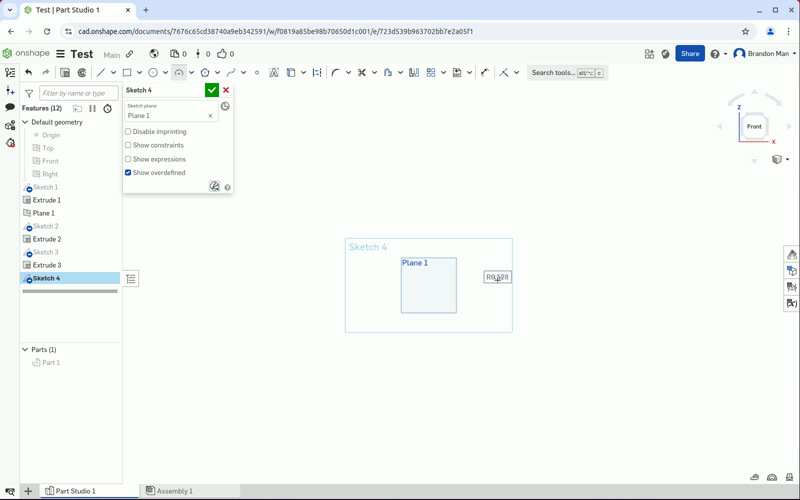
scroll(-6)
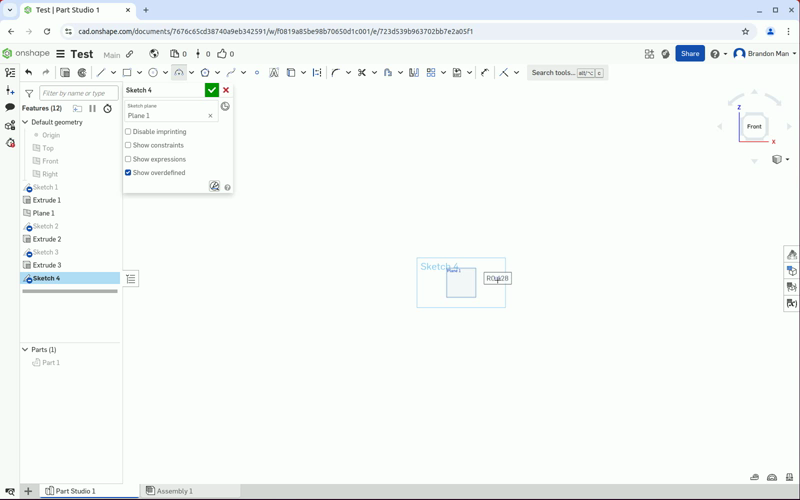
key_up(shift)
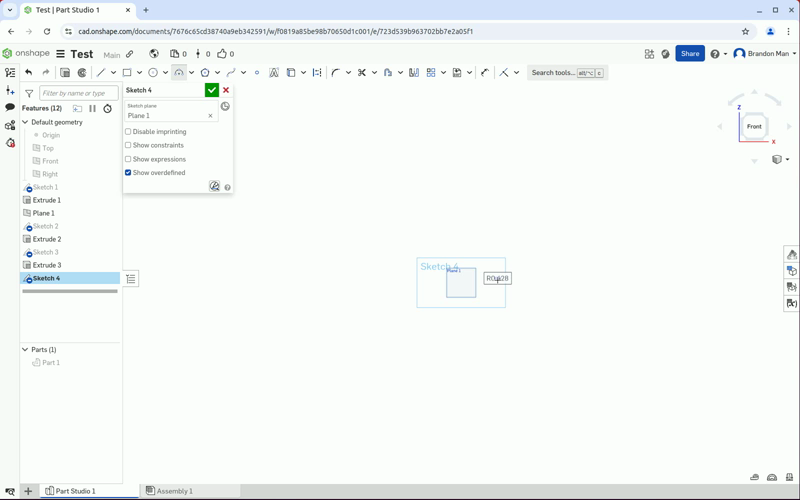
key(esc)
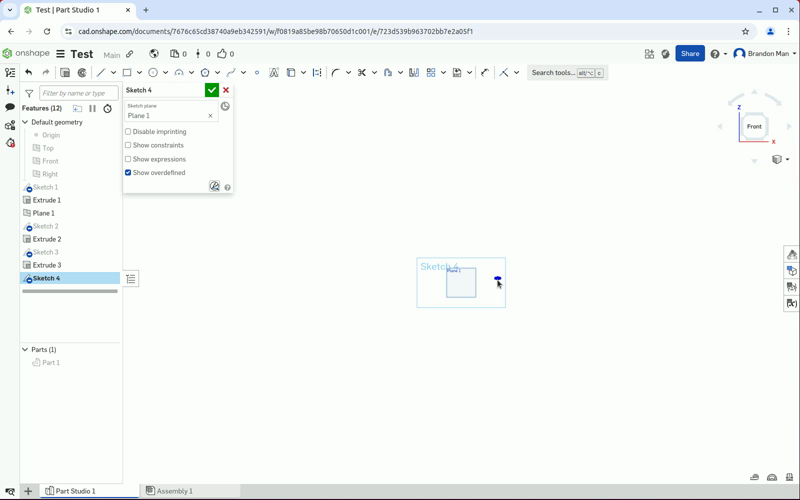
key(l)
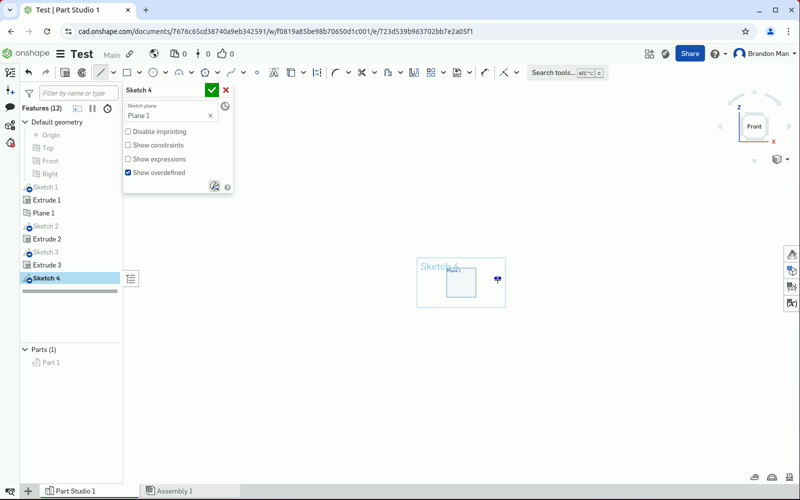
mouse_move(499, 278)
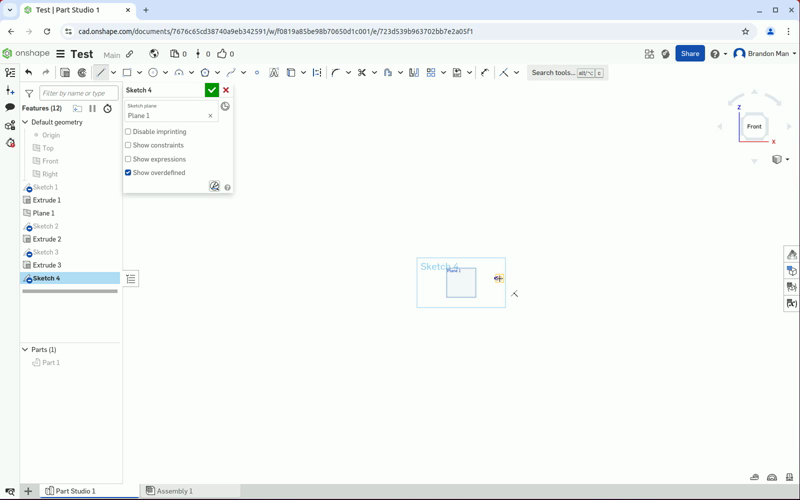
scroll(6)
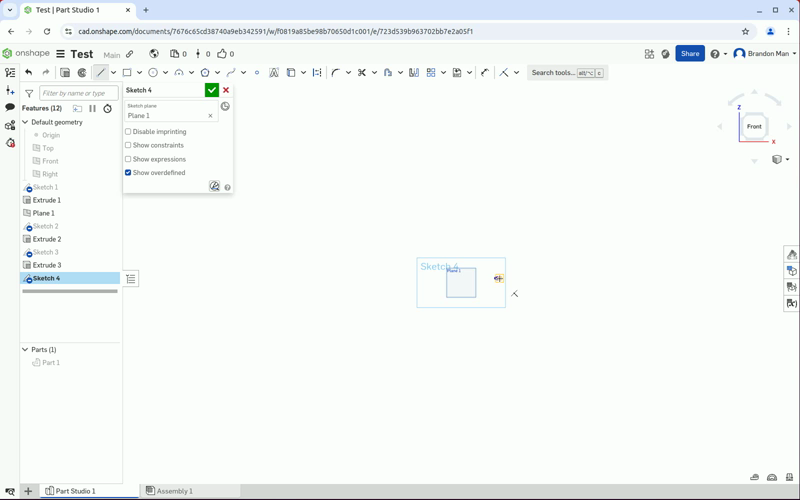
scroll(6)
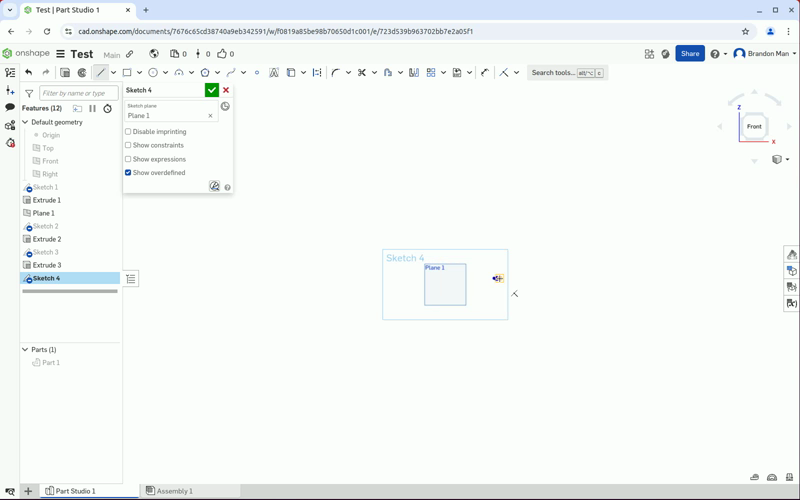
scroll(6)
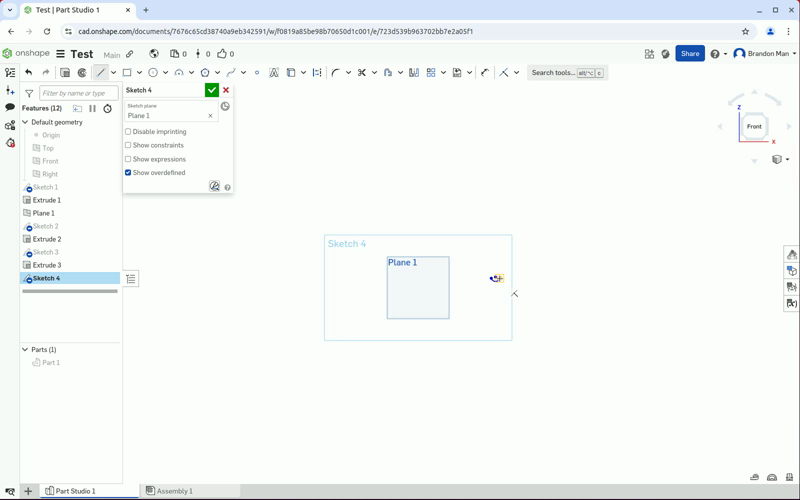
scroll(6)
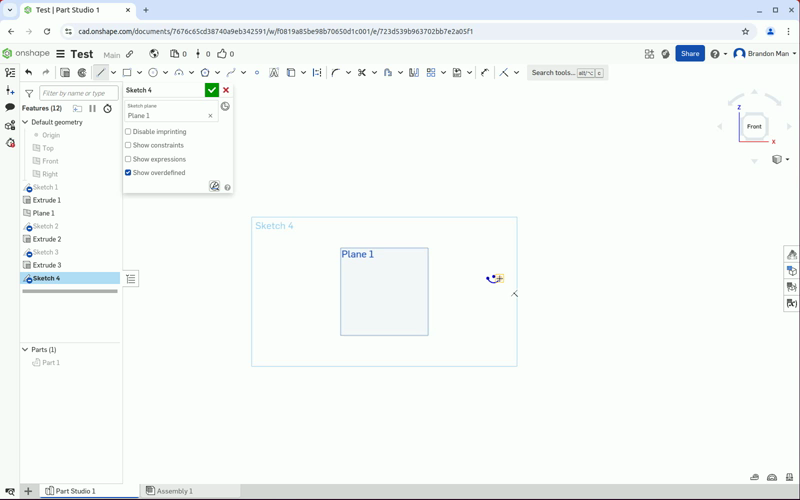
scroll(6)
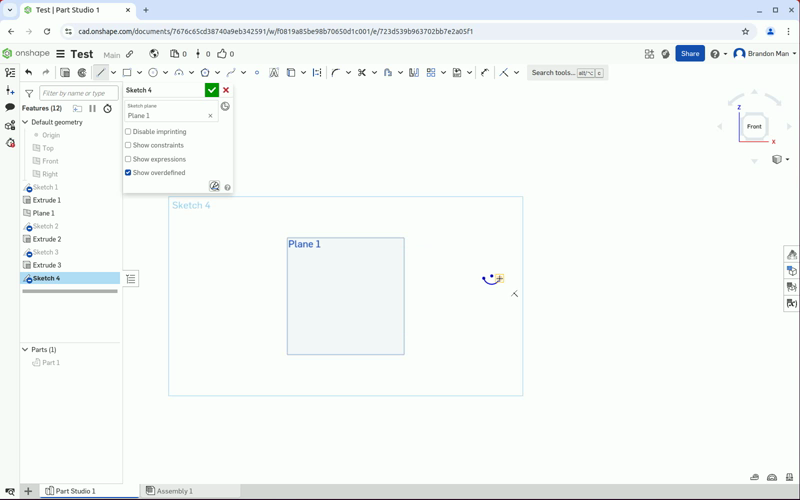
scroll(6)
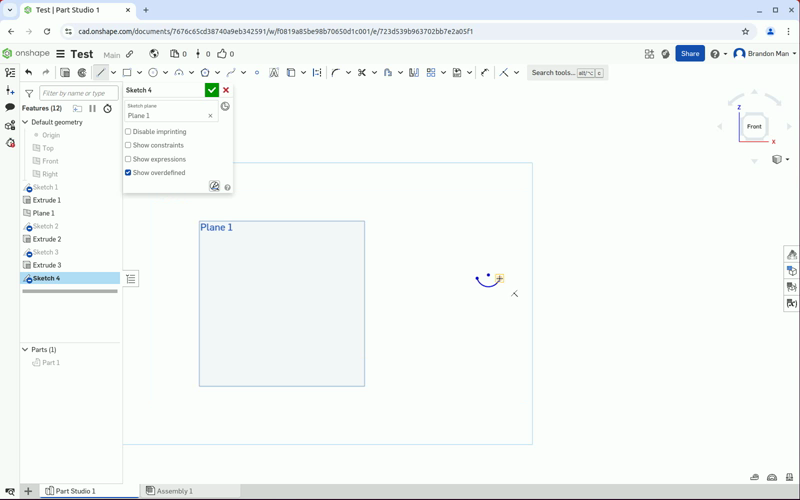
scroll(6)
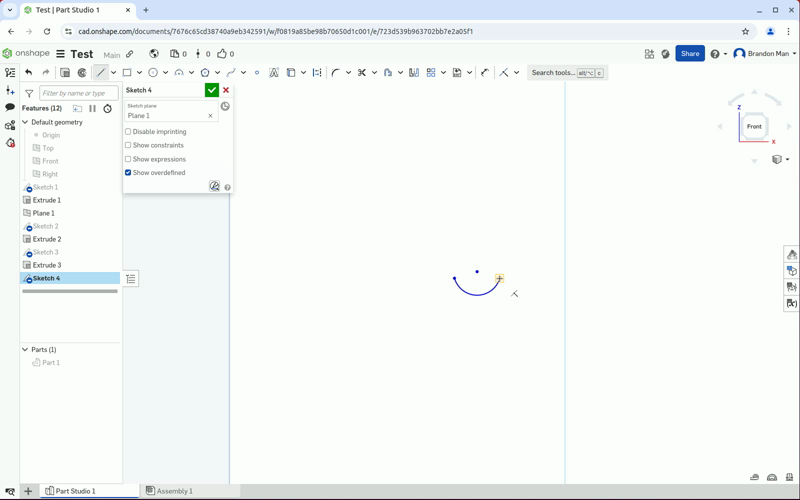
click(499, 278)
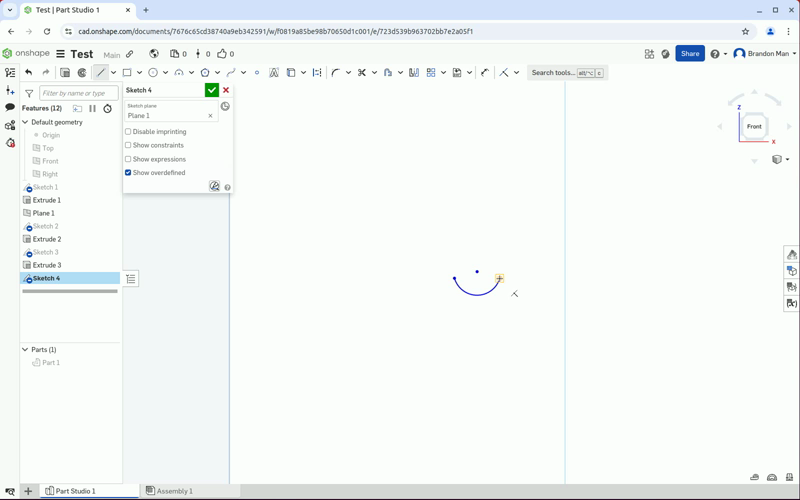
scroll(-6)
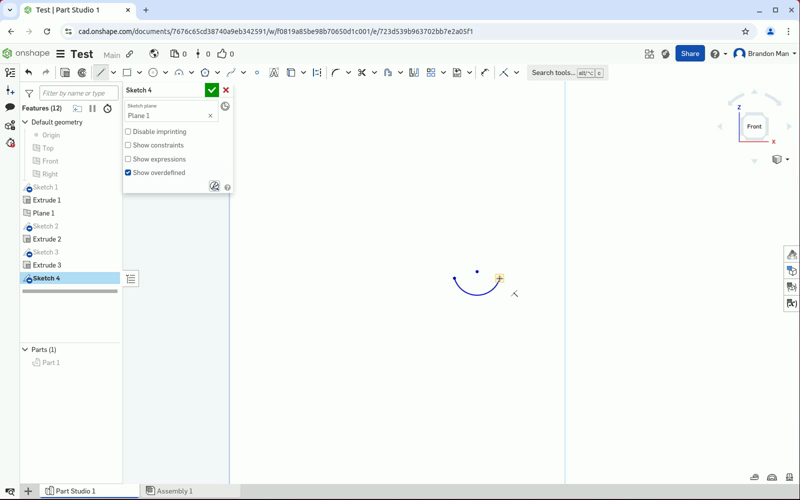
scroll(-6)
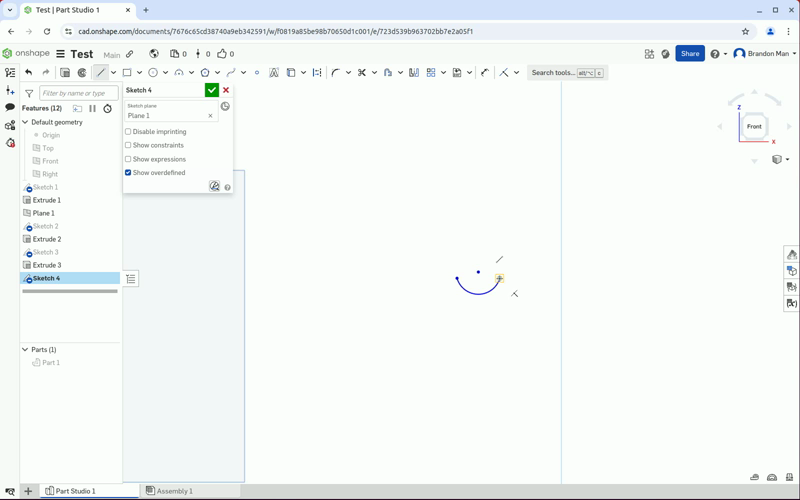
scroll(-6)
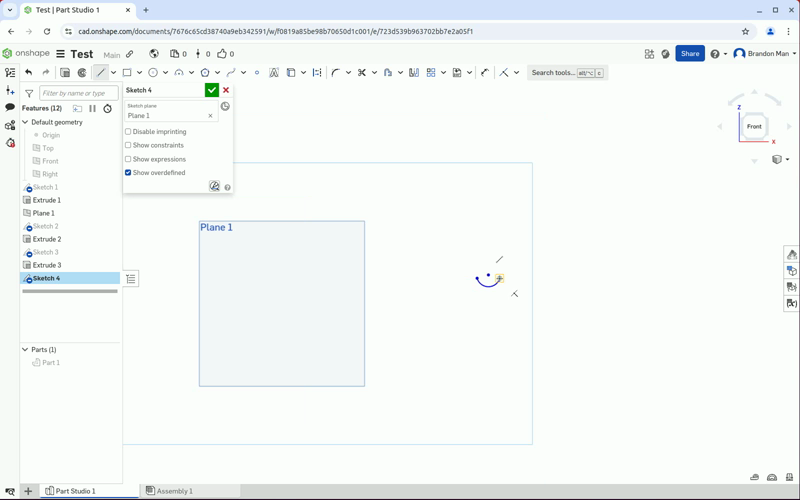
scroll(-6)
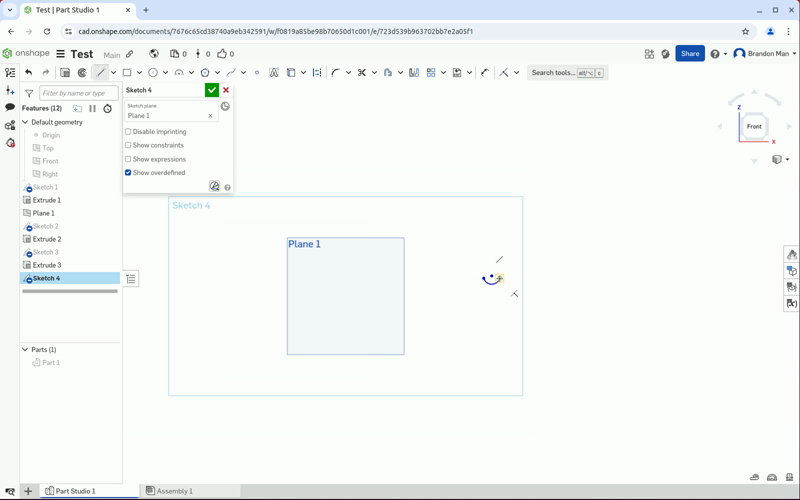
scroll(-6)
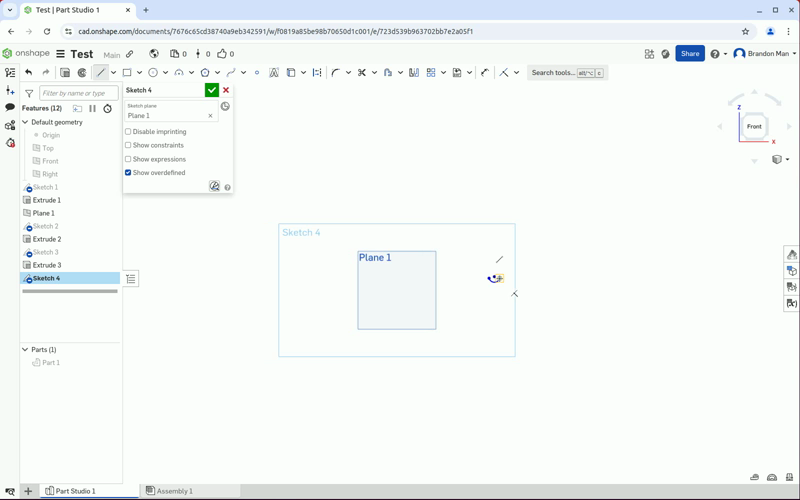
scroll(-6)
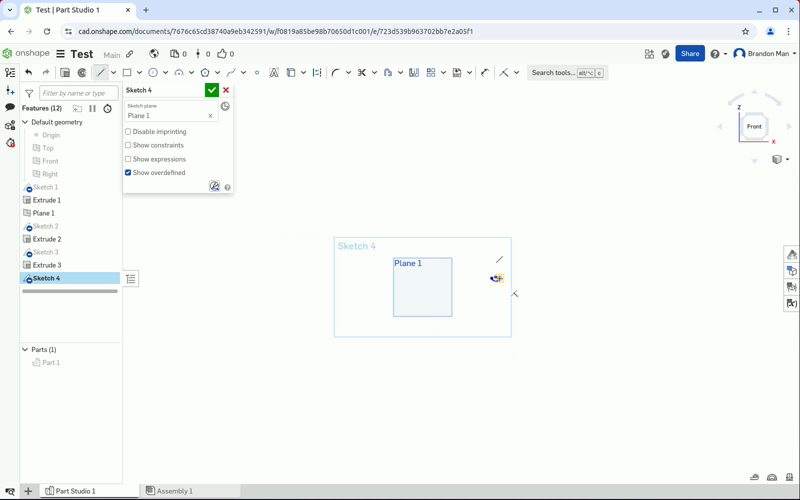
scroll(-6)
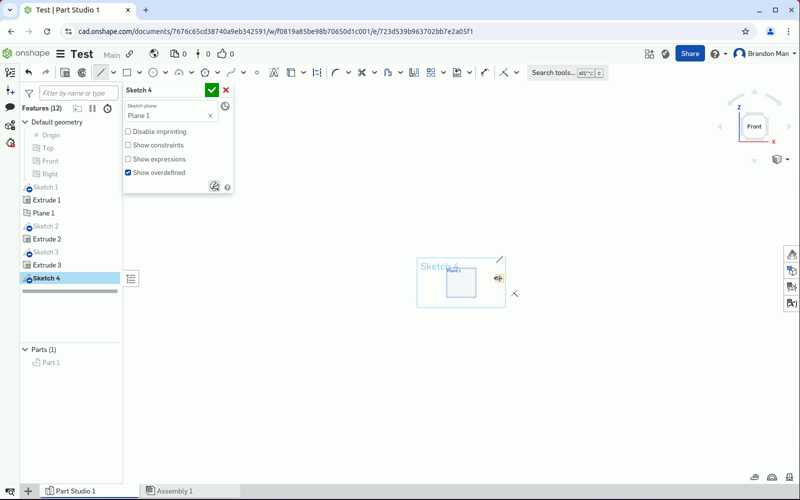
key_down(shift)
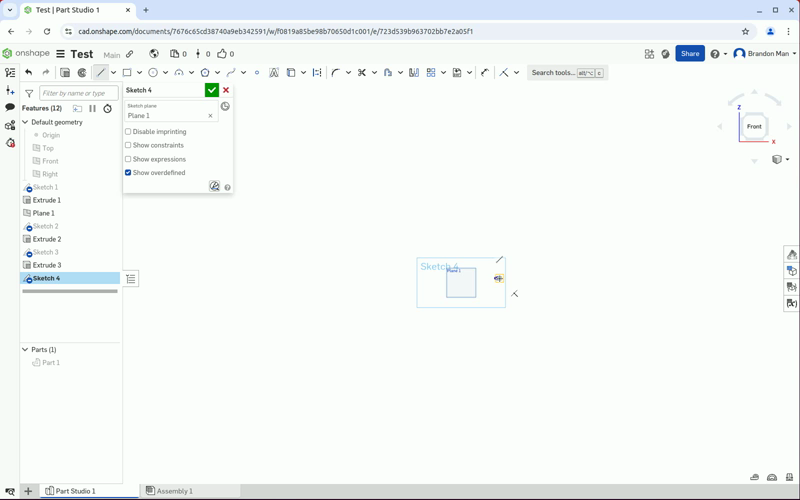
mouse_move(529, 278)
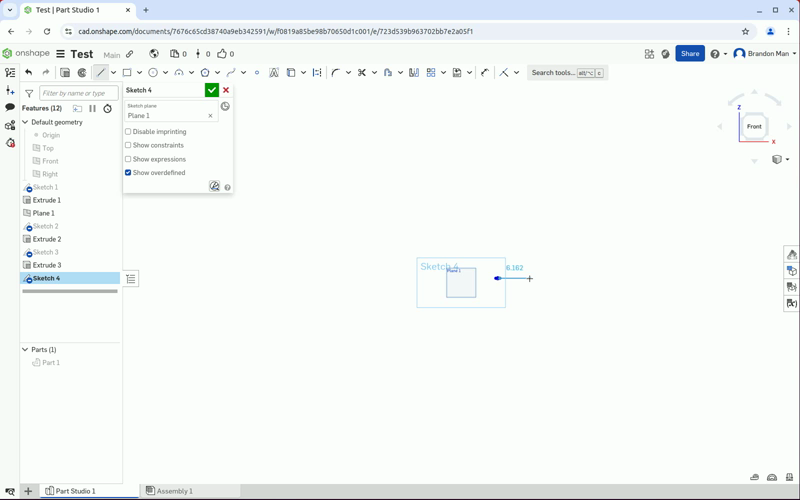
mouse_move(497, 278)
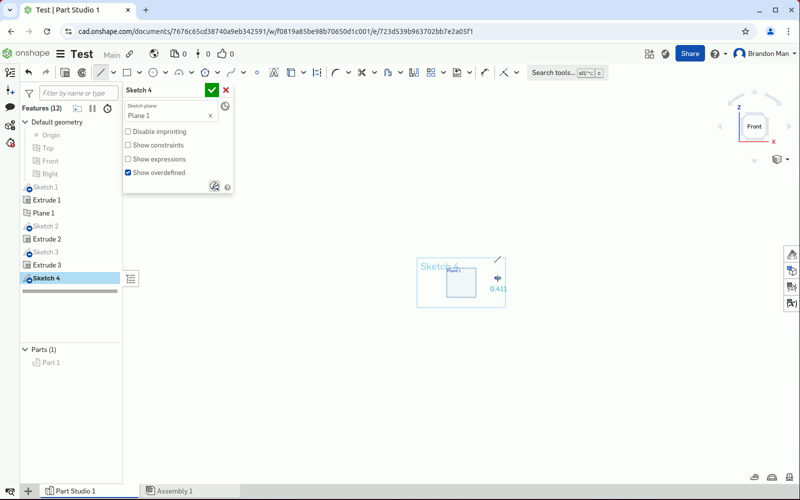
scroll(6)
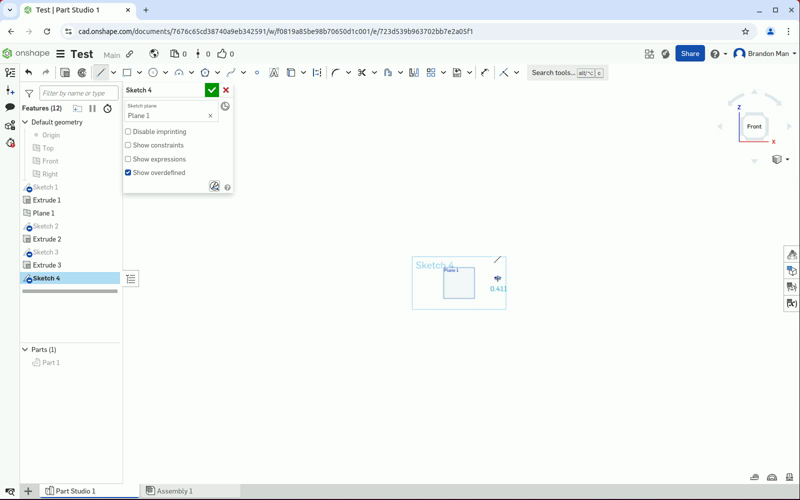
scroll(6)
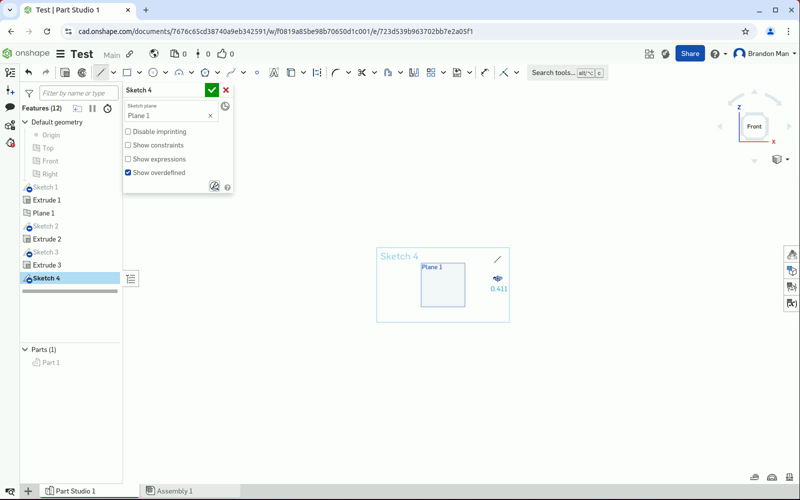
scroll(6)
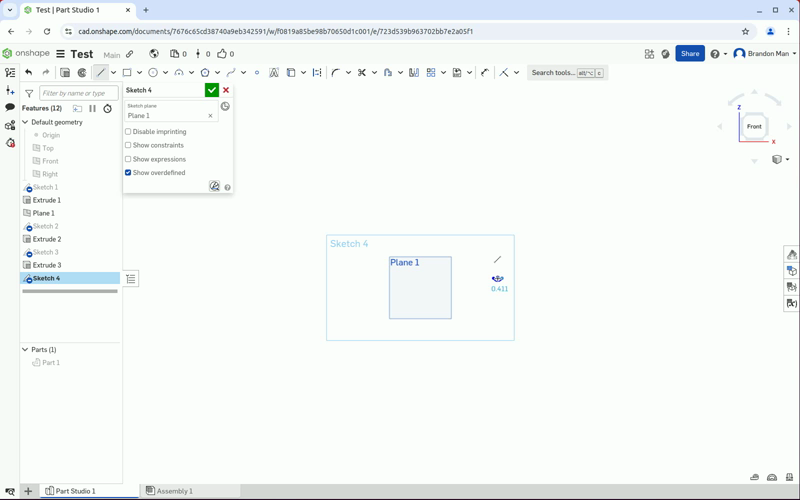
scroll(6)
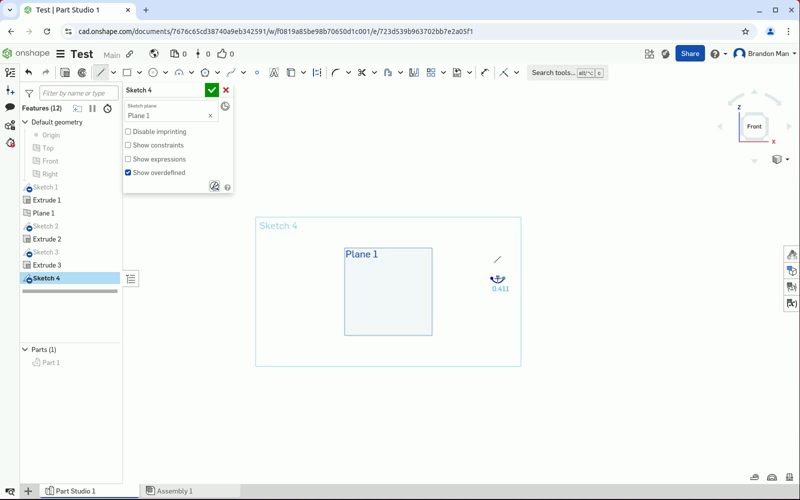
scroll(6)
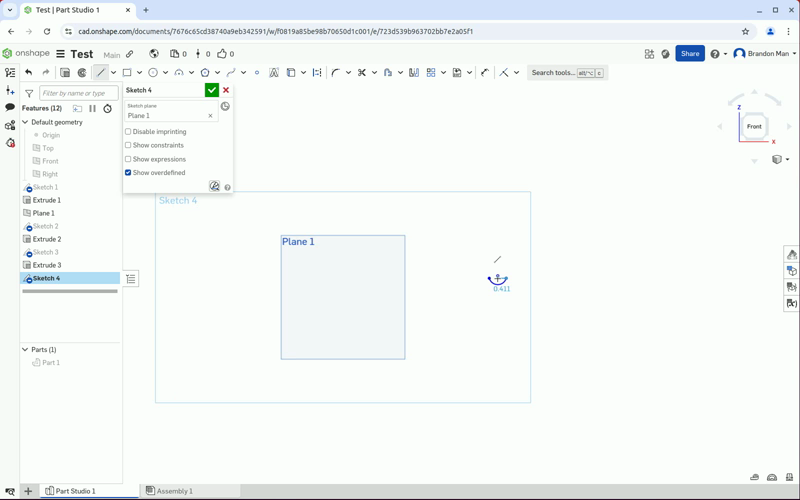
scroll(6)
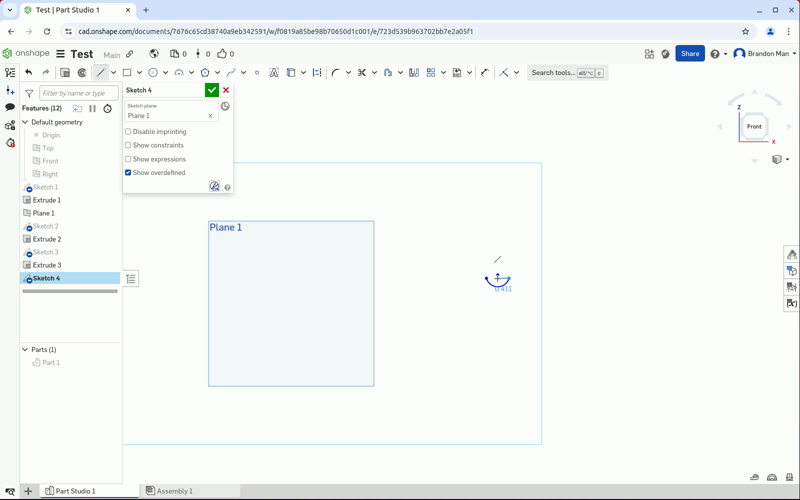
scroll(6)
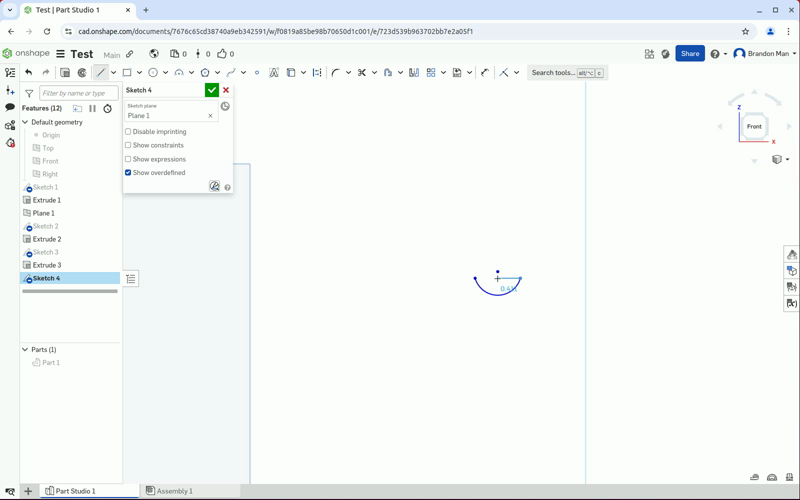
click(497, 278)
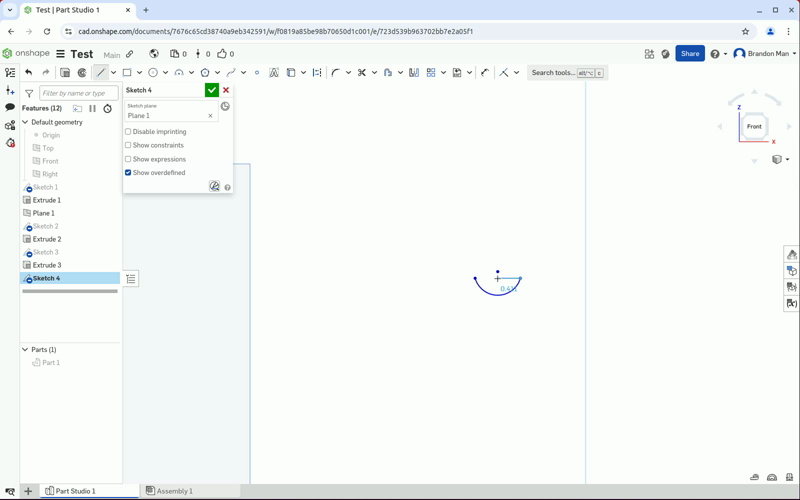
scroll(-6)
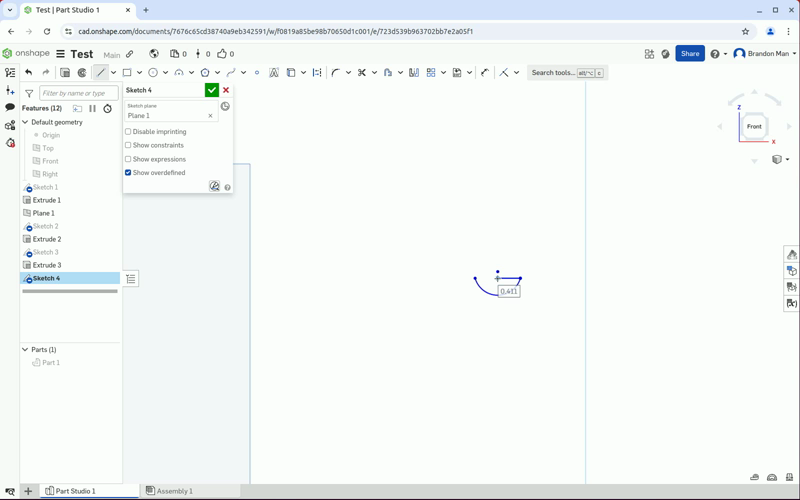
scroll(-6)
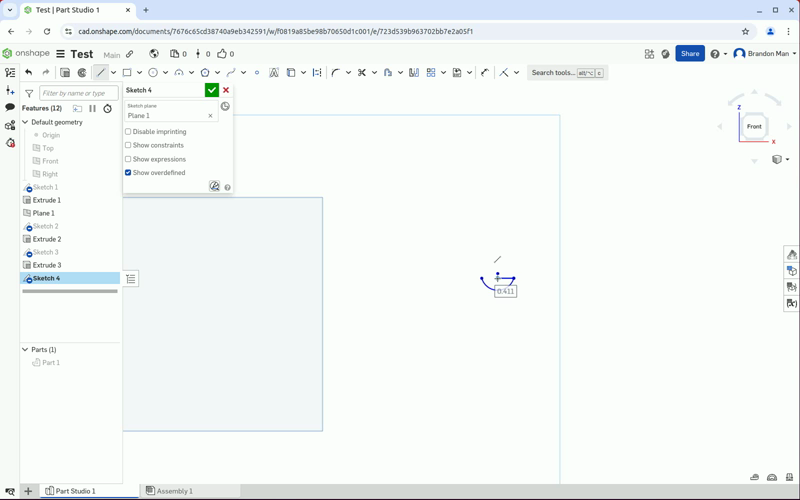
scroll(-6)
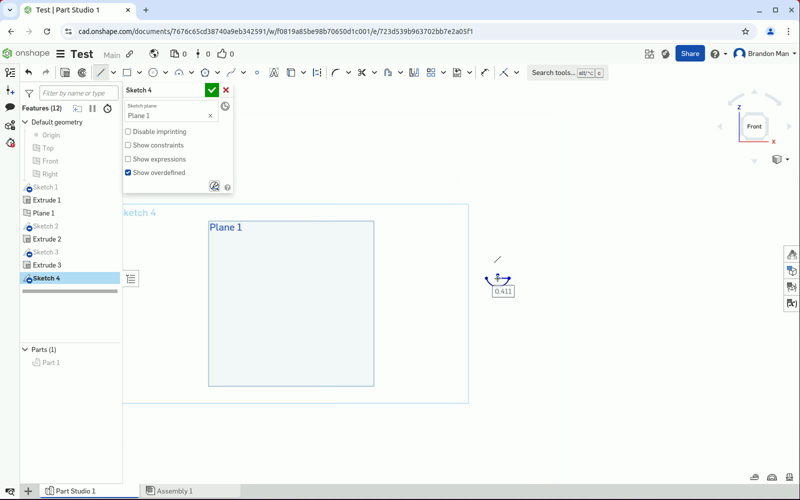
scroll(-6)
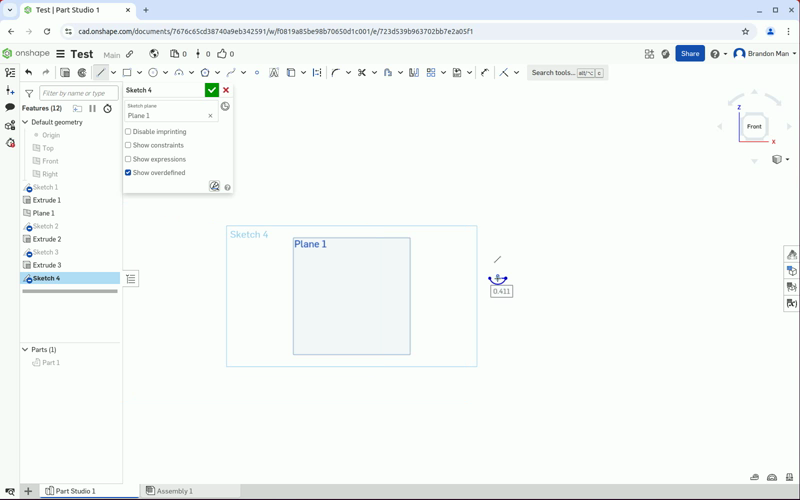
scroll(-6)
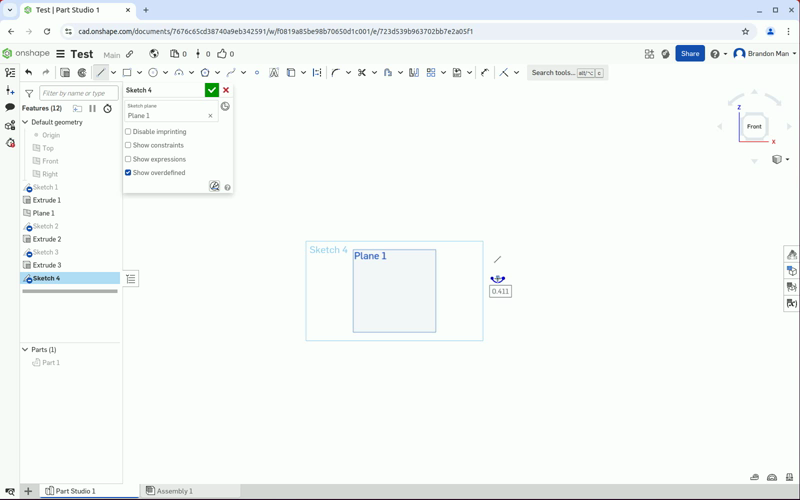
scroll(-6)
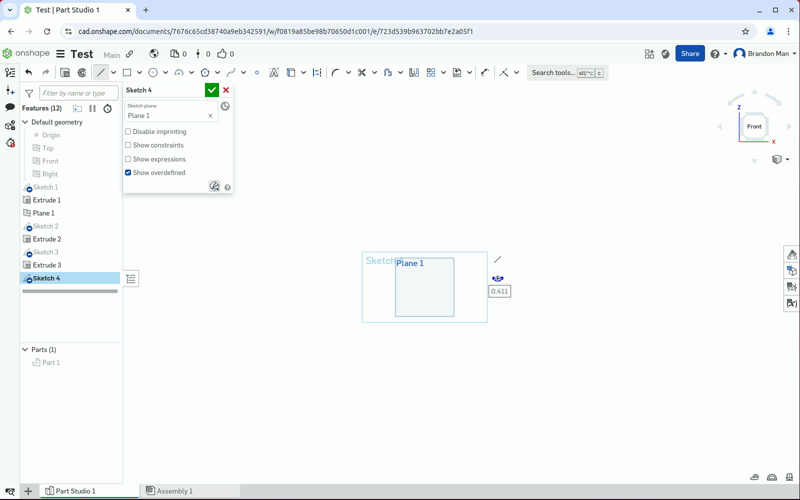
scroll(-6)
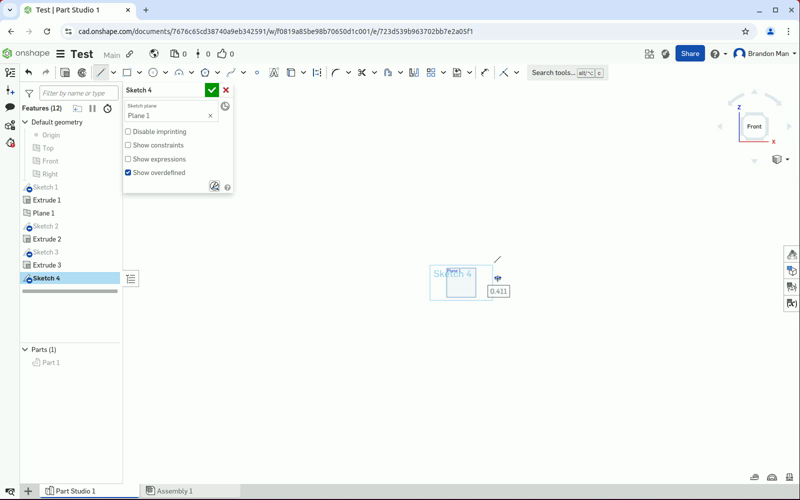
key_up(shift)
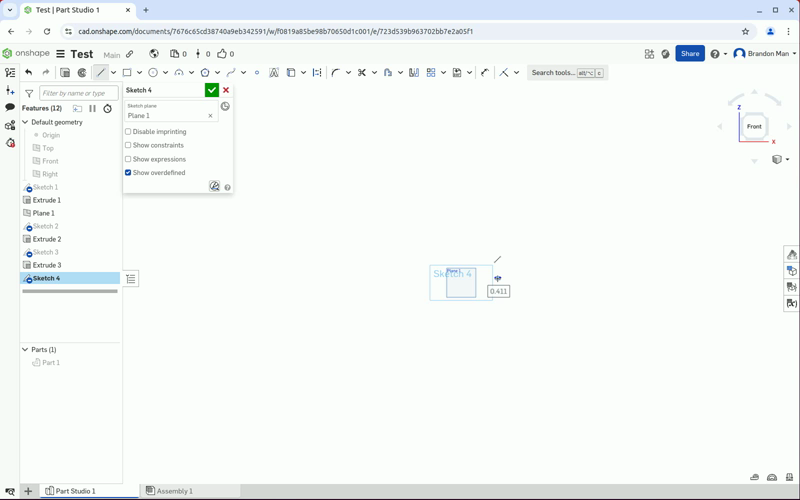
mouse_move(527, 278)
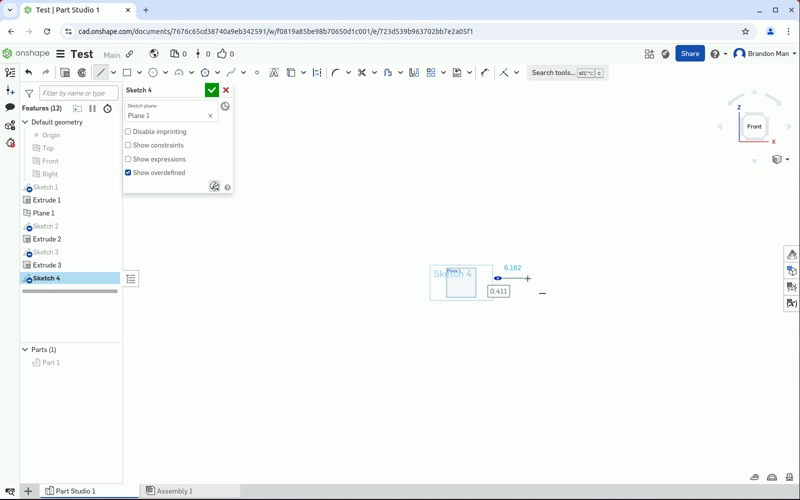
key_down(shift)
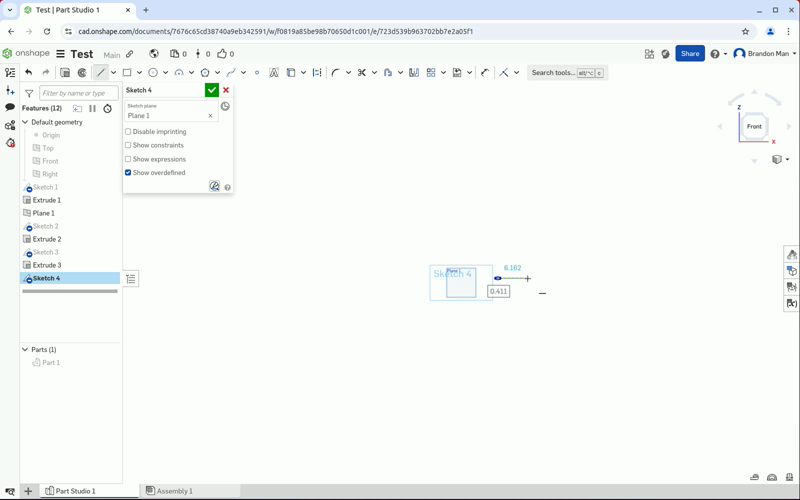
mouse_move(495, 278)
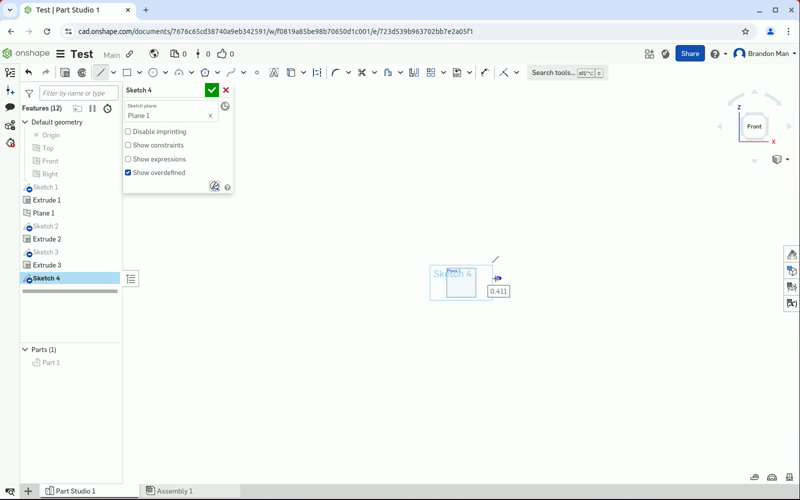
scroll(6)
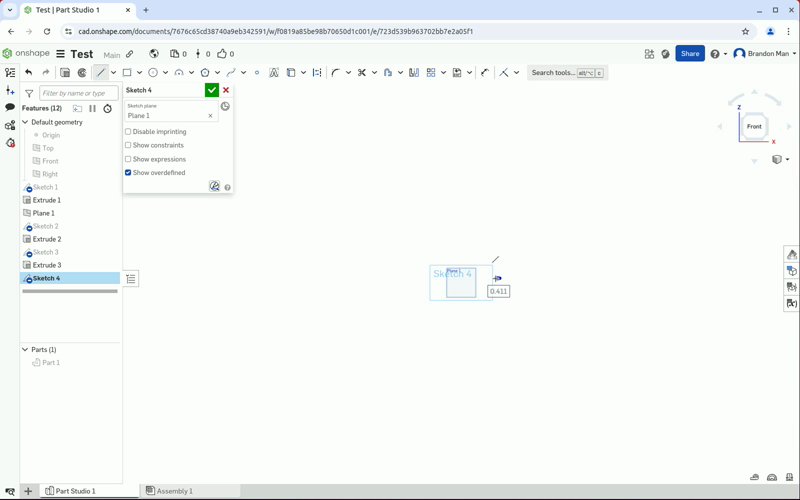
scroll(6)
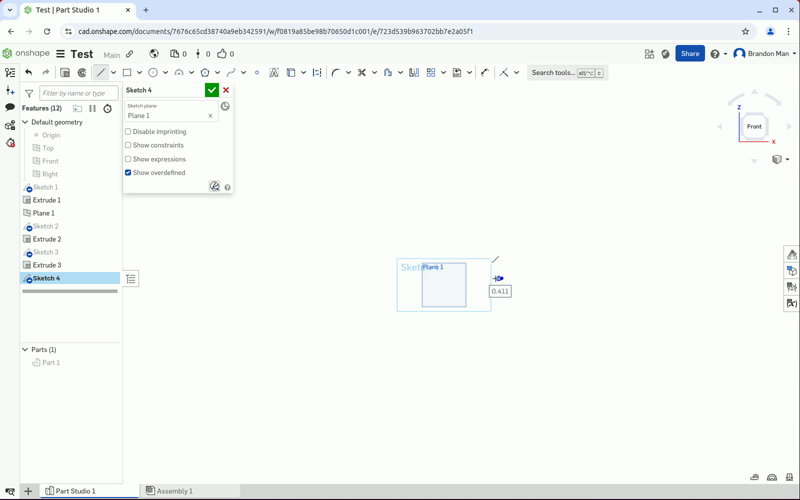
scroll(6)
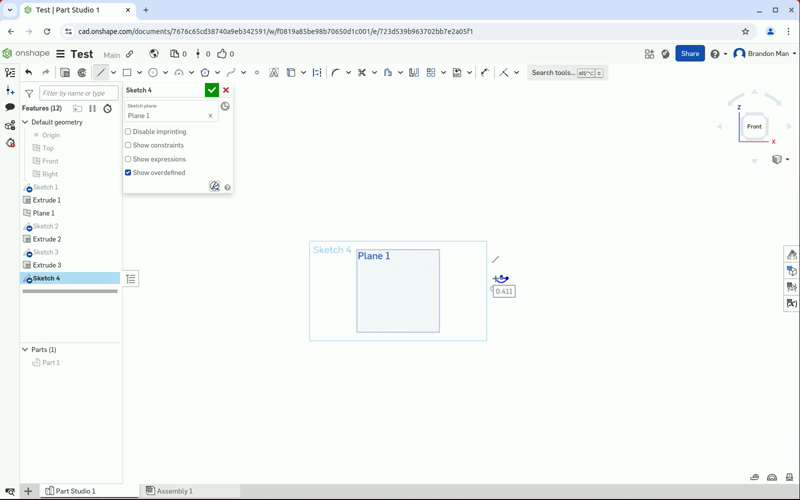
scroll(6)
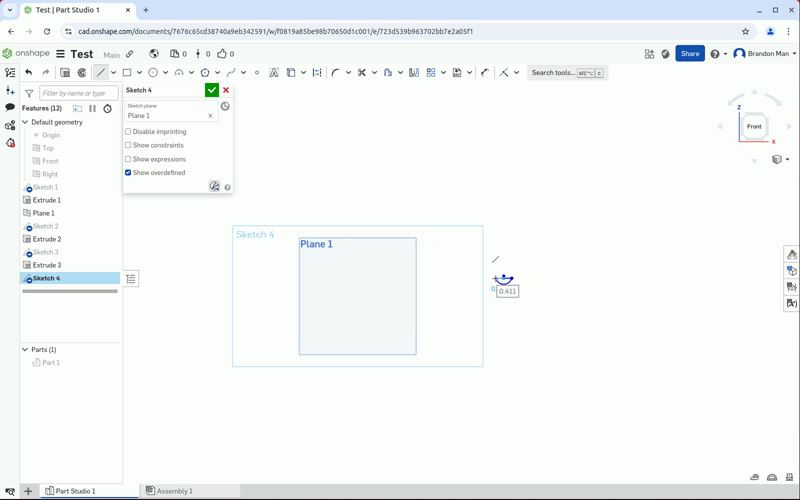
scroll(6)
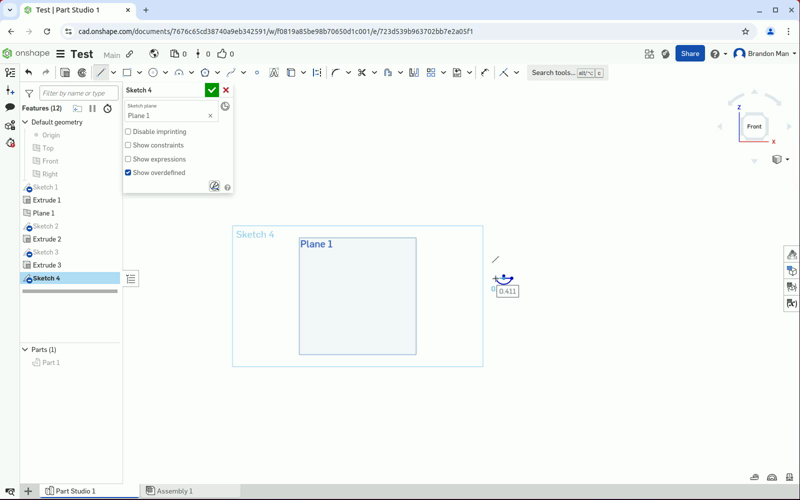
scroll(6)
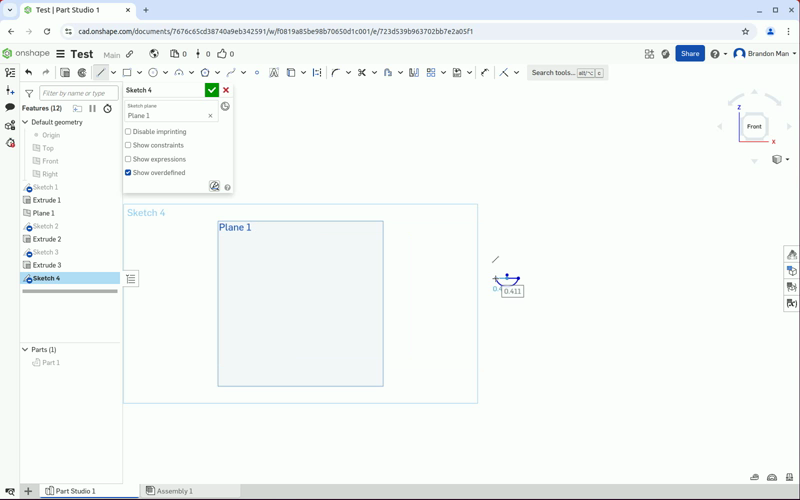
scroll(6)
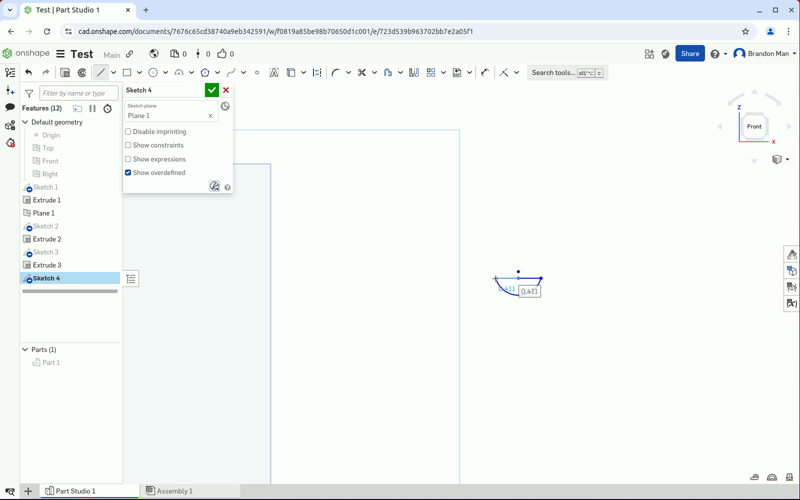
key_up(shift)
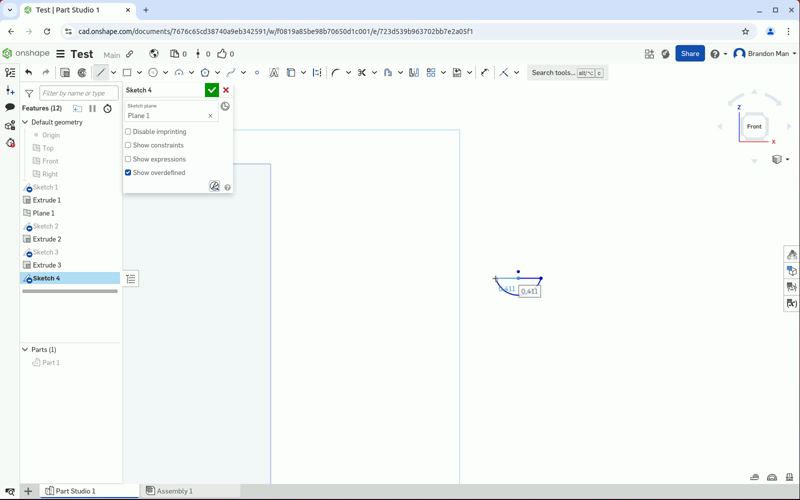
click(495, 278)
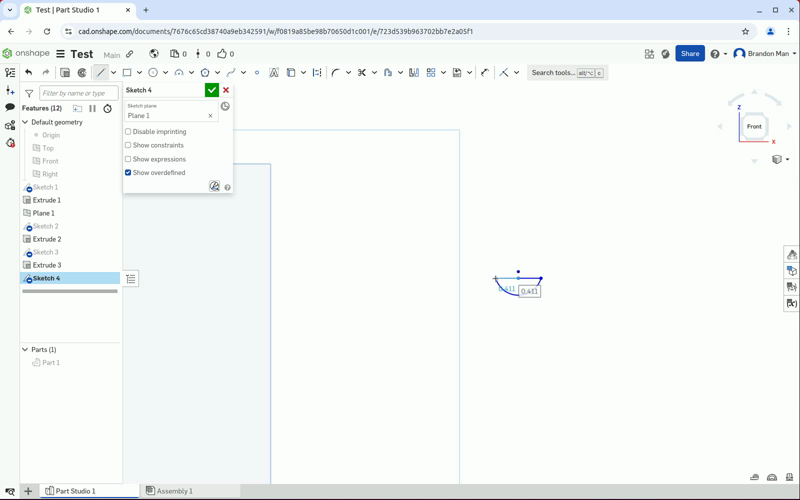
scroll(-6)
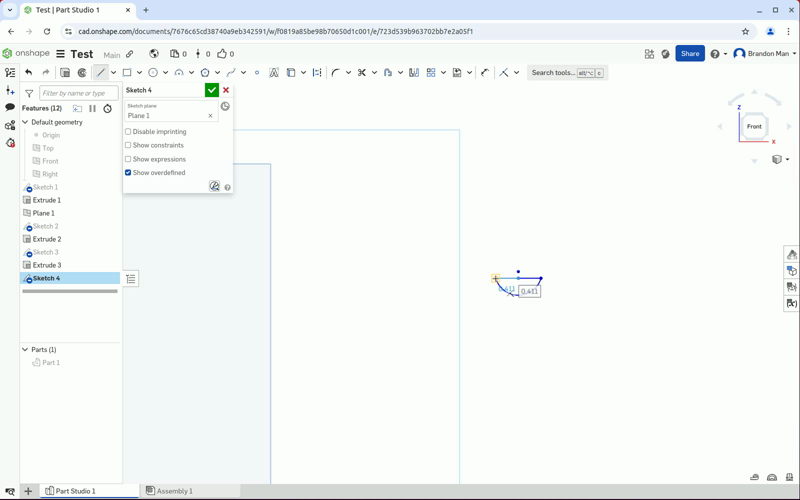
scroll(-6)
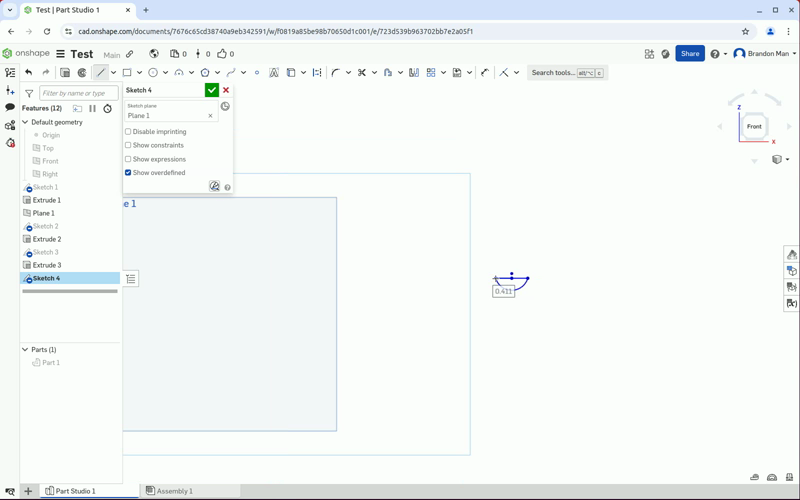
scroll(-6)
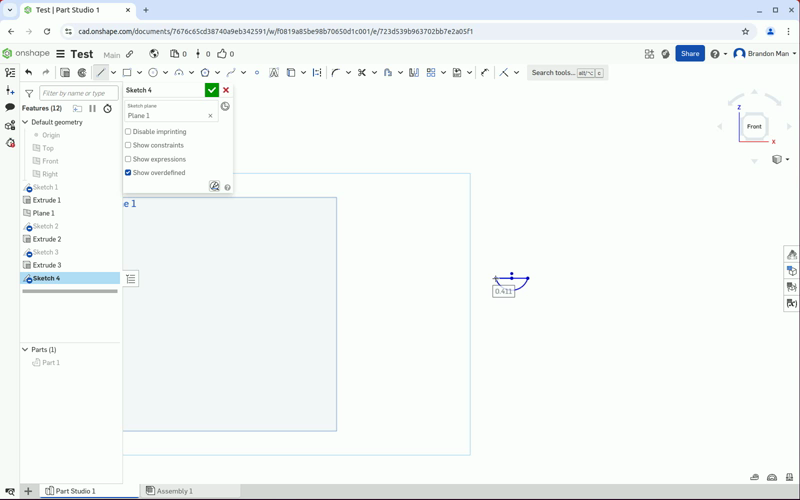
scroll(-6)
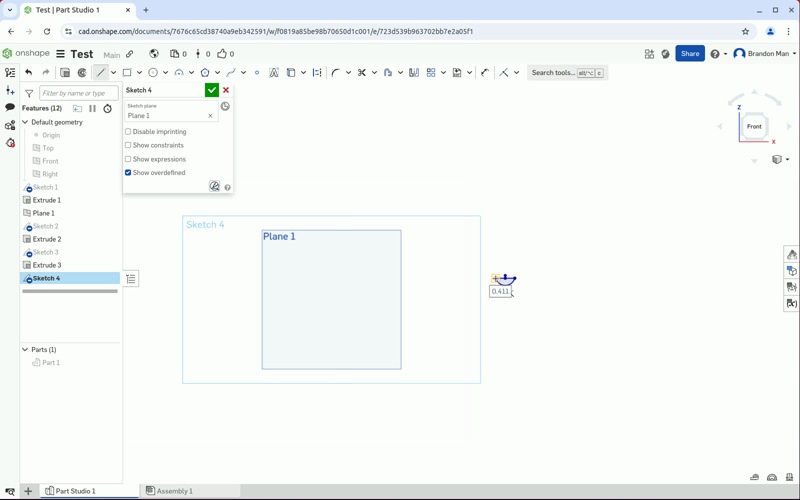
scroll(-6)
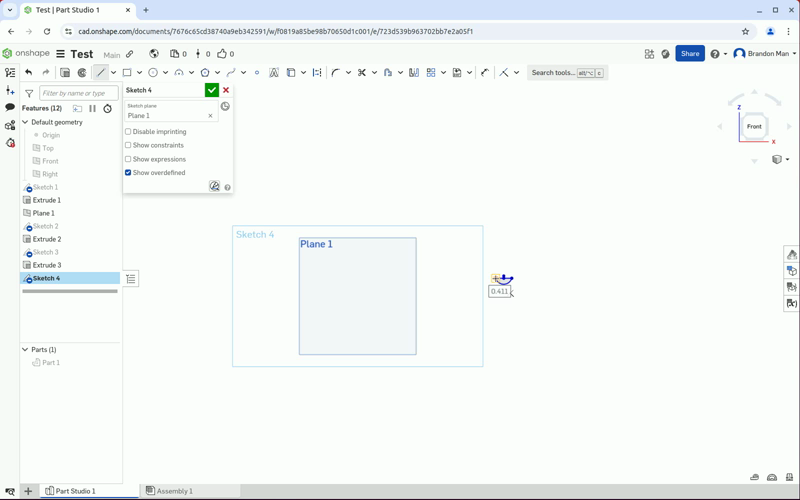
scroll(-6)
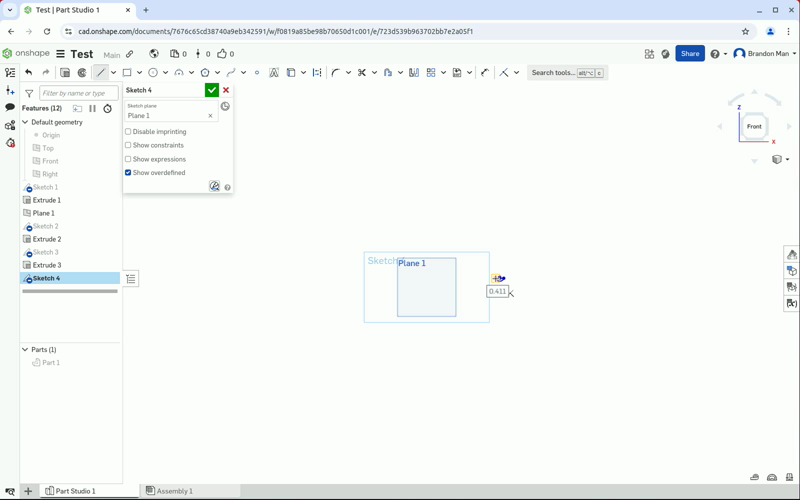
scroll(-6)
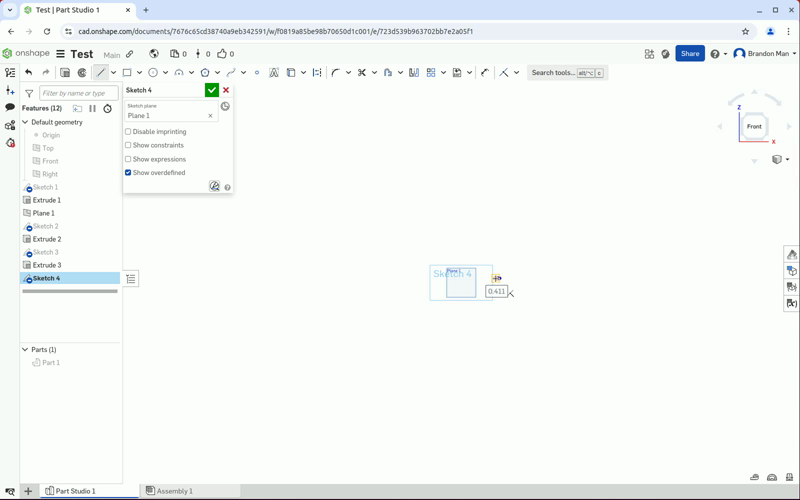
key(esc)
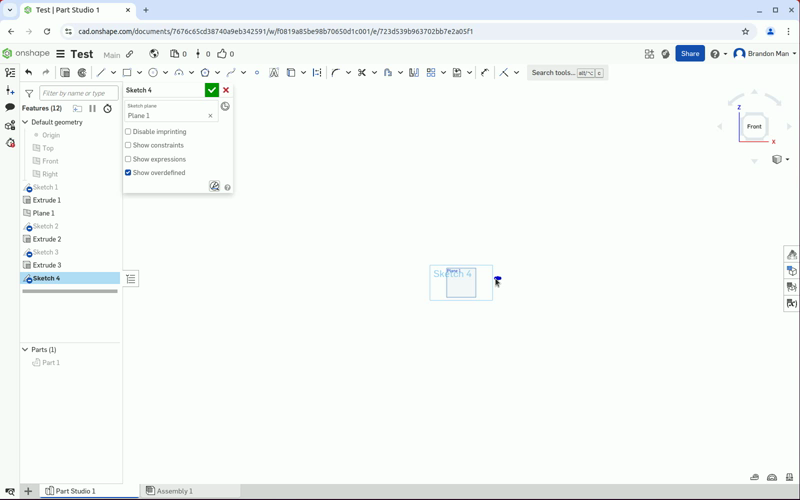
mouse_move(497, 279)
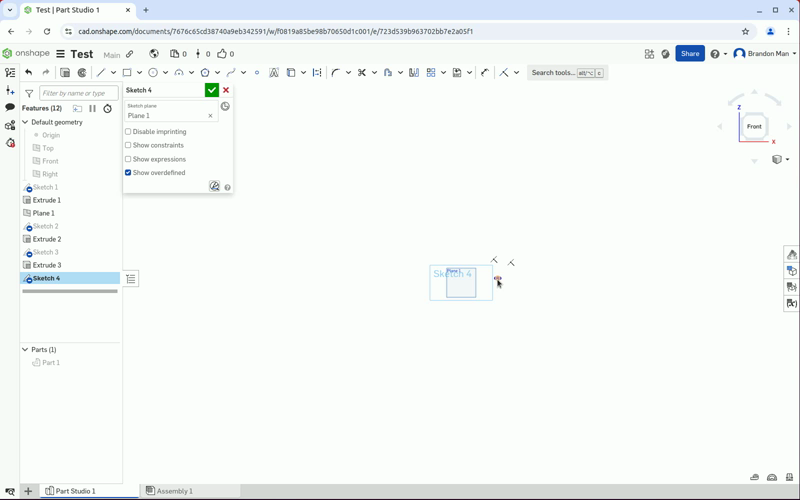
scroll(6)
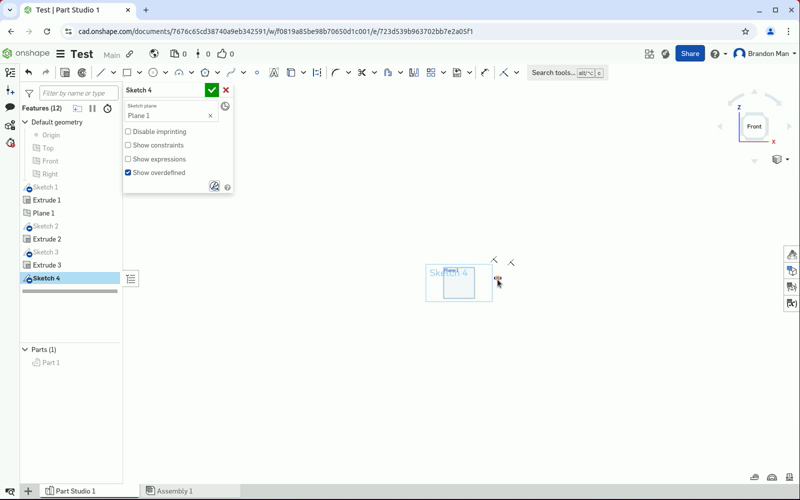
scroll(6)
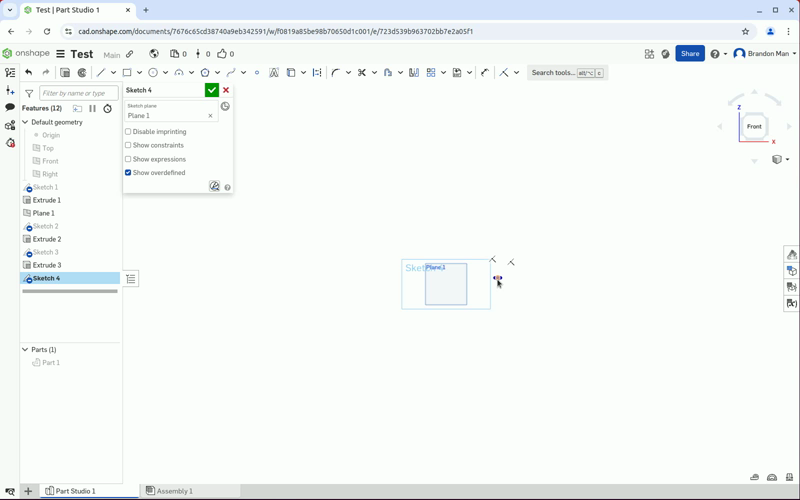
scroll(6)
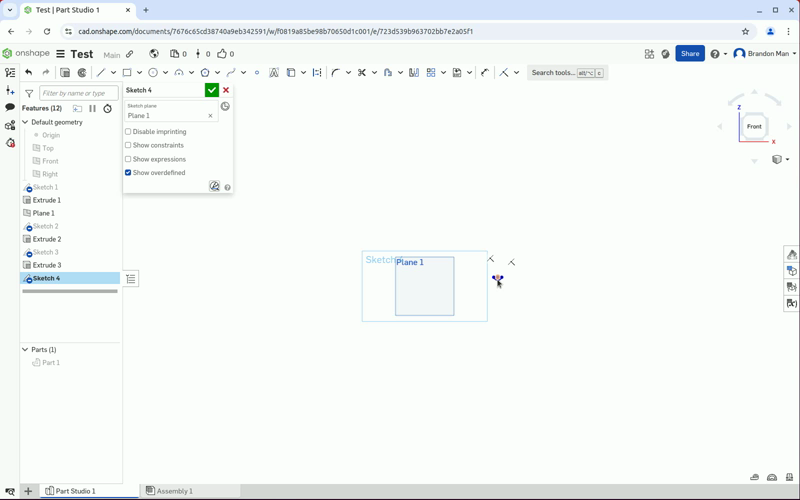
scroll(6)
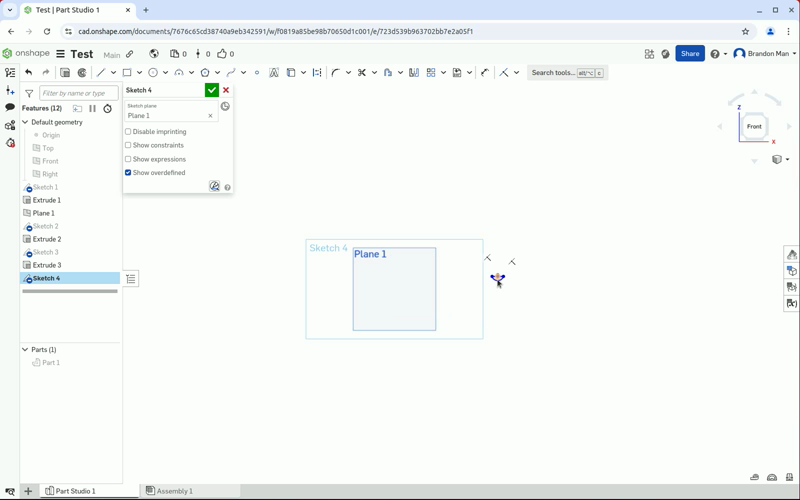
scroll(6)
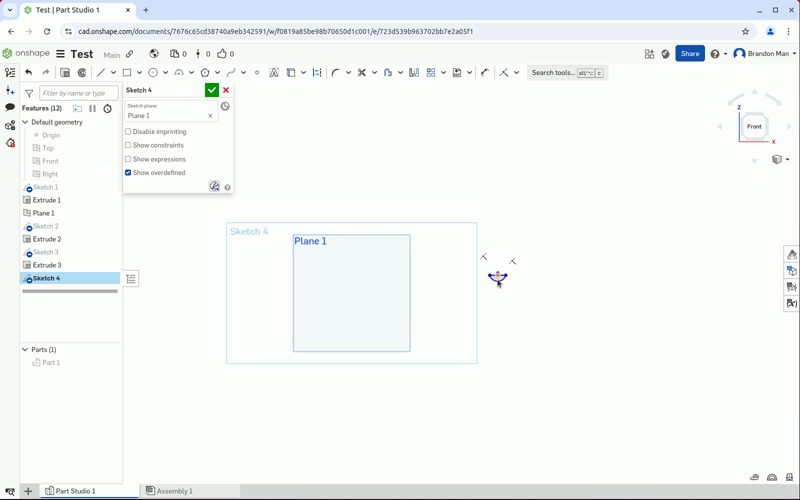
scroll(6)
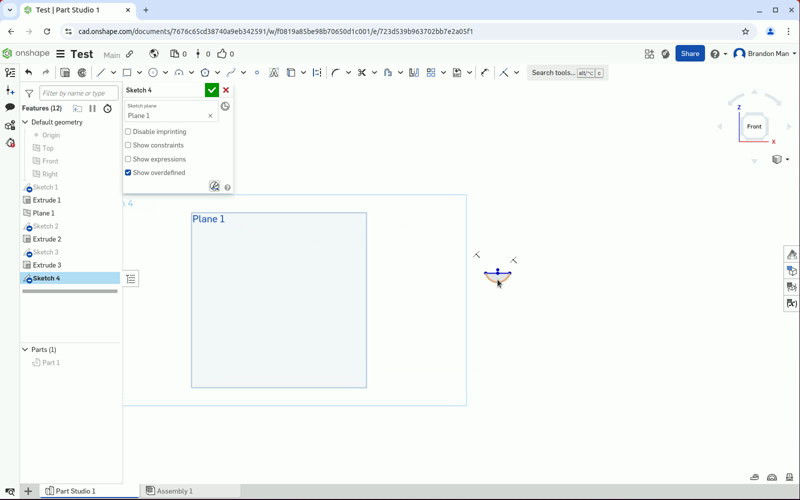
scroll(6)
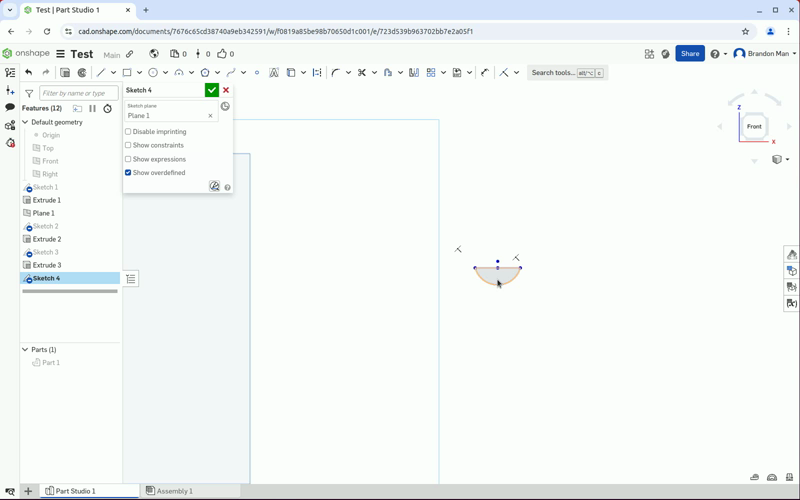
click(497, 279)
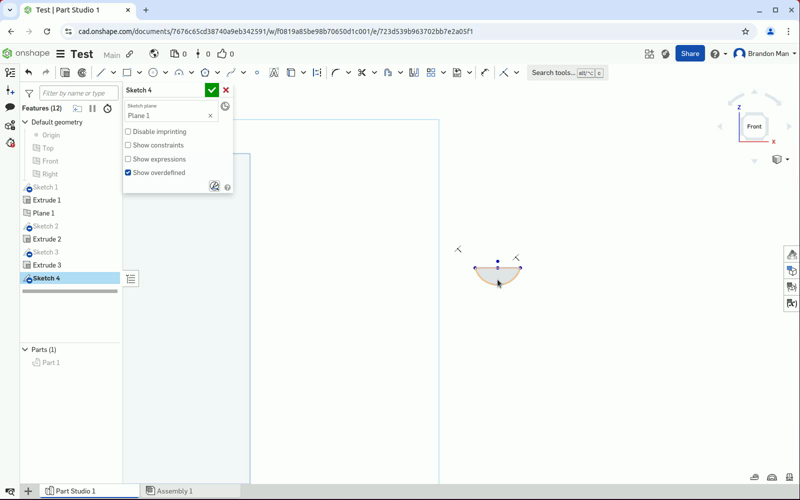
scroll(-6)
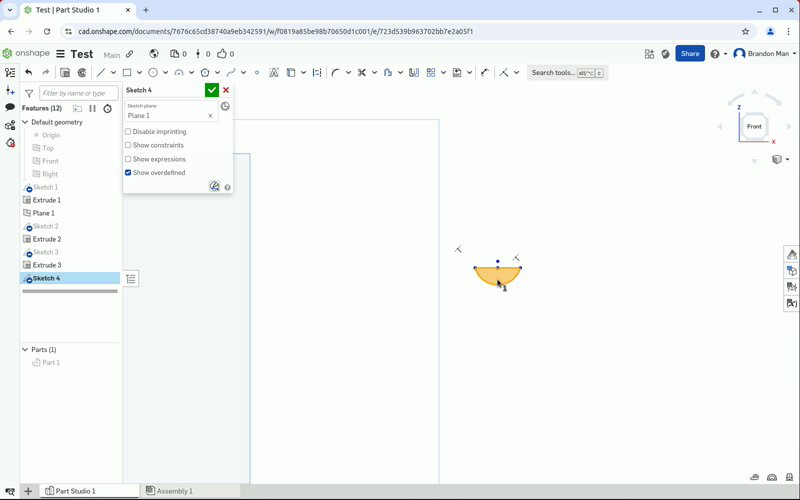
scroll(-6)
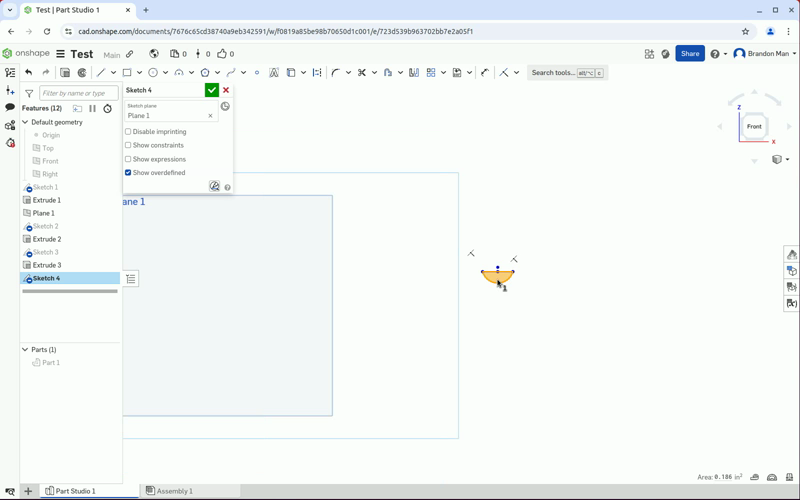
scroll(-6)
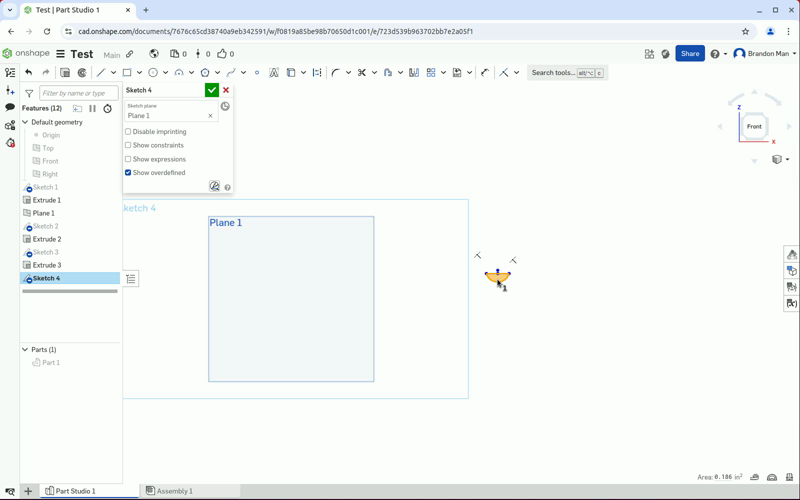
scroll(-6)
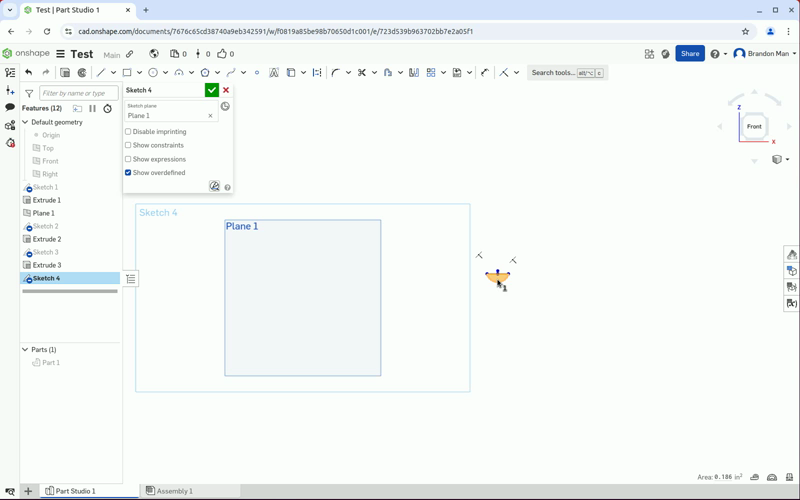
scroll(-6)
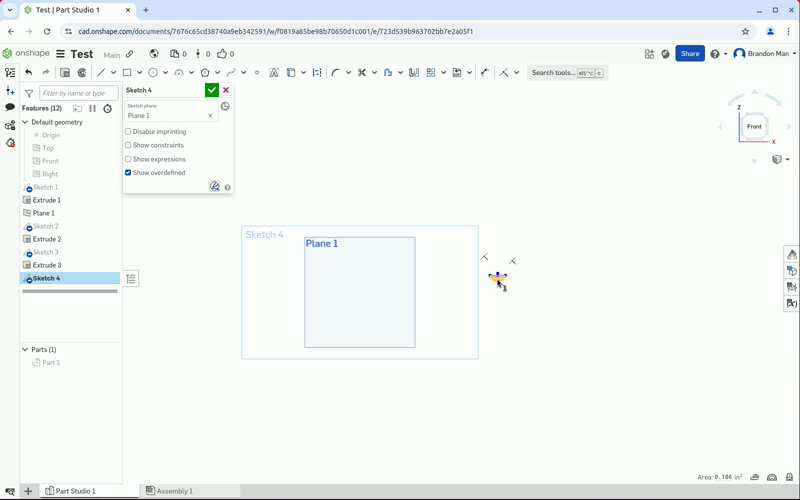
scroll(-6)
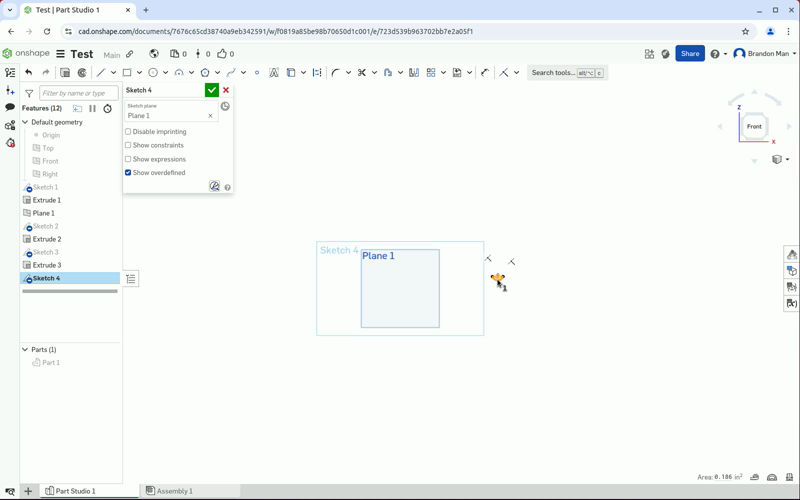
scroll(-6)
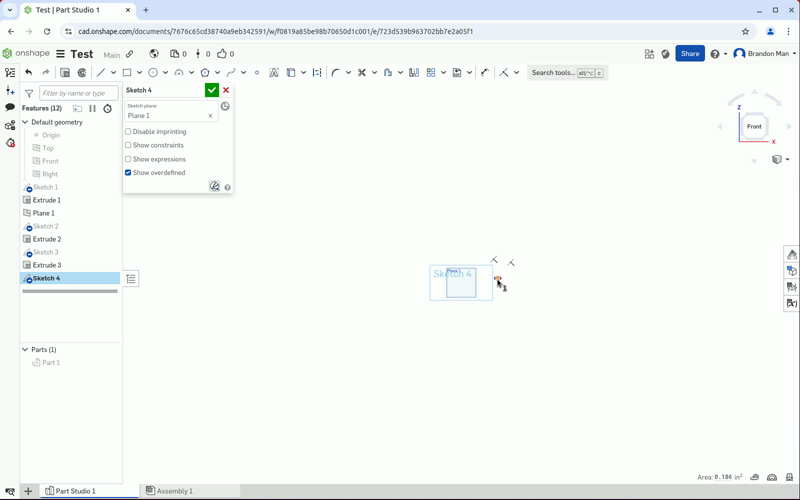
mouse_move(73, 352)
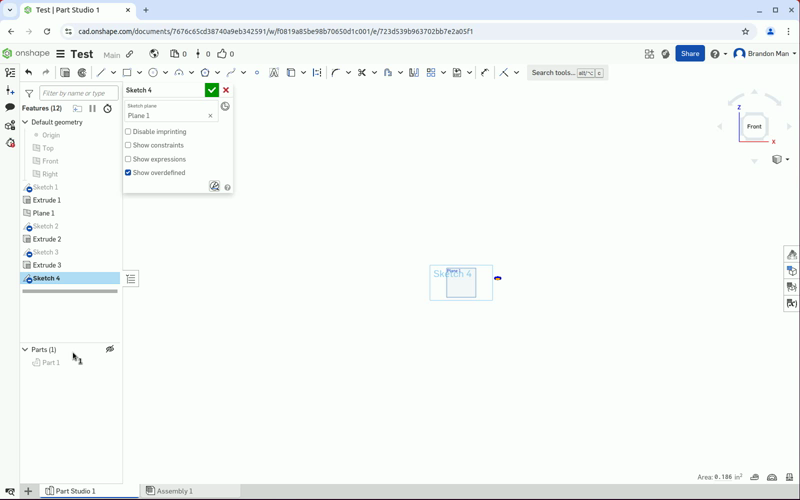
key(shift+y)
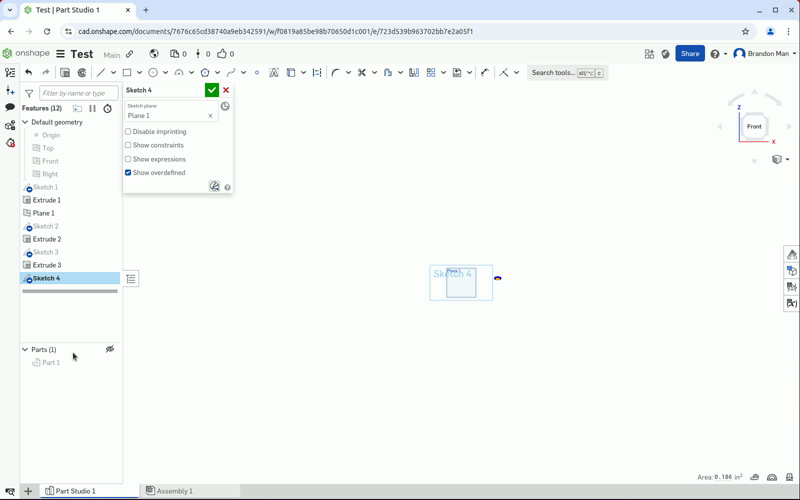
key(shift+e)
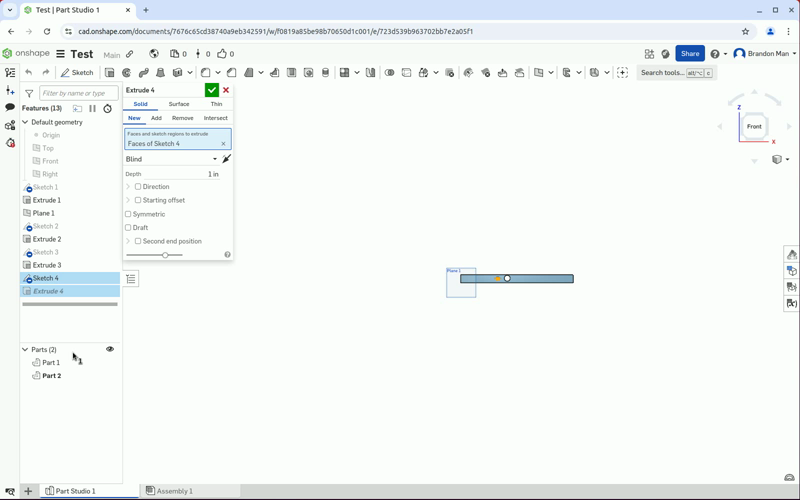
mouse_move(143, 106)
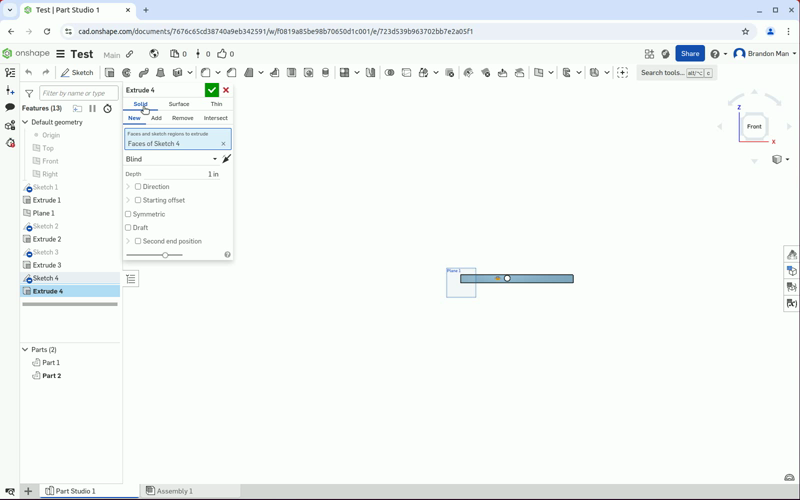
click(143, 106)
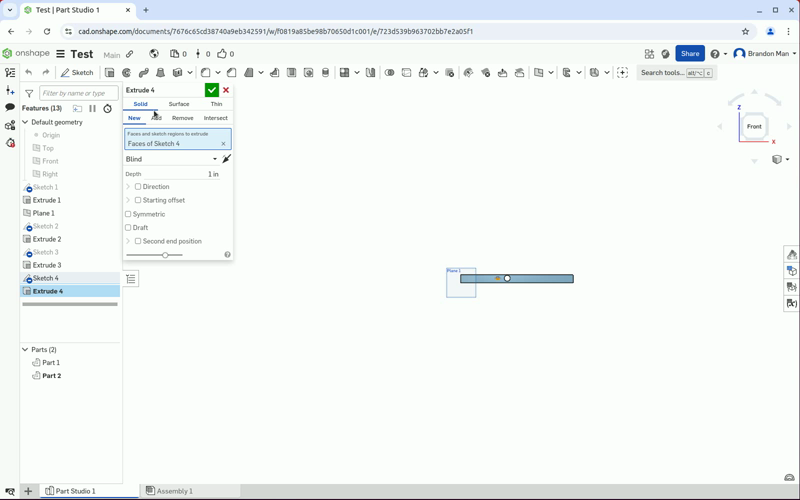
mouse_move(186, 120)
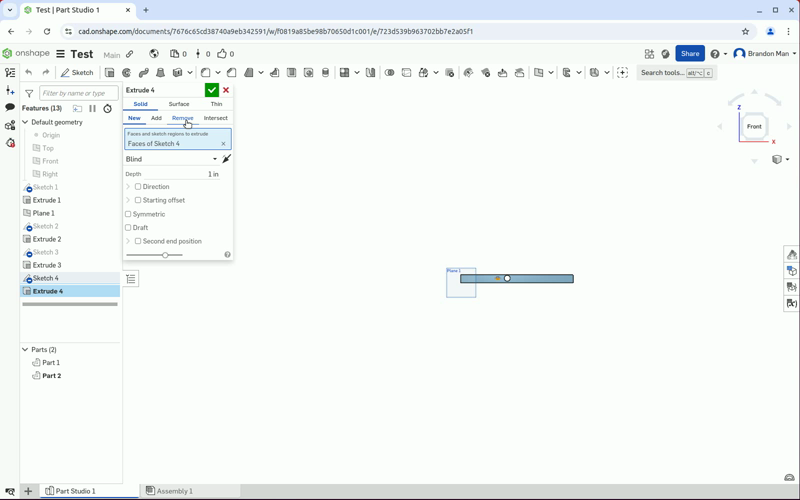
click(186, 120)
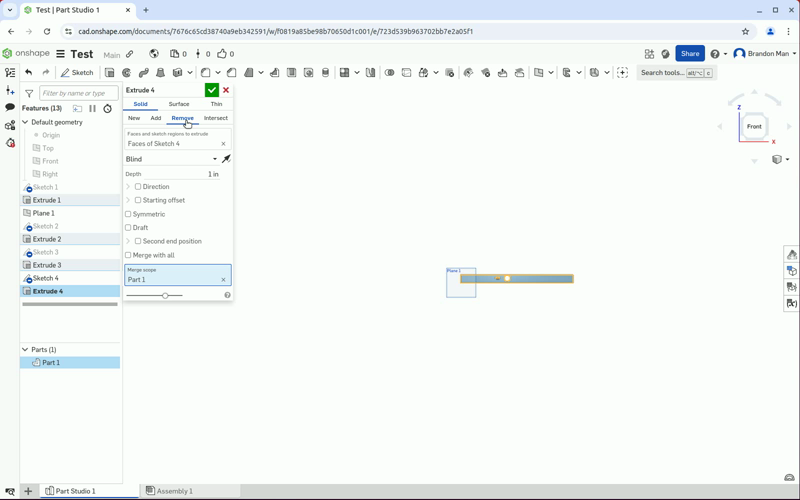
key(tab, 4)
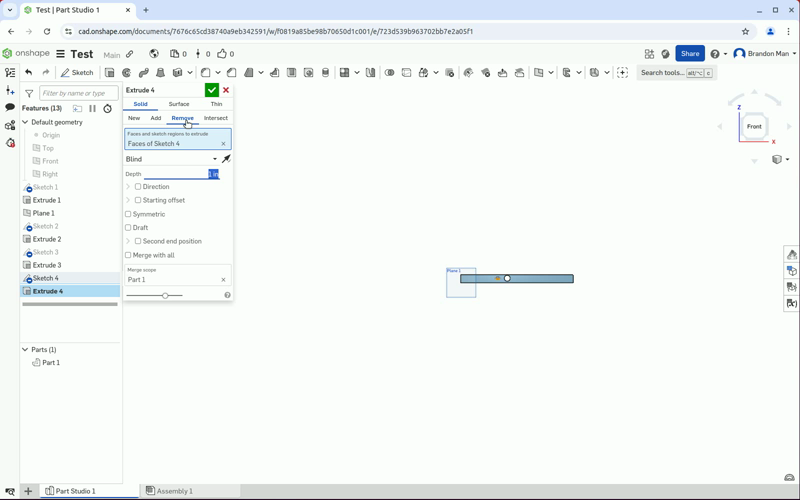
text(2.407)
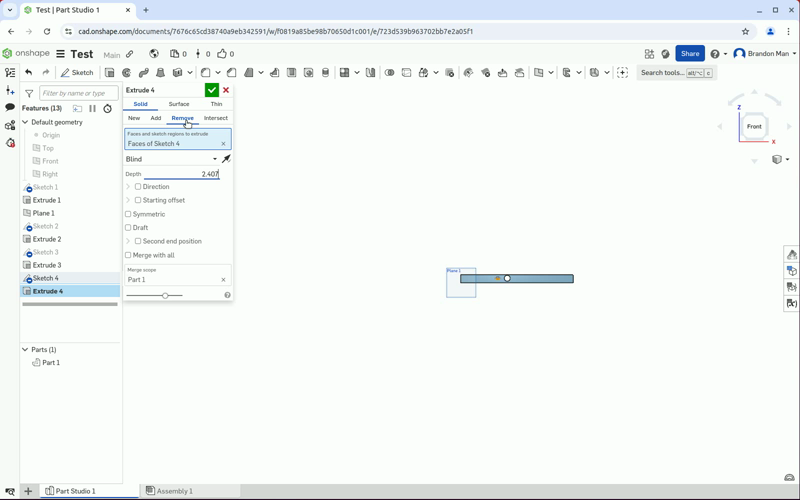
key(tab, 6)
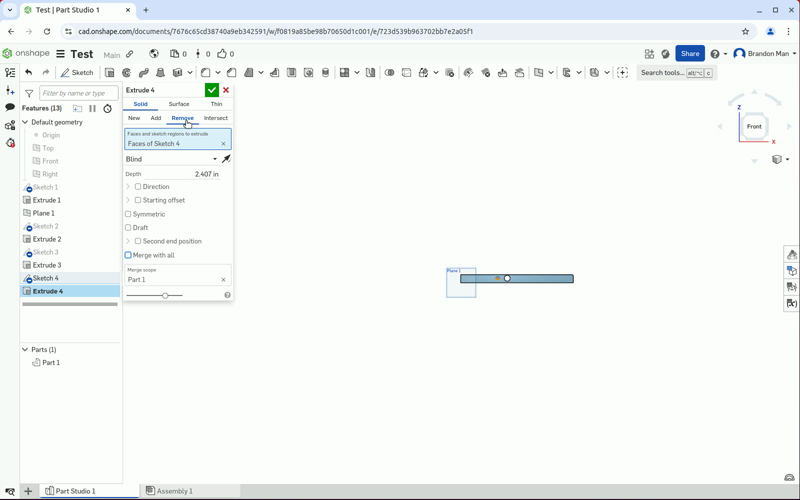
key(space)
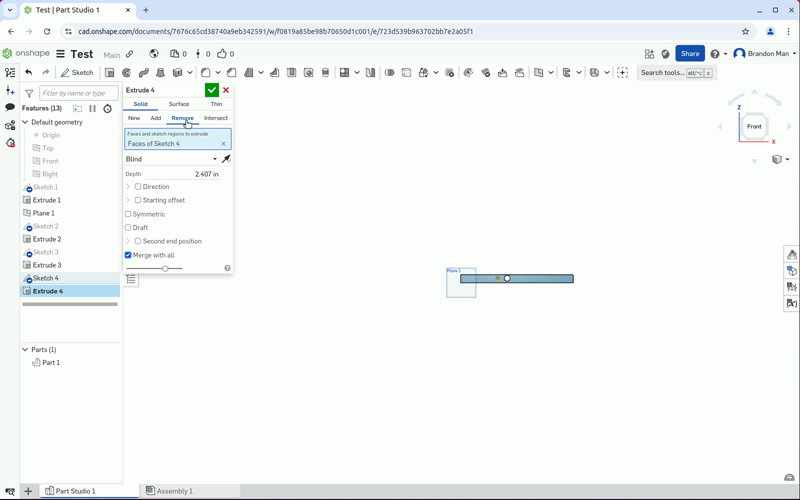
key(enter)
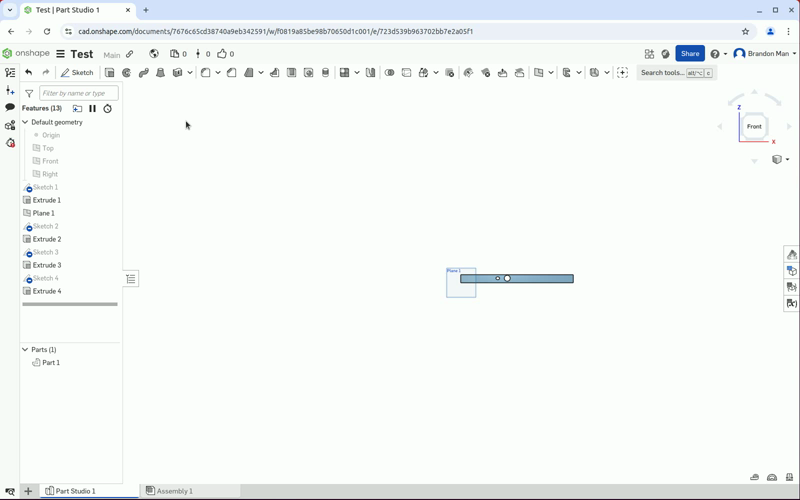
key(shift+h)
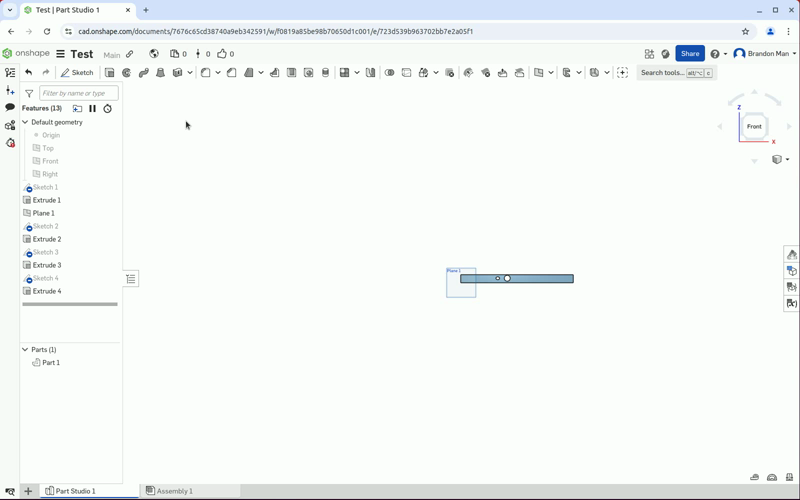
key(shift+h)
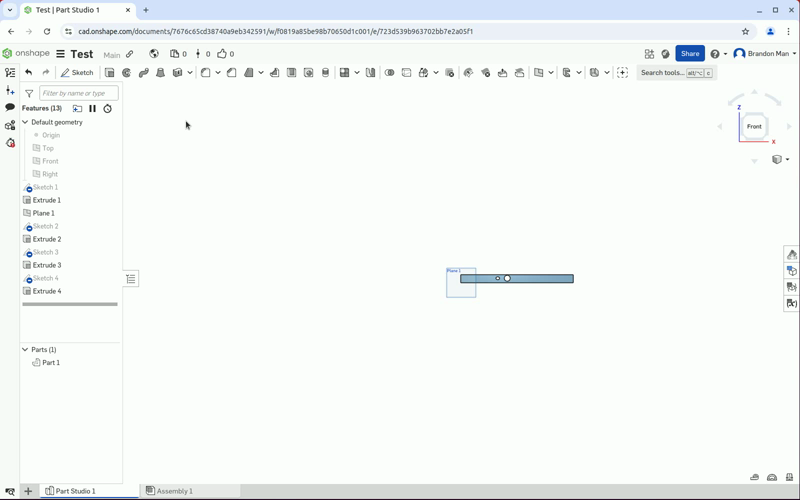
mouse_move(73, 189)
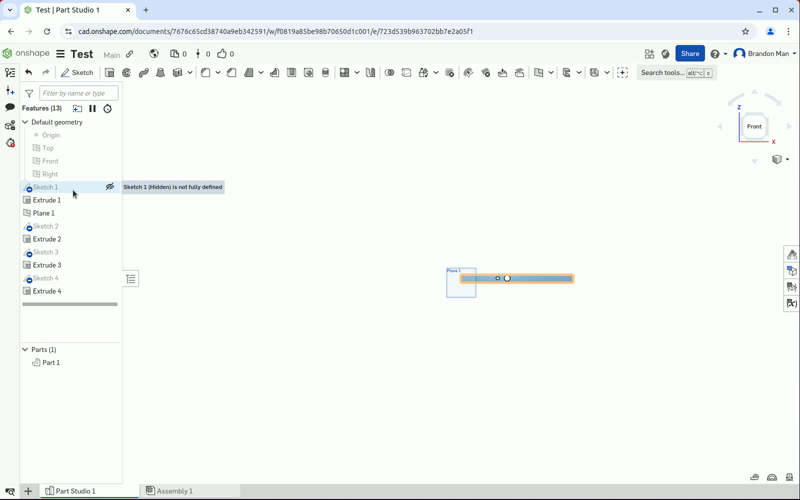
click(73, 189)
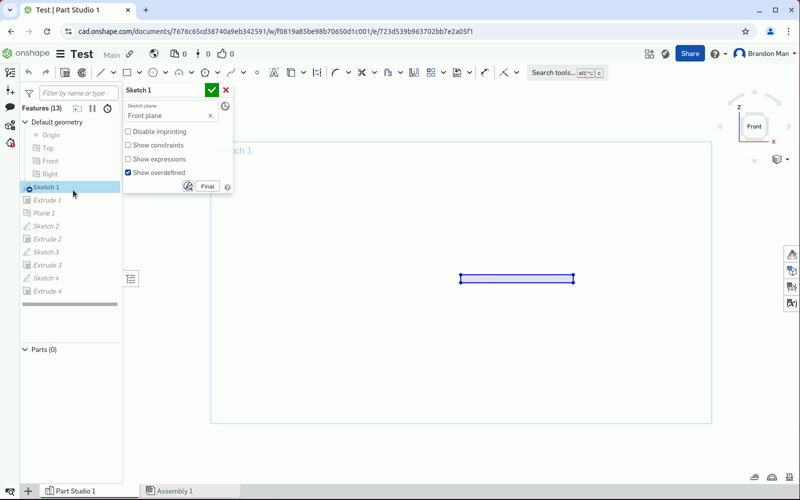
mouse_move(229, 92)
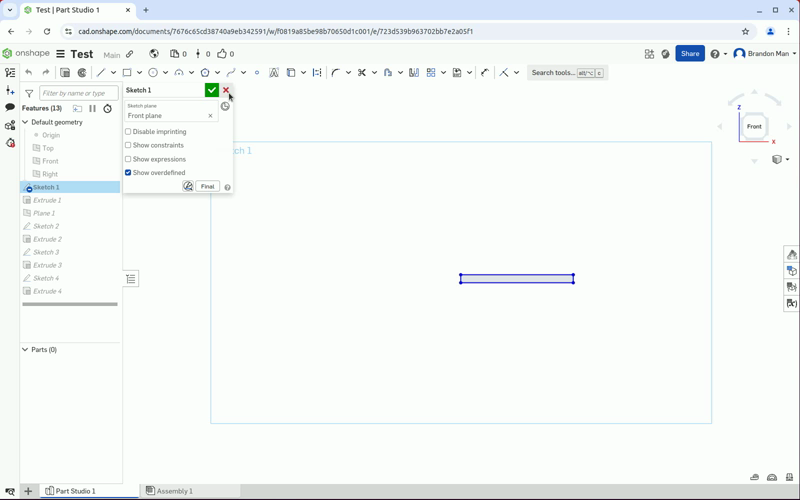
click(229, 92)
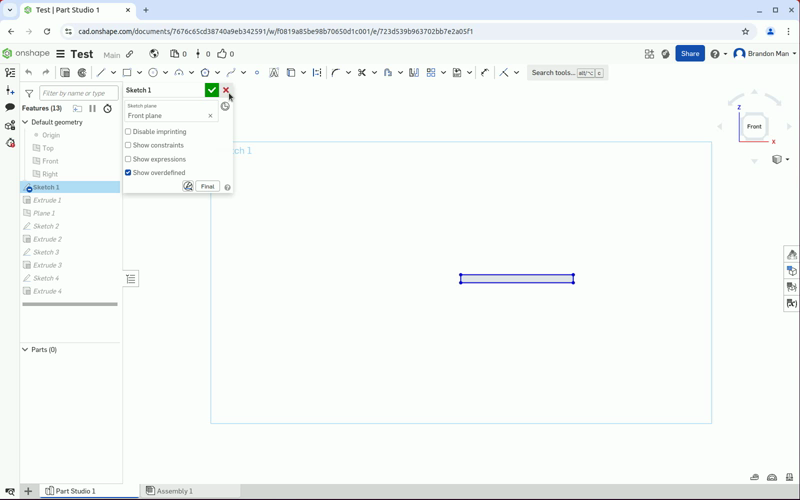
key(shift+s)
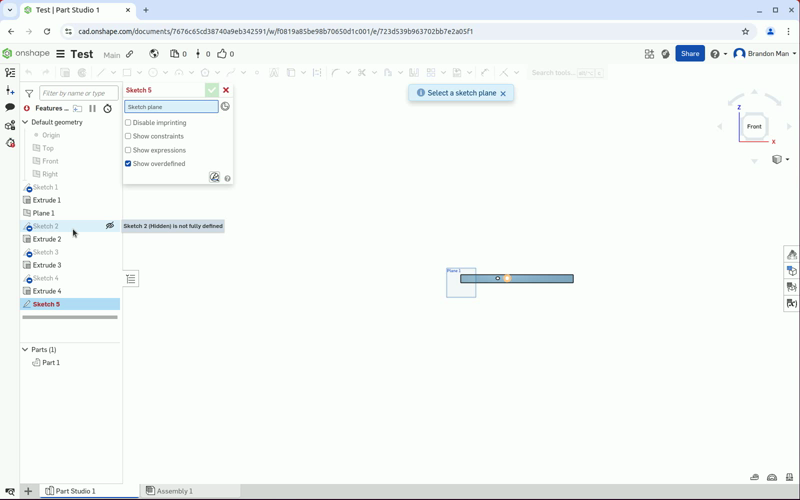
scroll(3)
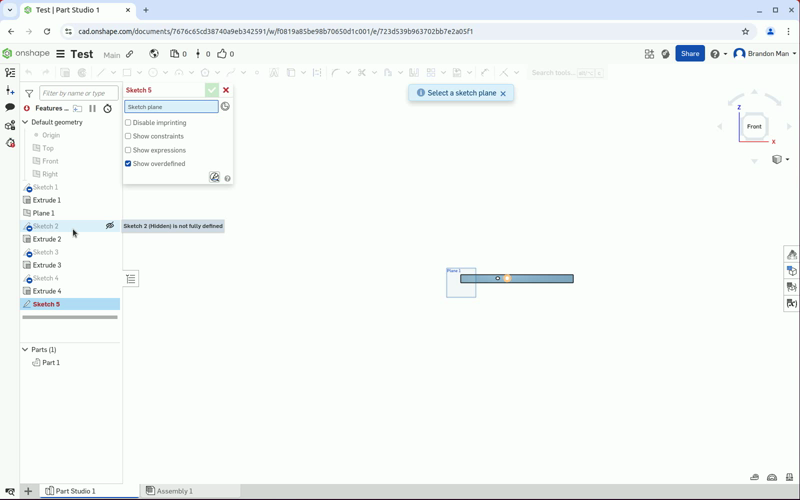
mouse_move(73, 163)
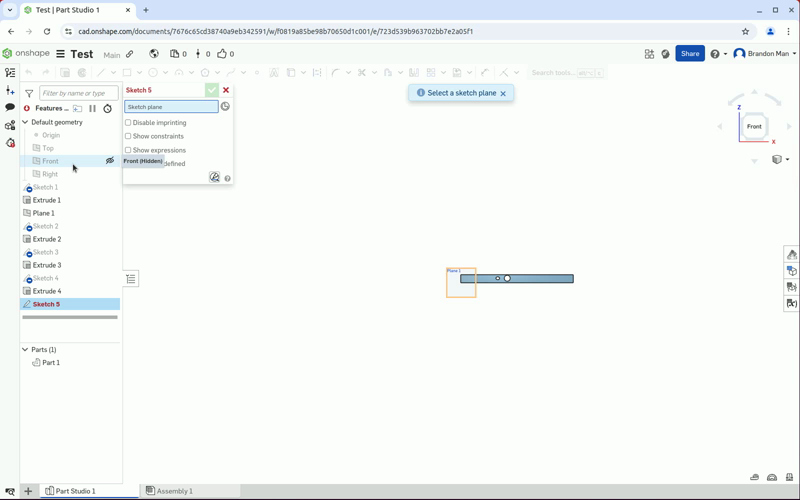
click(73, 163)
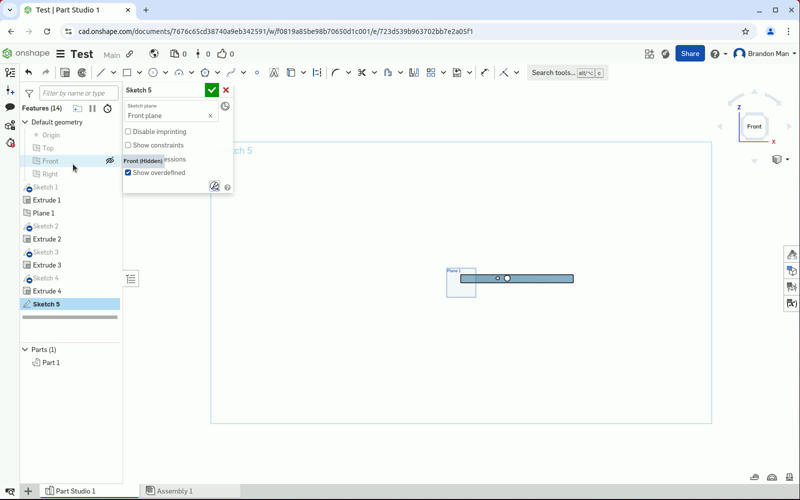
mouse_move(73, 352)
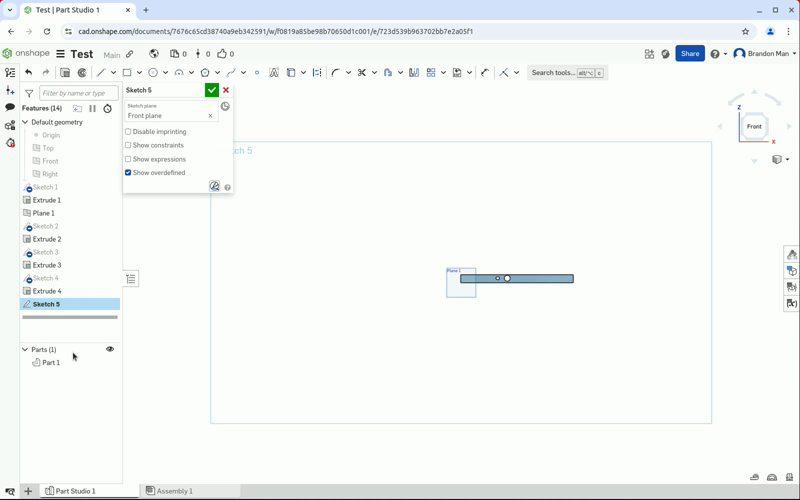
key(y)
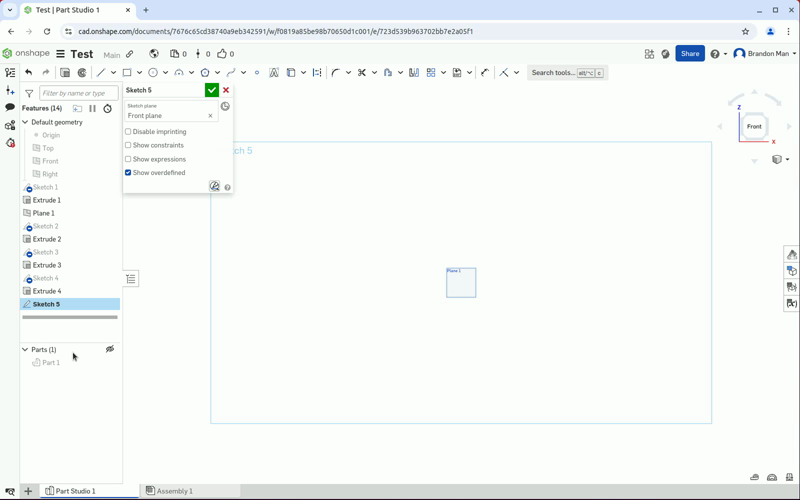
key(l)
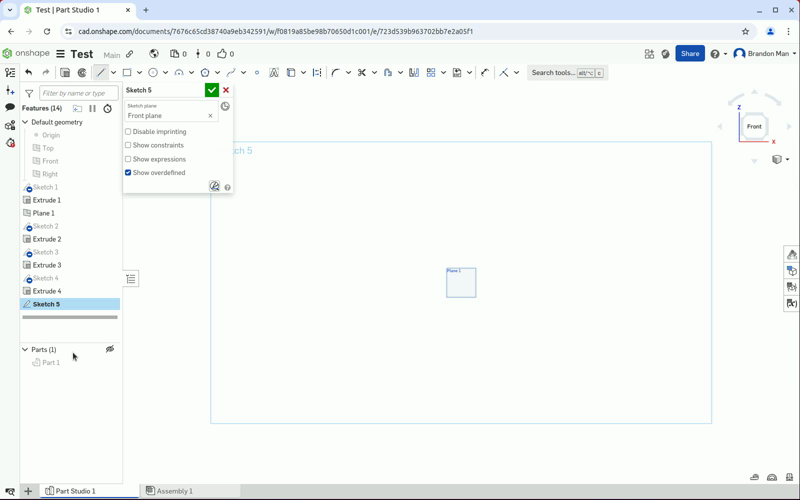
key_down(shift)
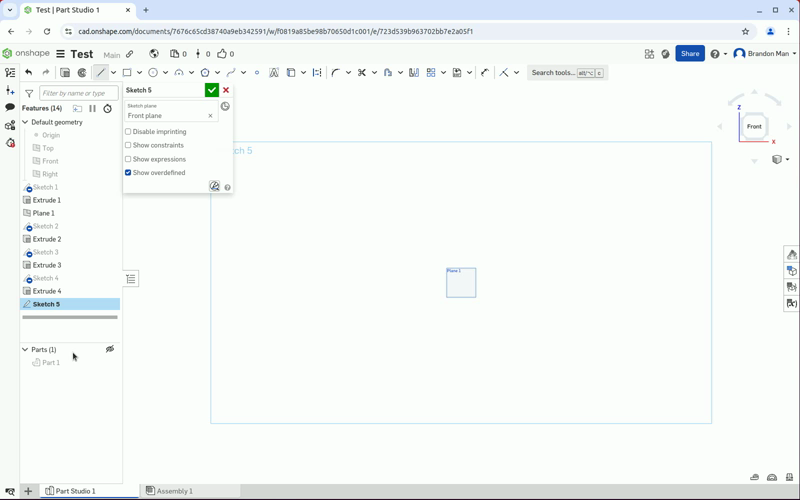
mouse_move(460, 298)
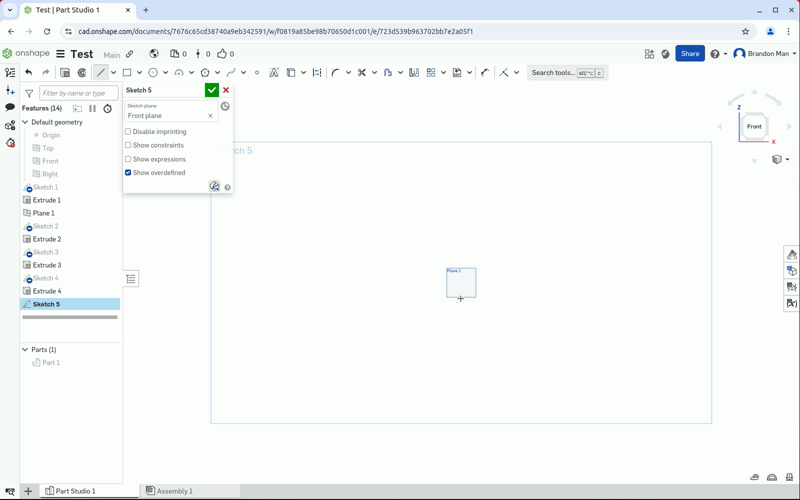
click(460, 298)
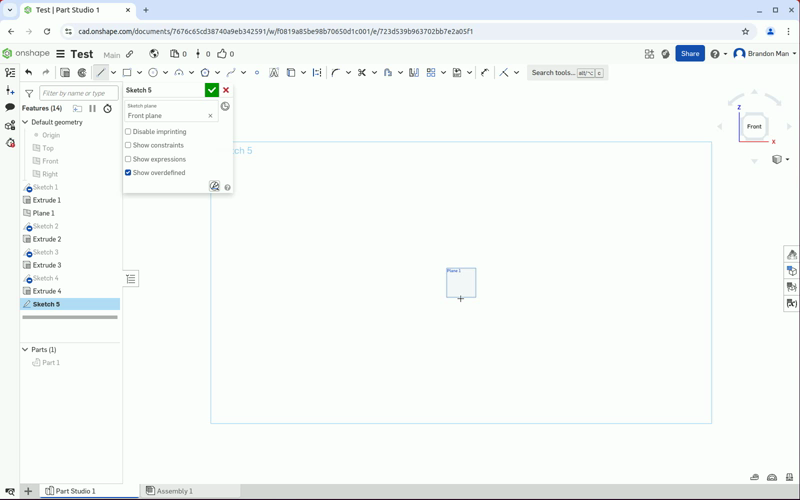
key_up(shift)
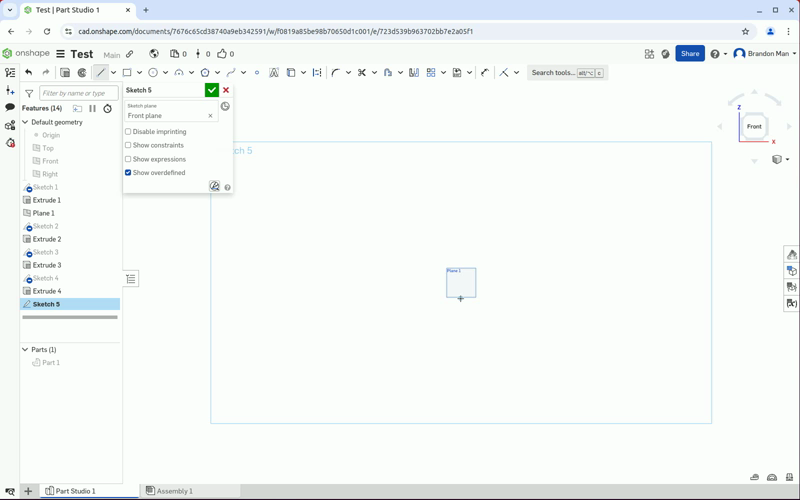
key_down(shift)
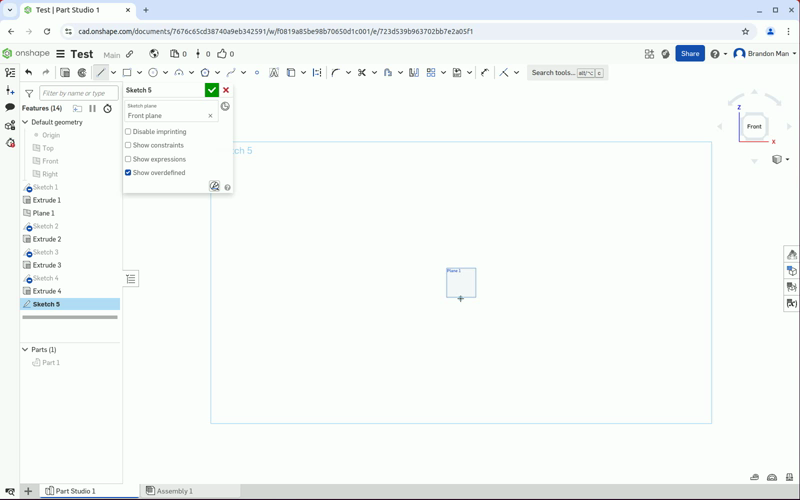
mouse_move(490, 298)
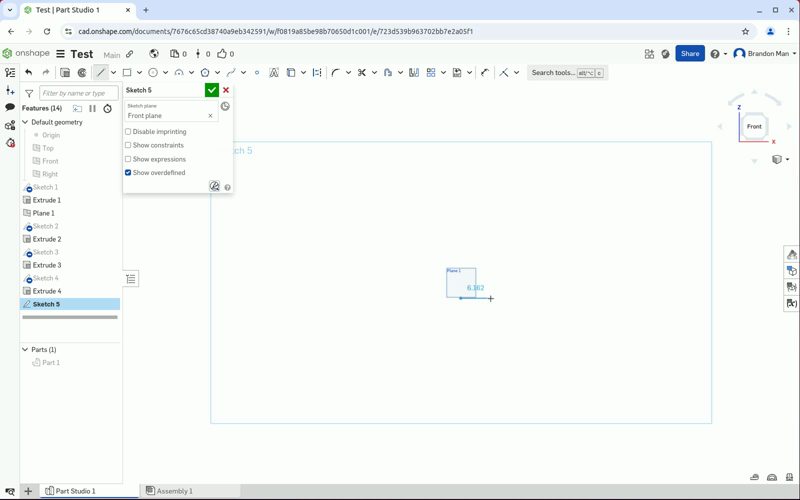
mouse_move(506, 298)
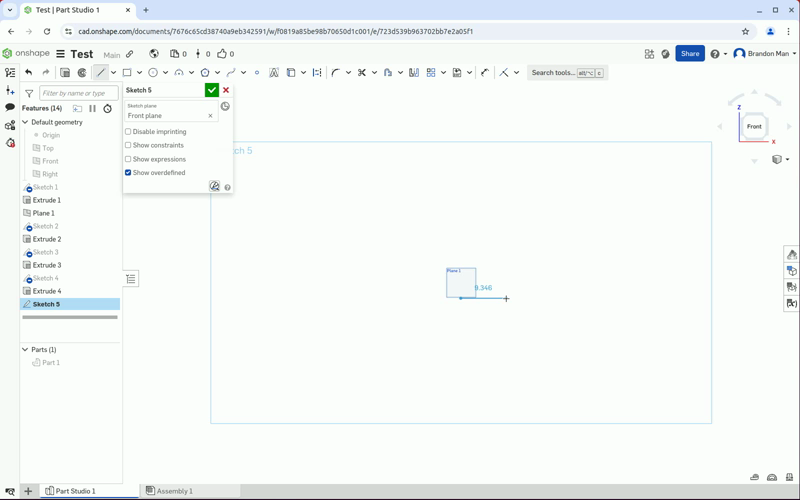
click(506, 298)
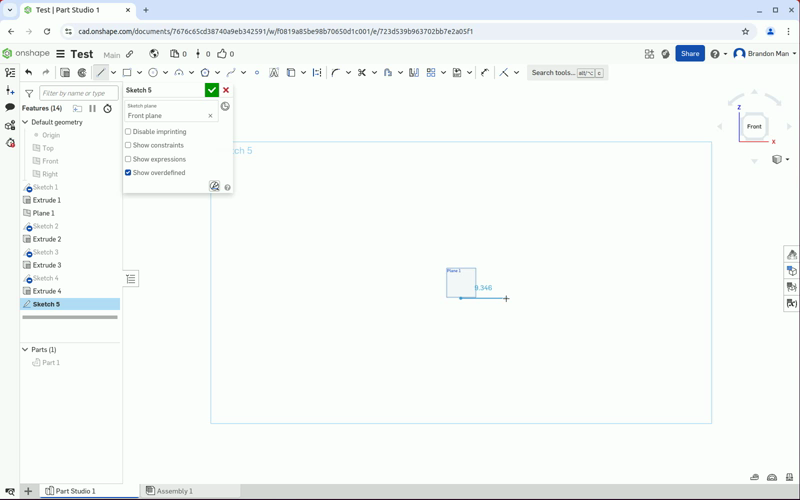
key_up(shift)
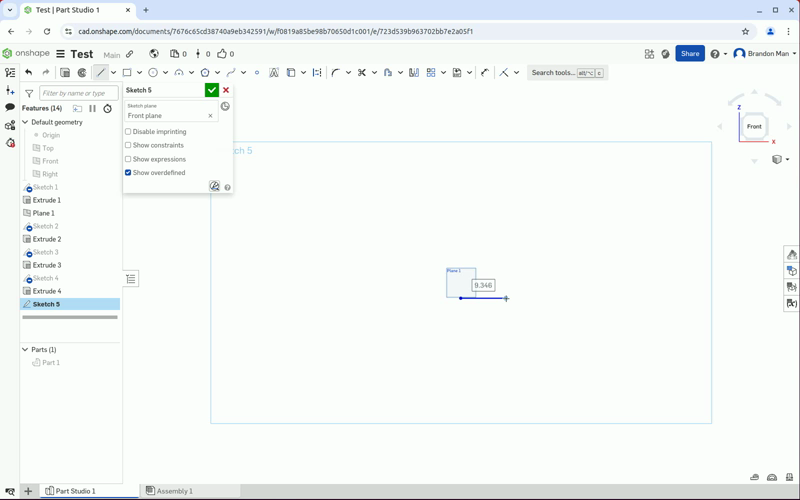
key_down(shift)
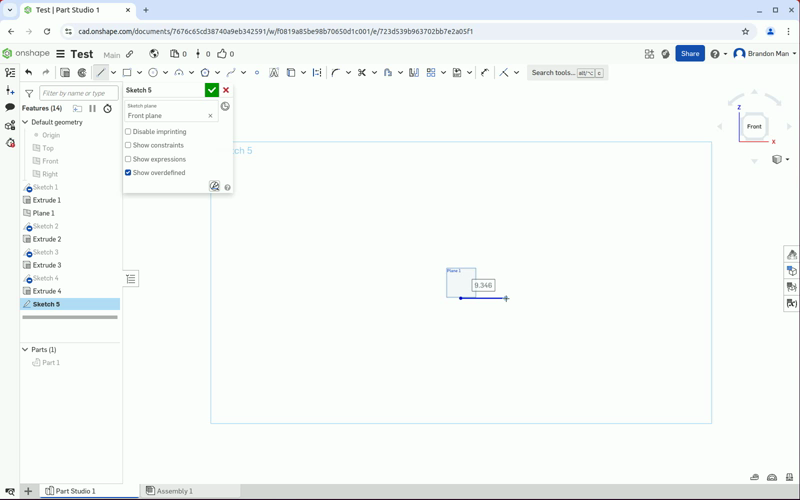
mouse_move(536, 298)
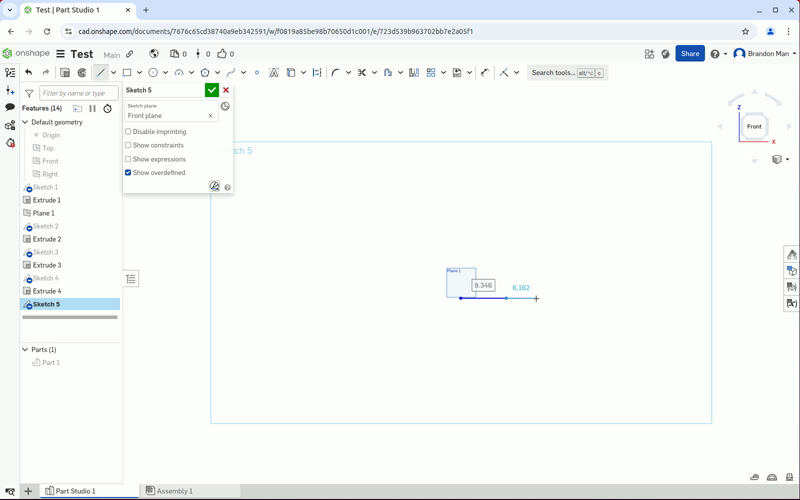
mouse_move(506, 289)
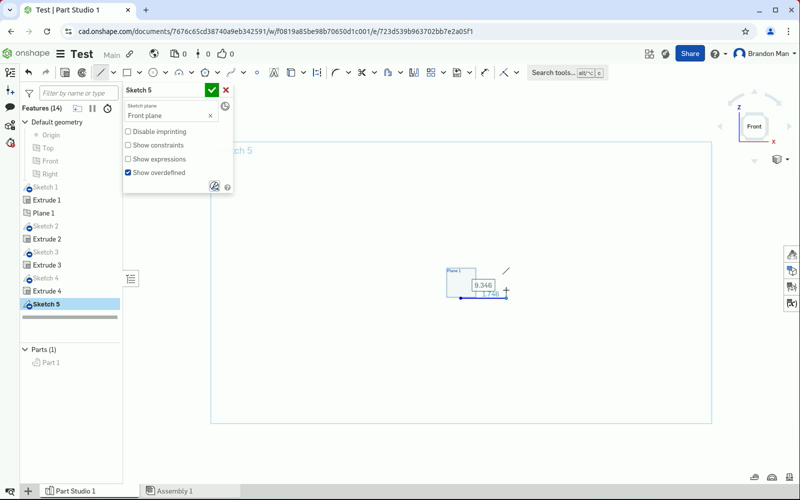
click(506, 289)
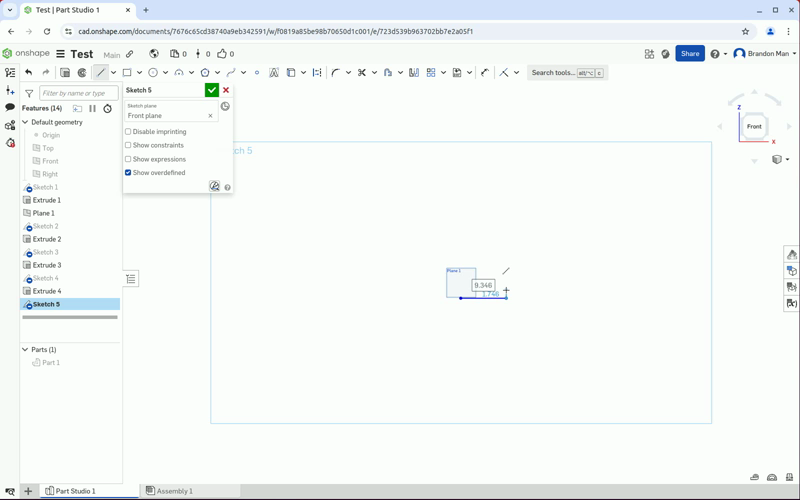
key_up(shift)
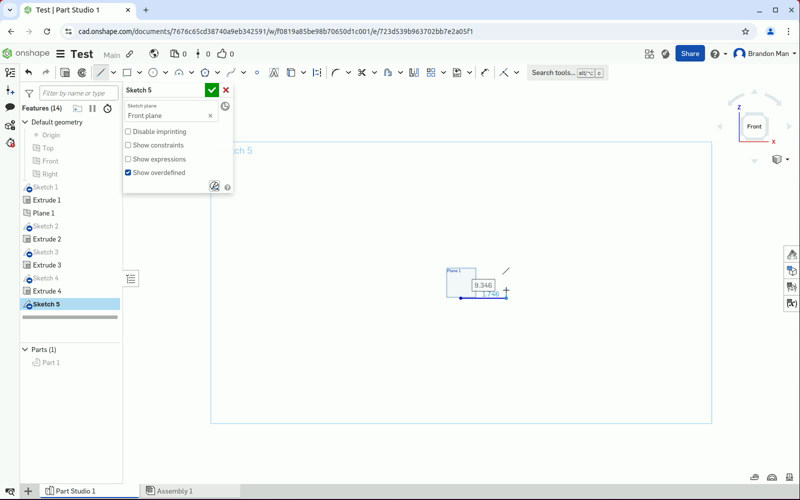
key_down(shift)
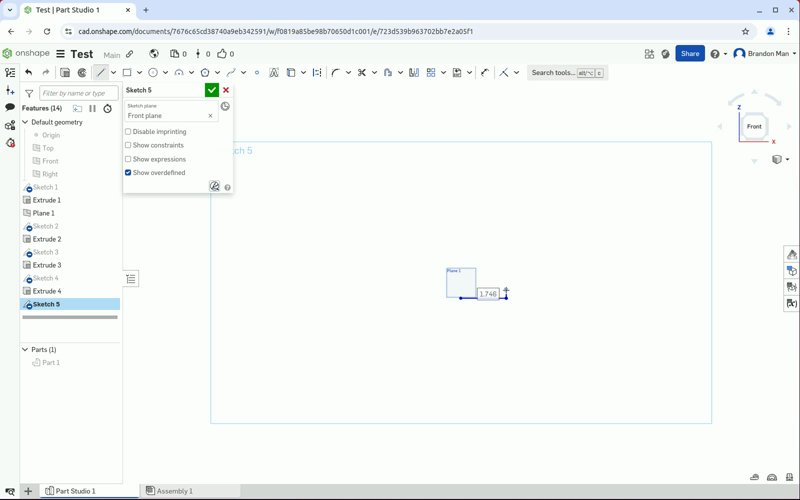
mouse_move(536, 289)
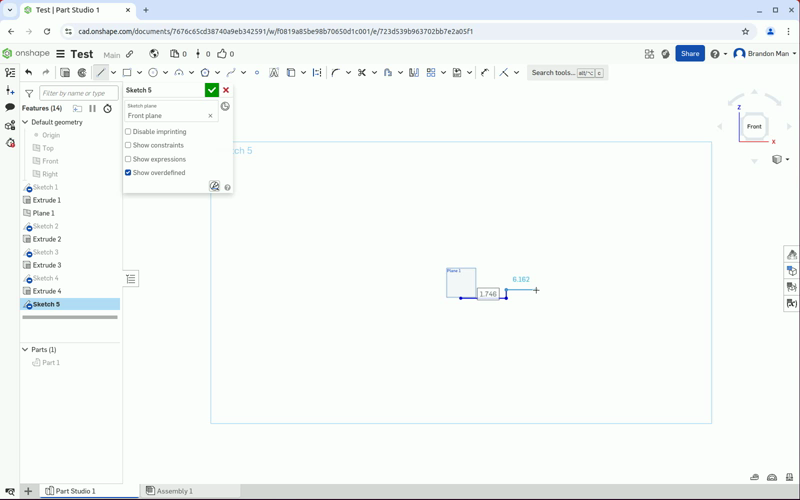
mouse_move(460, 289)
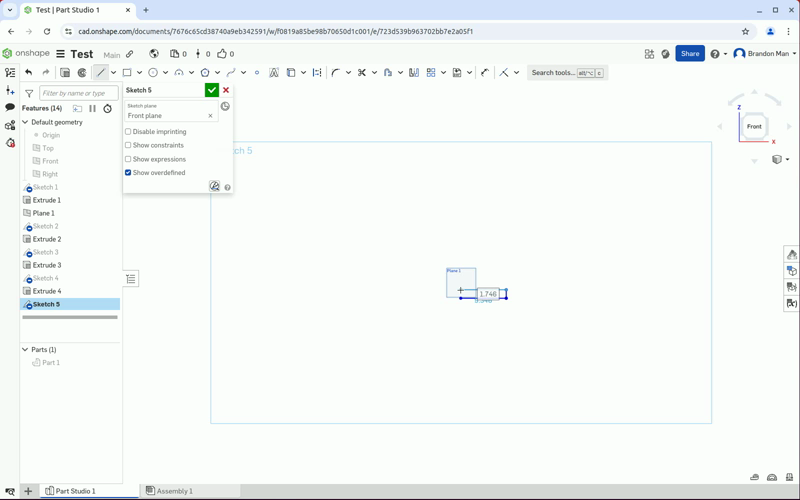
click(460, 289)
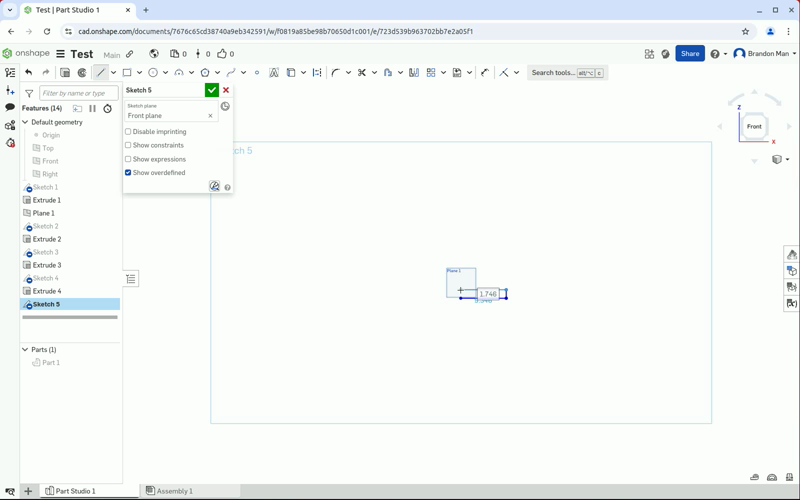
key_up(shift)
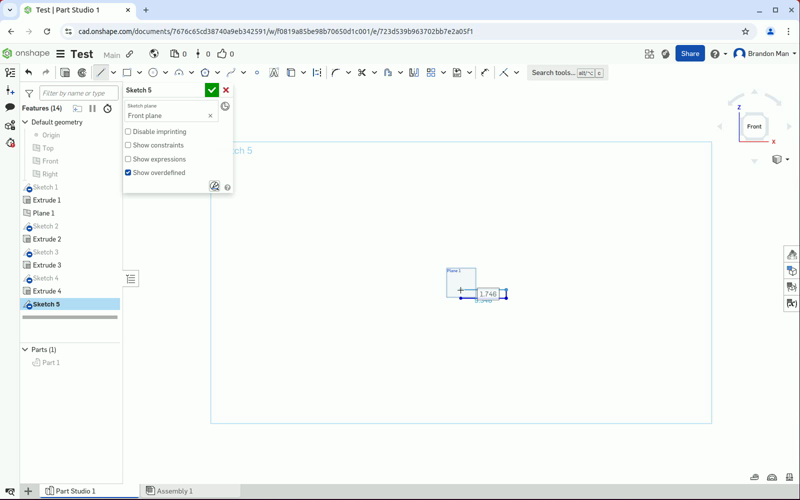
mouse_move(490, 289)
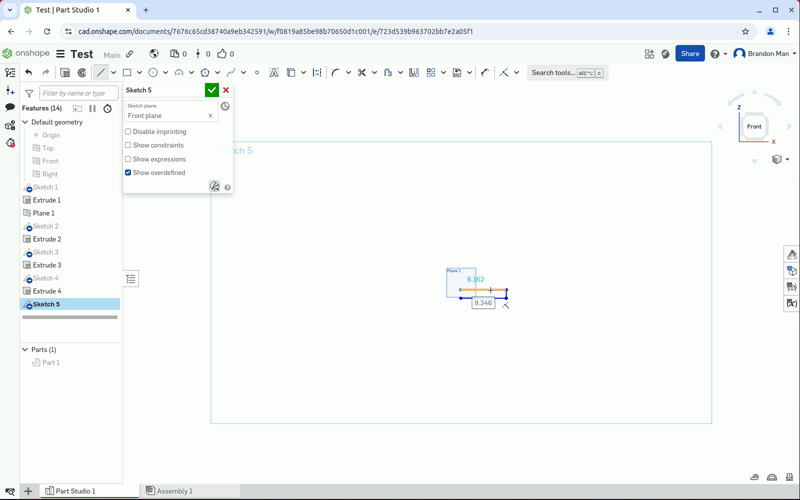
key_down(shift)
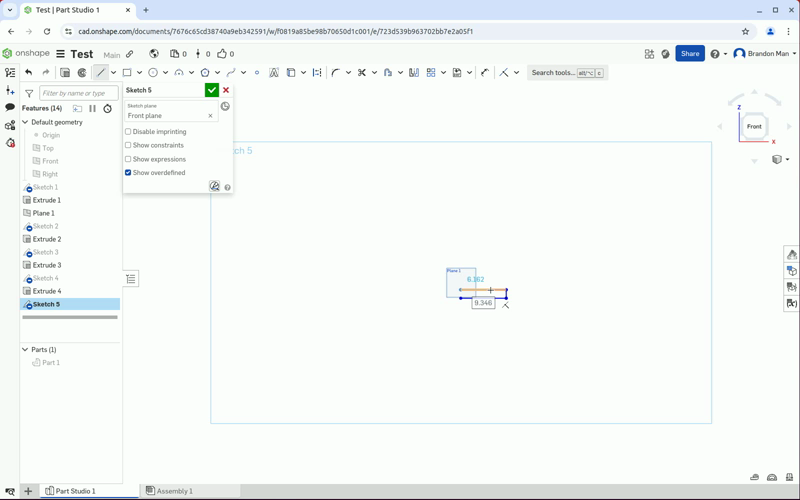
mouse_move(460, 298)
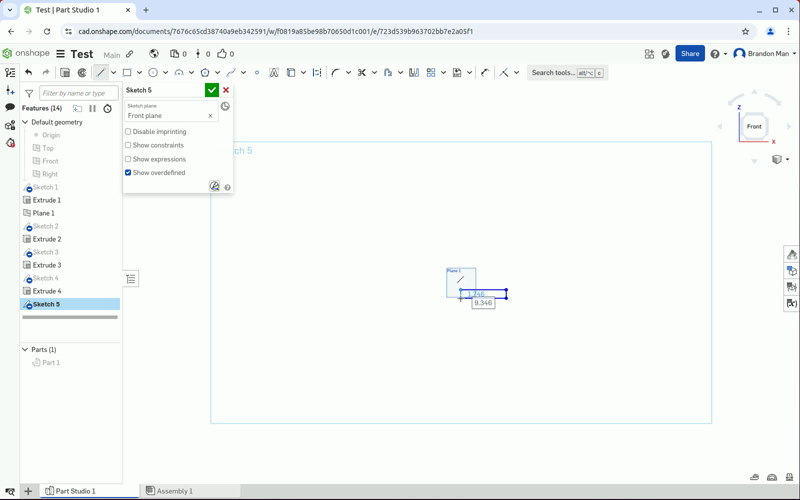
key_up(shift)
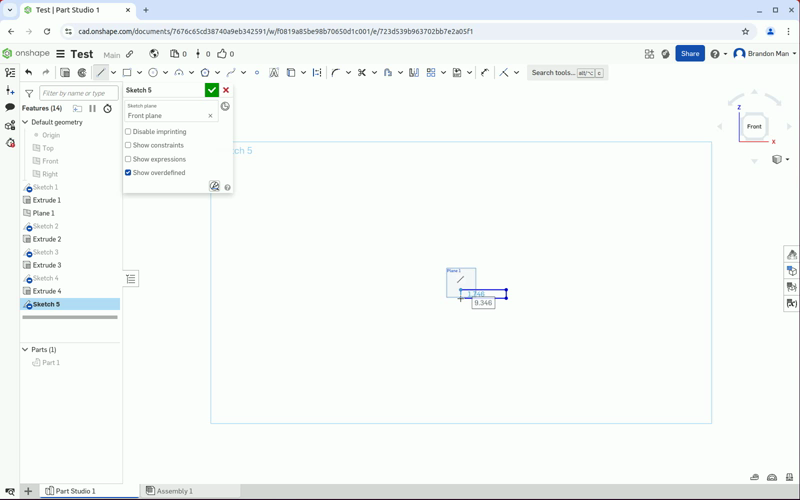
click(460, 298)
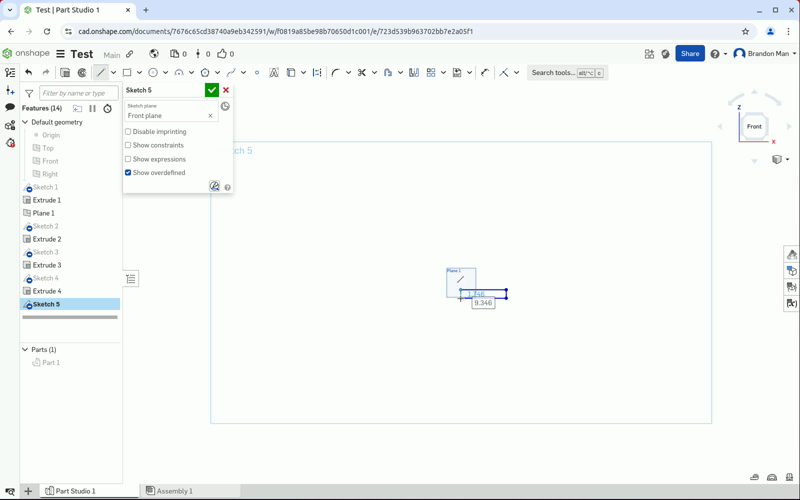
key(esc)
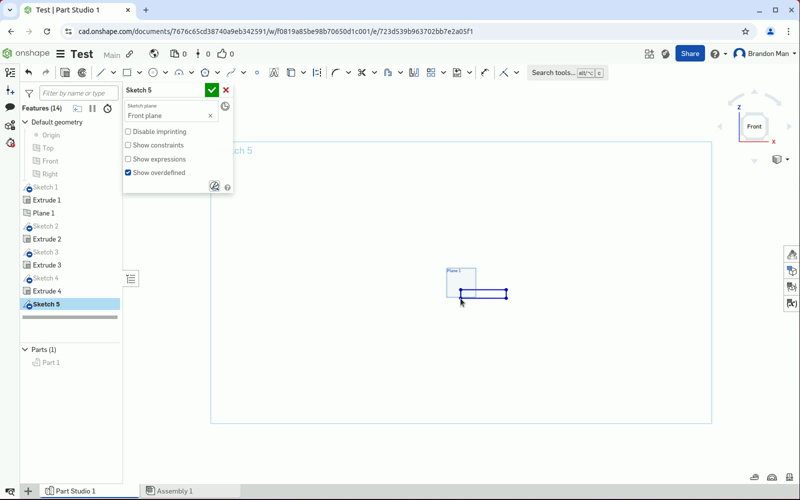
mouse_move(500, 295)
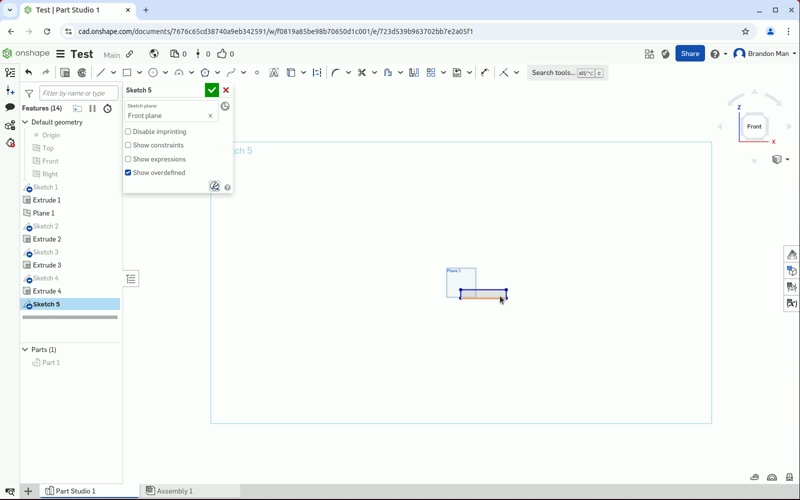
scroll(6)
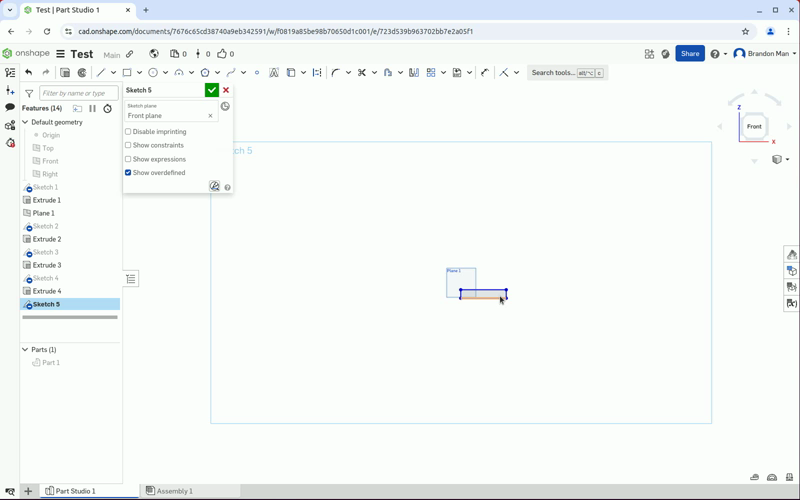
scroll(6)
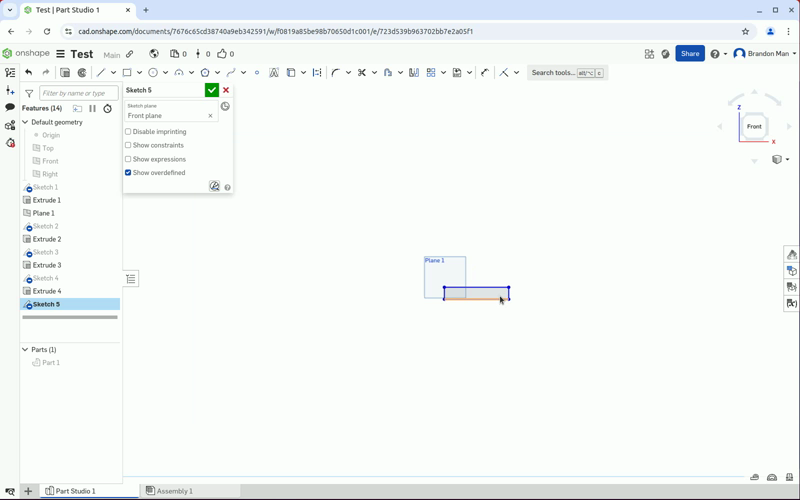
scroll(6)
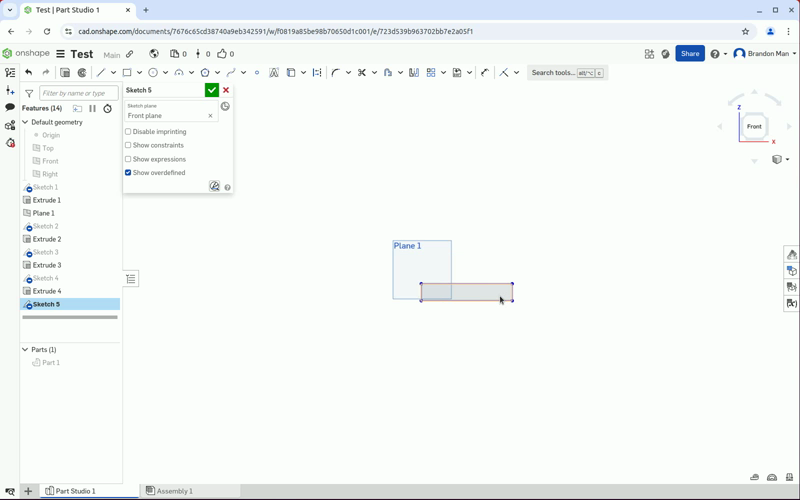
scroll(6)
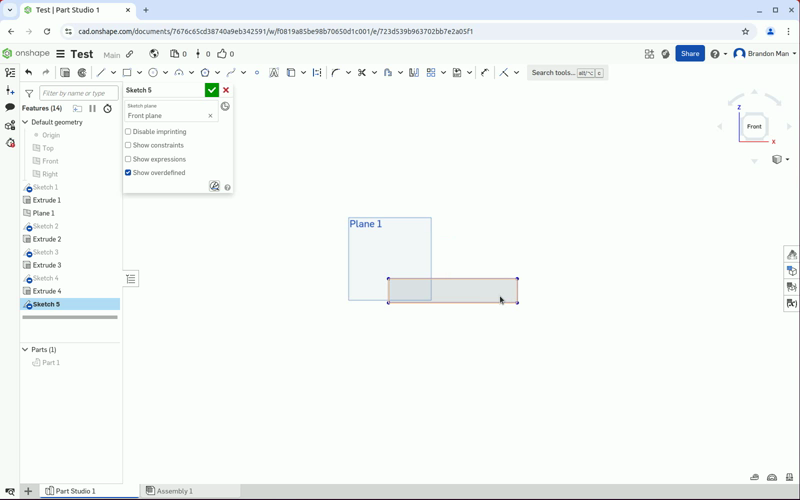
scroll(6)
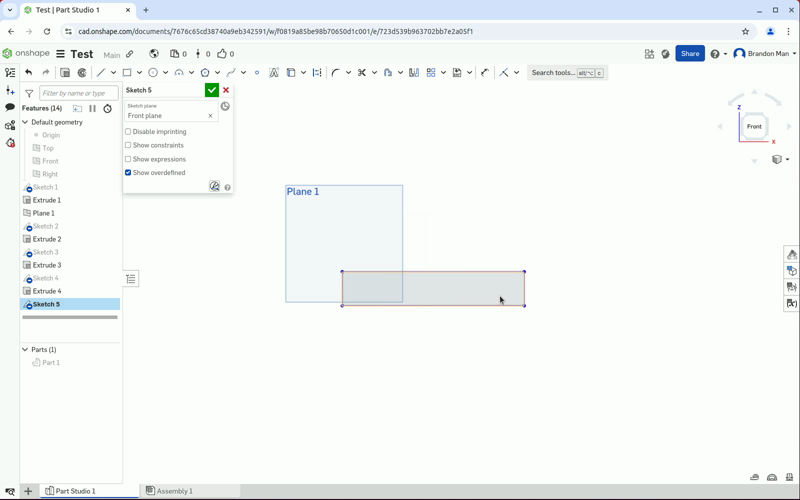
scroll(6)
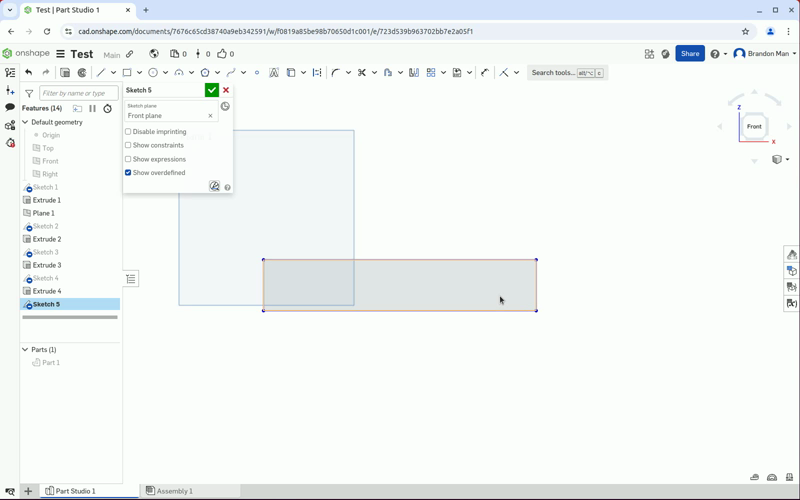
scroll(6)
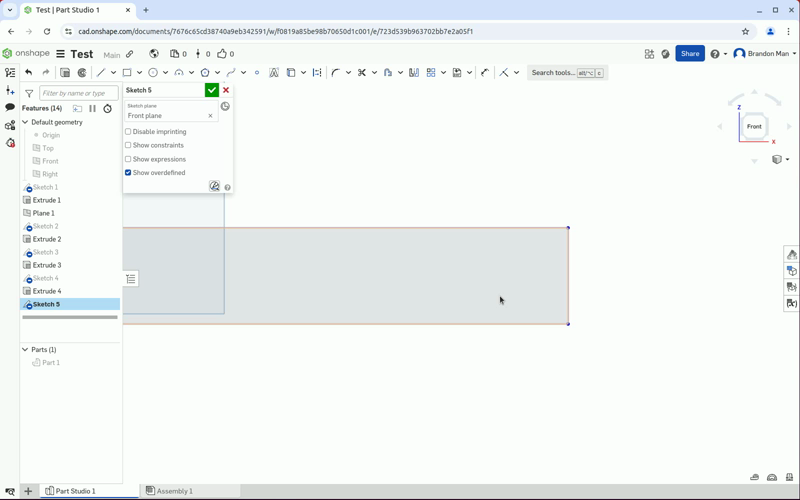
click(500, 295)
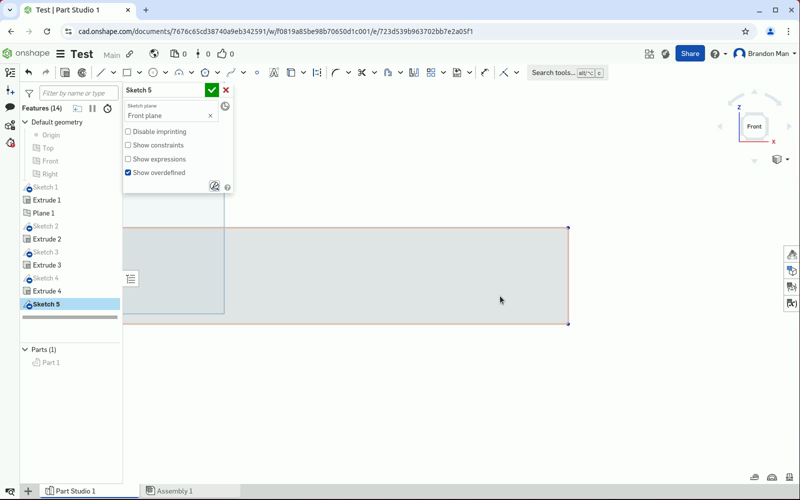
scroll(-6)
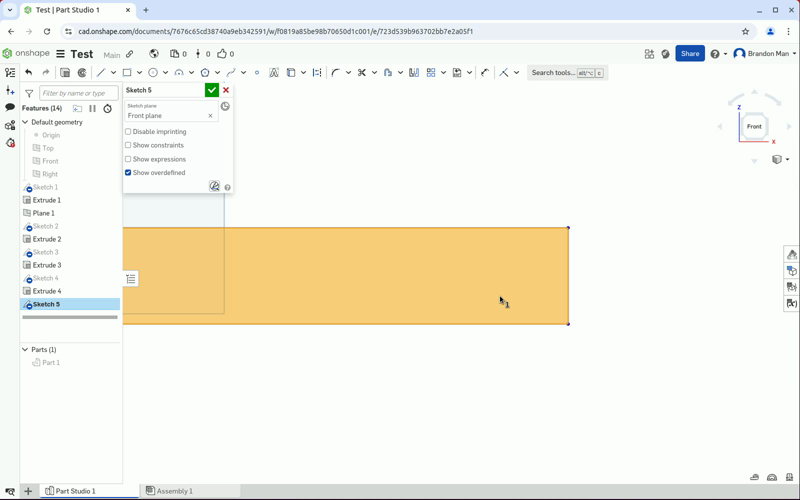
scroll(-6)
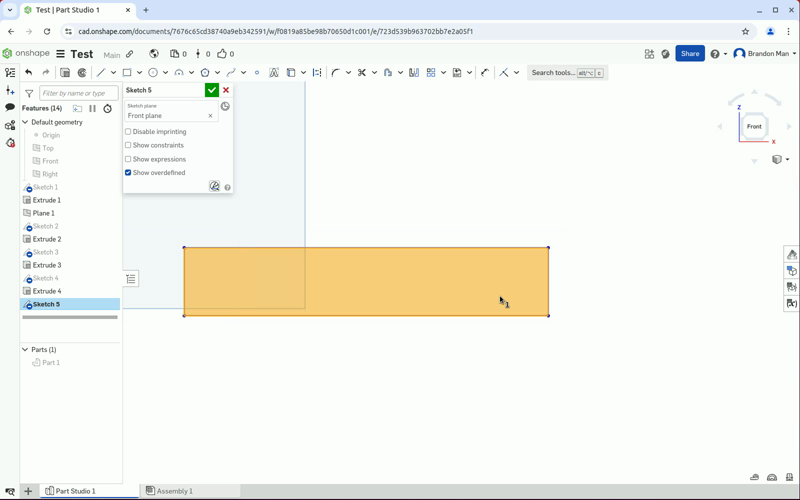
scroll(-6)
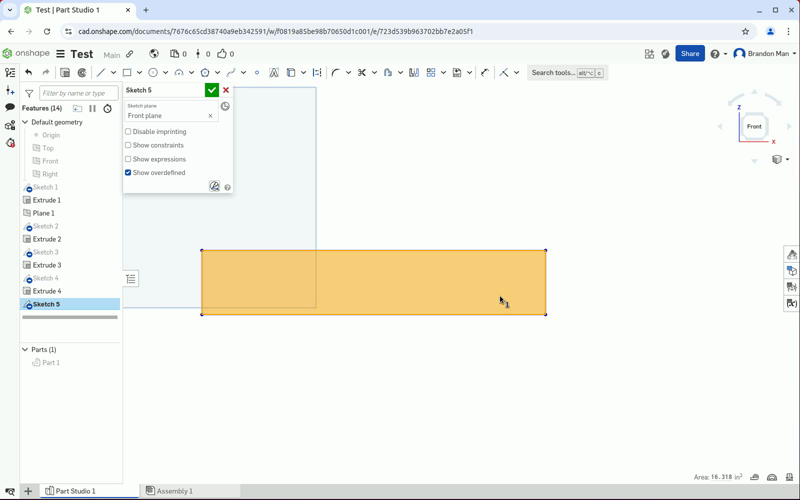
scroll(-6)
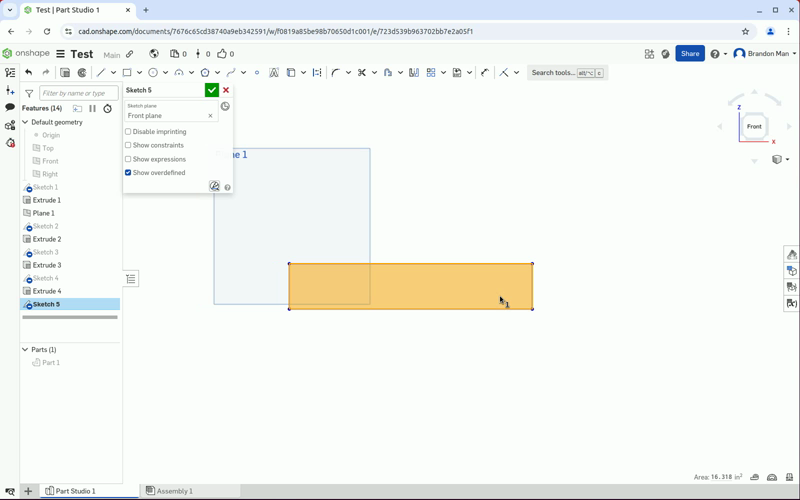
scroll(-6)
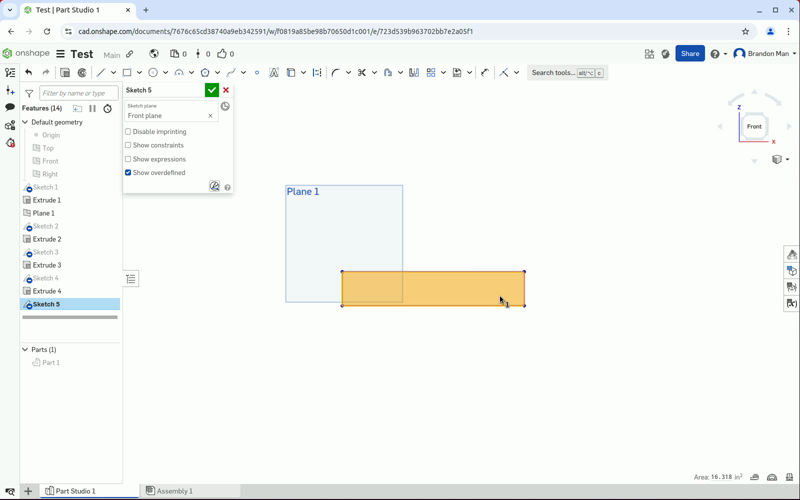
scroll(-6)
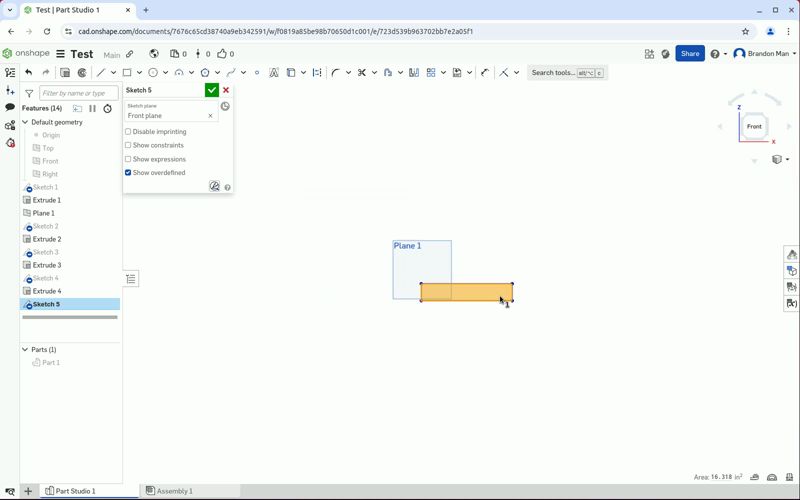
scroll(-6)
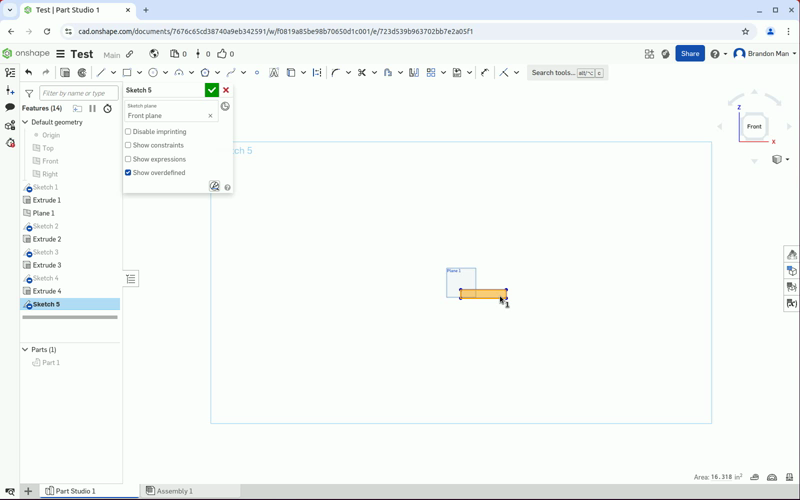
mouse_move(73, 352)
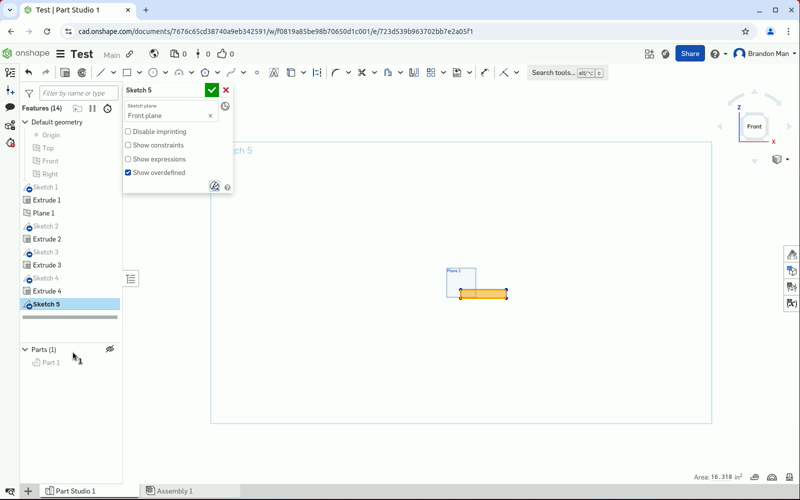
key(shift+y)
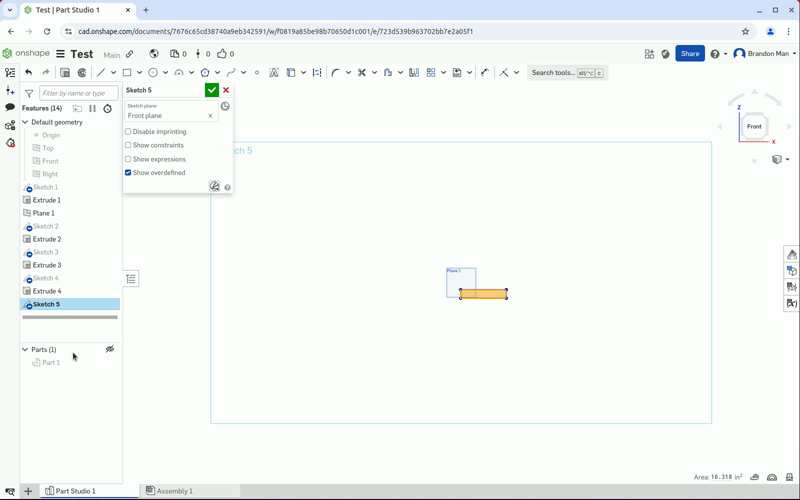
key(shift+e)
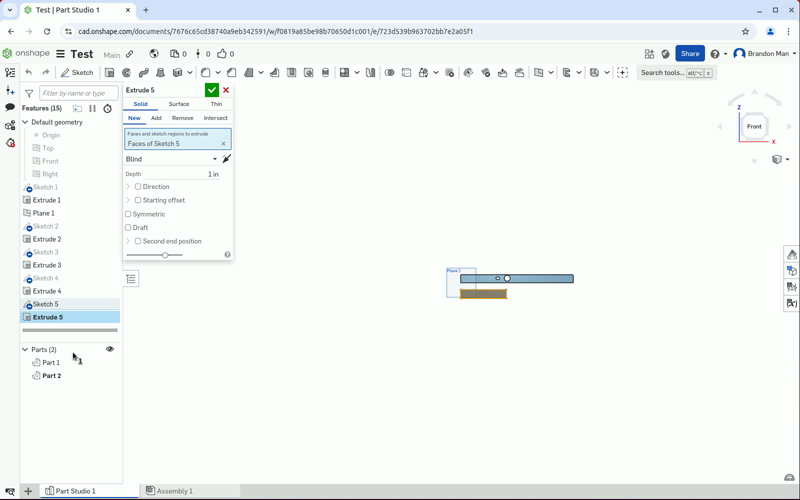
mouse_move(143, 106)
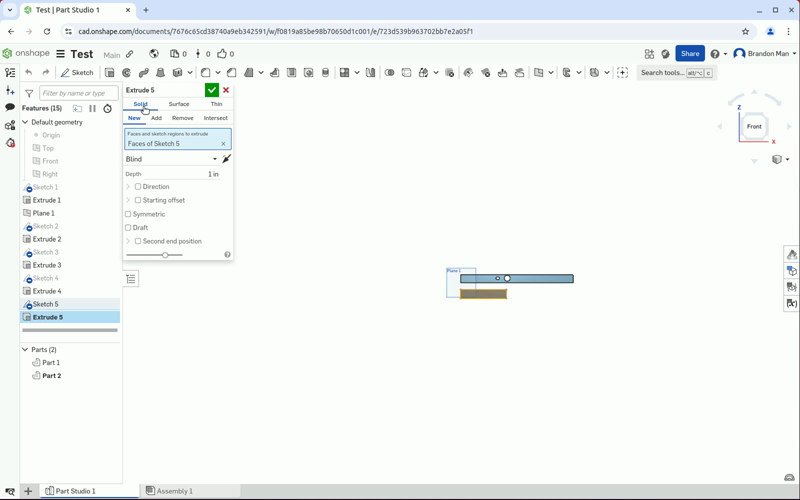
click(143, 106)
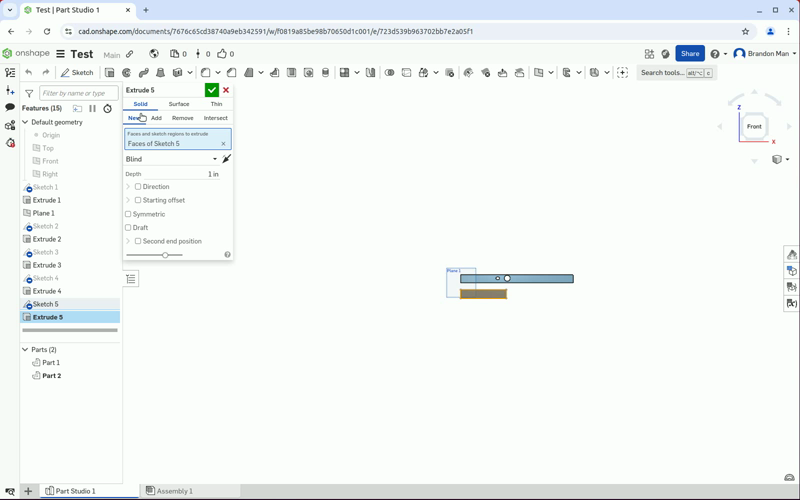
mouse_move(137, 120)
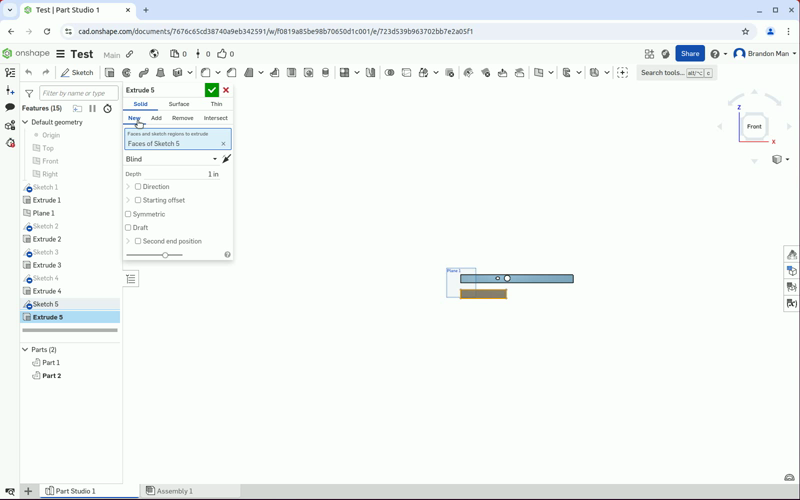
click(137, 120)
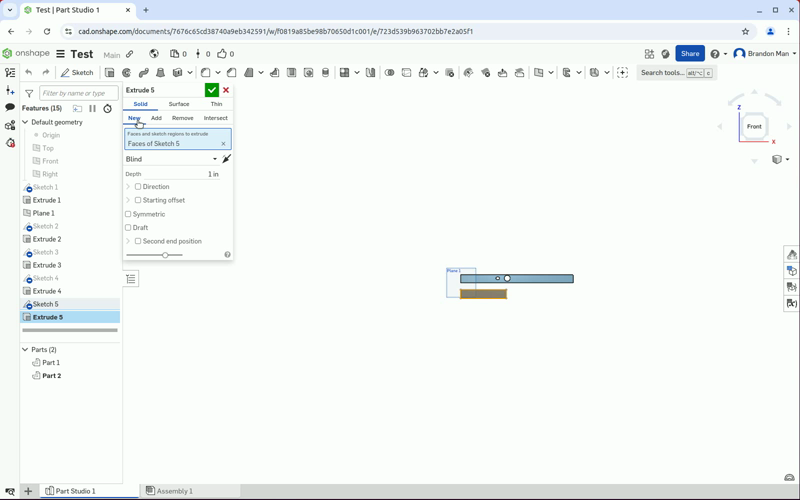
key(tab, 4)
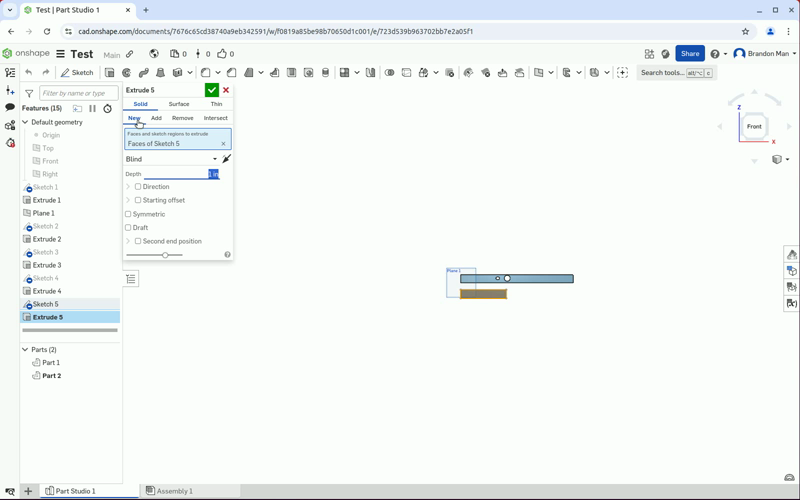
text(1.685)
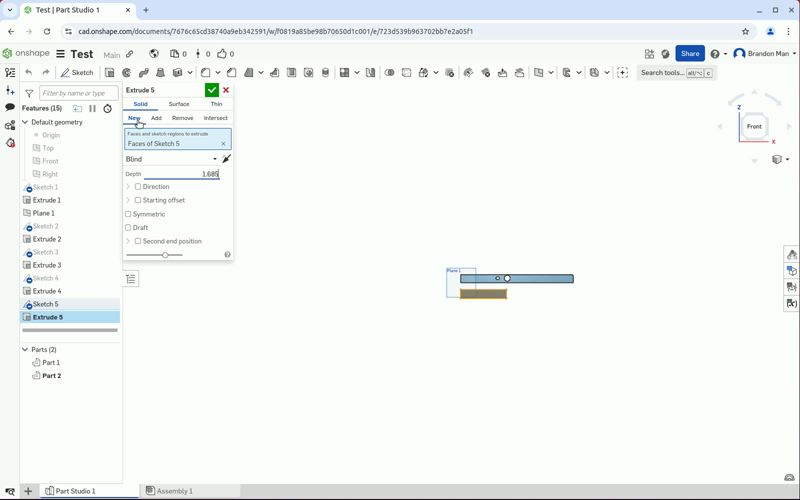
key(enter)
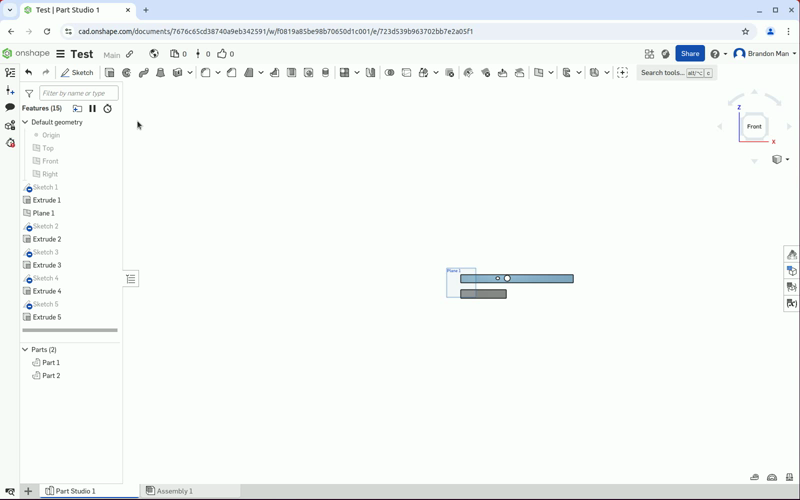
key(shift+h)
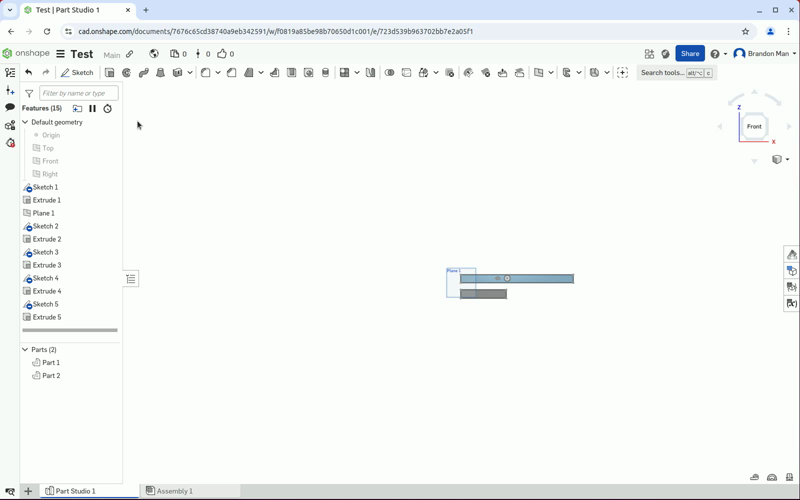
key(shift+h)
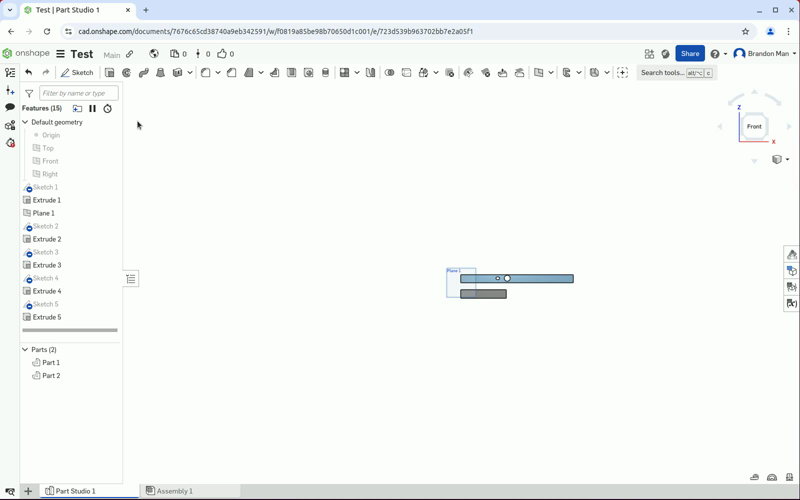
mouse_move(73, 189)
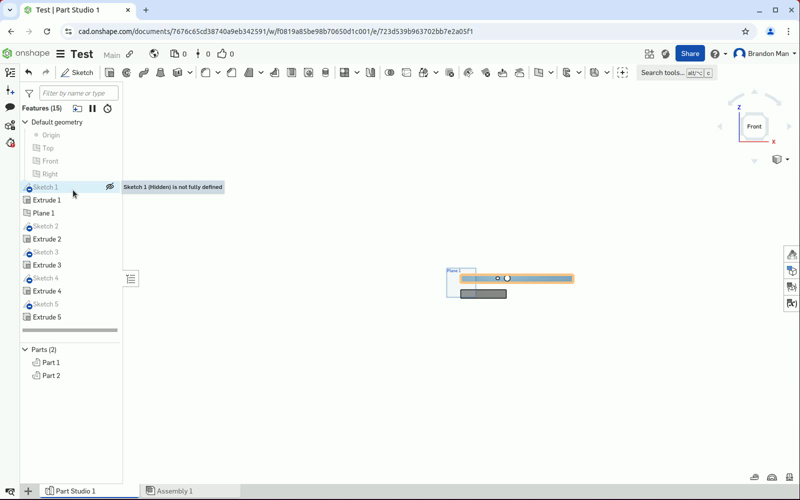
click(73, 189)
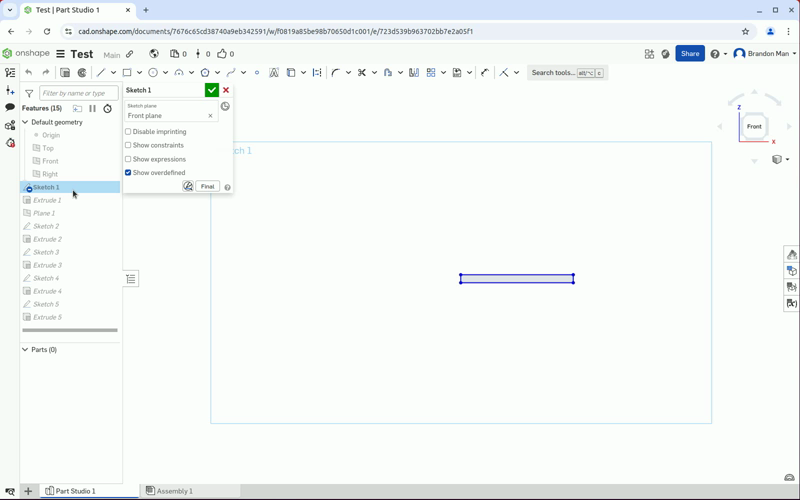
mouse_move(229, 92)
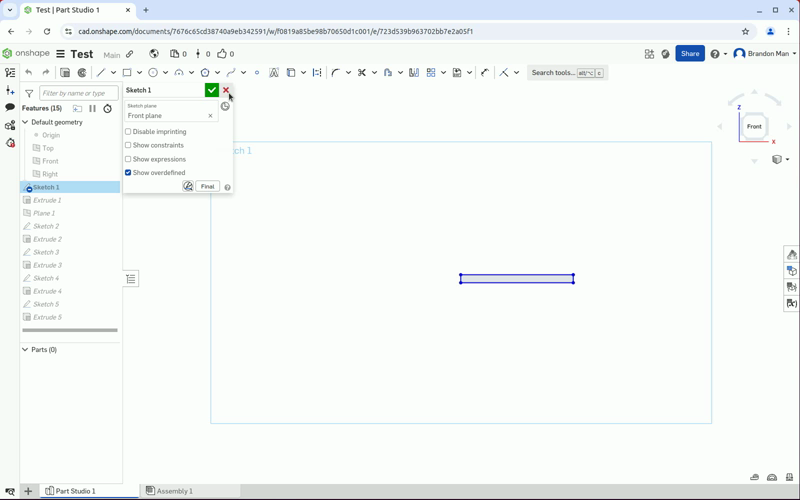
click(229, 92)
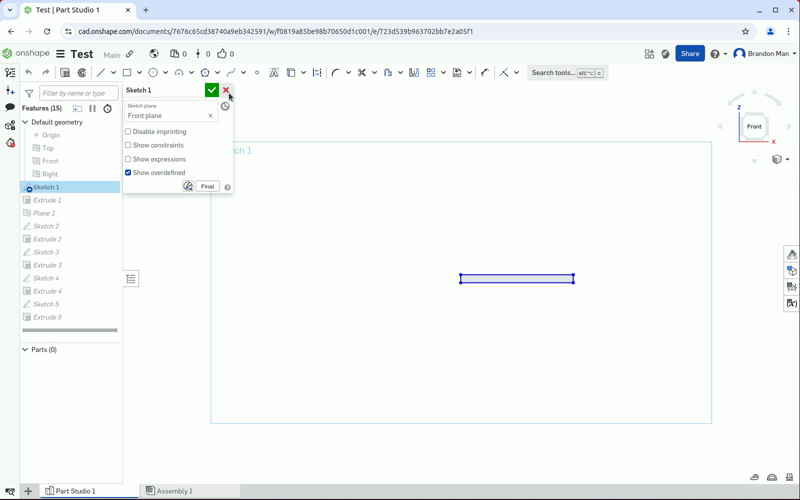
key(shift+s)
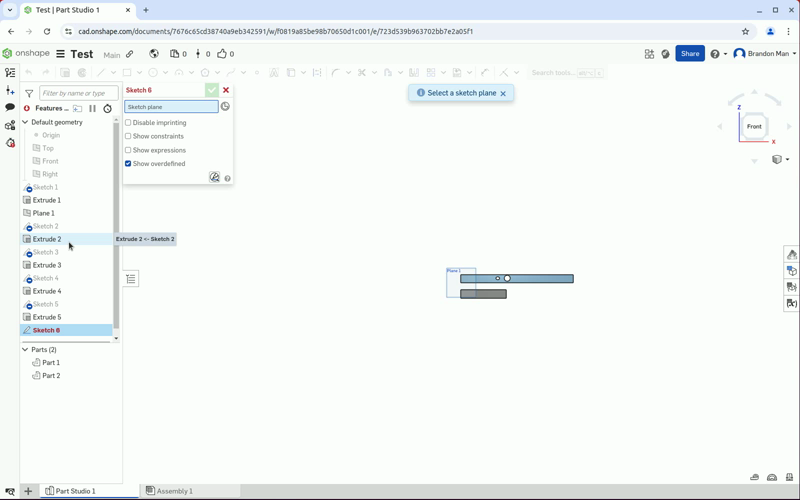
scroll(3)
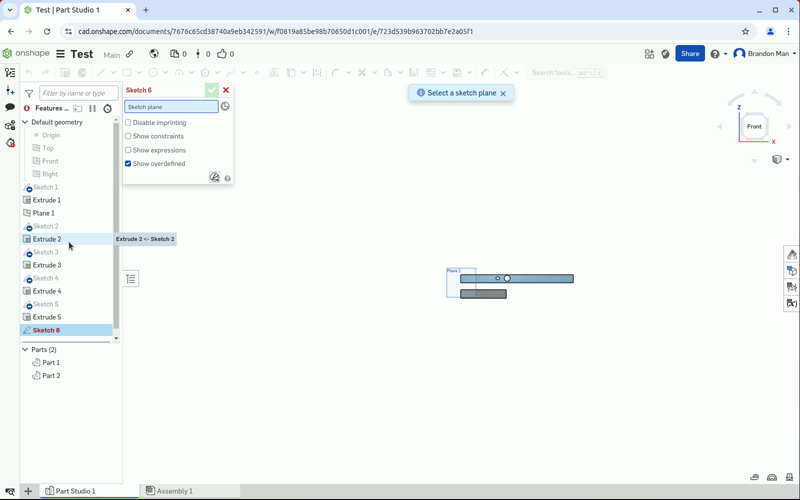
mouse_move(69, 163)
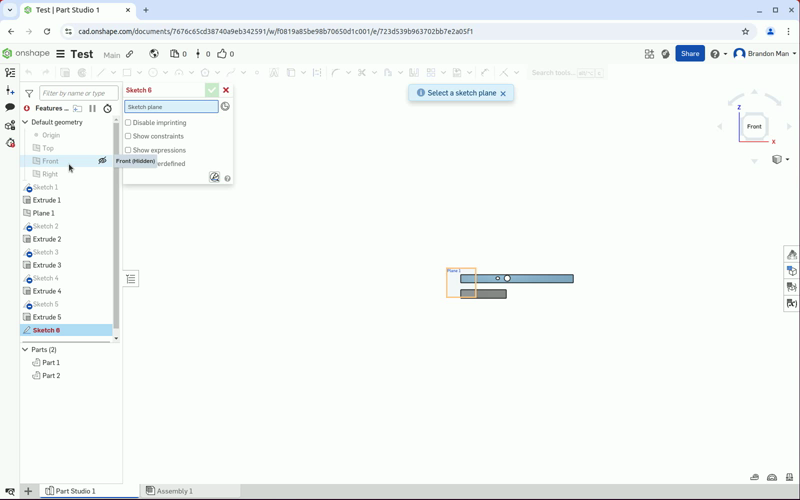
click(69, 163)
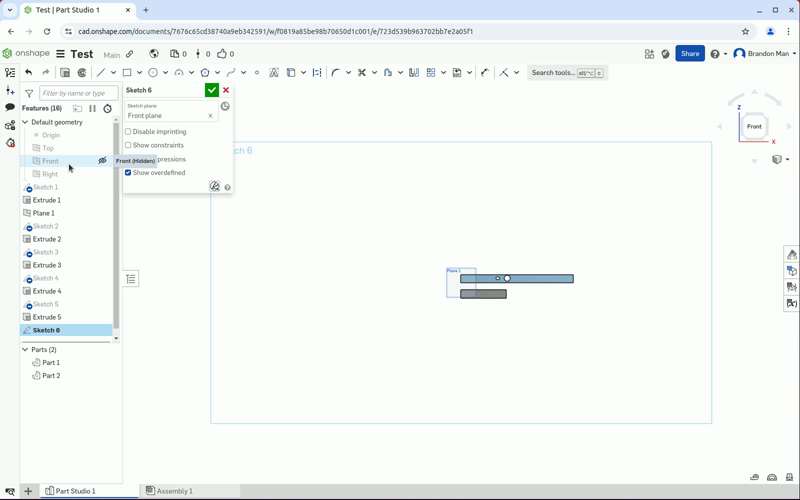
mouse_move(73, 352)
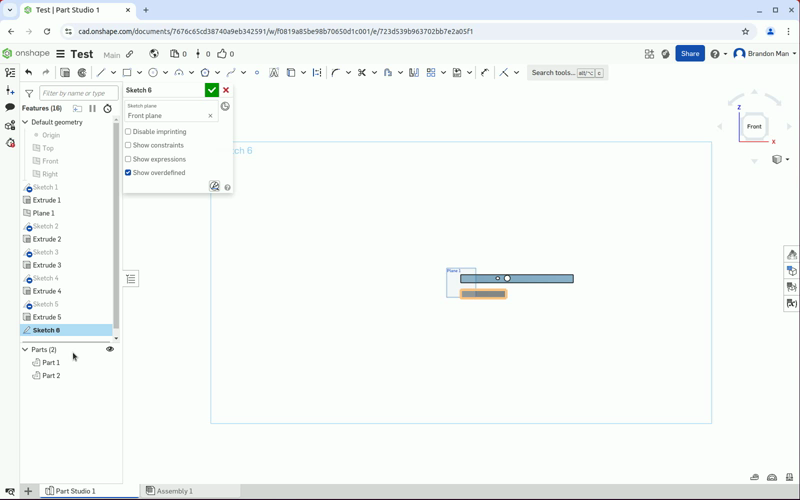
key(y)
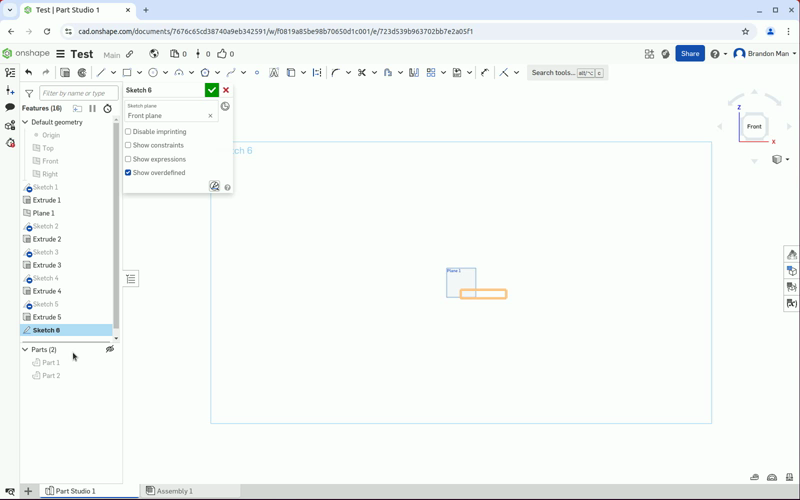
key(l)
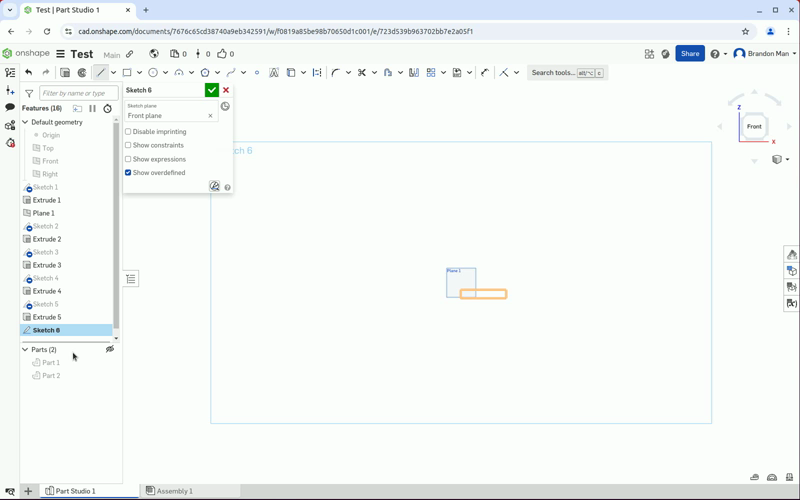
key_down(shift)
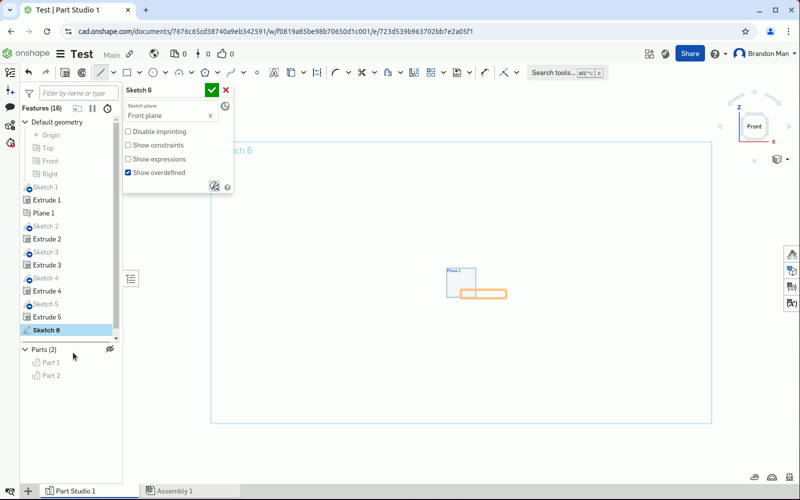
mouse_move(460, 307)
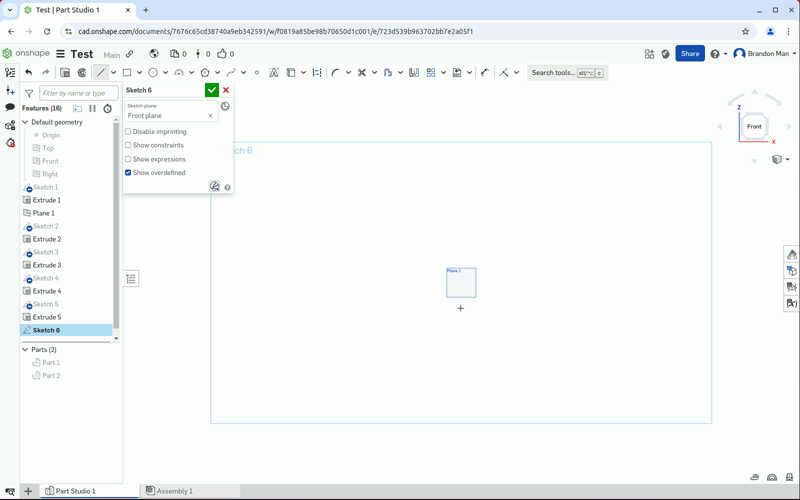
click(460, 307)
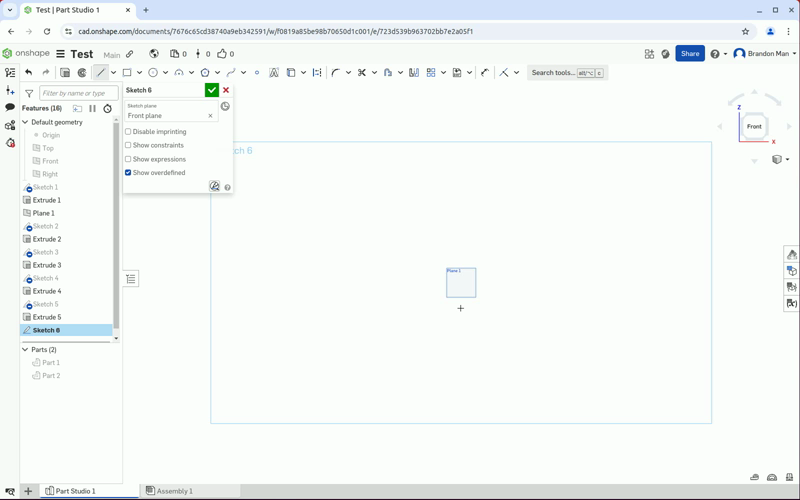
key_up(shift)
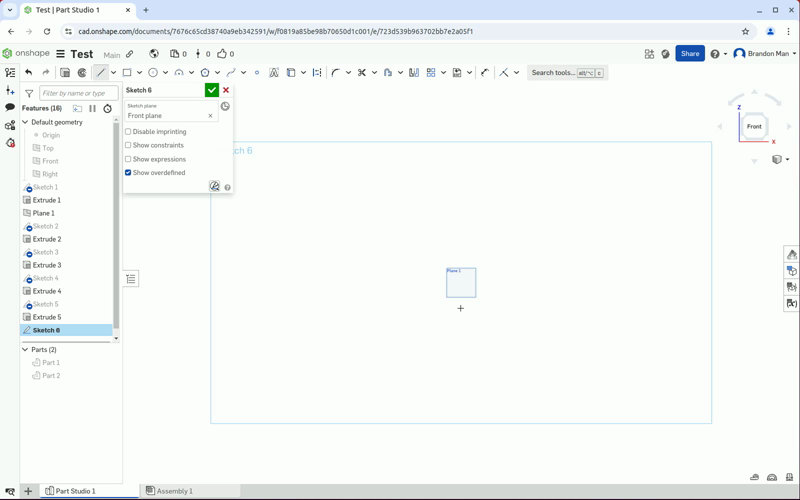
key_down(shift)
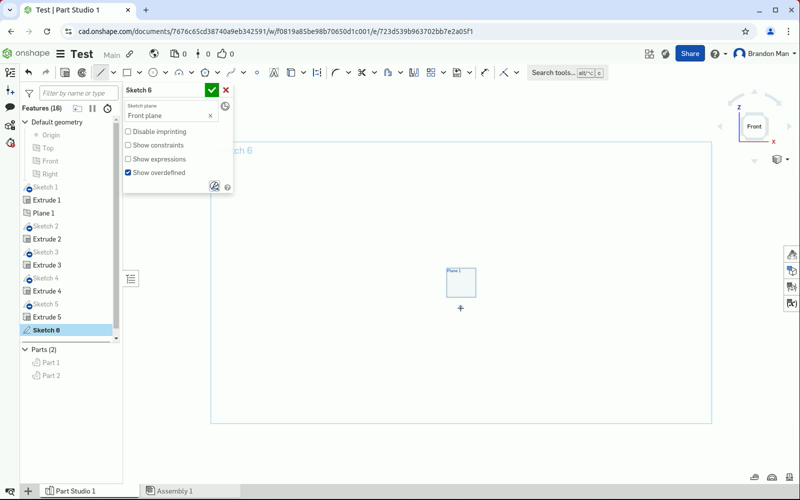
mouse_move(490, 307)
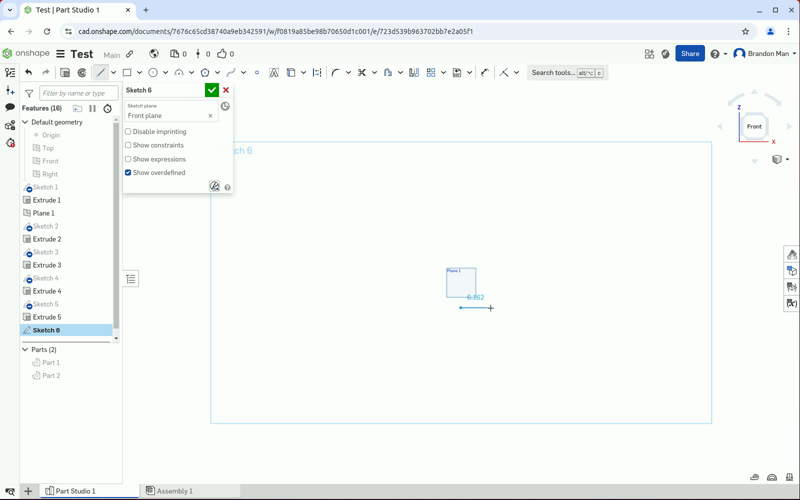
mouse_move(469, 316)
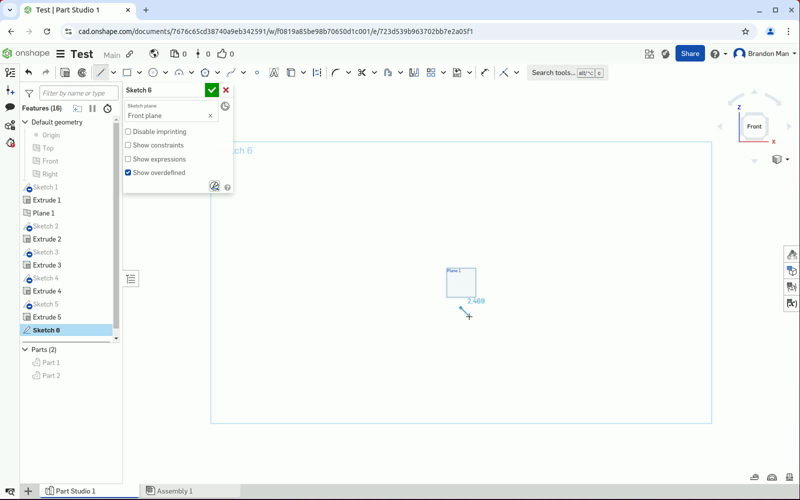
click(469, 316)
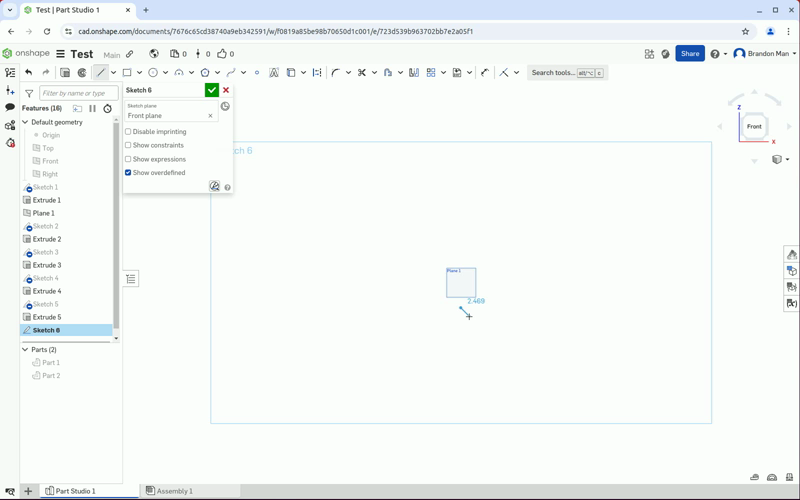
key_up(shift)
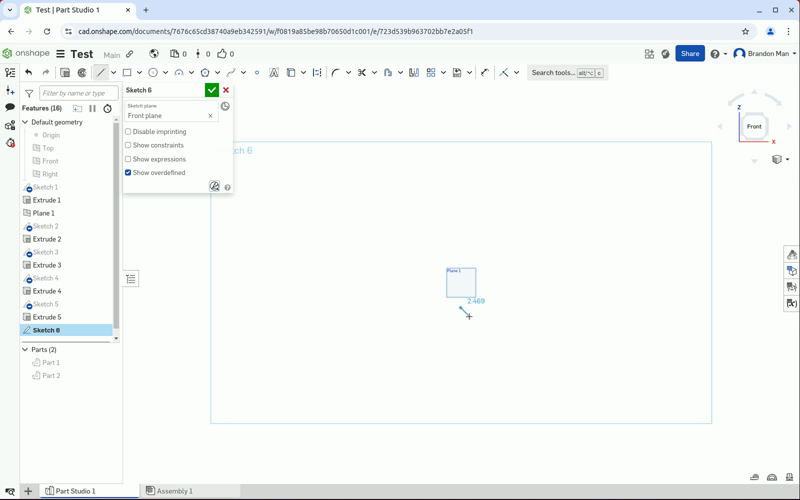
key_down(shift)
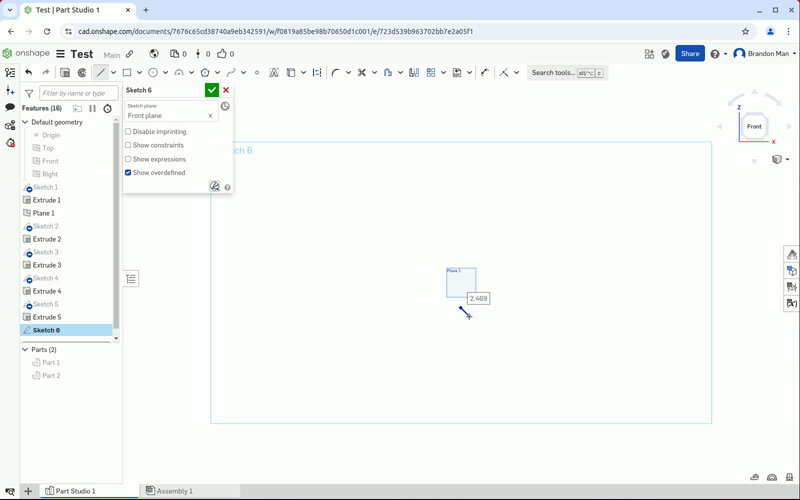
mouse_move(499, 316)
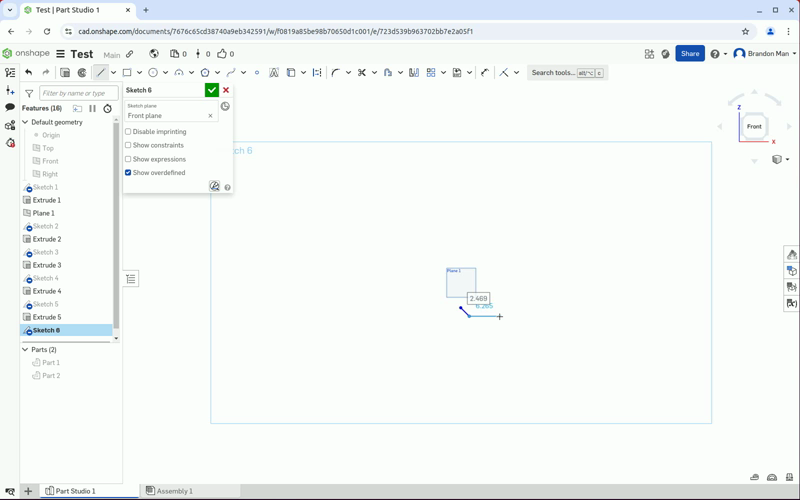
mouse_move(497, 316)
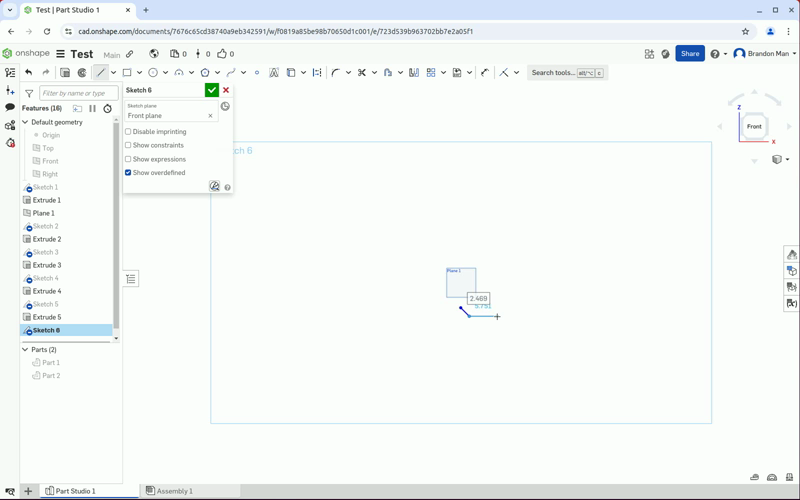
click(497, 316)
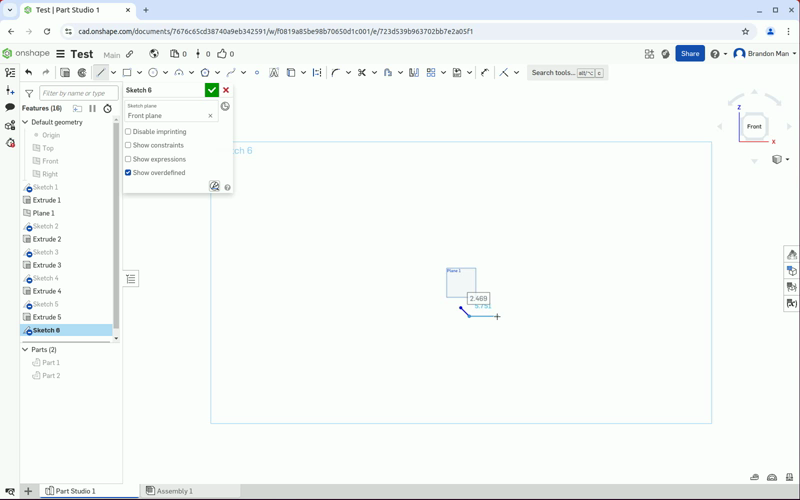
key_up(shift)
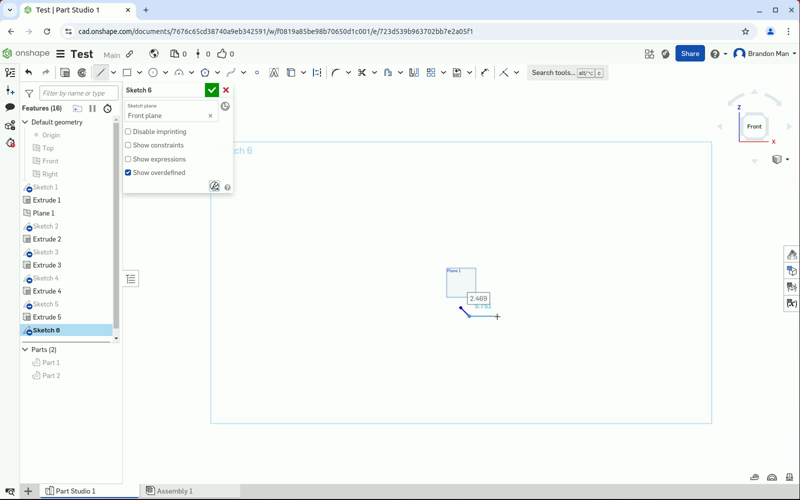
key_down(shift)
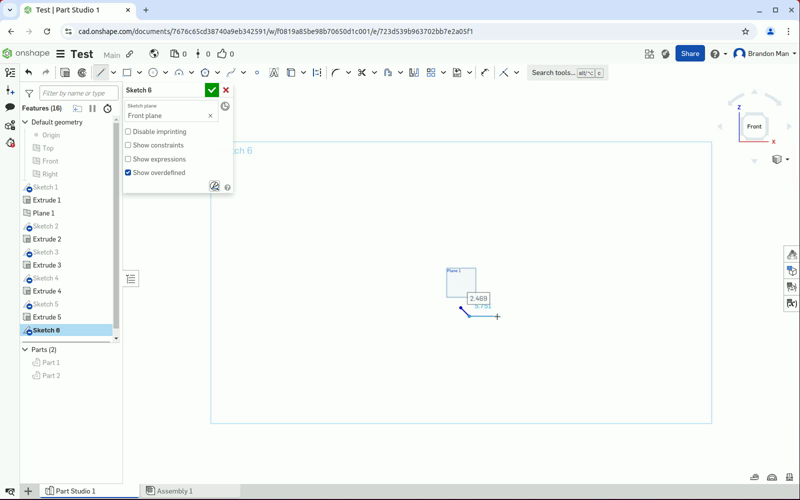
mouse_move(527, 316)
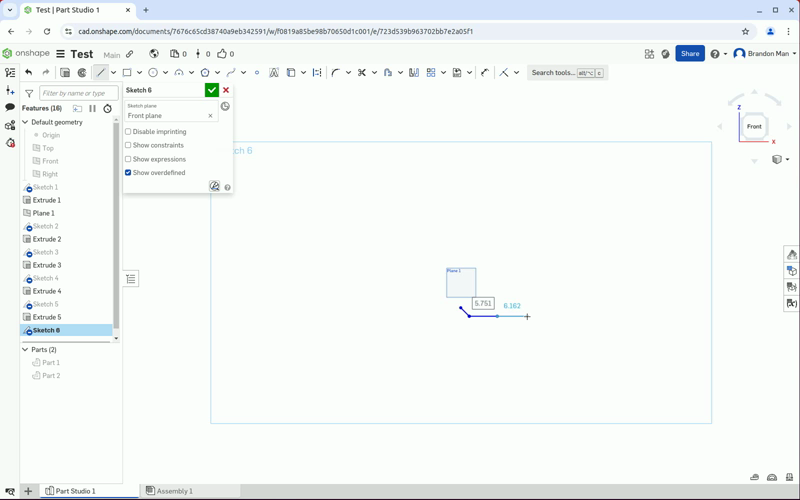
mouse_move(506, 307)
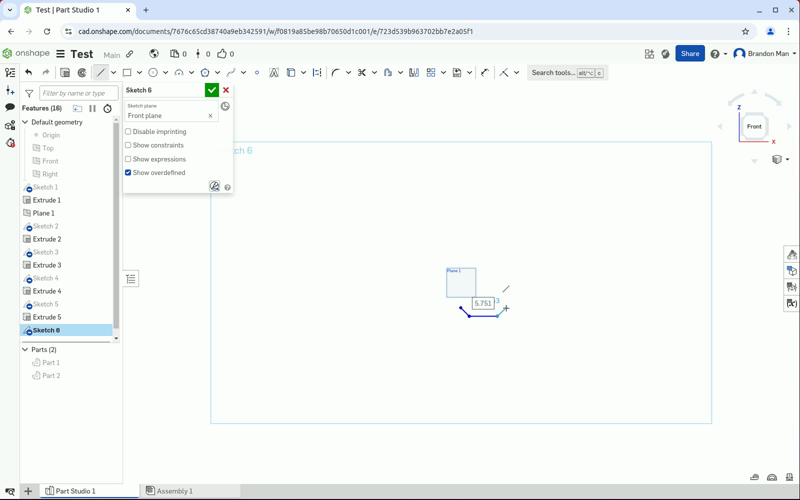
click(506, 307)
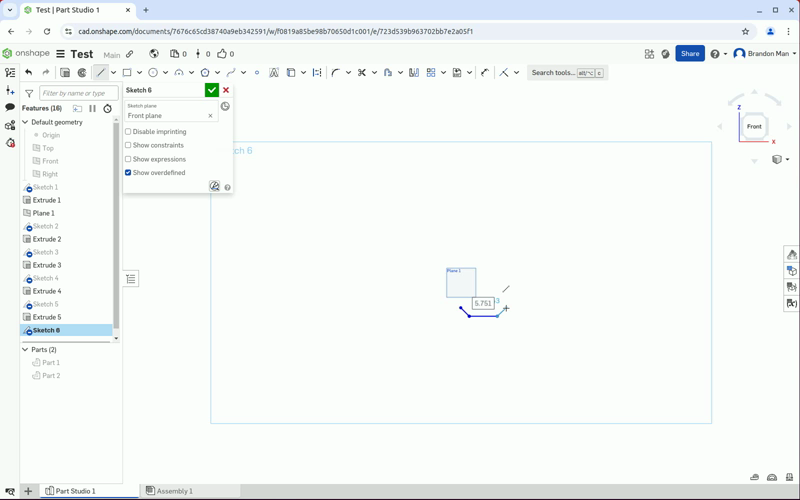
key_up(shift)
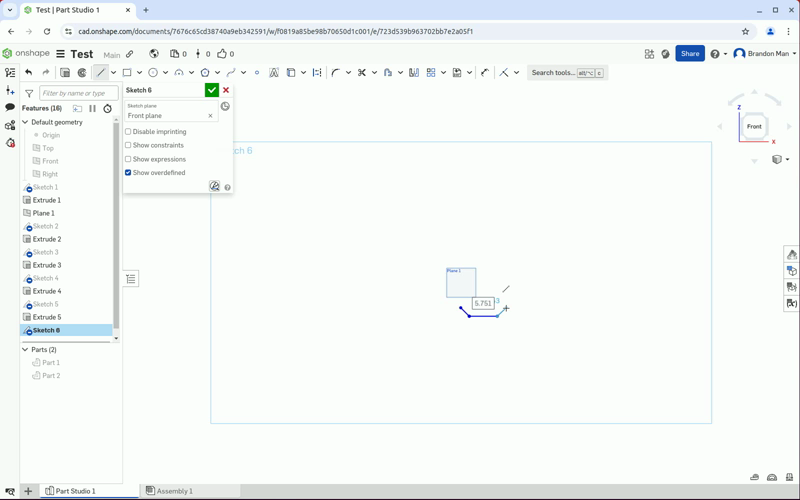
mouse_move(536, 307)
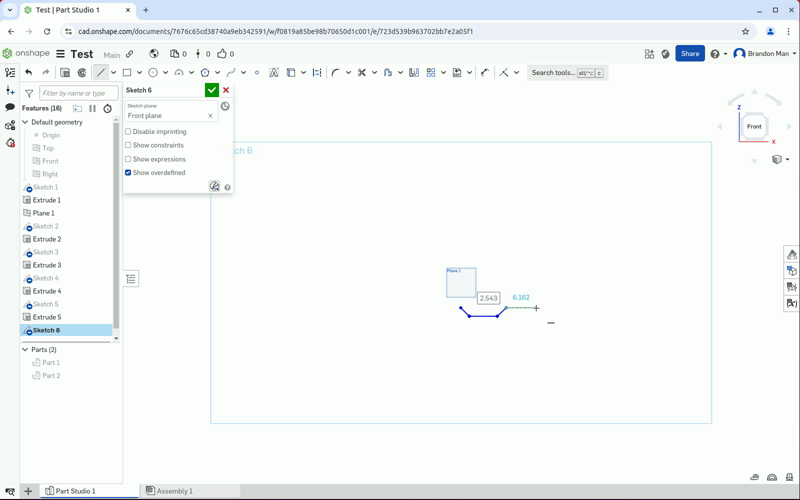
key_down(shift)
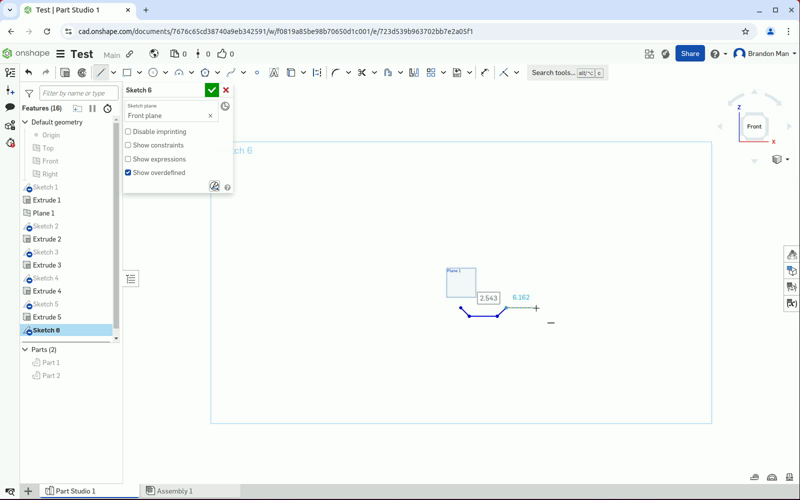
mouse_move(460, 307)
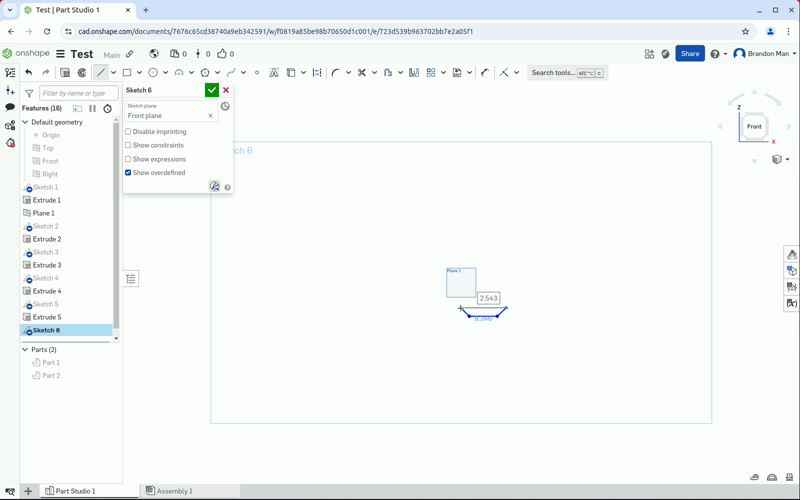
key_up(shift)
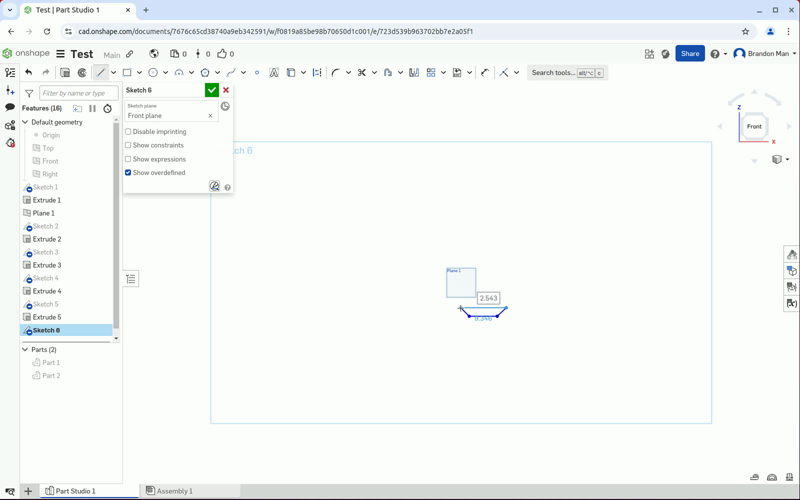
click(460, 307)
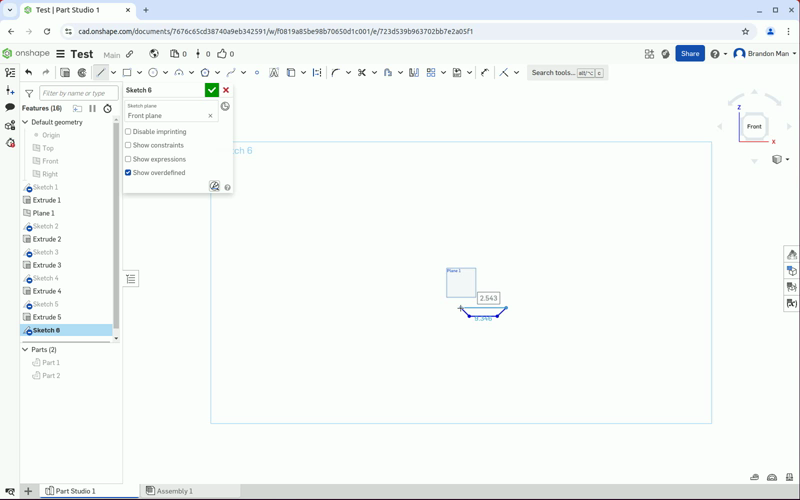
key(esc)
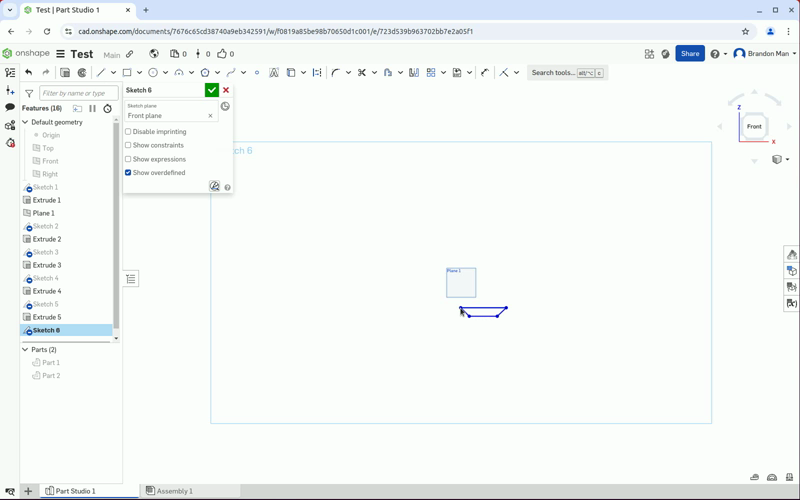
mouse_move(485, 313)
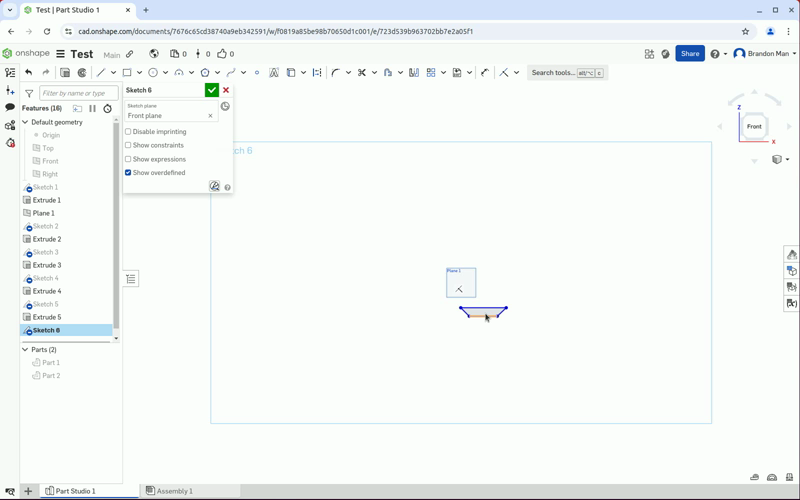
scroll(6)
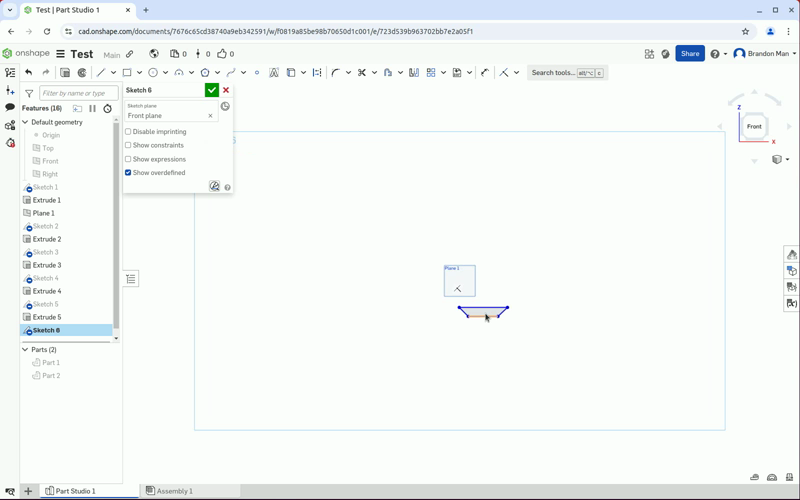
scroll(6)
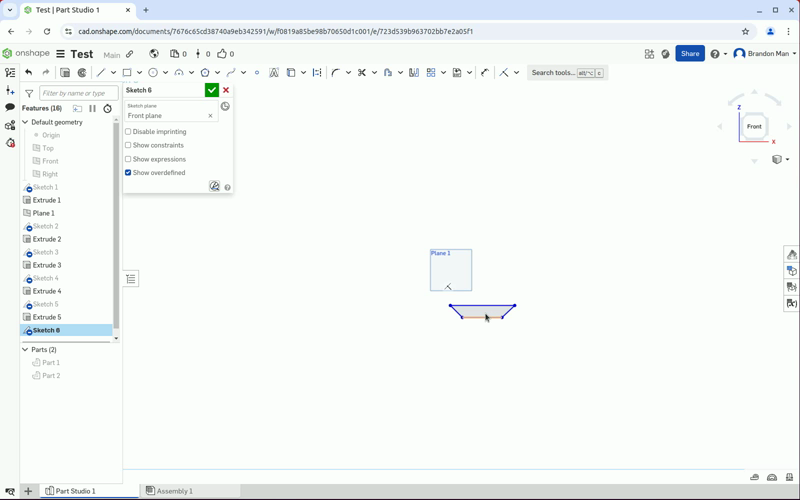
scroll(6)
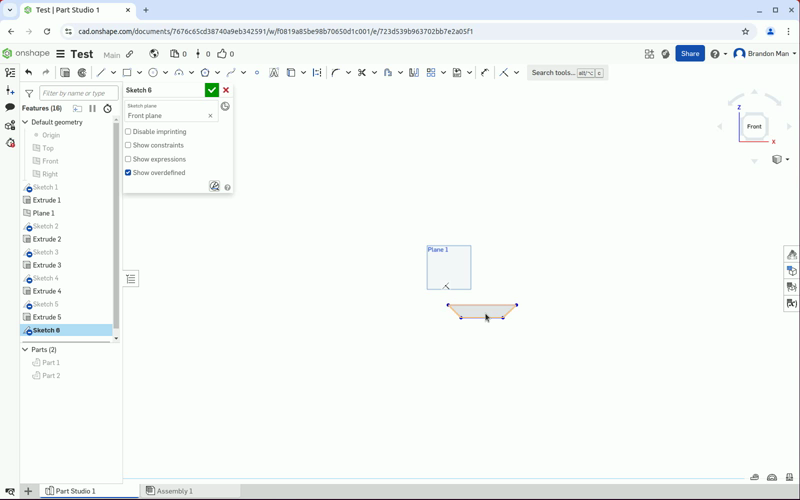
scroll(6)
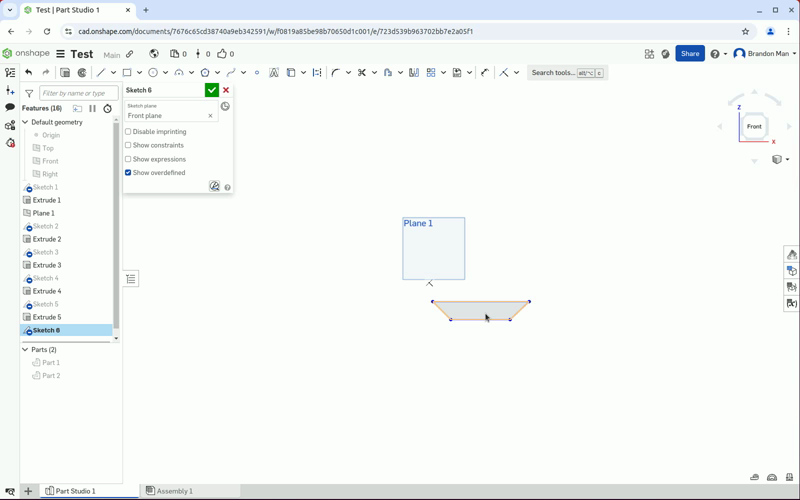
scroll(6)
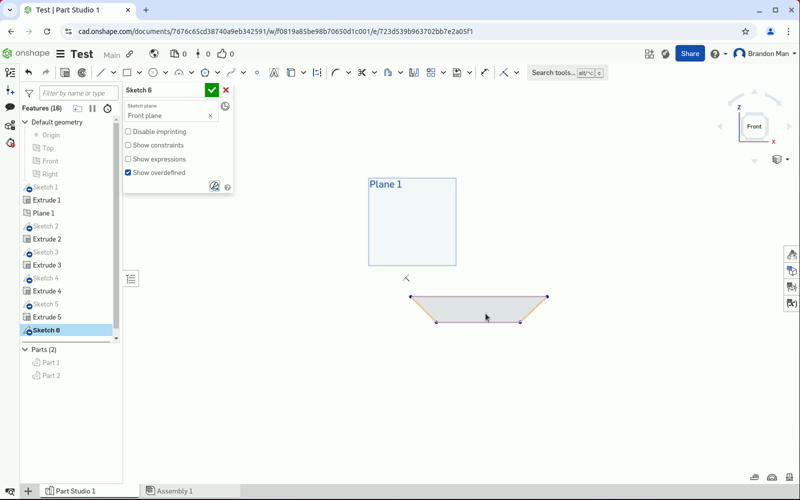
scroll(6)
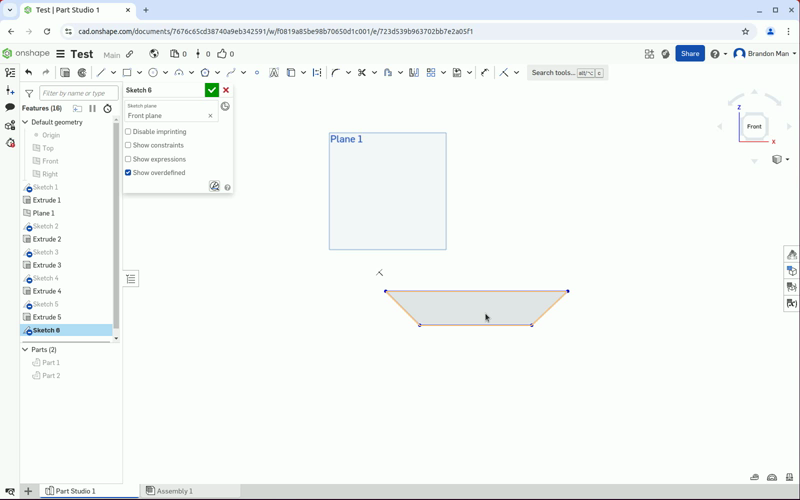
scroll(6)
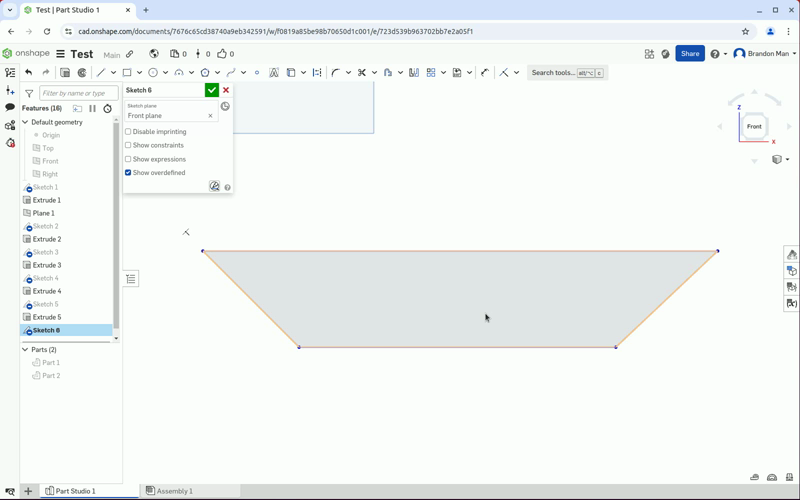
click(485, 313)
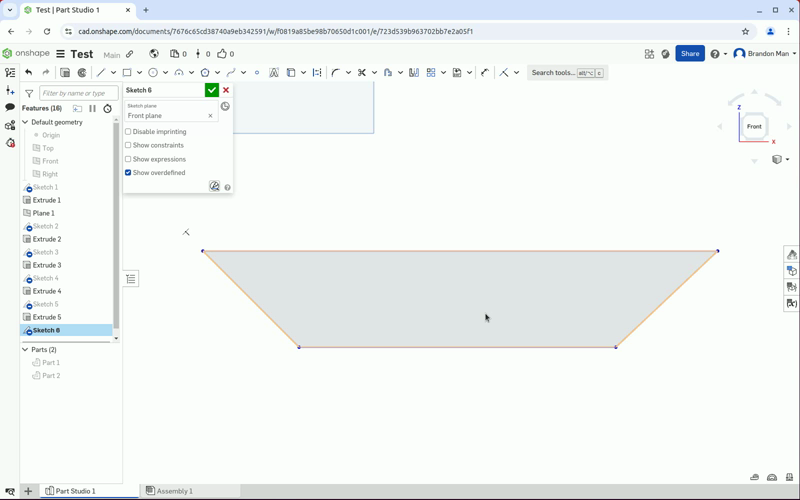
scroll(-6)
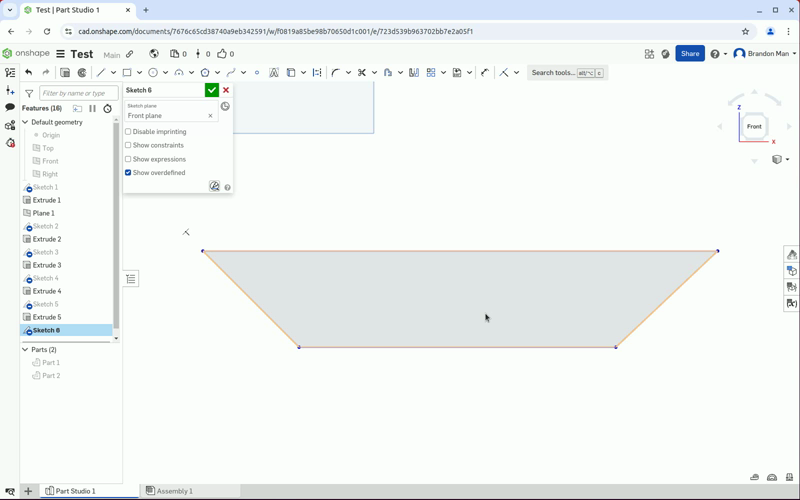
scroll(-6)
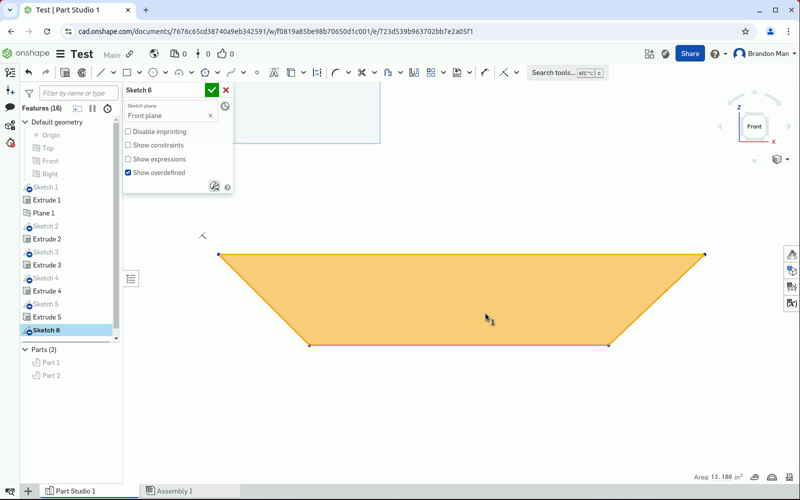
scroll(-6)
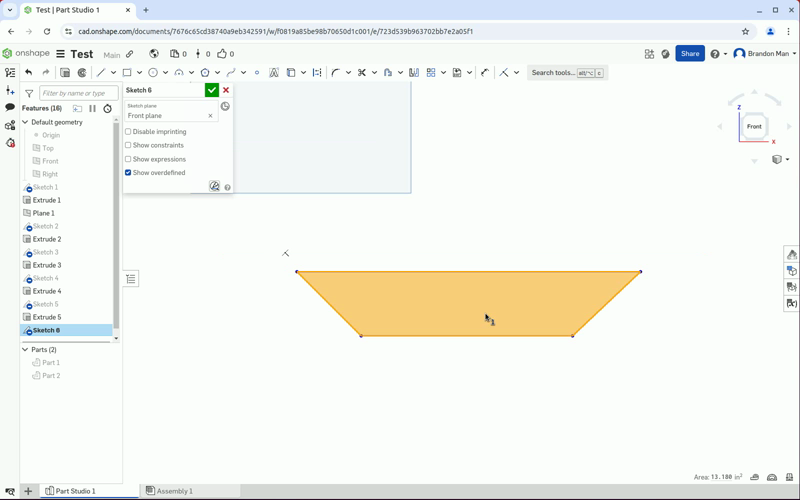
scroll(-6)
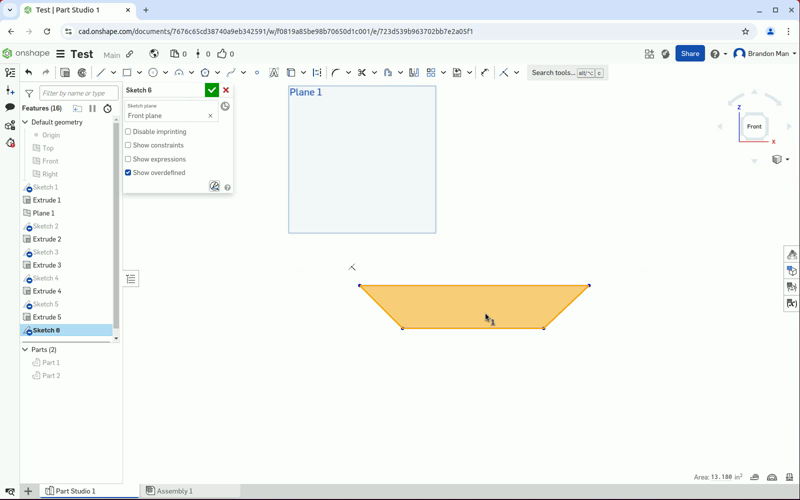
scroll(-6)
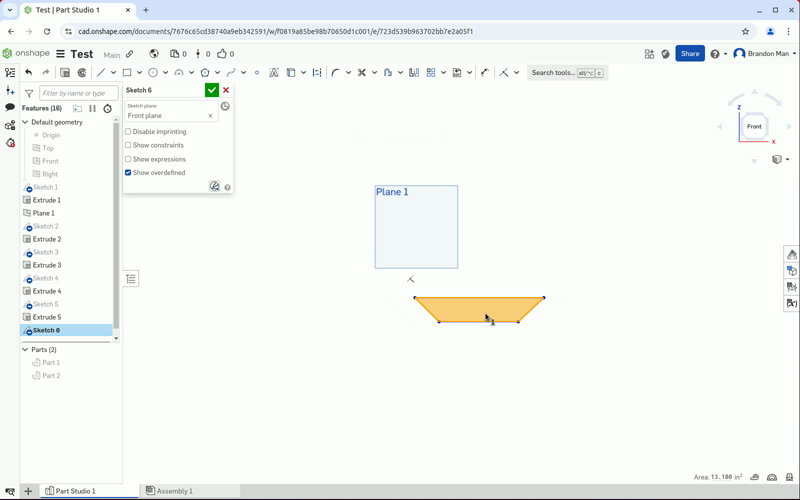
scroll(-6)
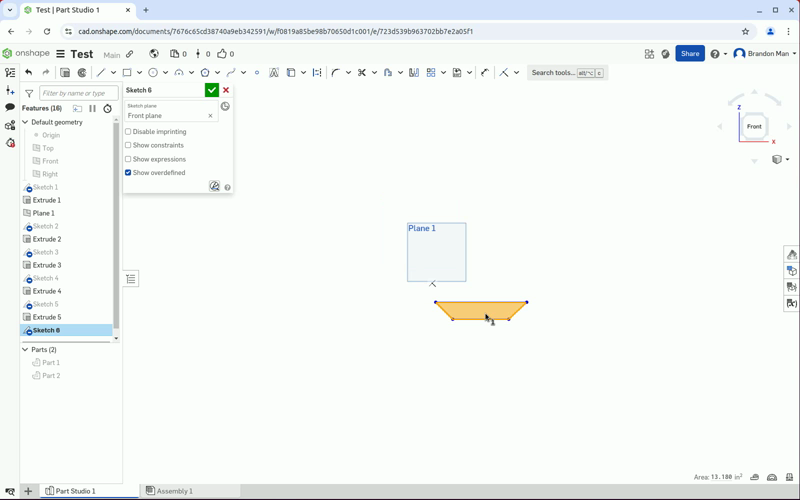
scroll(-6)
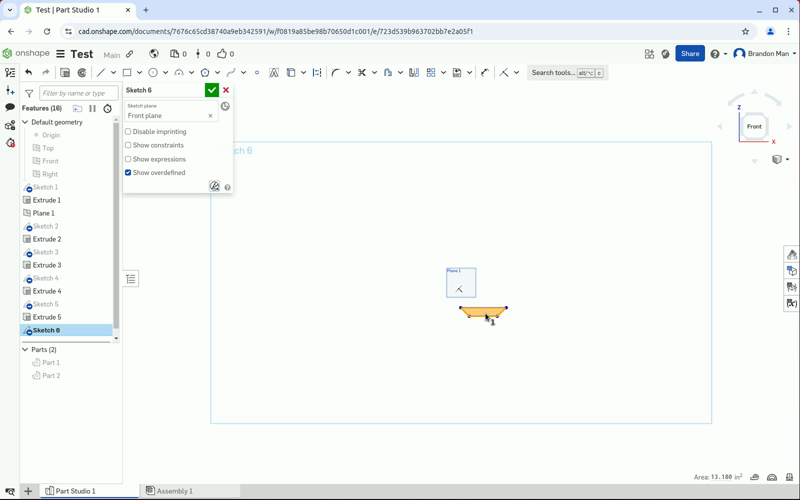
mouse_move(73, 352)
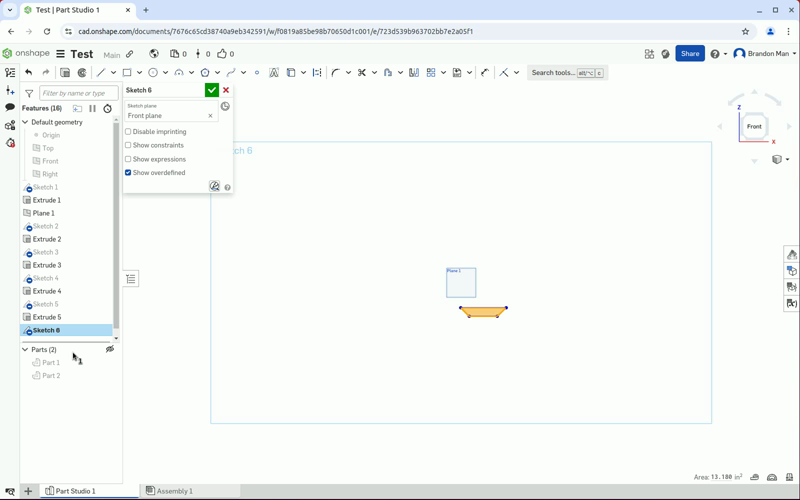
key(shift+y)
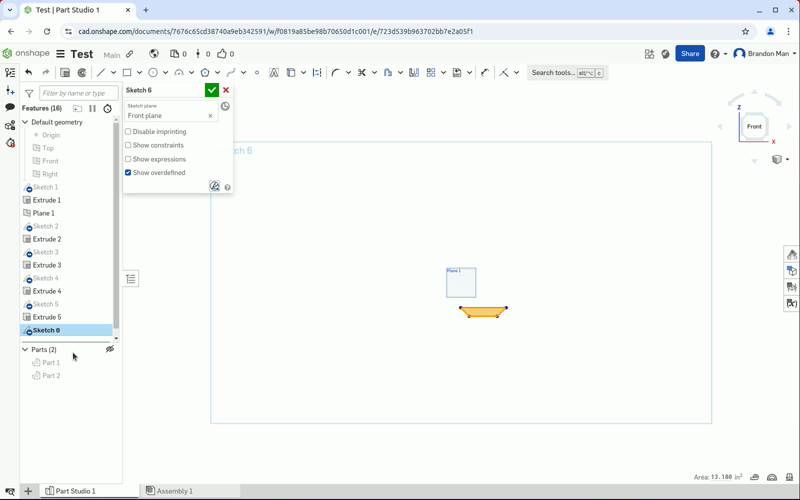
key(shift+e)
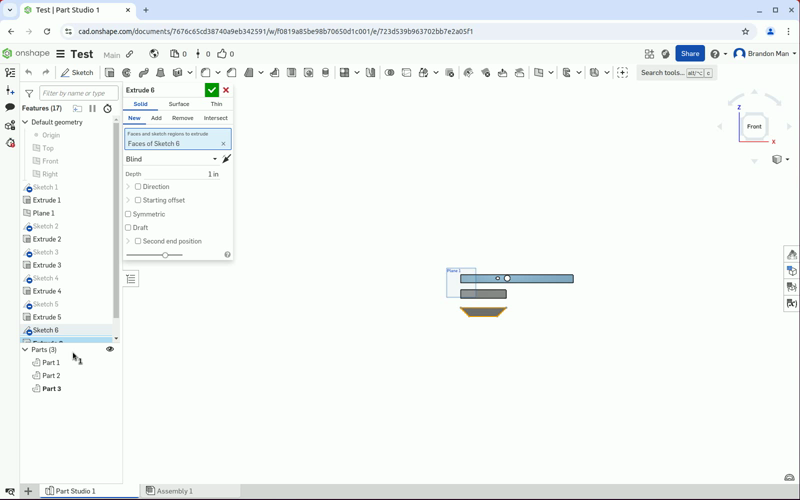
mouse_move(143, 106)
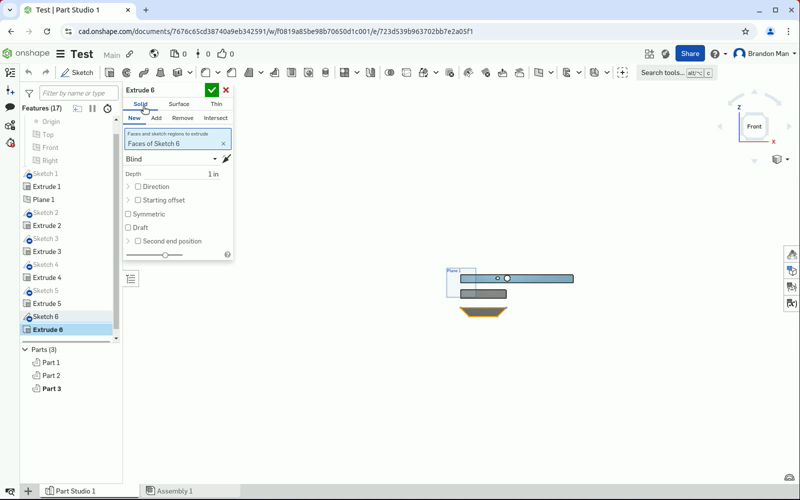
click(143, 106)
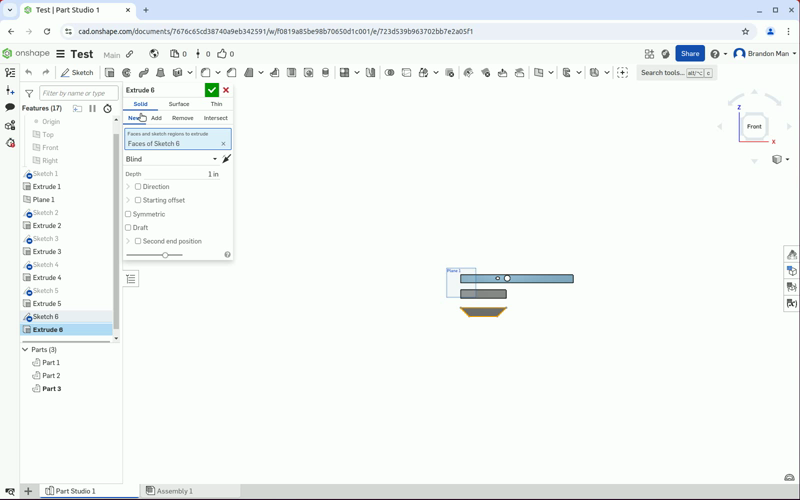
mouse_move(137, 120)
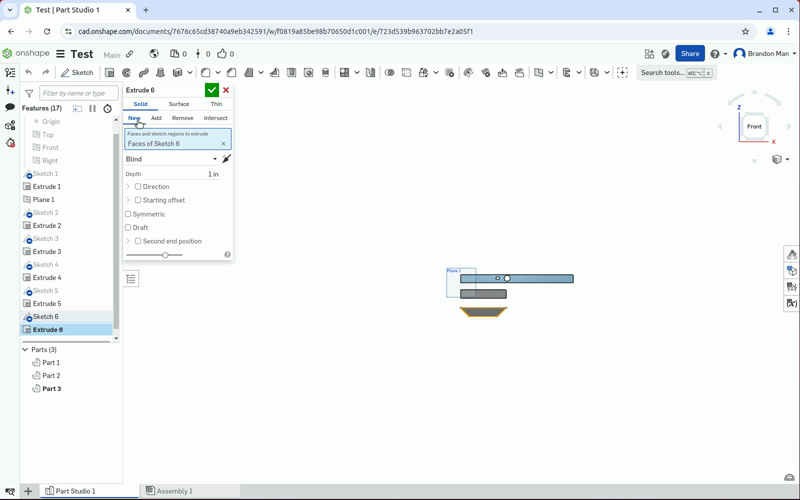
click(137, 120)
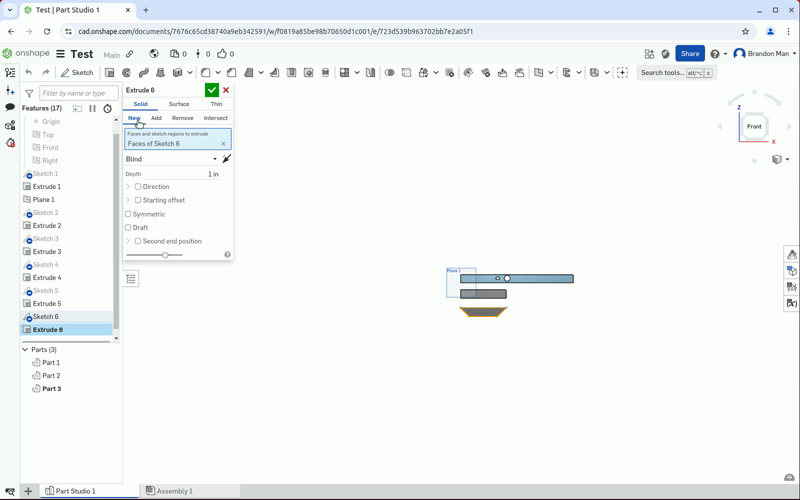
key(tab, 4)
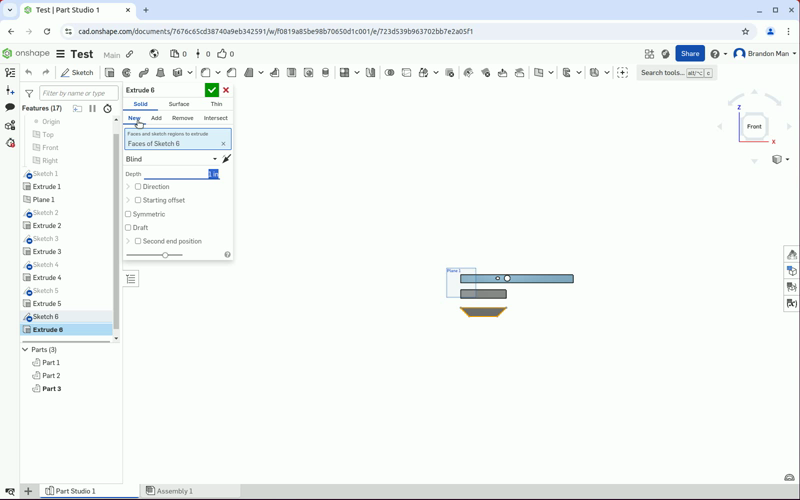
text(1.685)
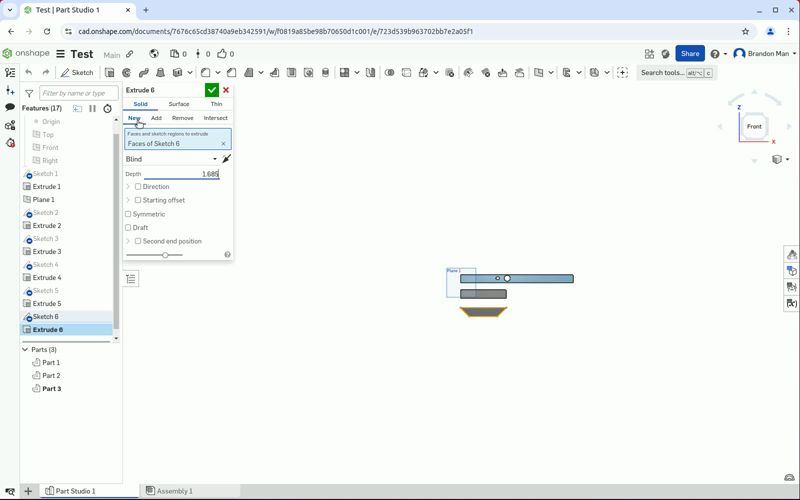
key(enter)
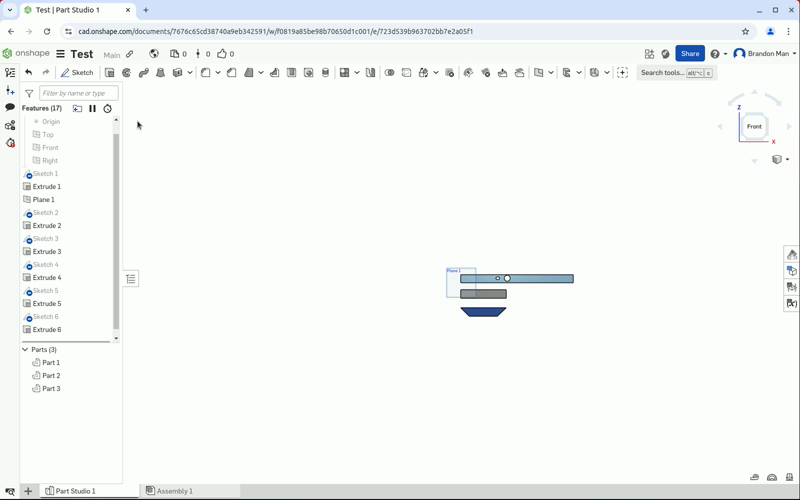
key(shift+h)
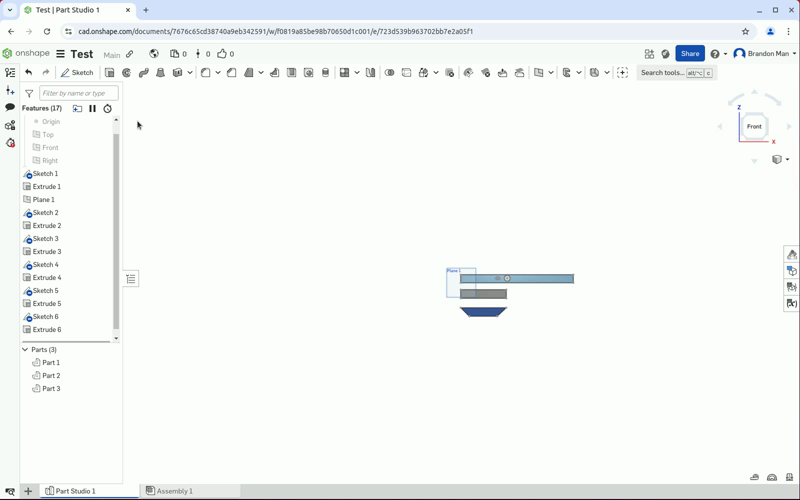
key(shift+h)
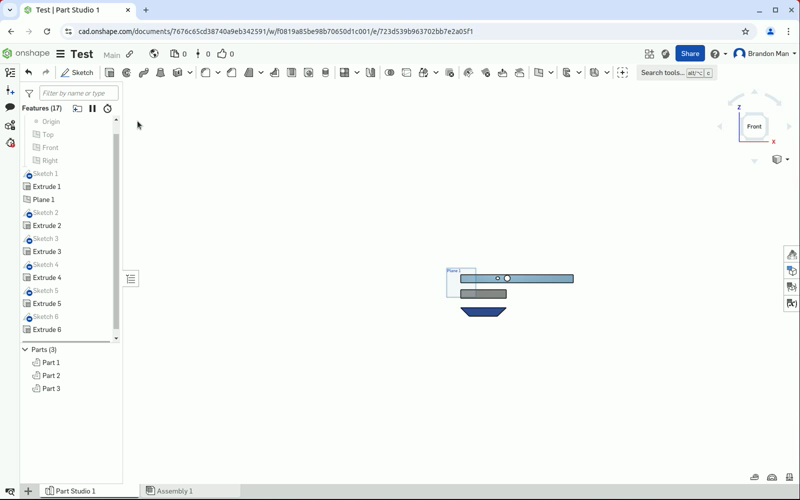
mouse_move(69, 176)
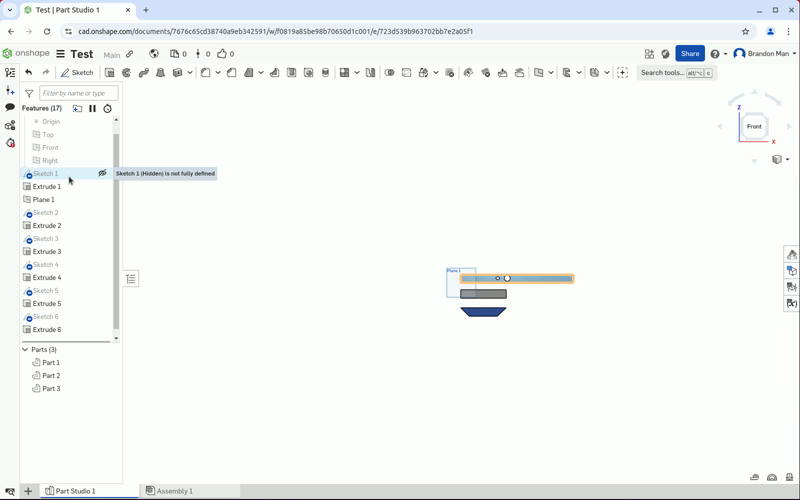
click(69, 176)
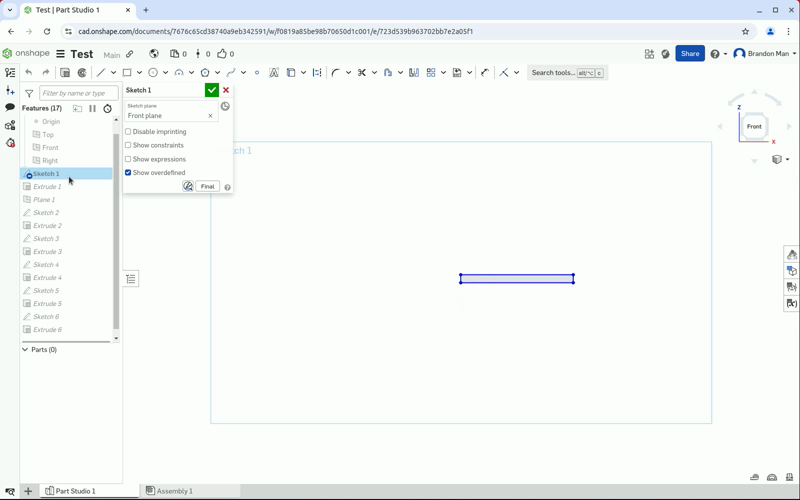
mouse_move(229, 92)
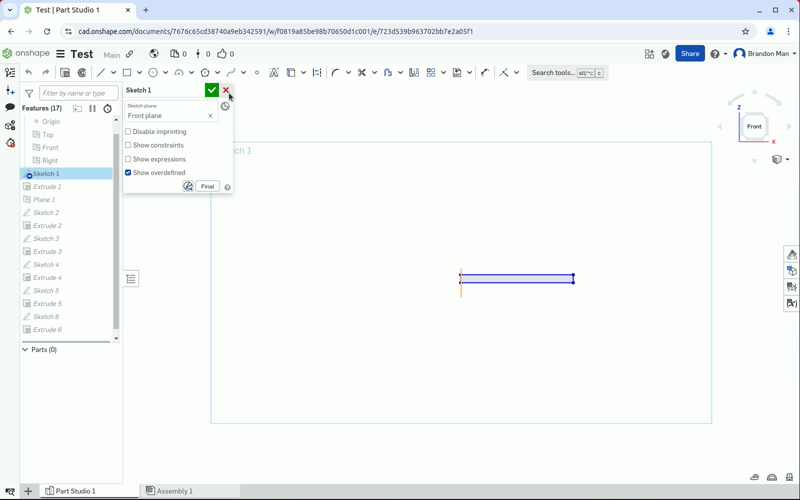
click(229, 92)
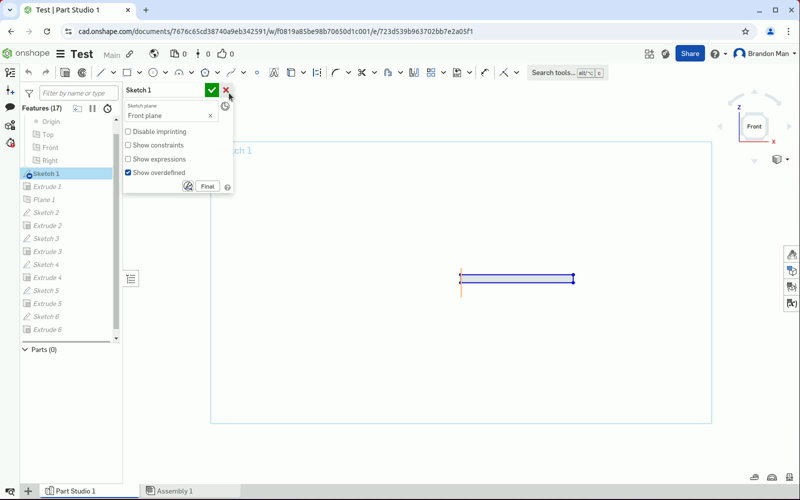
key(shift+s)
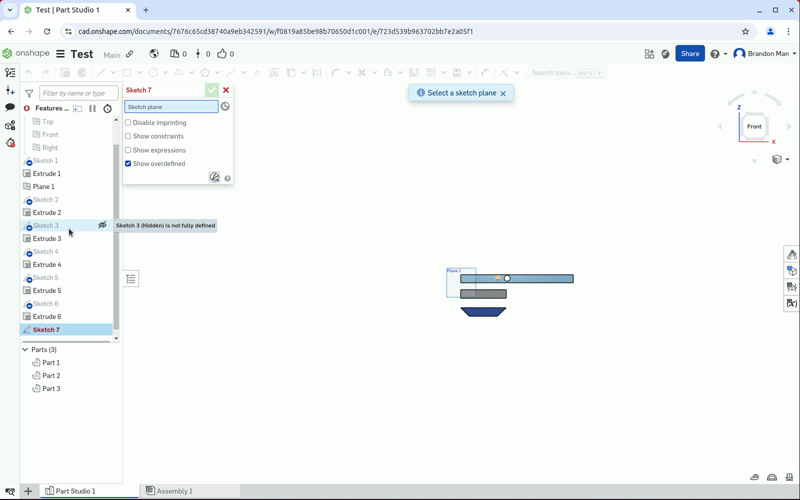
scroll(3)
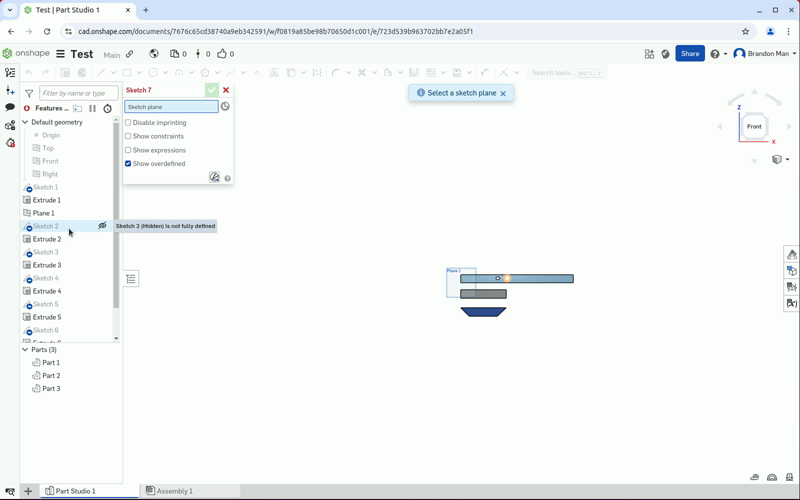
mouse_move(69, 163)
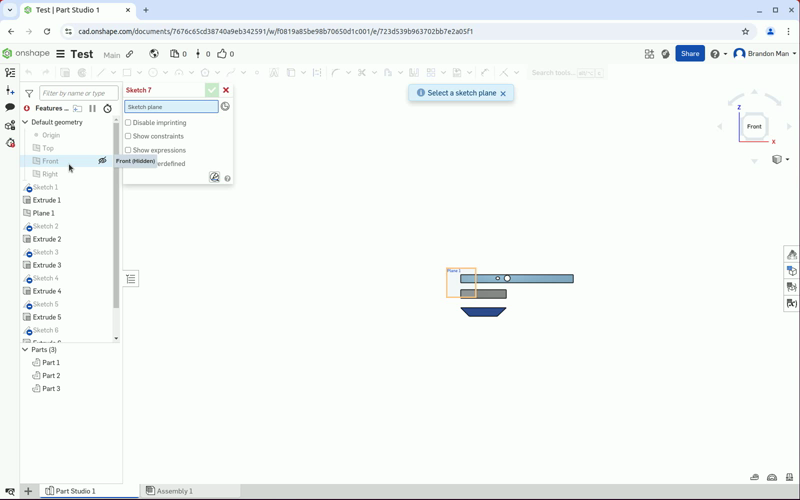
click(69, 163)
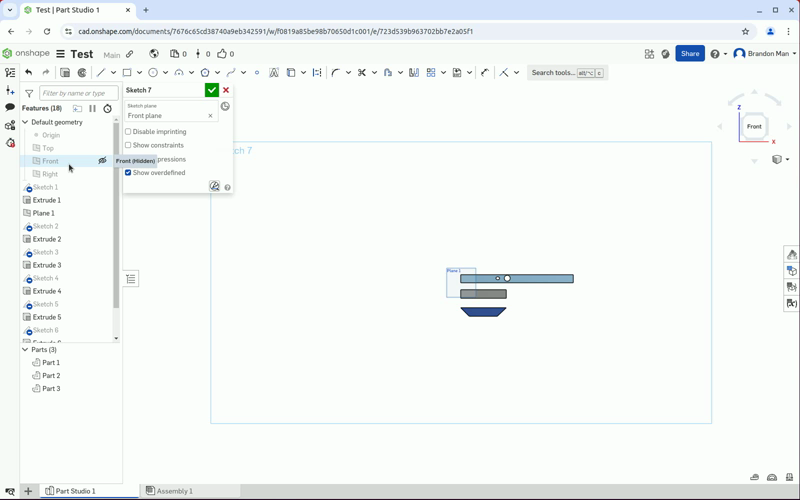
mouse_move(73, 352)
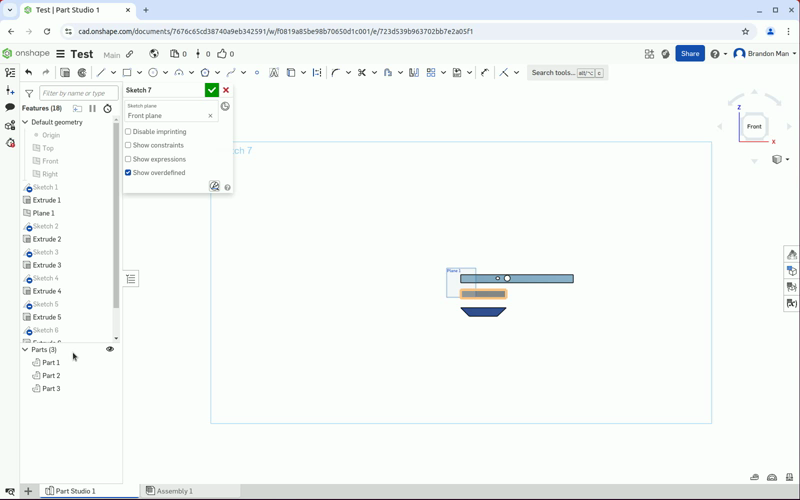
key(y)
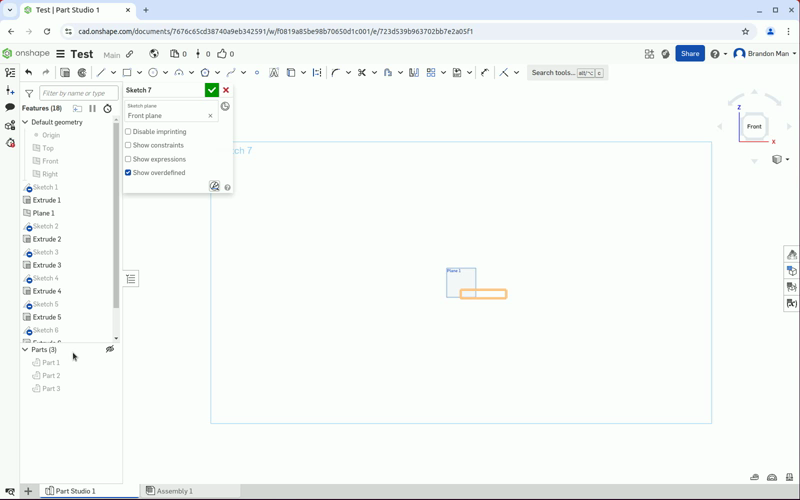
key(l)
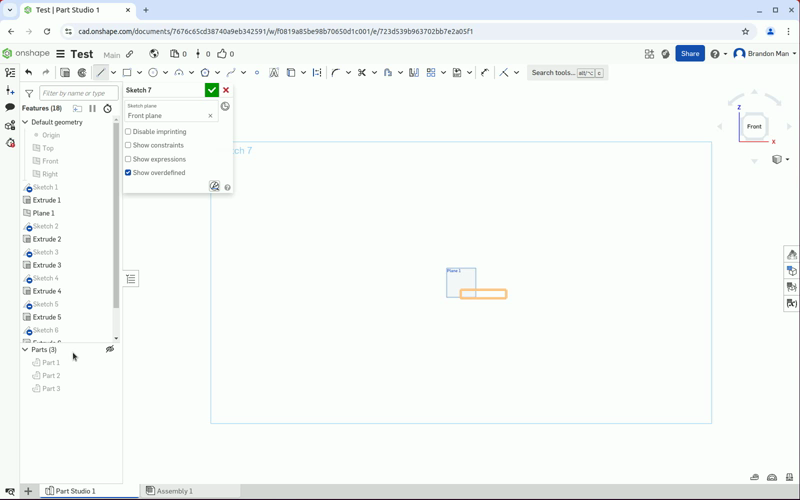
key_down(shift)
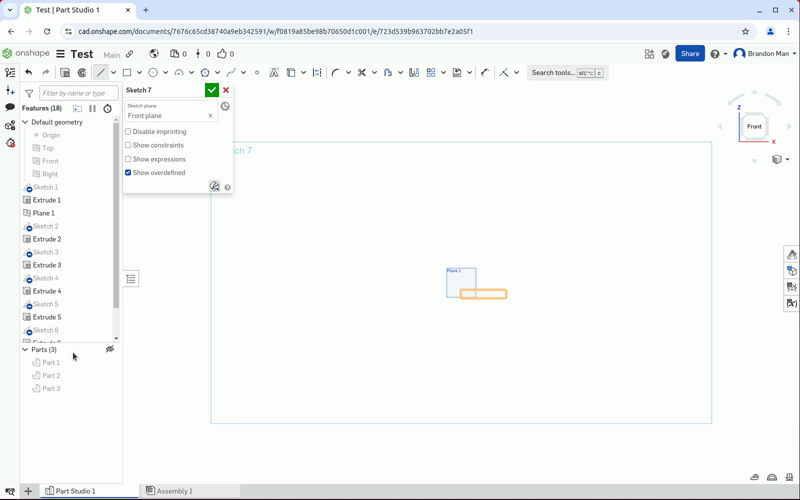
mouse_move(460, 260)
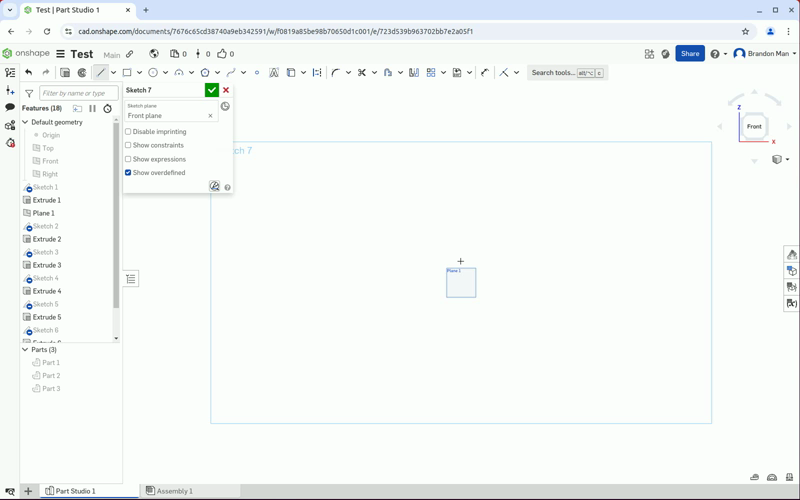
click(460, 260)
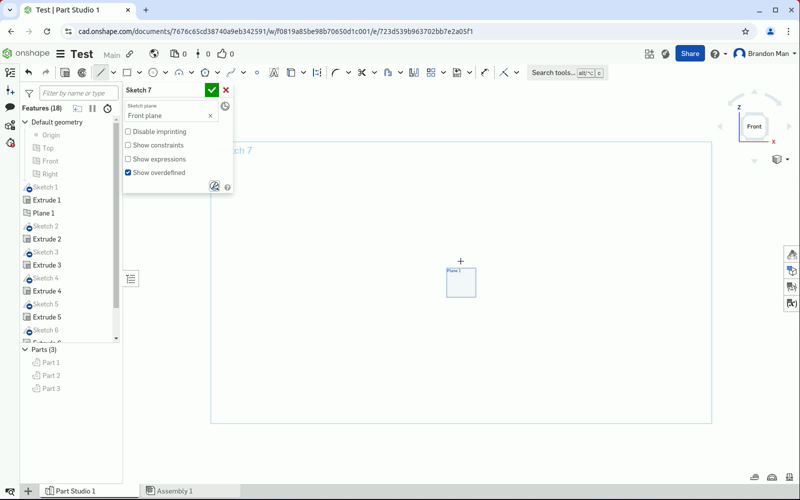
key_up(shift)
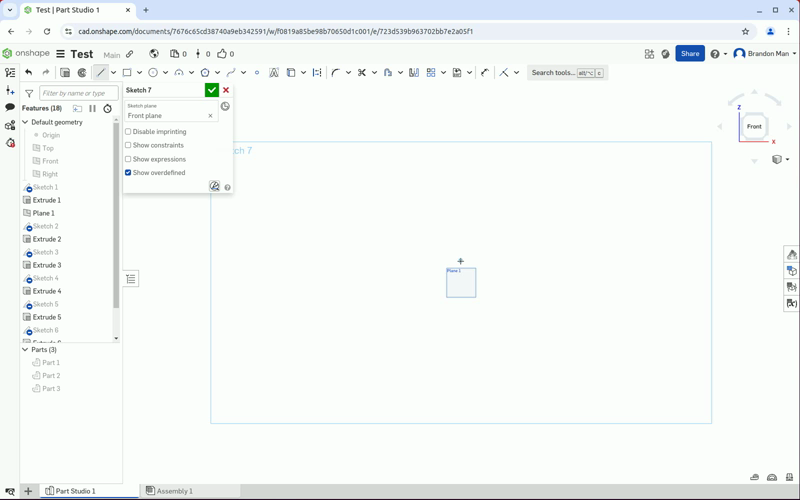
key_down(shift)
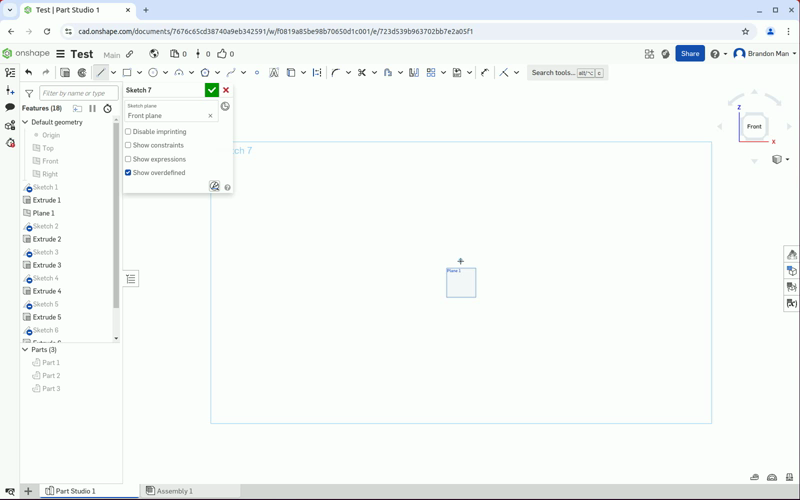
mouse_move(490, 260)
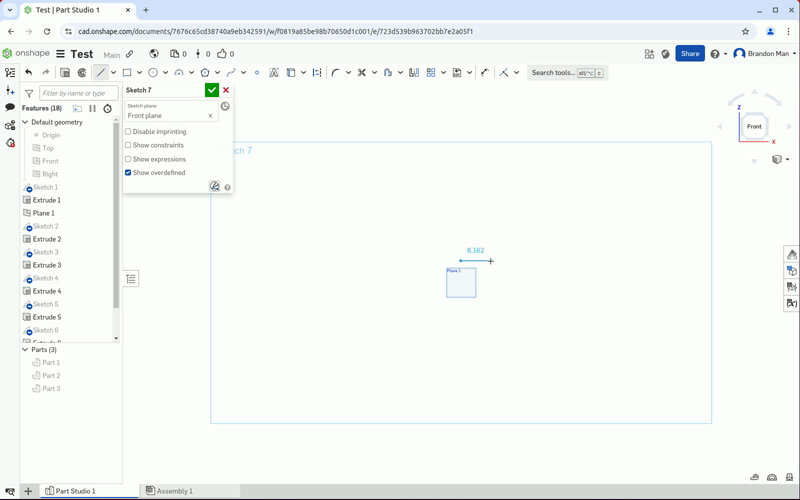
mouse_move(483, 260)
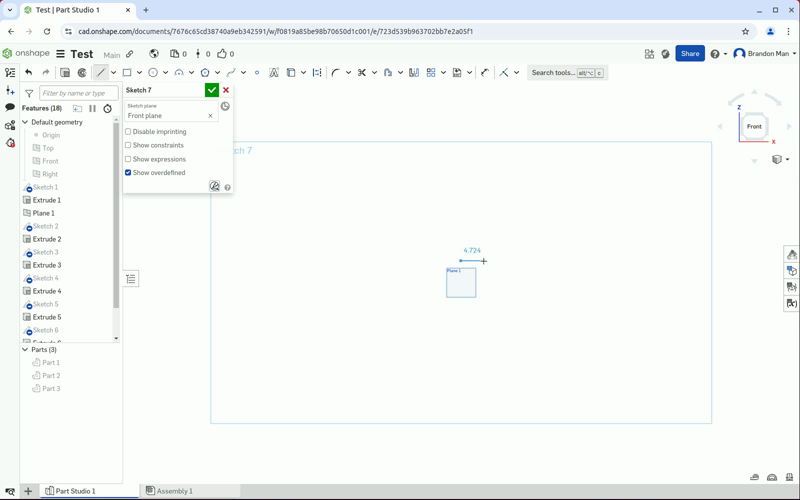
click(483, 260)
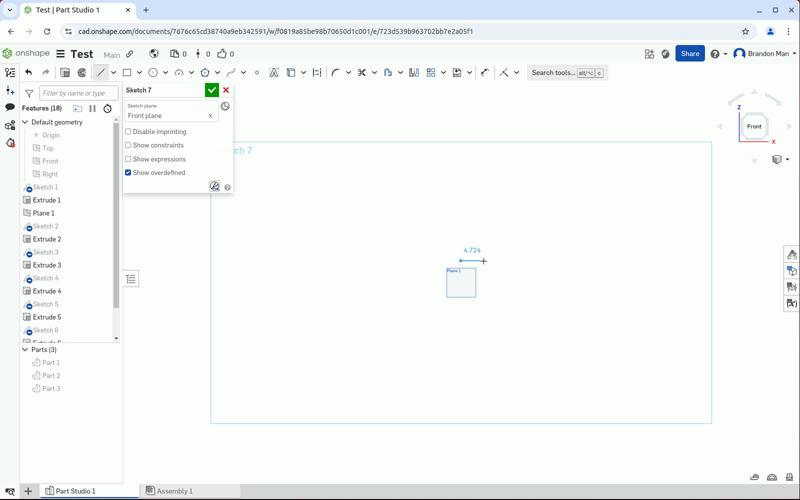
key_up(shift)
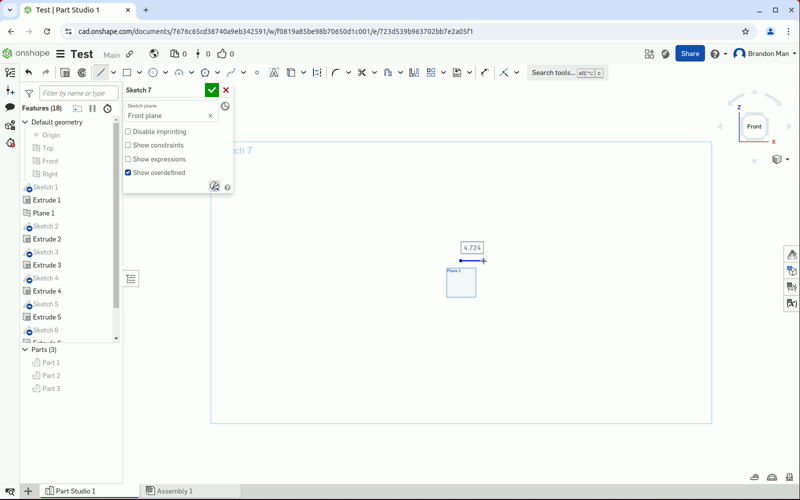
key_down(shift)
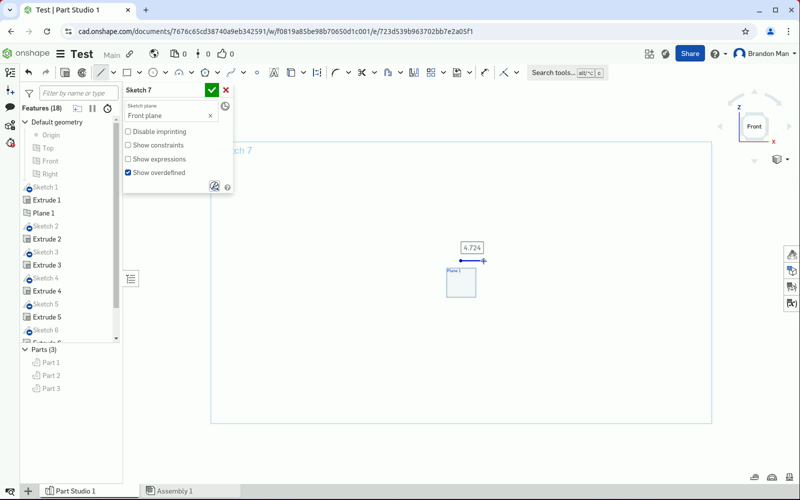
mouse_move(513, 260)
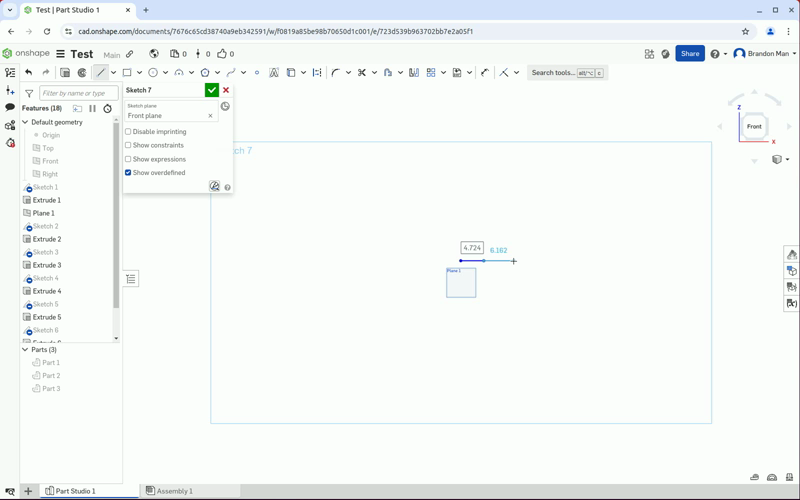
mouse_move(483, 252)
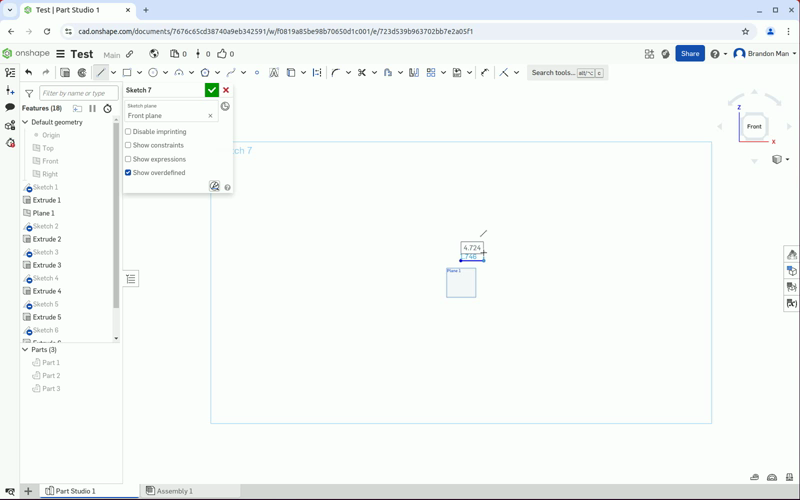
click(483, 252)
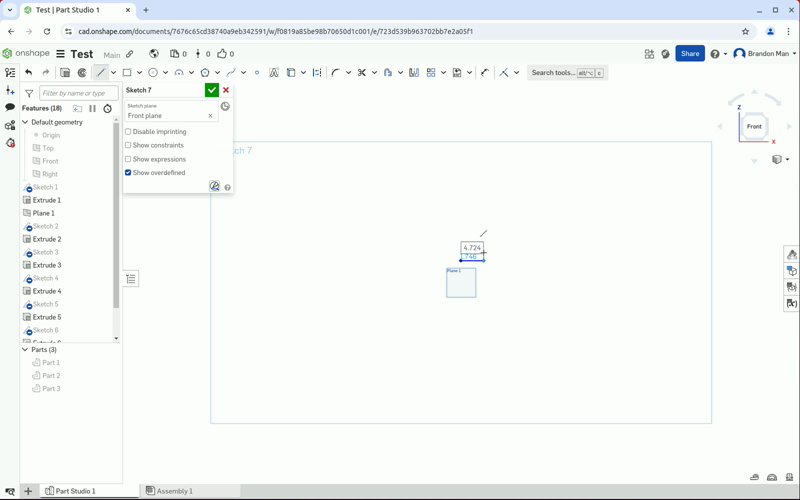
key_up(shift)
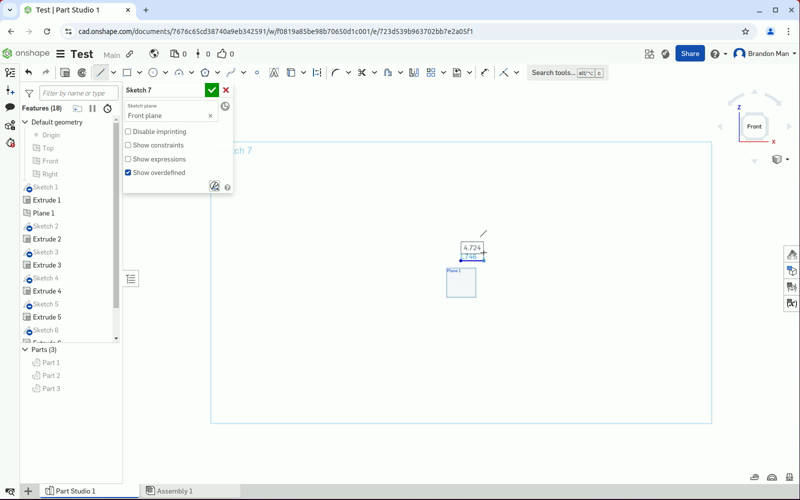
key_down(shift)
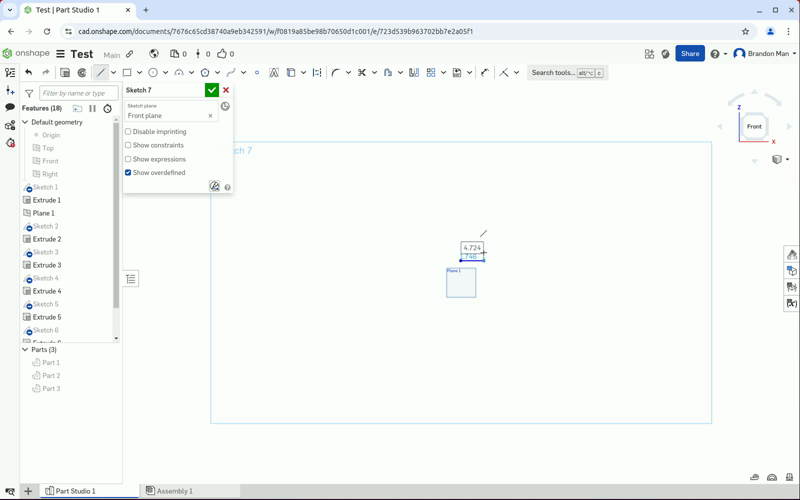
mouse_move(513, 252)
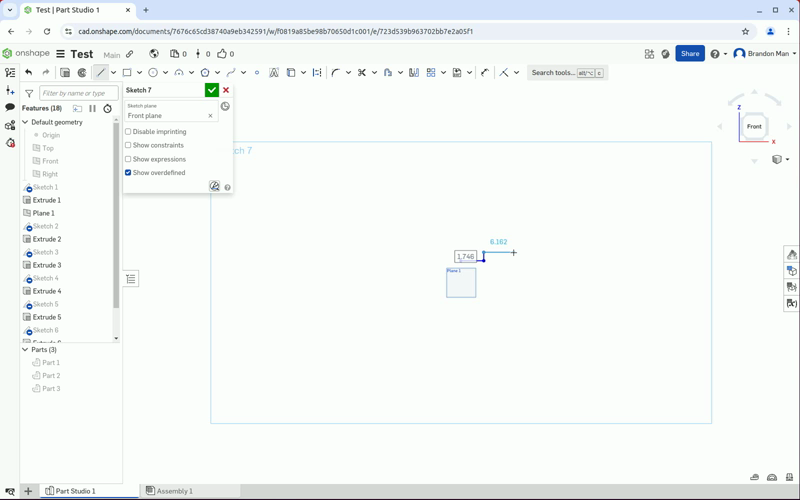
mouse_move(460, 252)
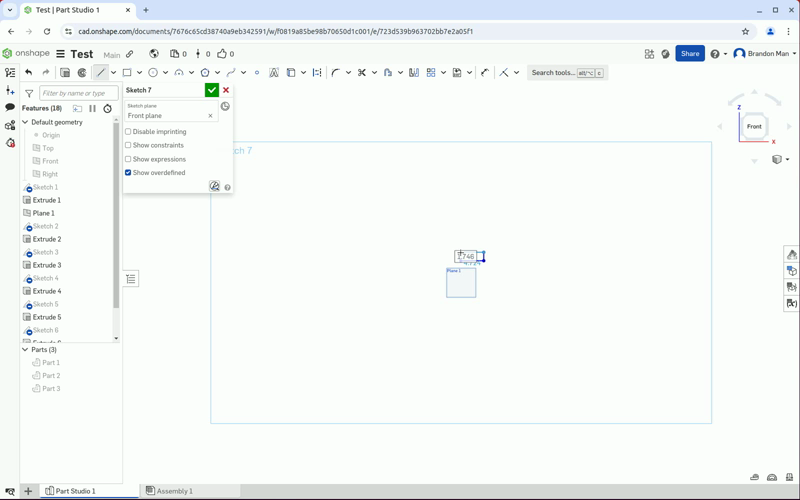
click(460, 252)
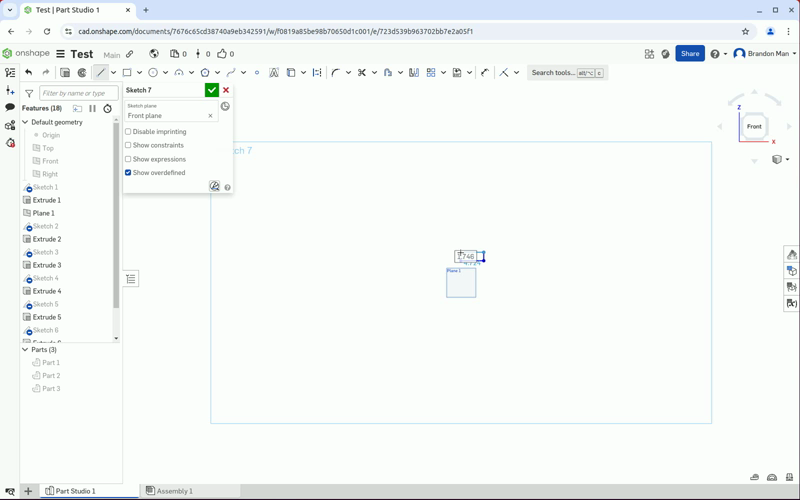
key_up(shift)
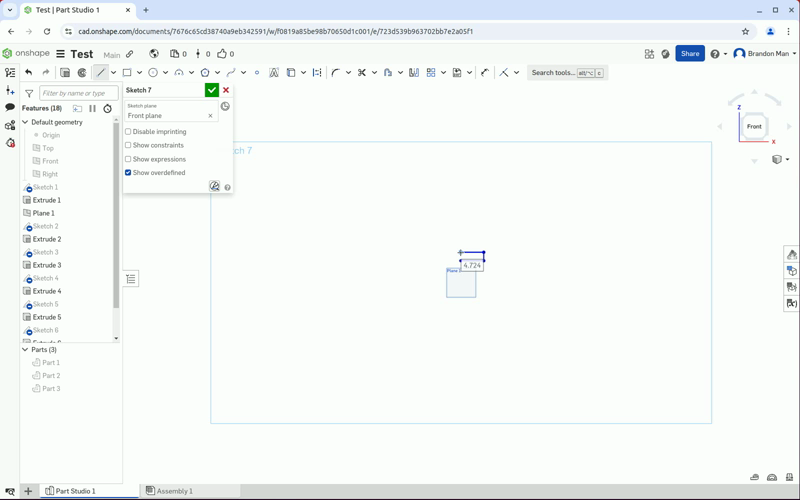
mouse_move(490, 252)
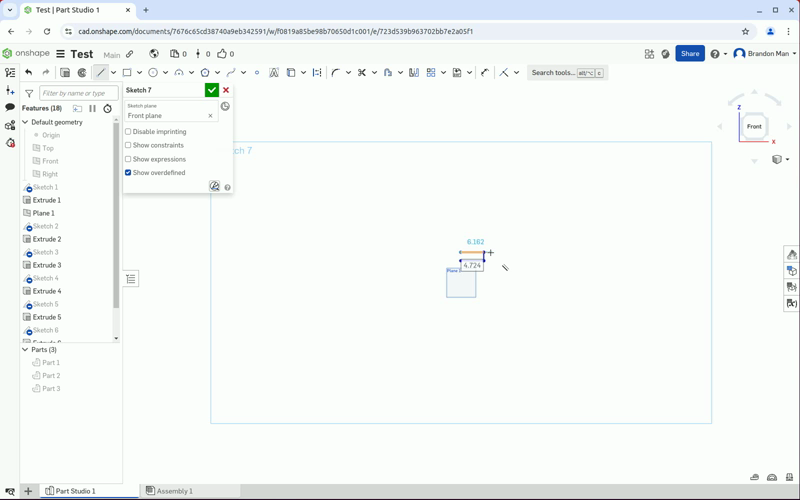
key_down(shift)
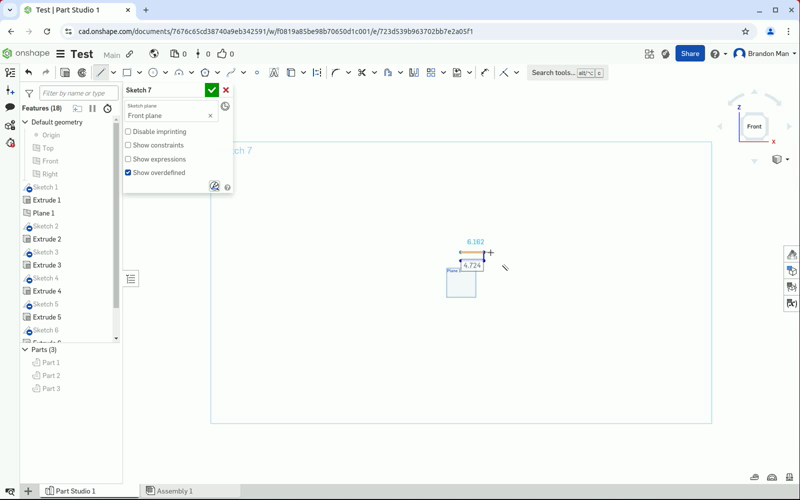
mouse_move(460, 260)
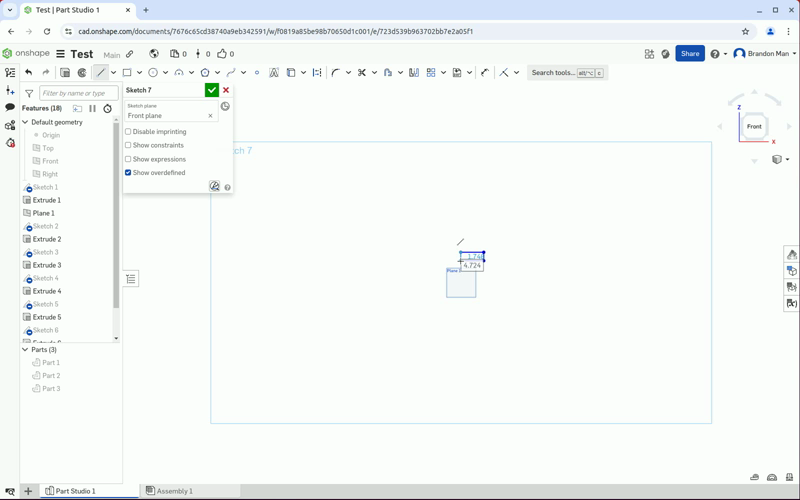
key_up(shift)
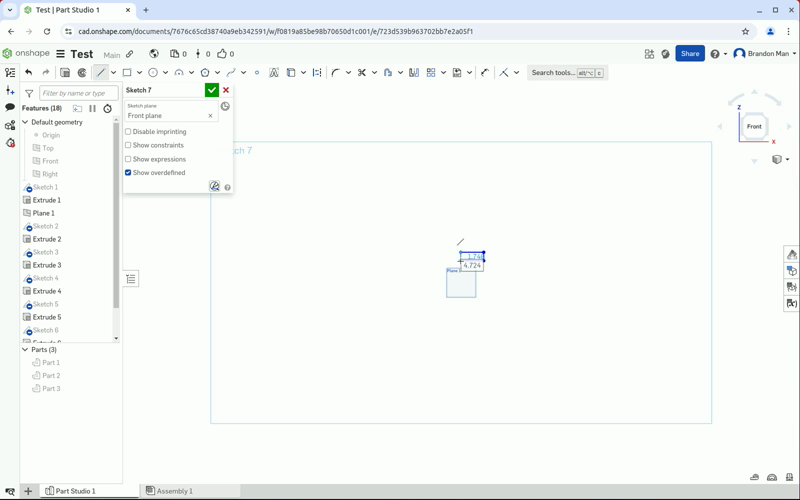
click(460, 260)
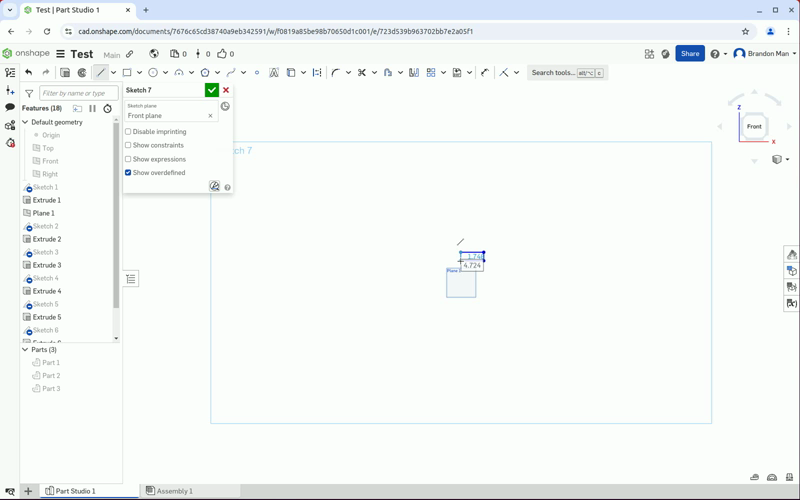
key(esc)
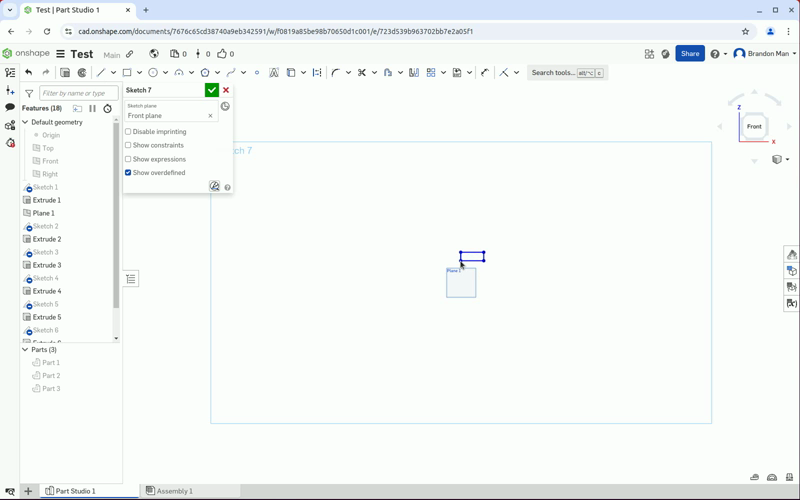
mouse_move(470, 259)
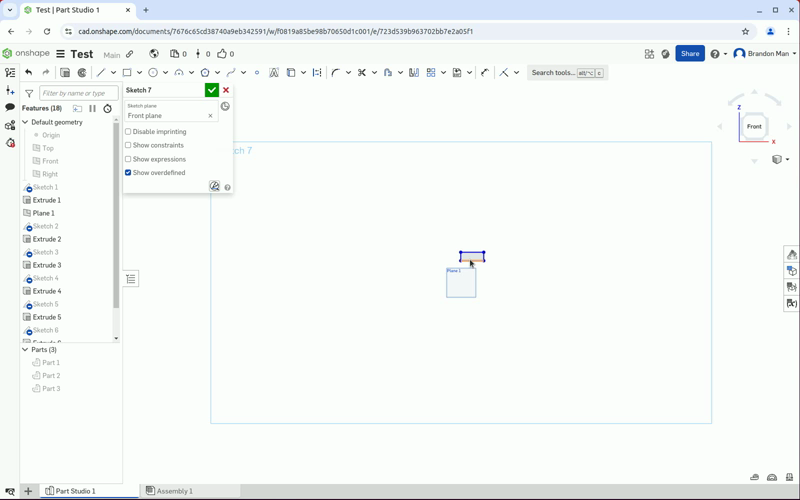
scroll(6)
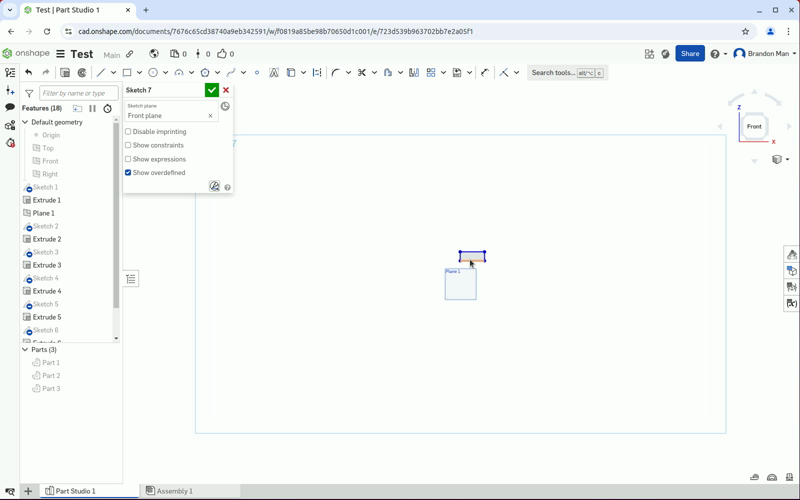
scroll(6)
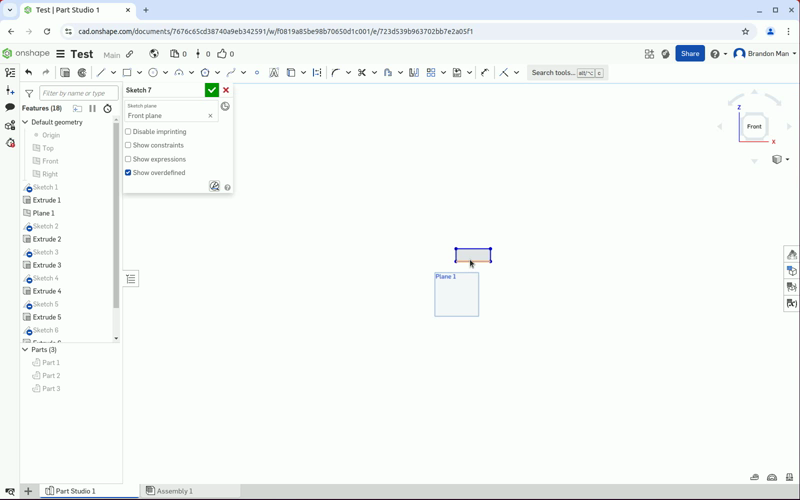
scroll(6)
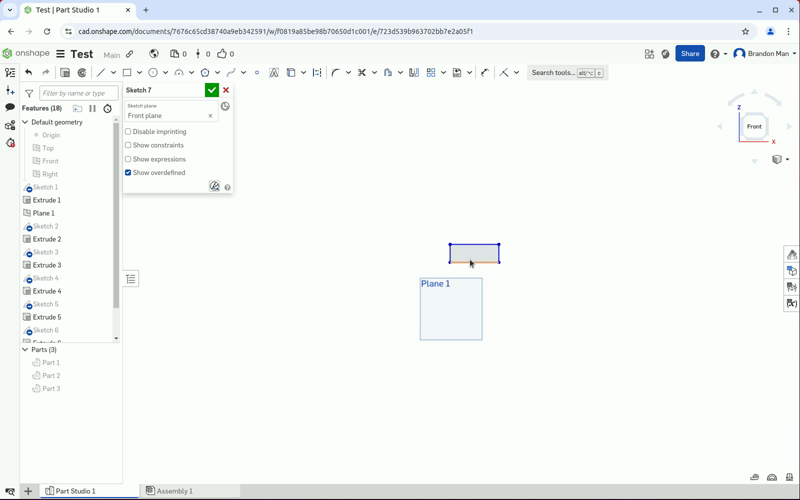
scroll(6)
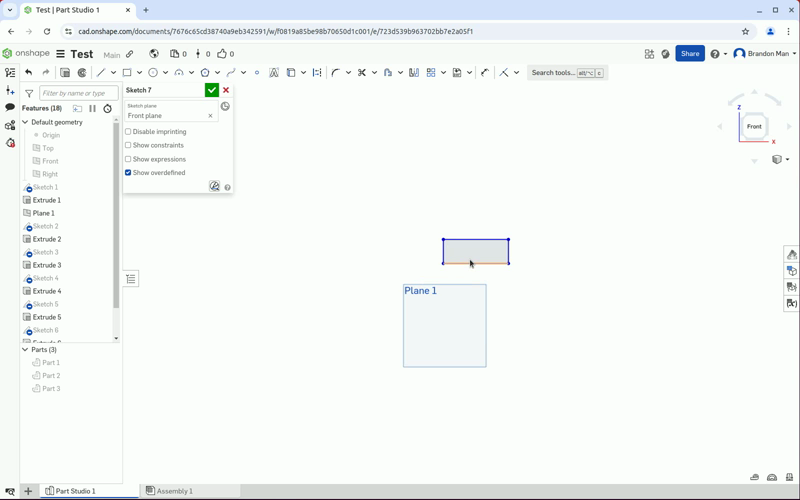
scroll(6)
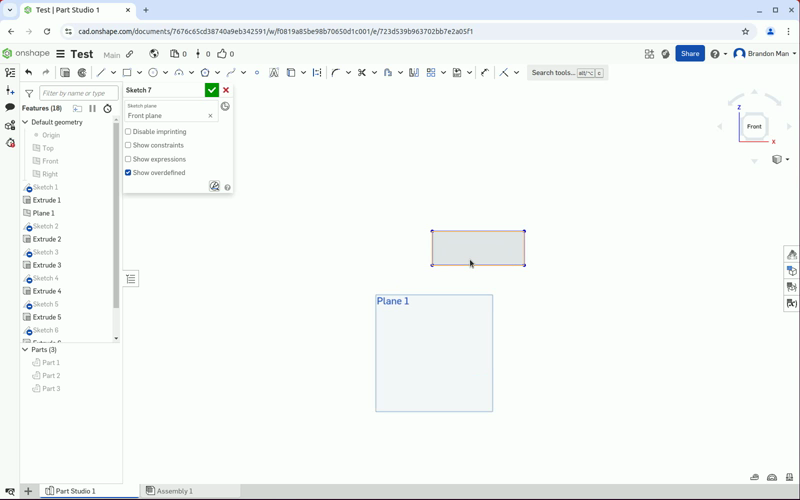
scroll(6)
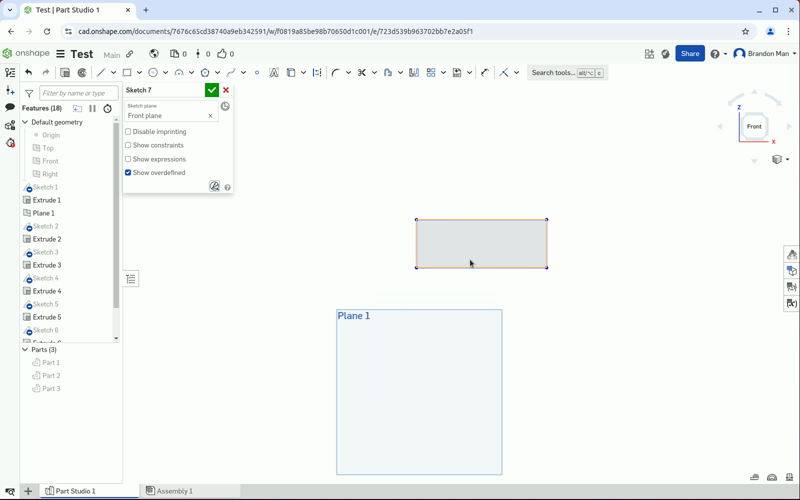
scroll(6)
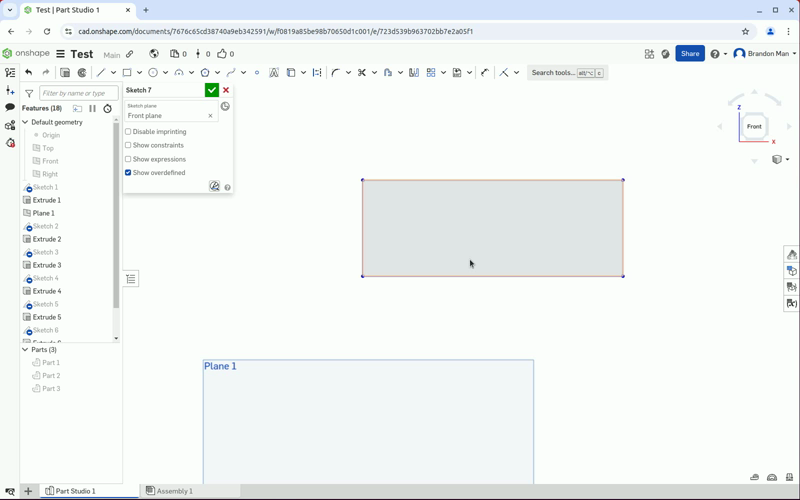
click(470, 259)
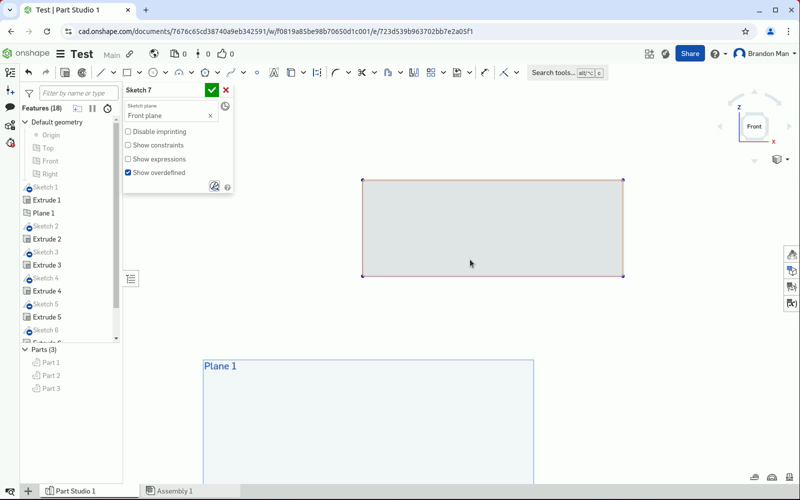
scroll(-6)
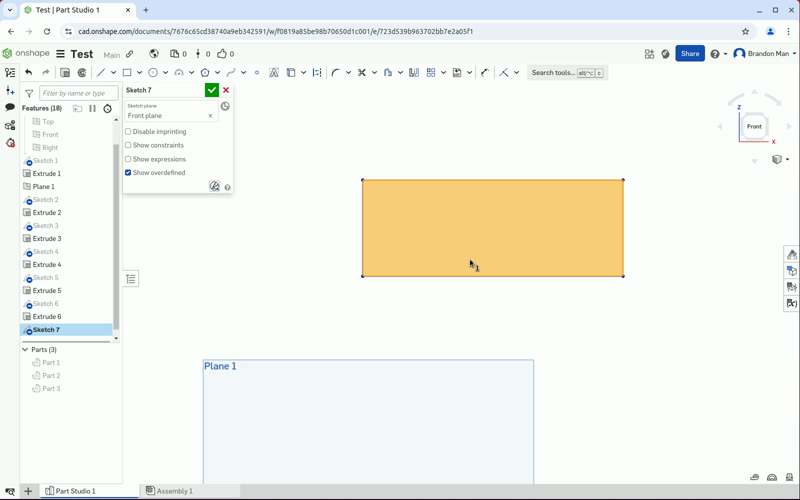
scroll(-6)
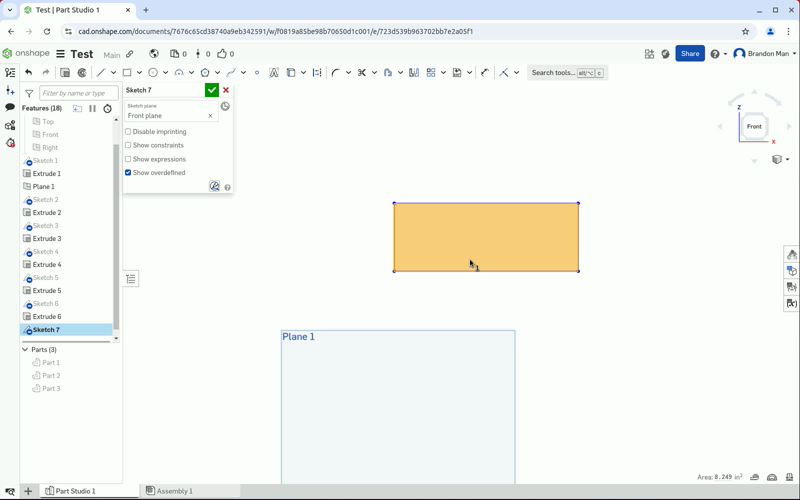
scroll(-6)
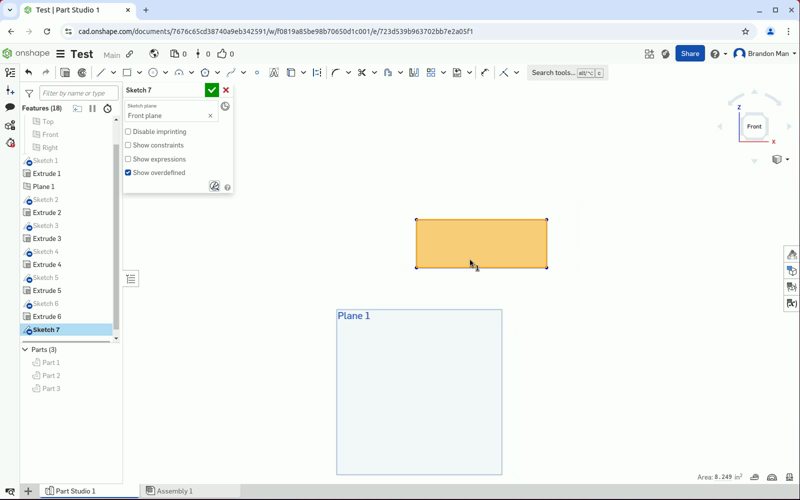
scroll(-6)
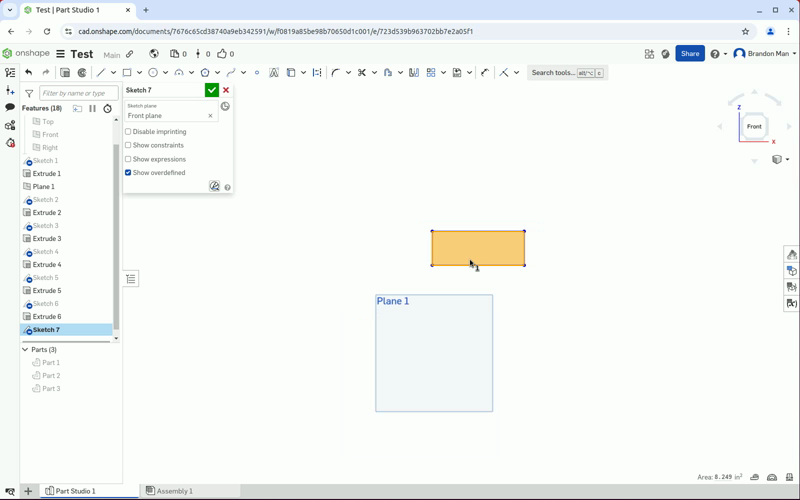
scroll(-6)
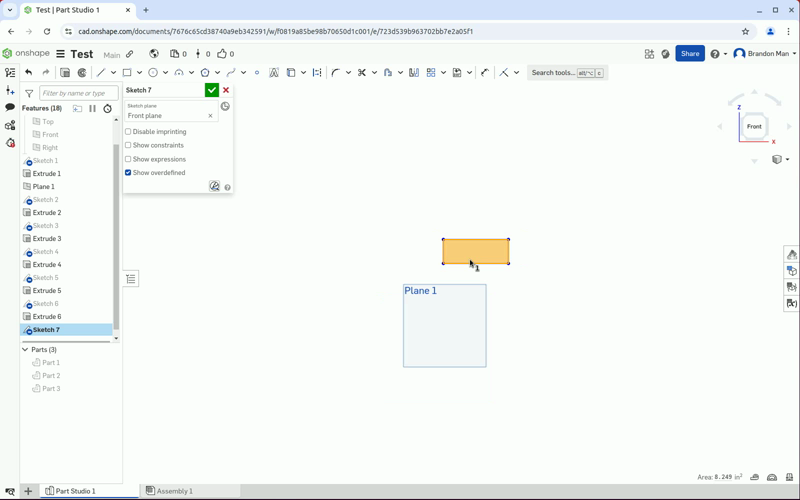
scroll(-6)
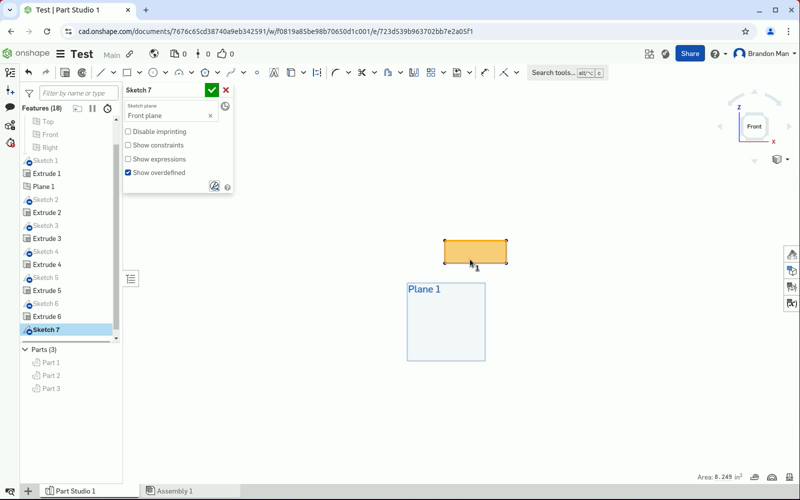
scroll(-6)
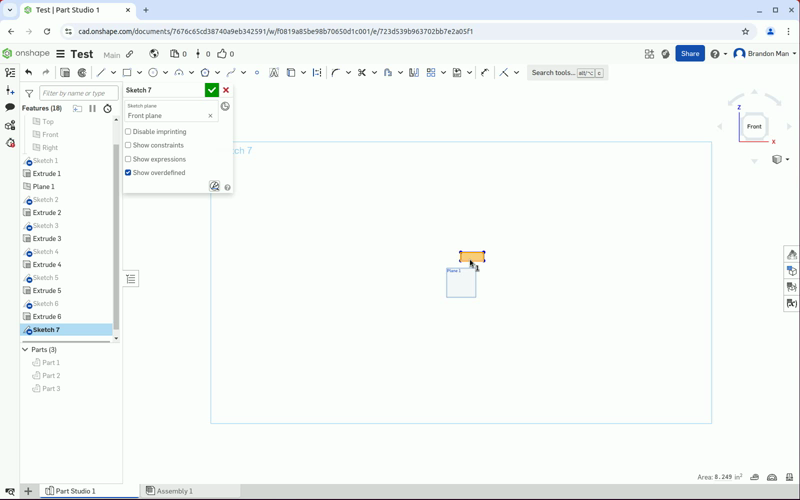
mouse_move(73, 352)
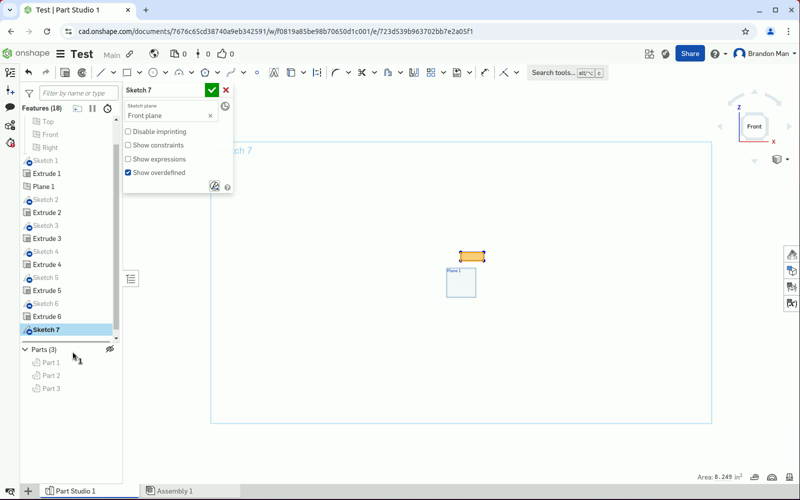
key(shift+y)
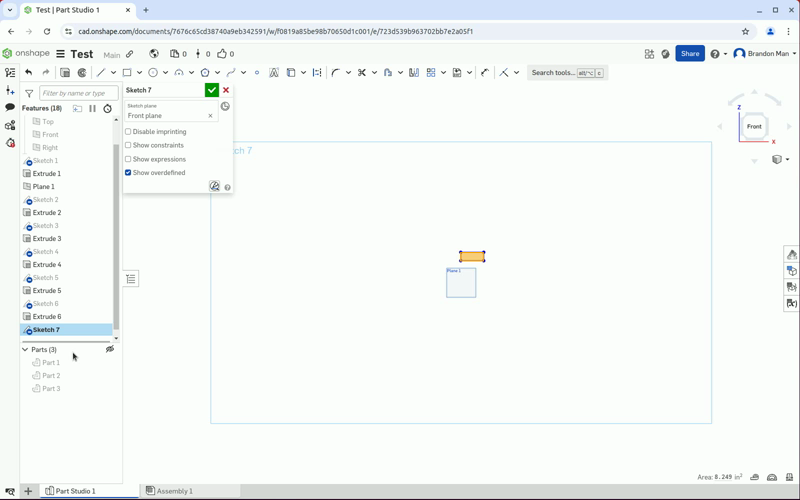
key(shift+e)
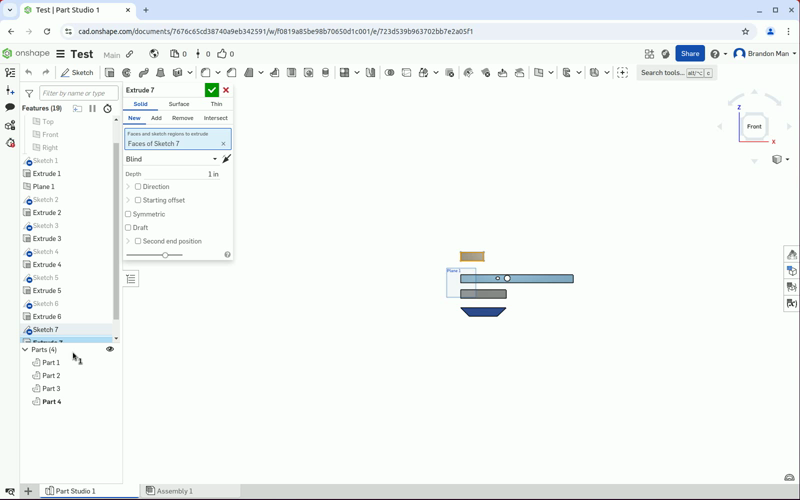
mouse_move(143, 106)
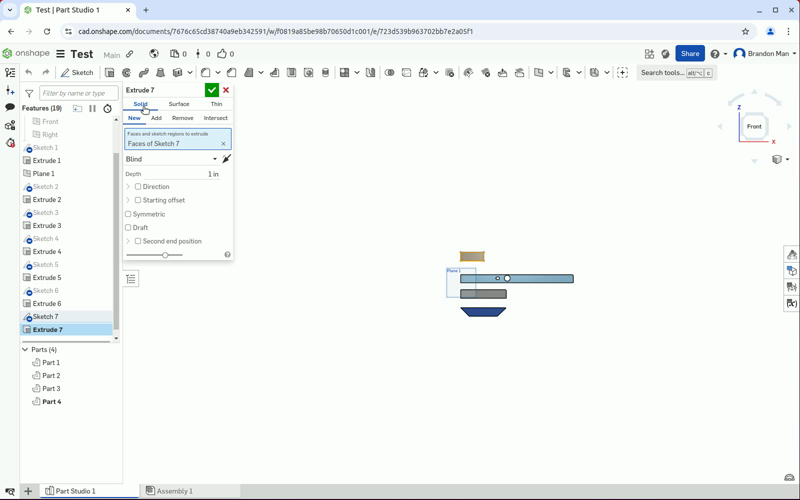
click(143, 106)
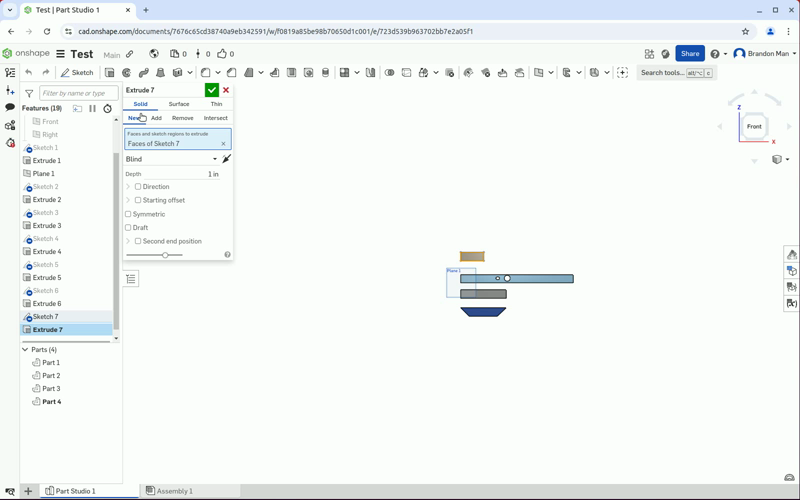
mouse_move(137, 120)
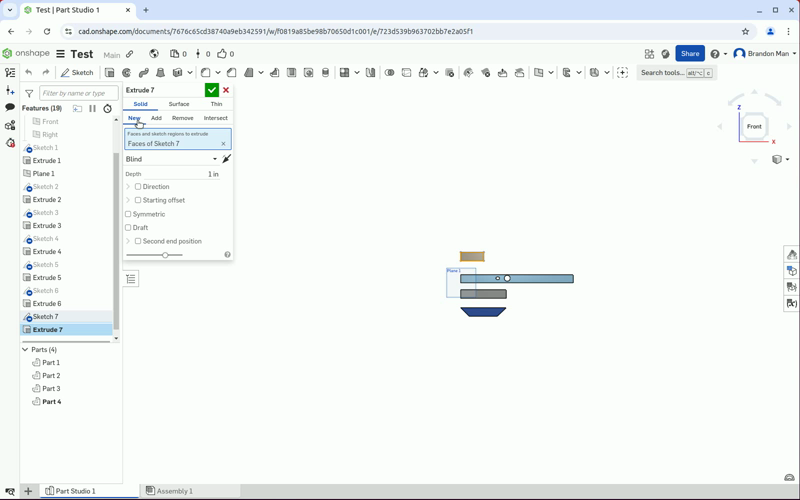
click(137, 120)
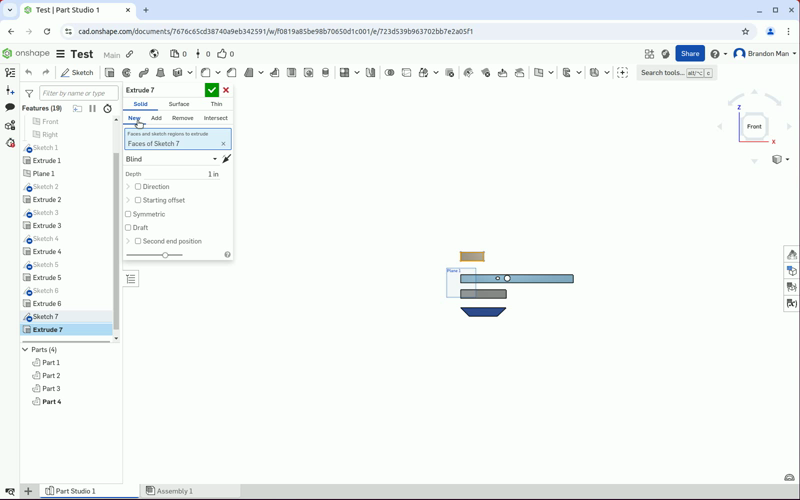
key(tab, 4)
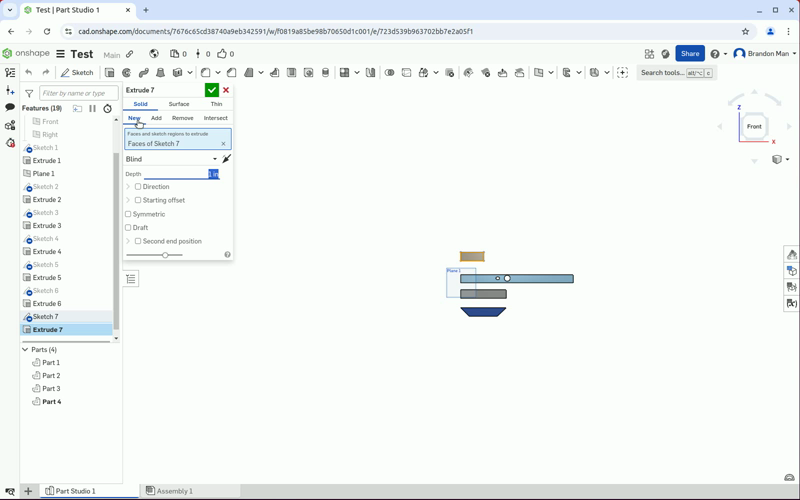
text(1.685)
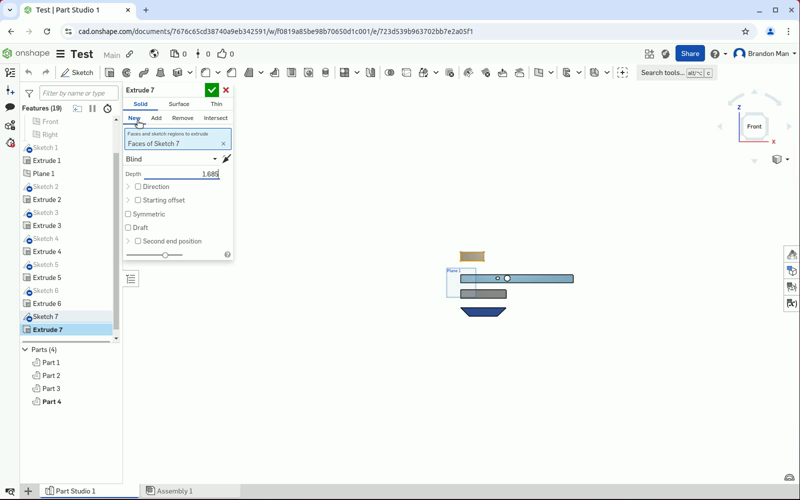
key(enter)
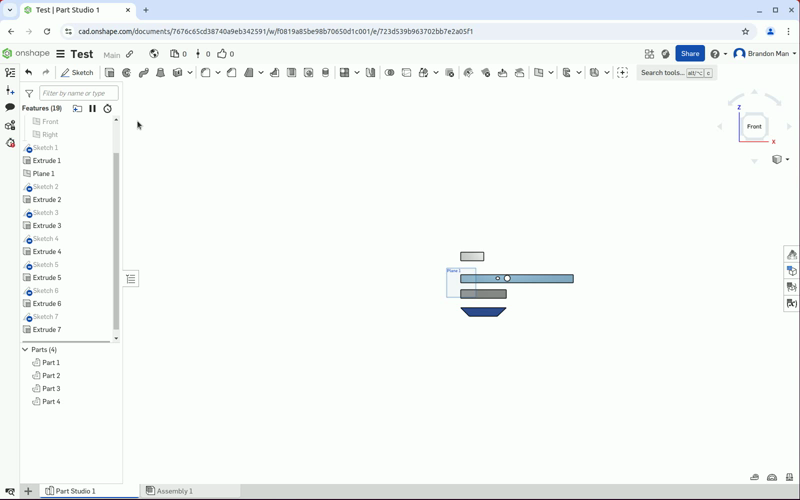
key(shift+h)
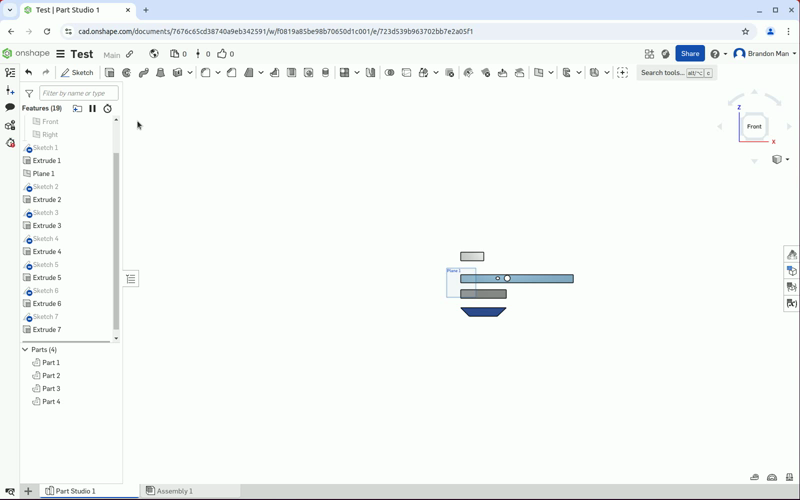
key(shift+h)
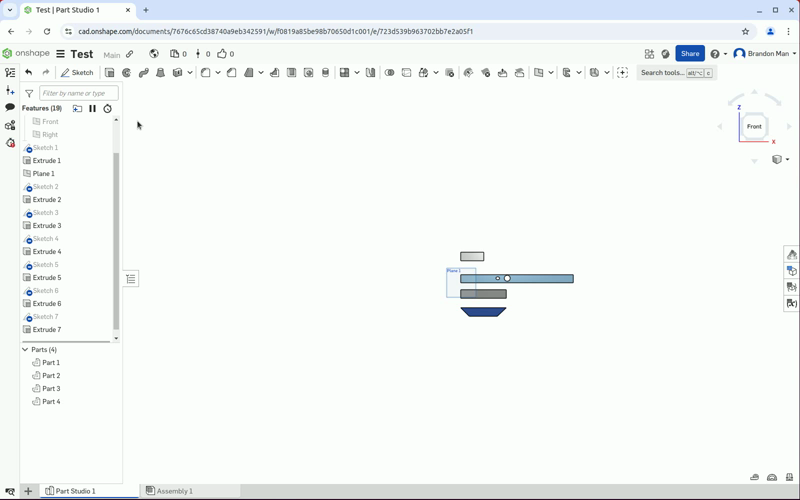
mouse_move(69, 150)
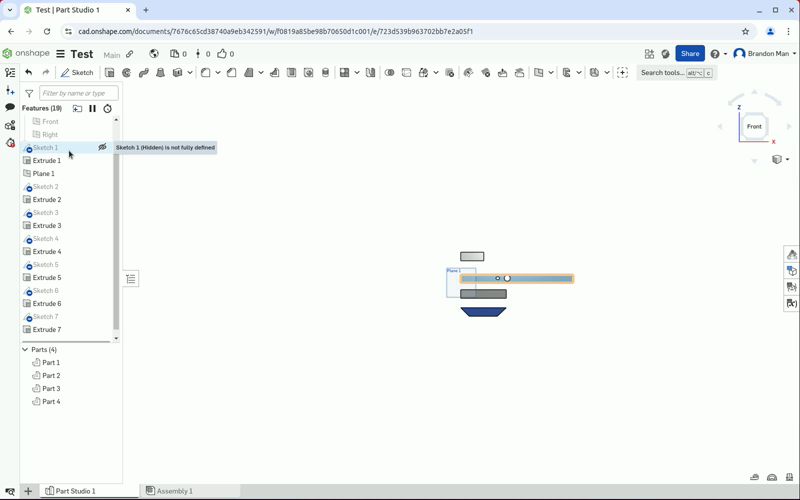
click(69, 150)
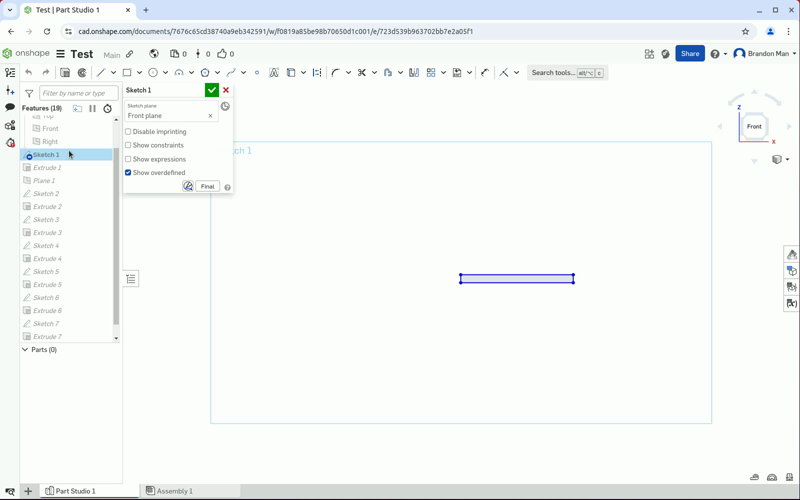
mouse_move(229, 92)
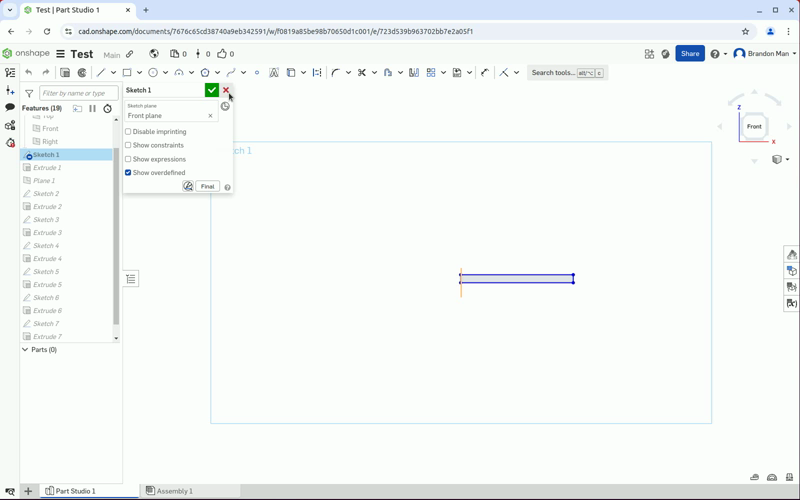
click(229, 92)
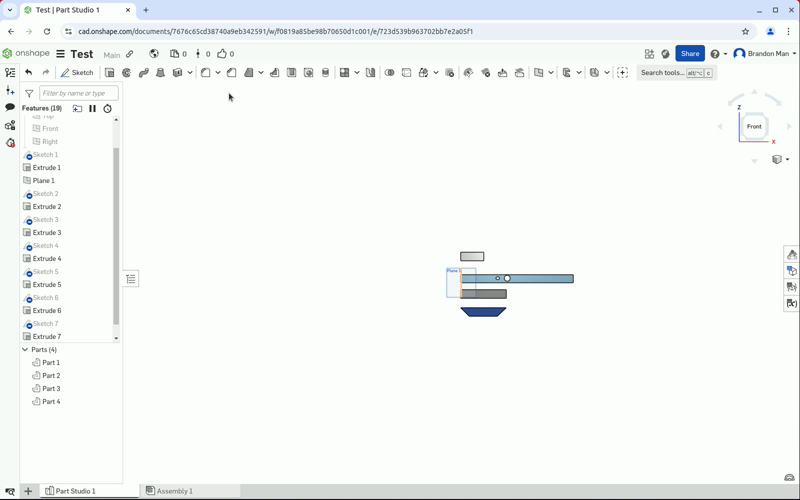
mouse_move(73, 352)
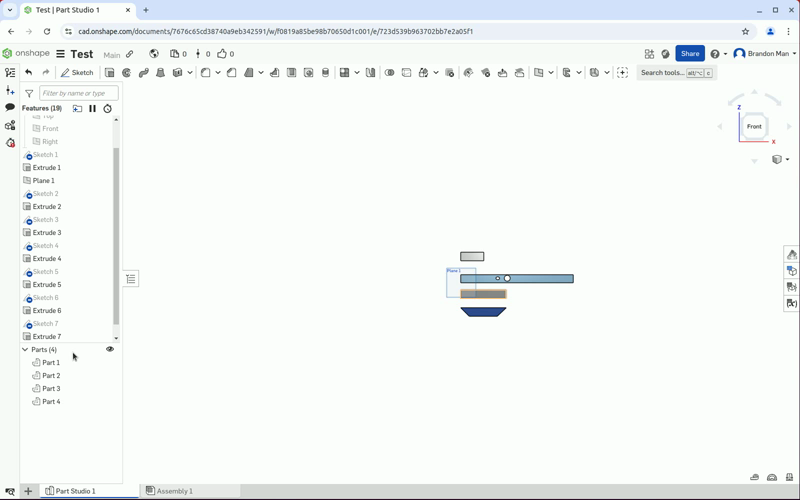
key(y)
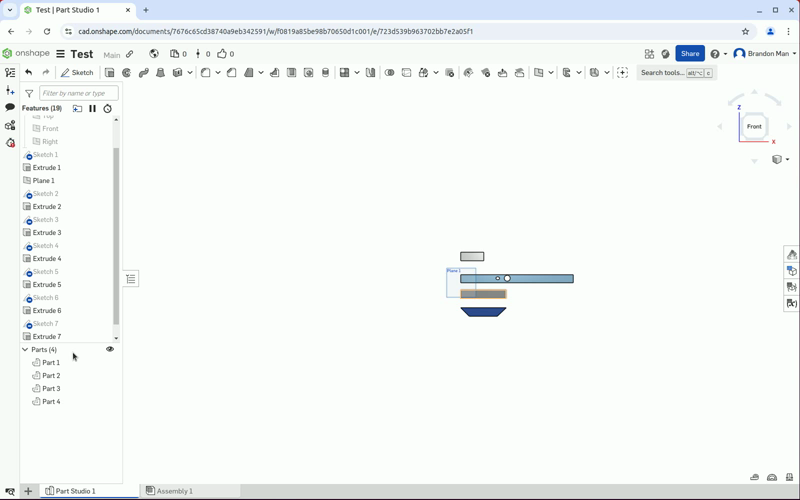
key(shift+p)
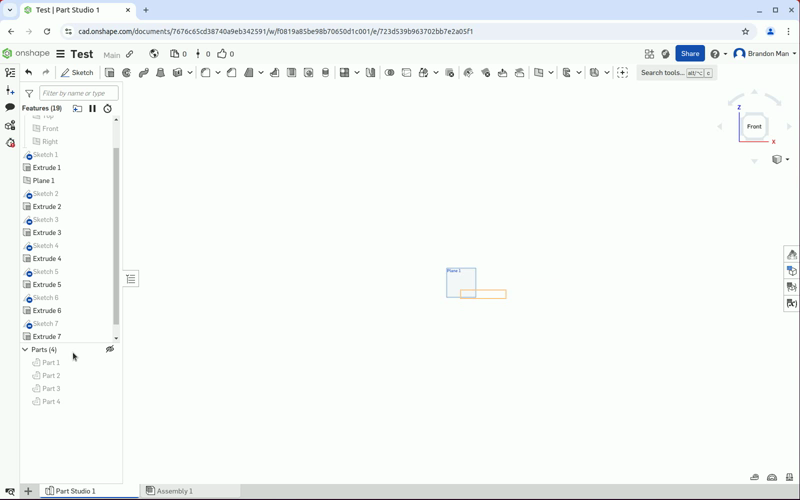
key(space)
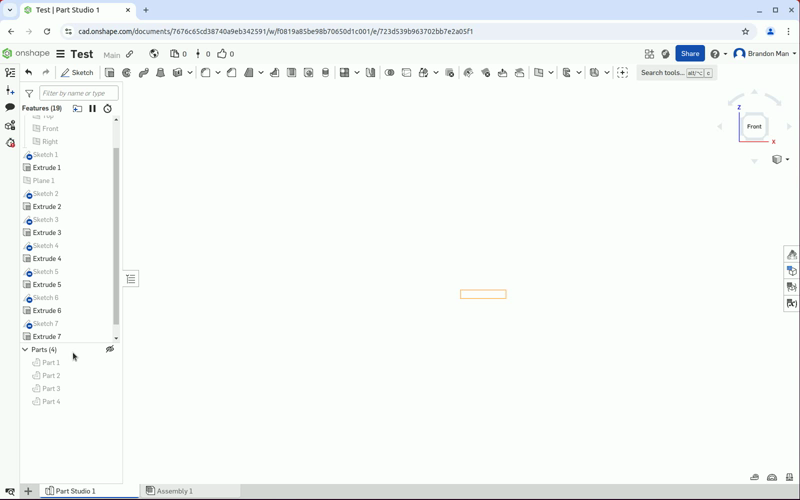
key_down(shift)
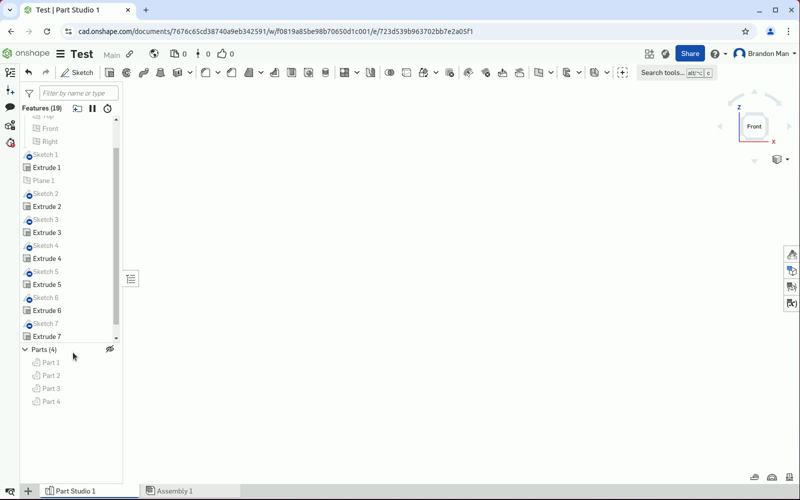
key(left)
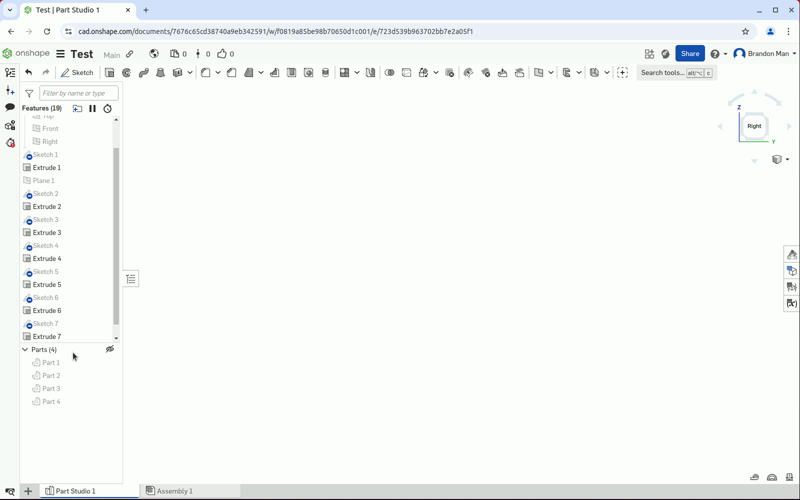
key_up(shift)
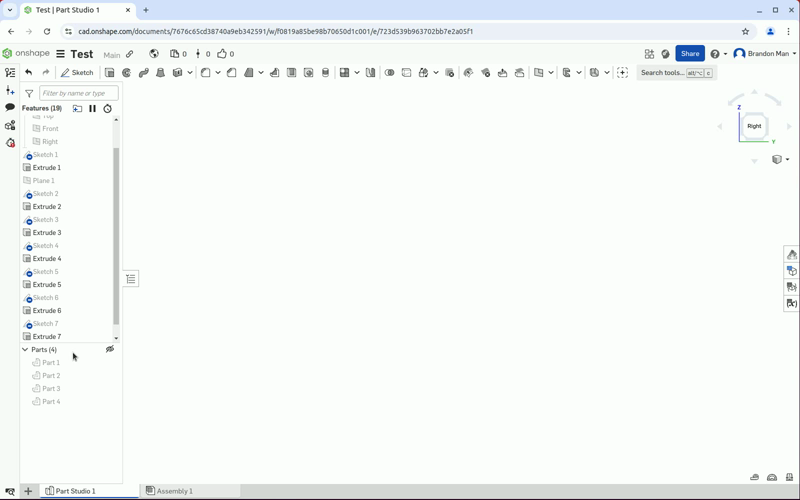
mouse_move(73, 352)
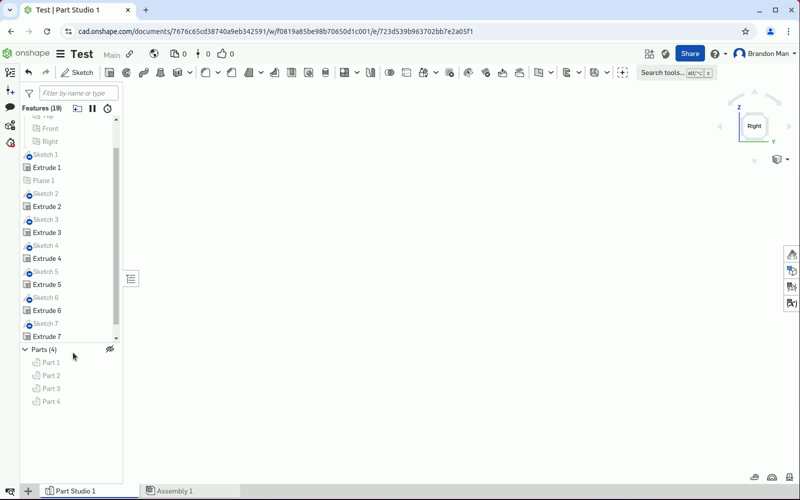
key(shift+y)
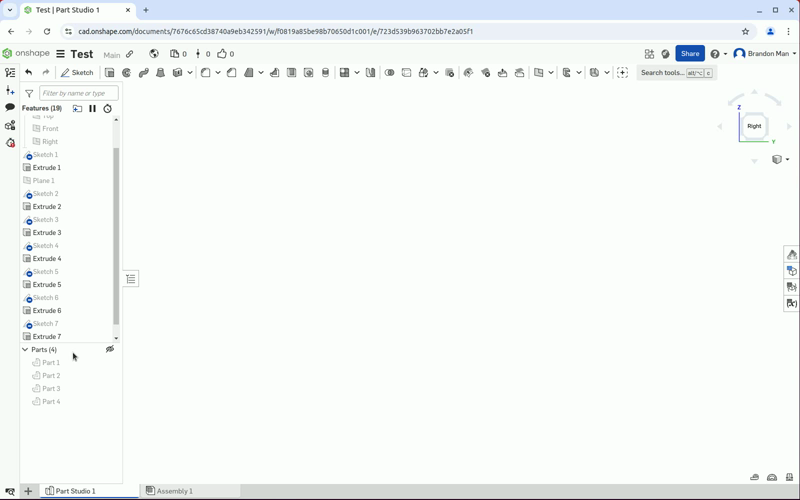
key(shift+s)
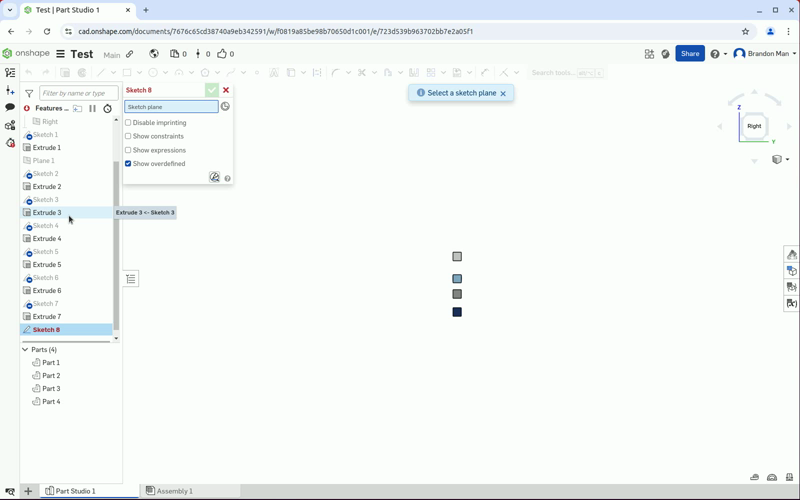
scroll(3)
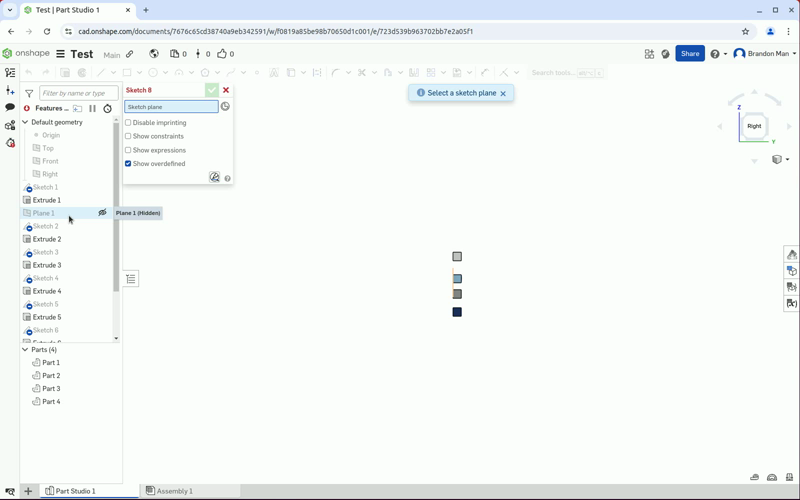
mouse_move(69, 176)
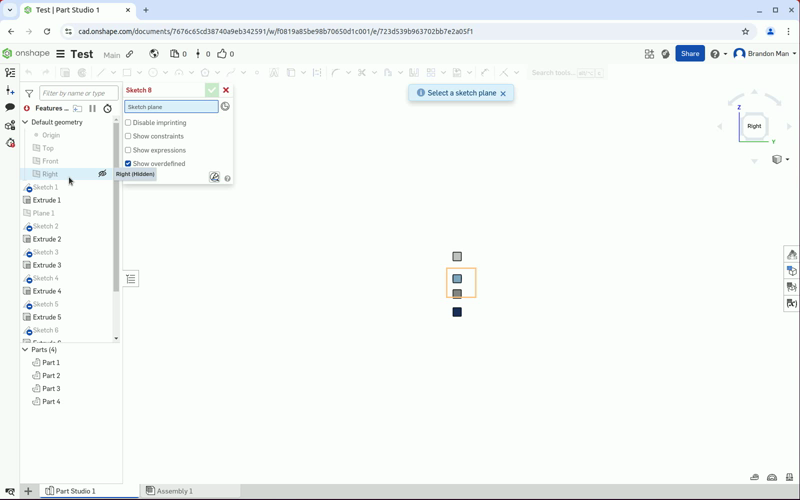
click(69, 176)
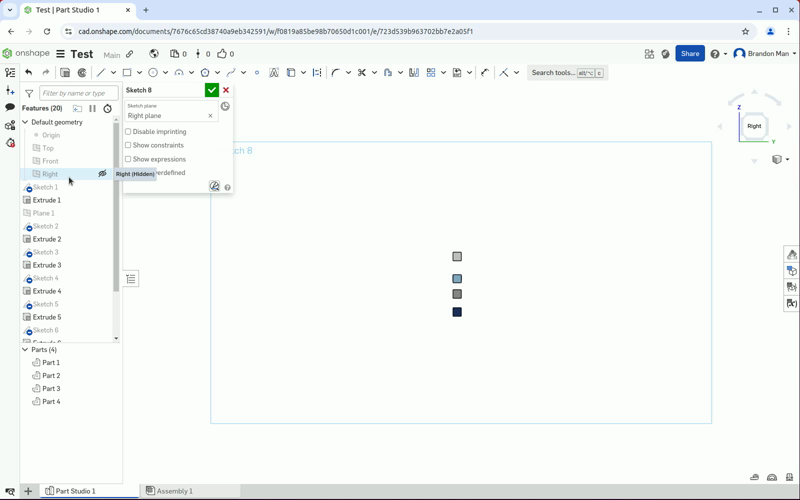
mouse_move(73, 352)
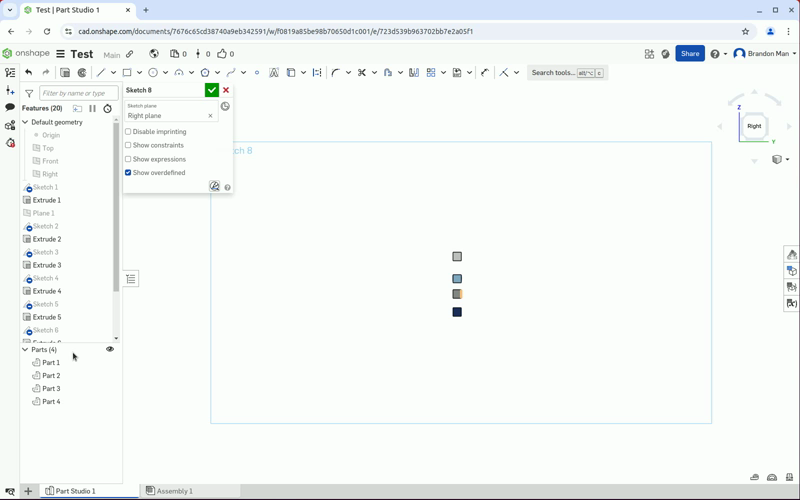
key(y)
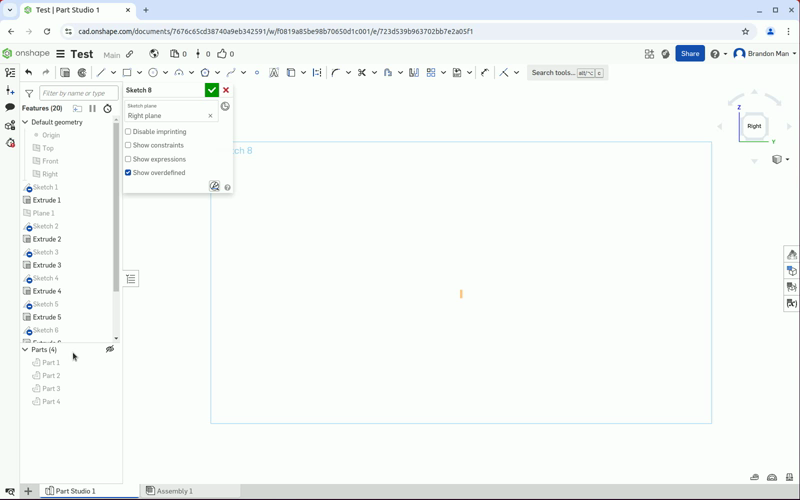
key(l)
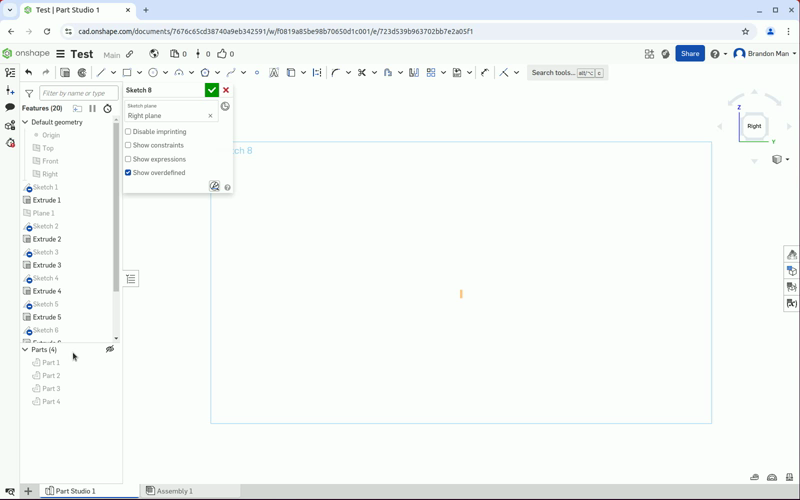
key_down(shift)
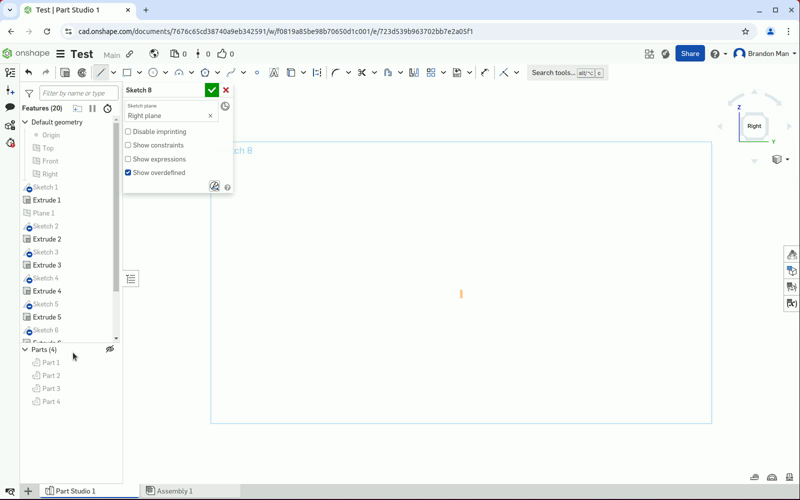
mouse_move(470, 282)
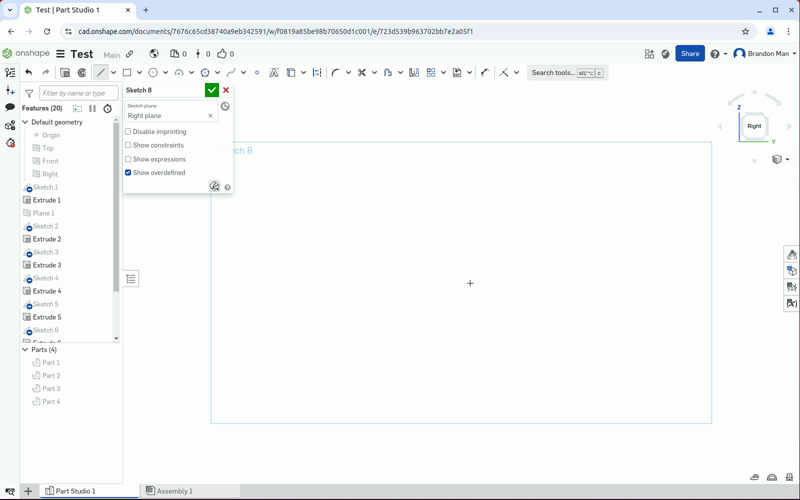
click(470, 282)
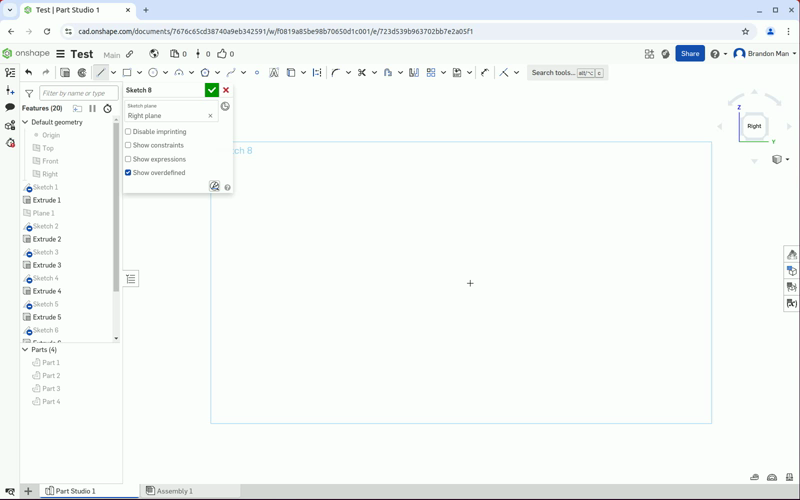
key_up(shift)
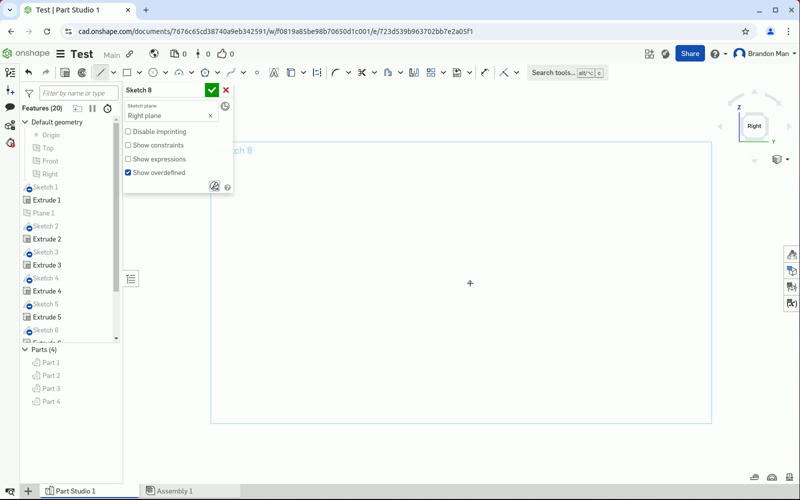
key_down(shift)
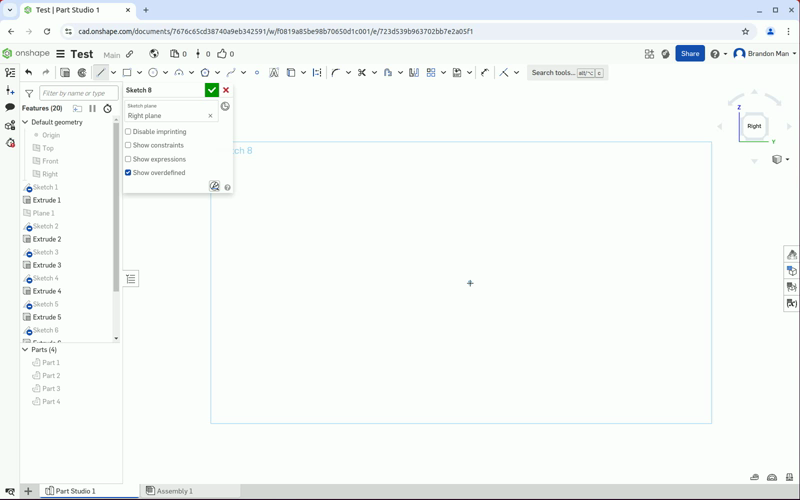
mouse_move(500, 282)
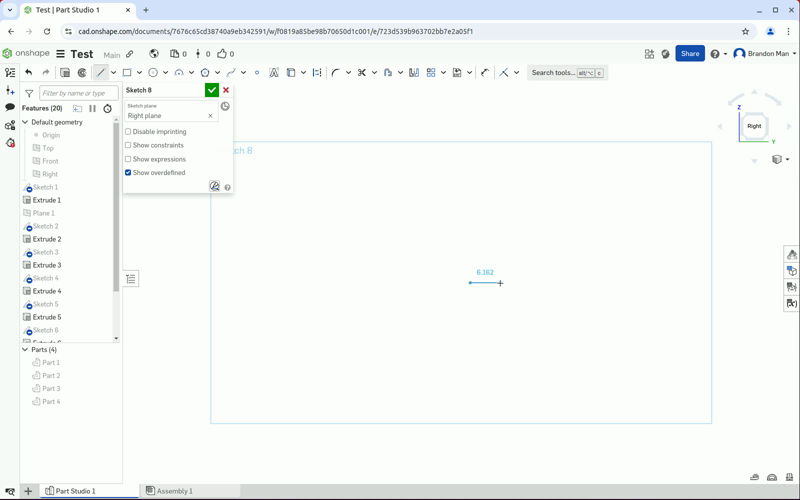
mouse_move(479, 282)
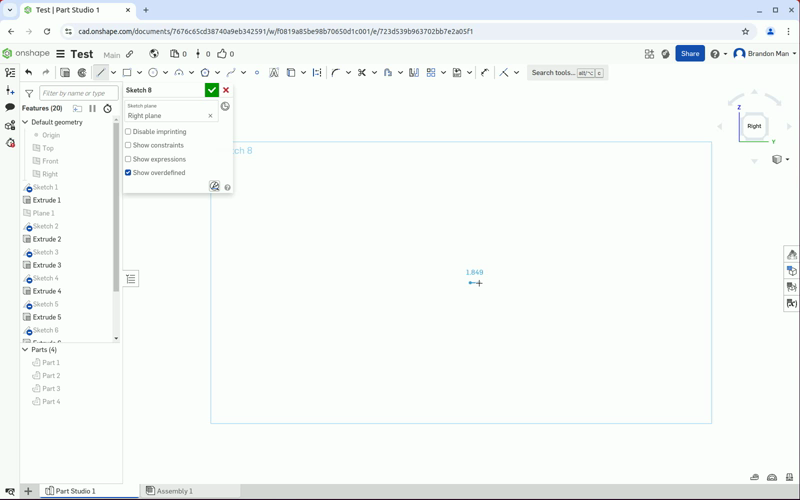
click(479, 282)
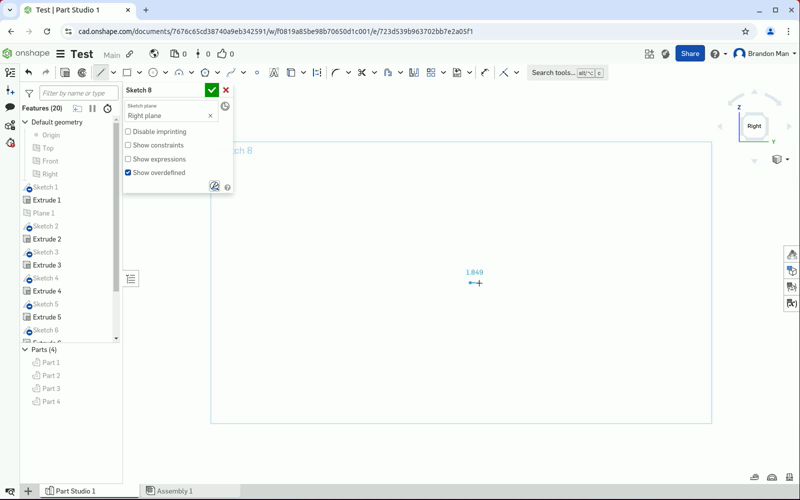
key_up(shift)
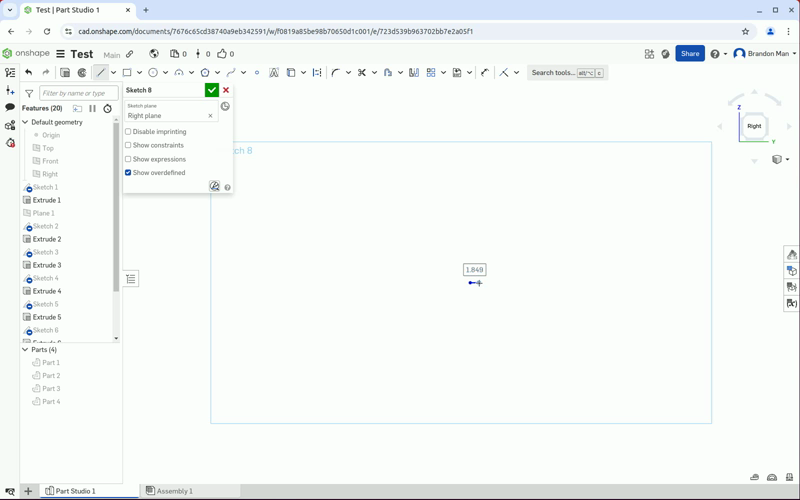
key_down(shift)
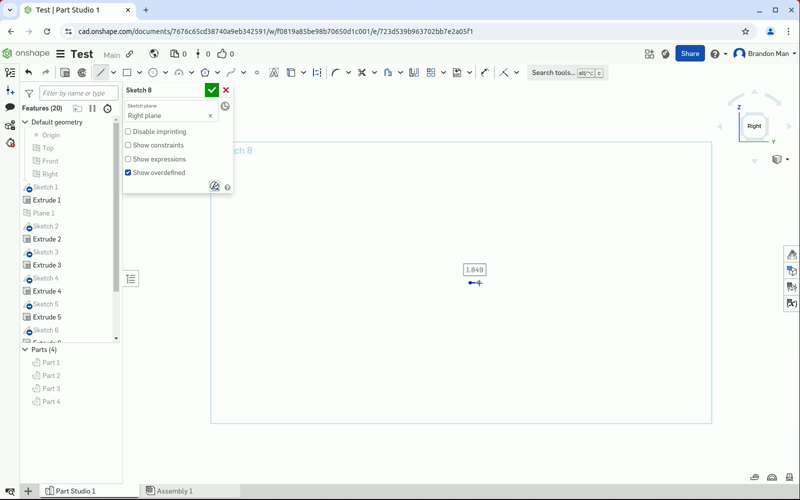
mouse_move(509, 282)
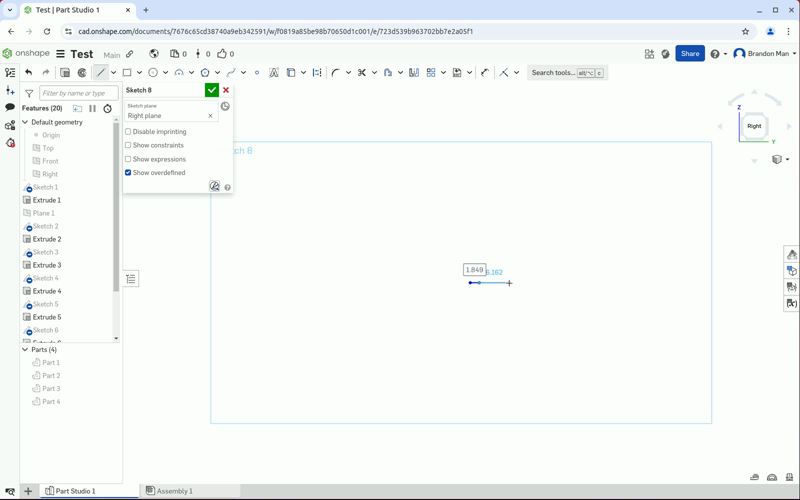
mouse_move(479, 273)
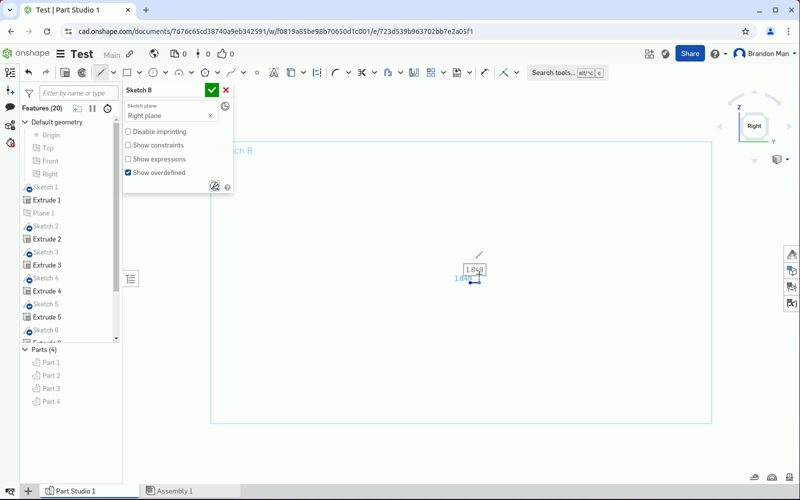
click(479, 273)
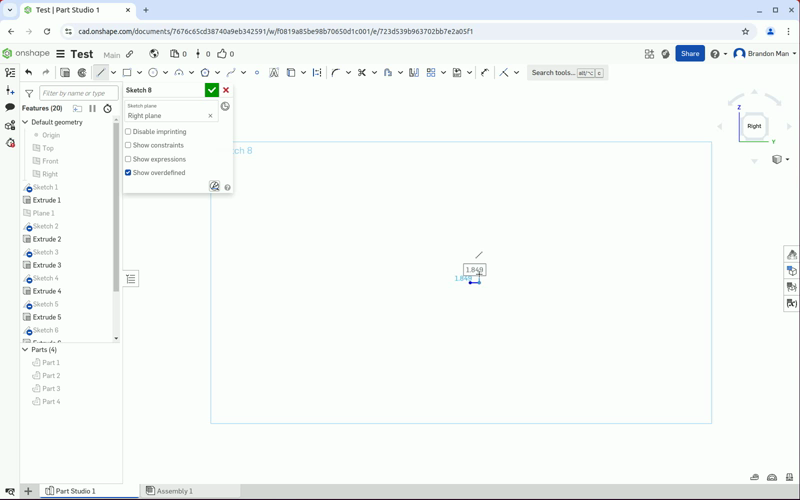
key_up(shift)
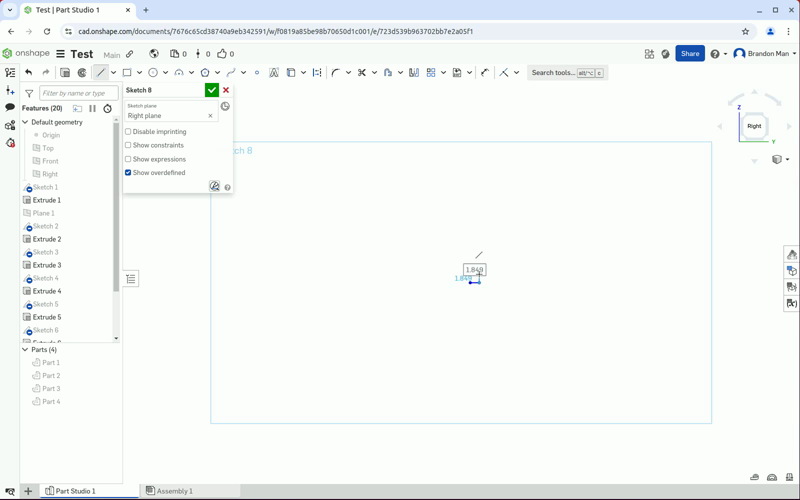
key_down(shift)
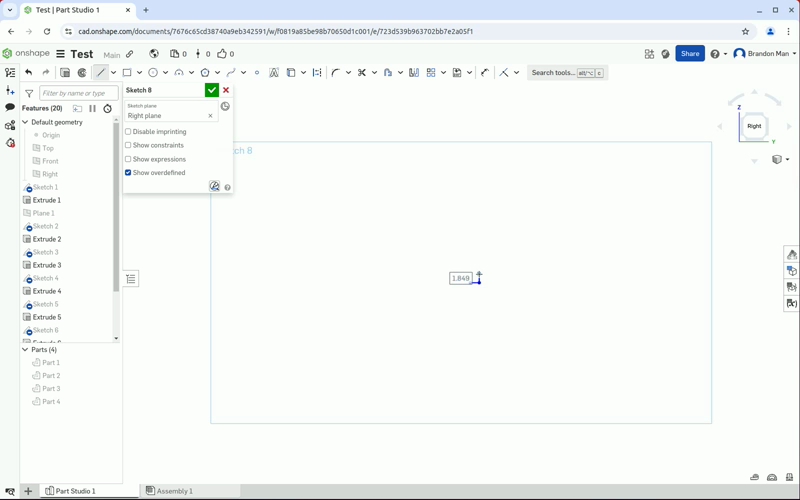
mouse_move(509, 273)
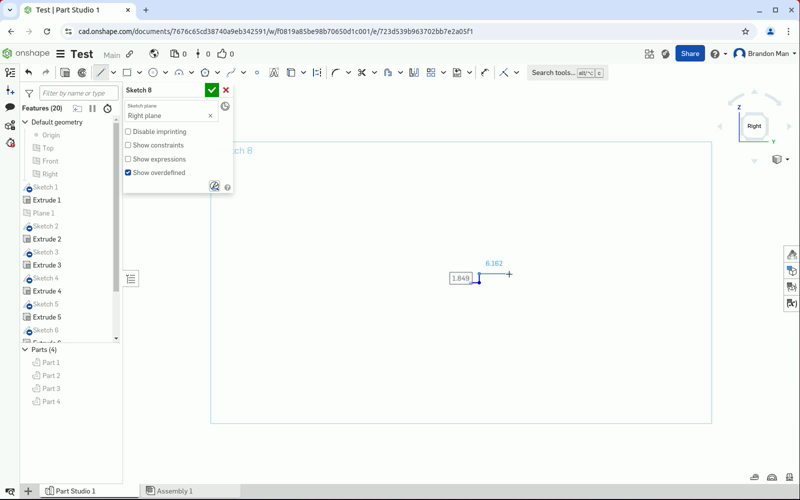
mouse_move(470, 273)
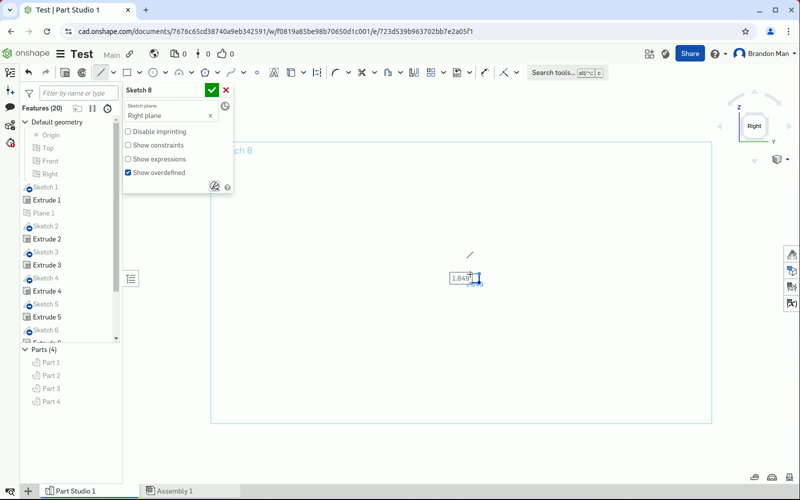
click(470, 273)
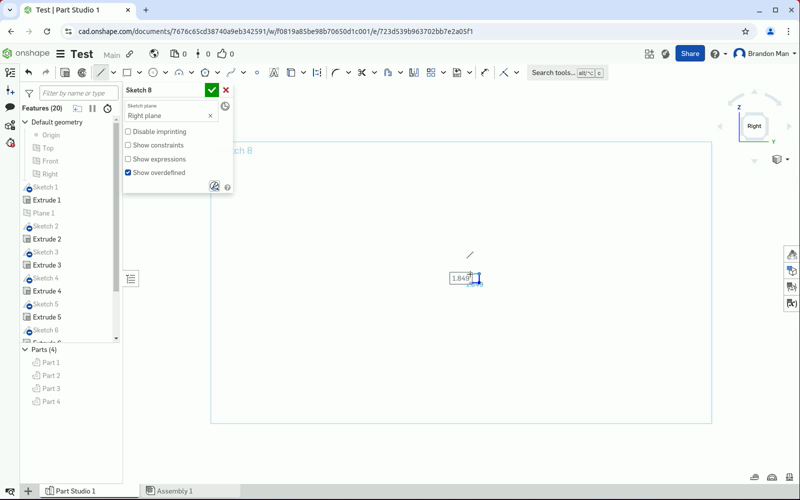
key_up(shift)
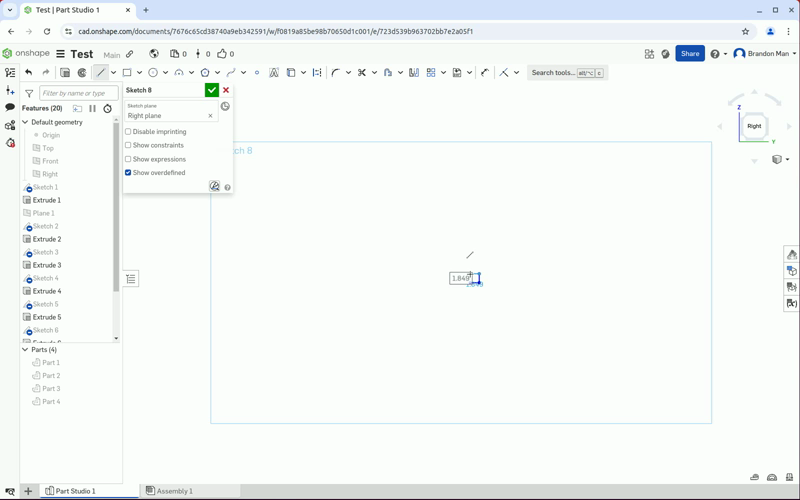
mouse_move(500, 273)
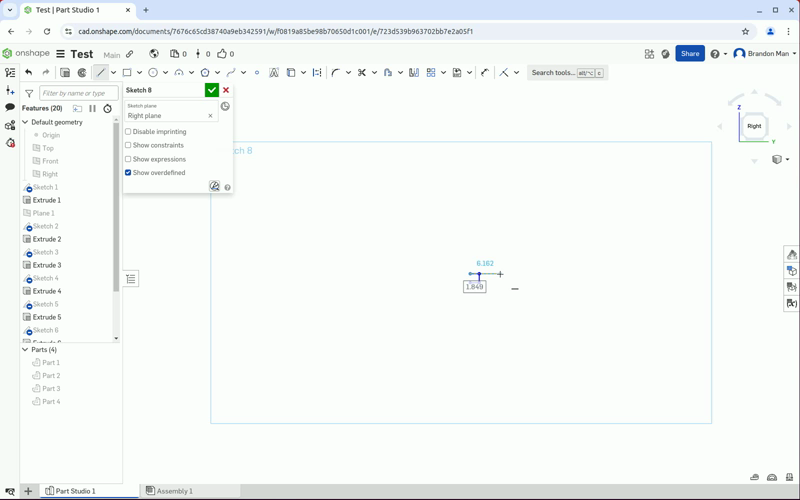
key_down(shift)
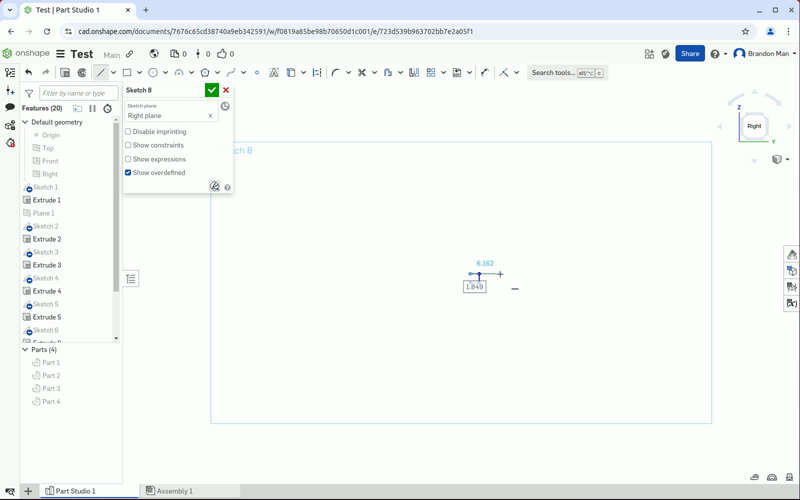
mouse_move(470, 282)
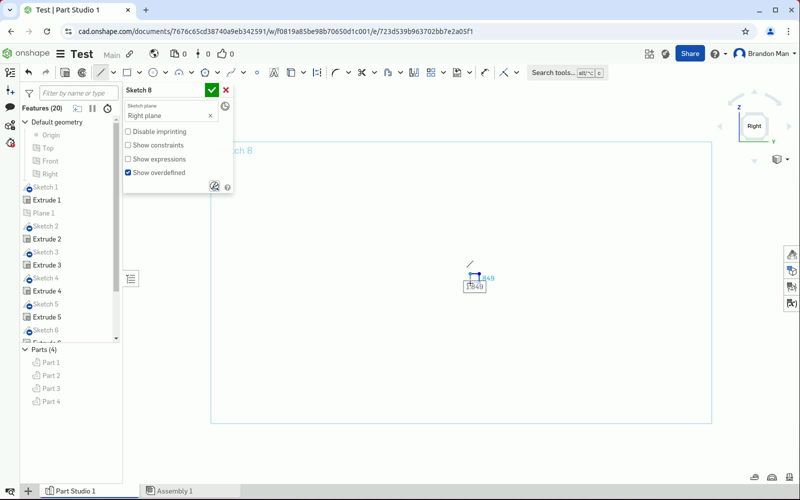
key_up(shift)
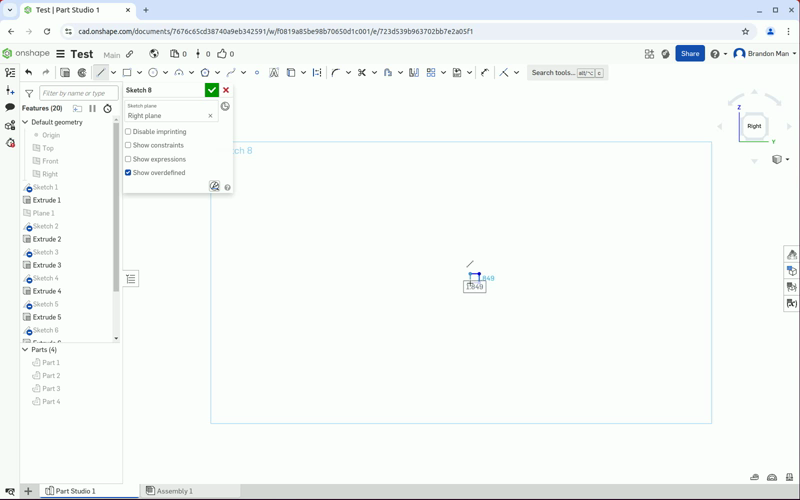
click(470, 282)
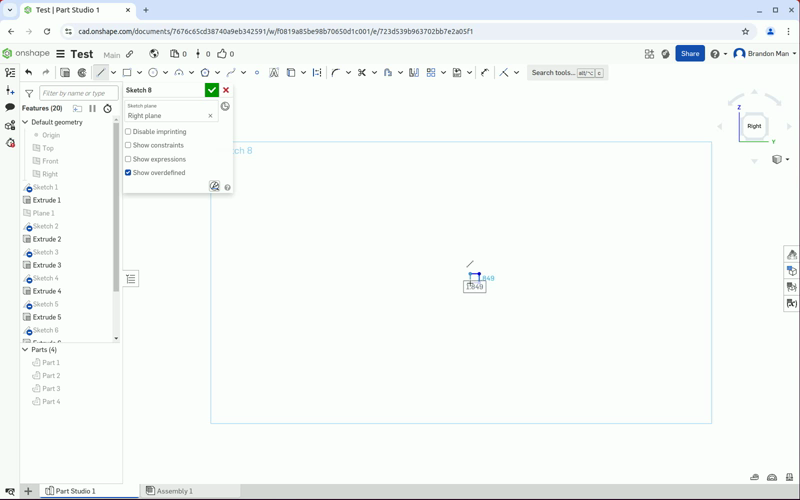
key(esc)
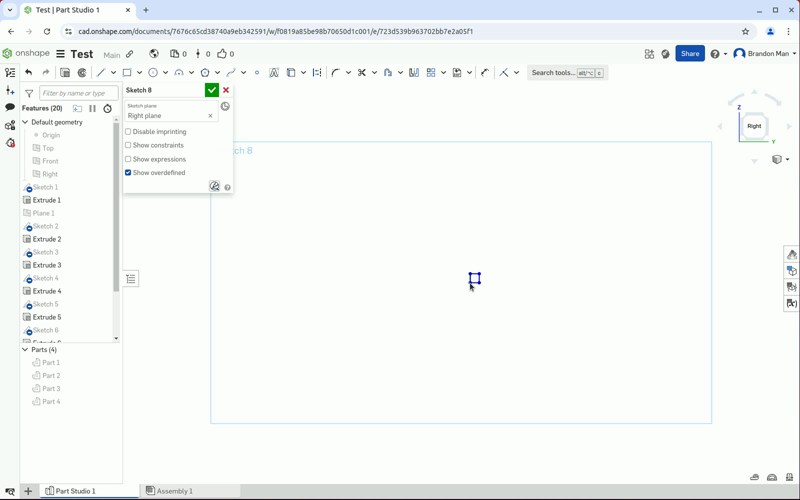
mouse_move(472, 281)
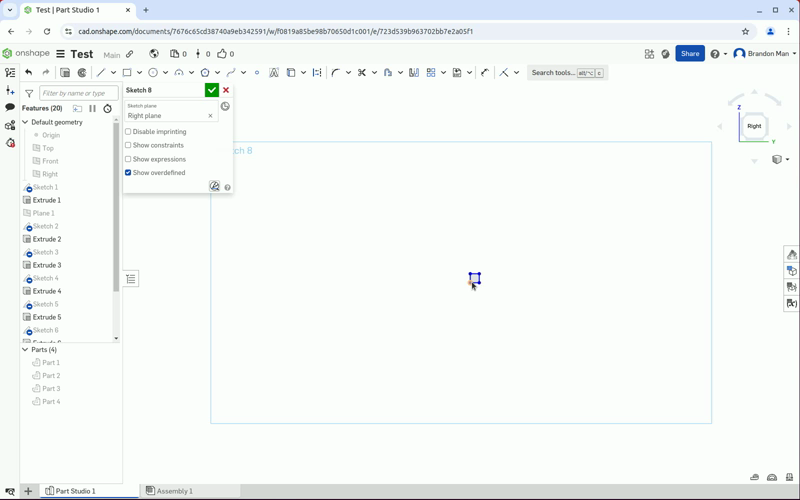
scroll(6)
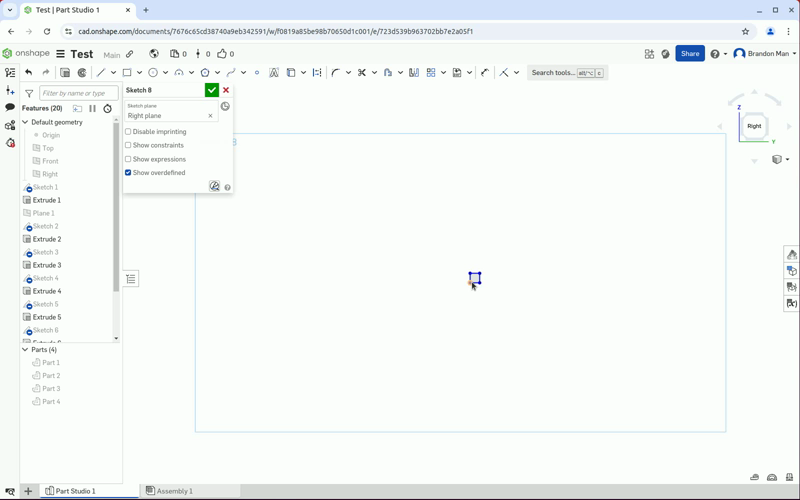
scroll(6)
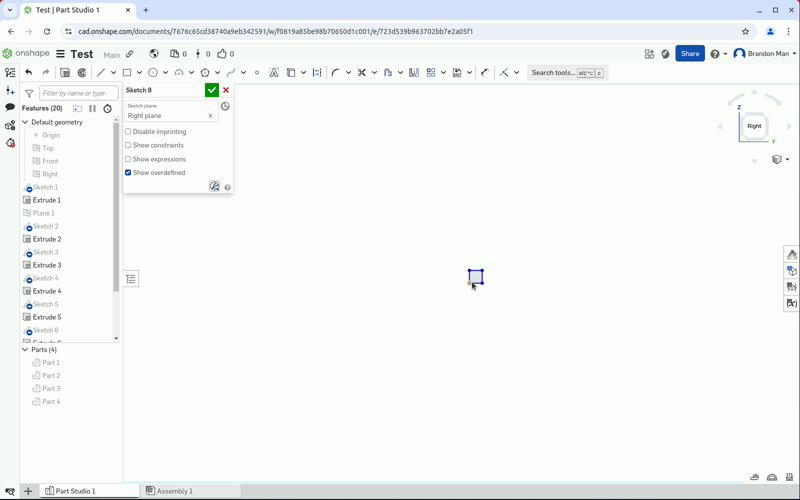
scroll(6)
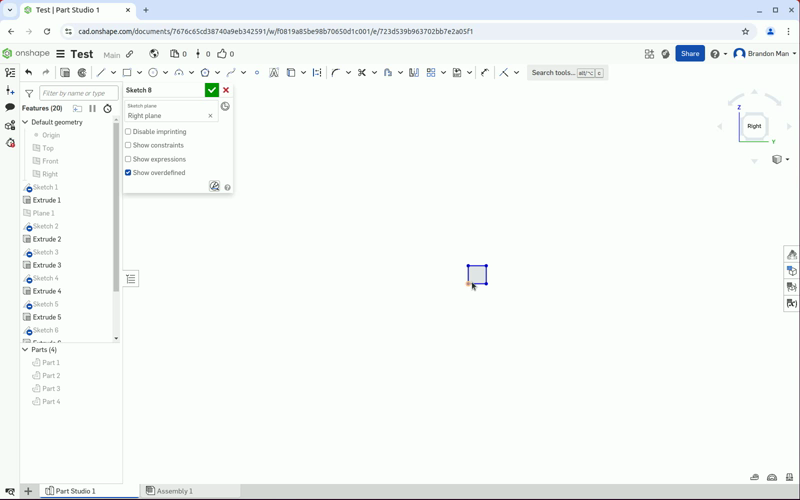
scroll(6)
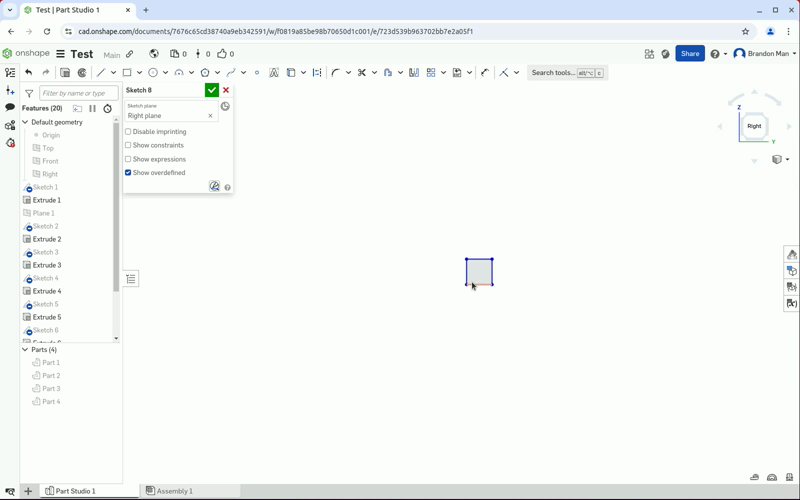
scroll(6)
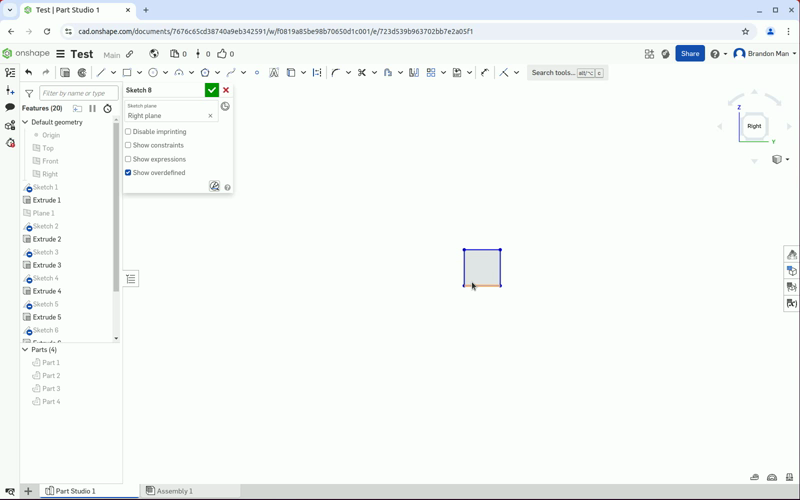
scroll(6)
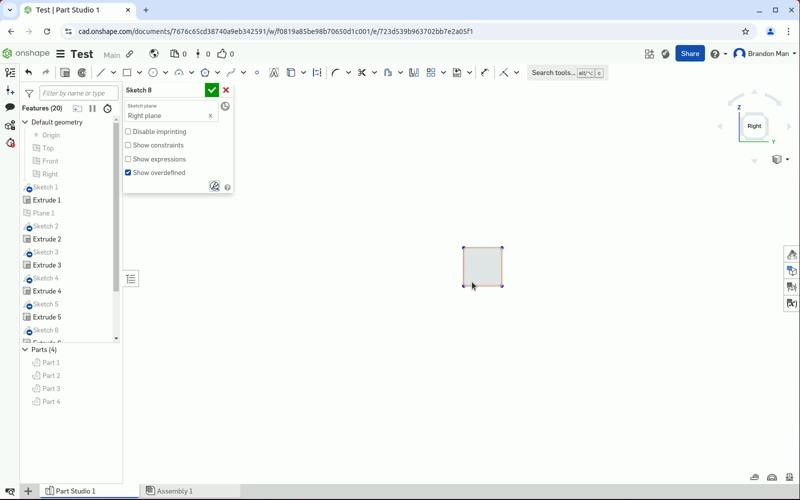
scroll(6)
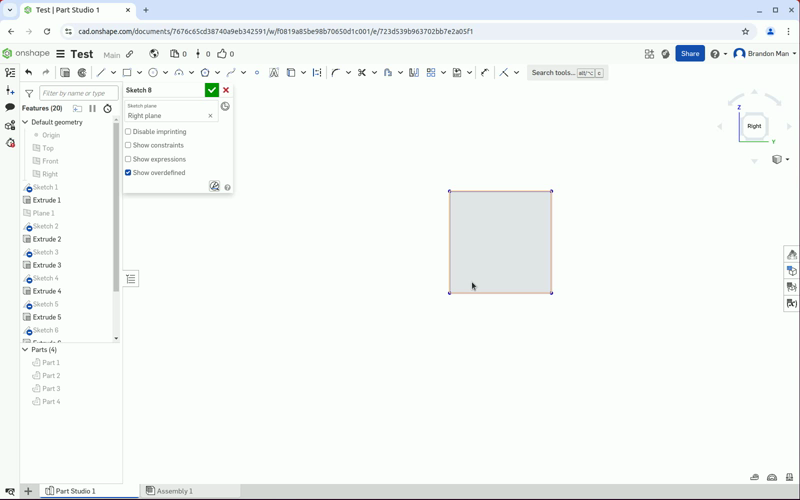
click(472, 281)
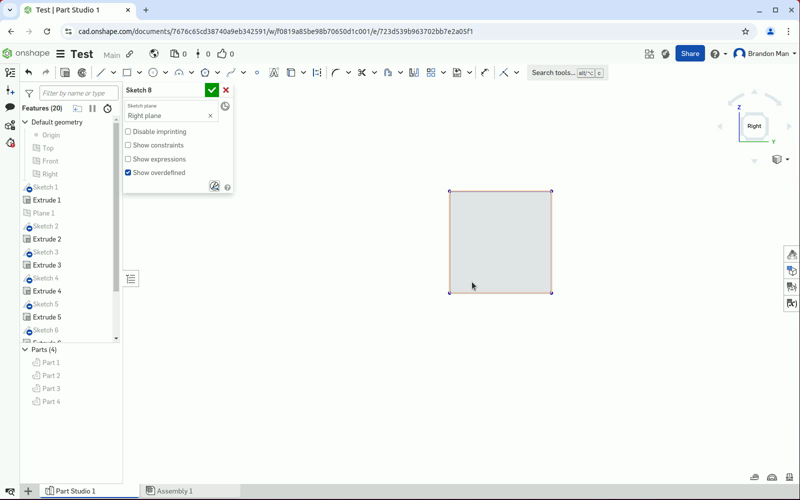
scroll(-6)
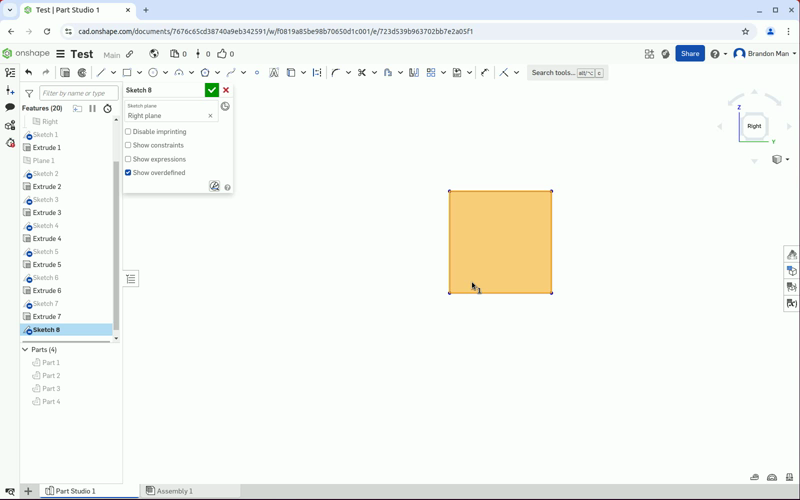
scroll(-6)
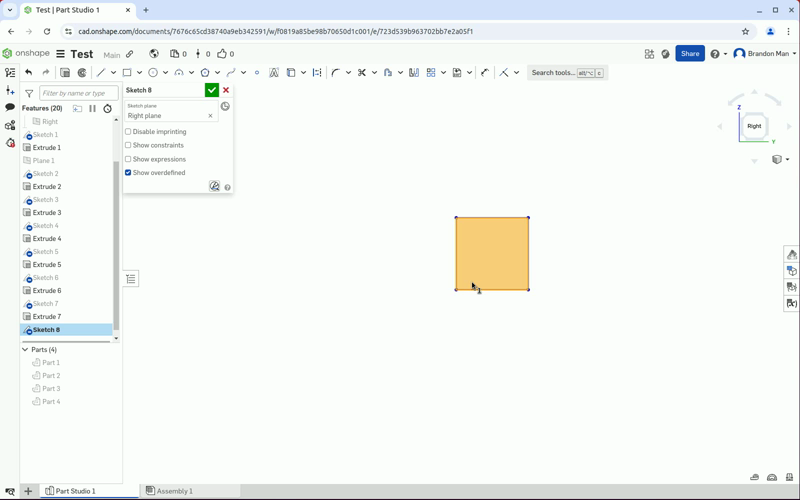
scroll(-6)
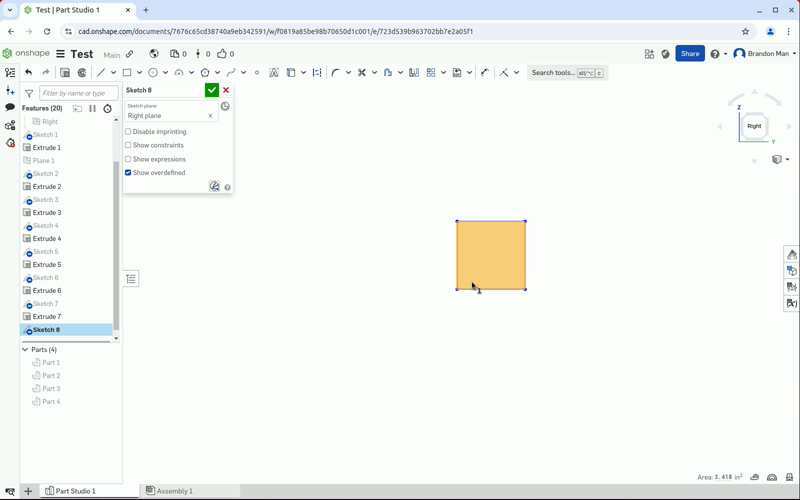
scroll(-6)
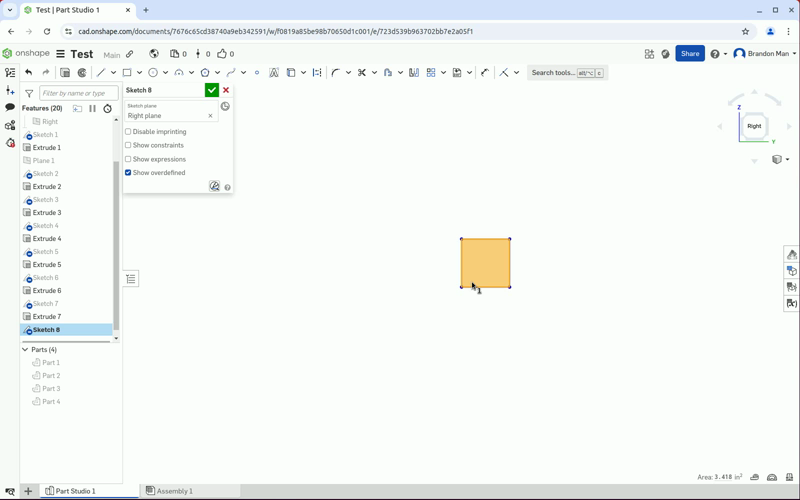
scroll(-6)
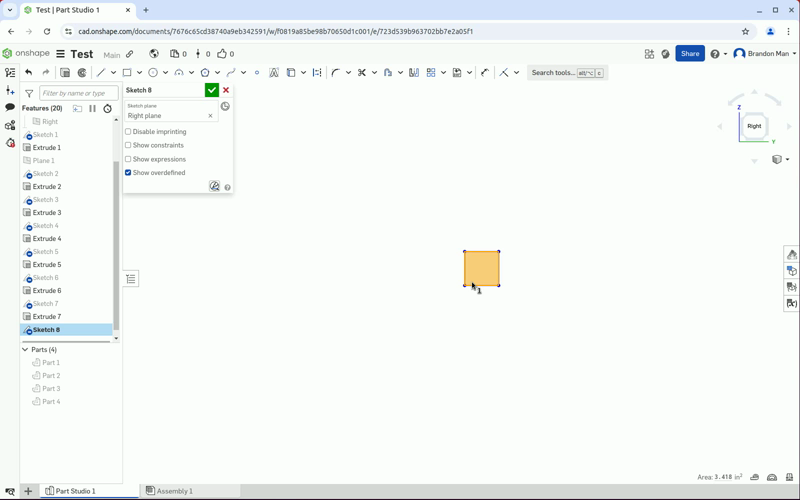
scroll(-6)
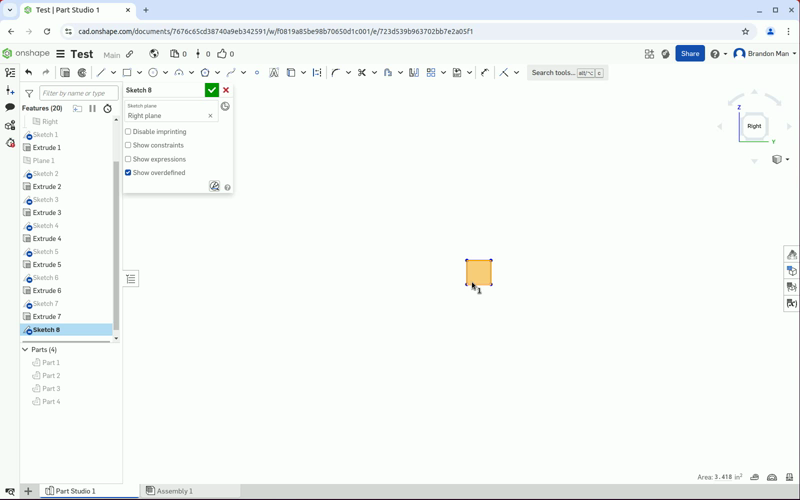
scroll(-6)
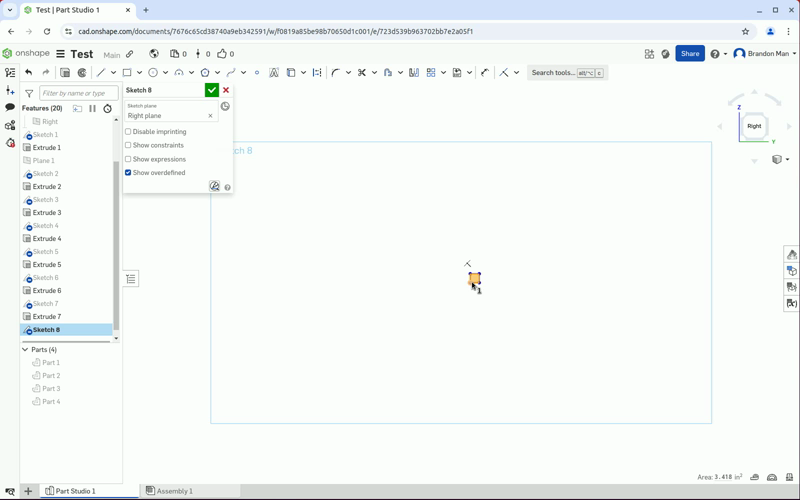
mouse_move(73, 352)
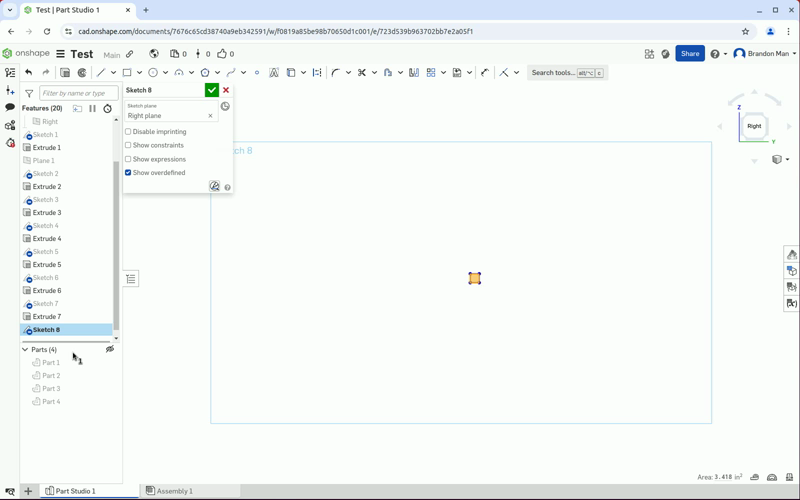
key(shift+y)
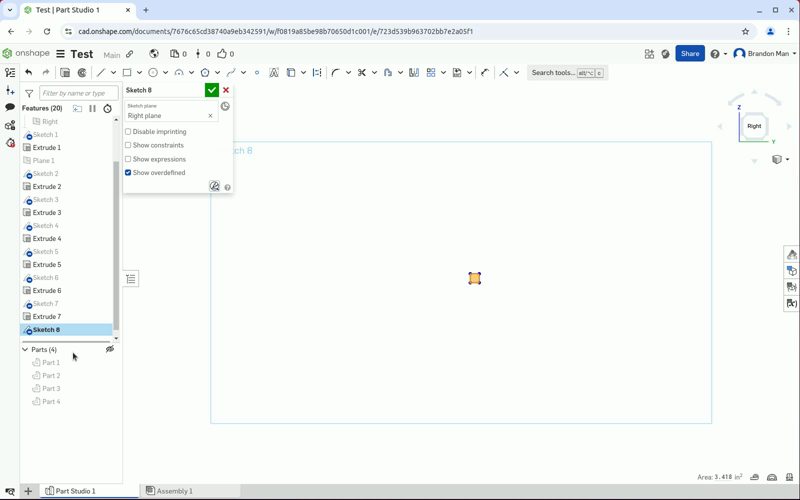
key(shift+e)
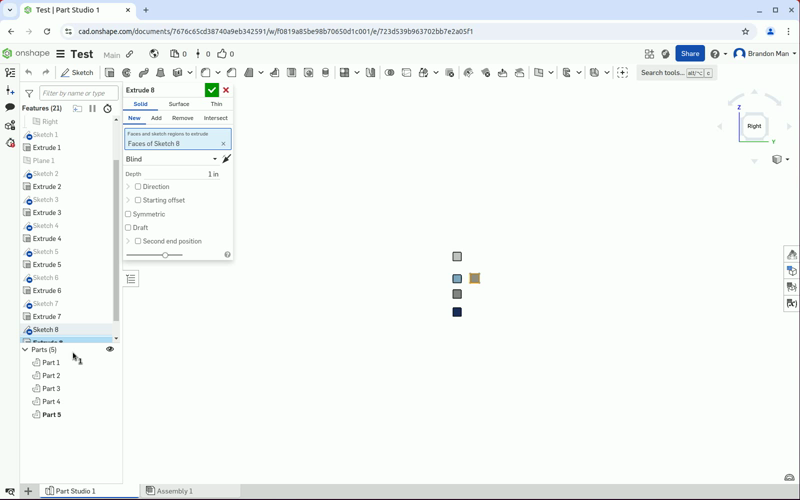
mouse_move(143, 106)
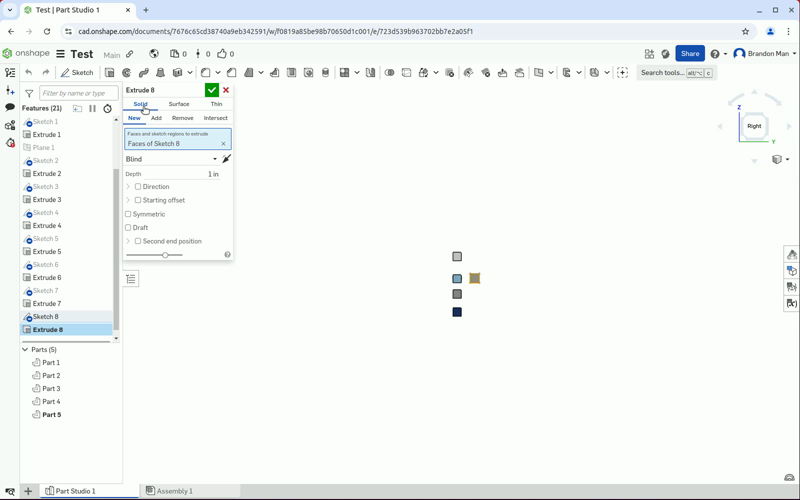
click(143, 106)
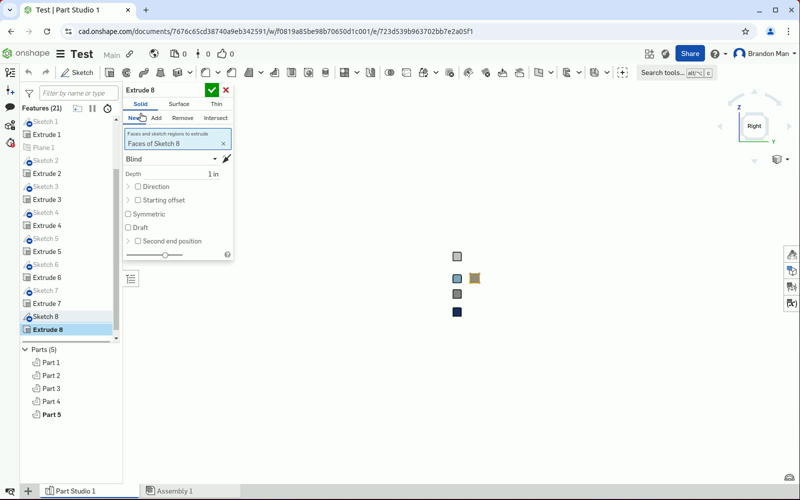
mouse_move(137, 120)
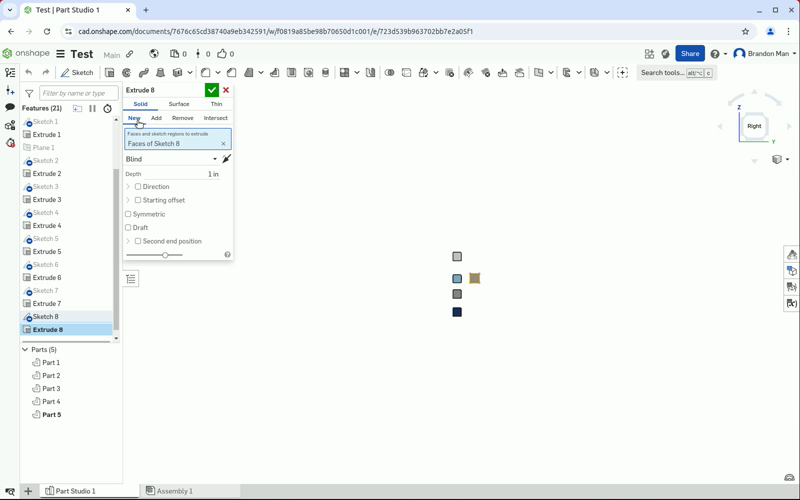
click(137, 120)
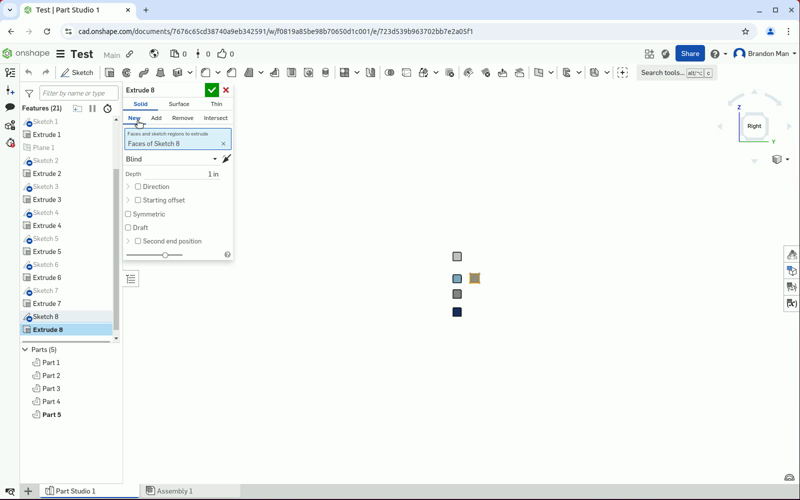
key(tab, 4)
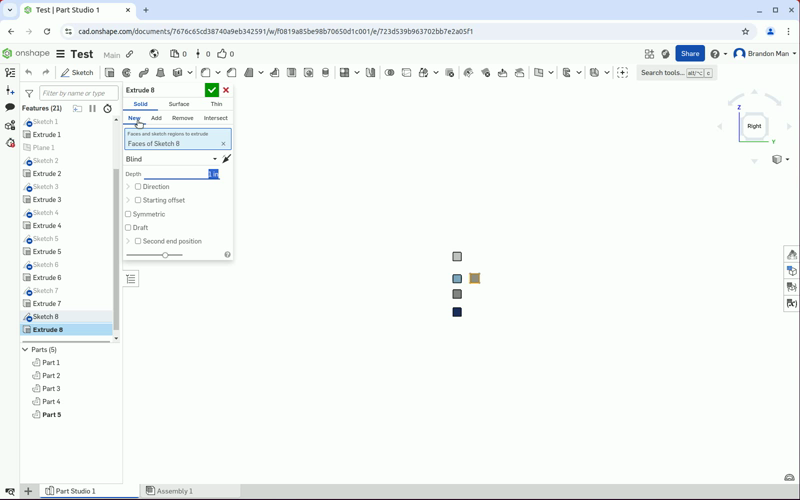
text(12.758)
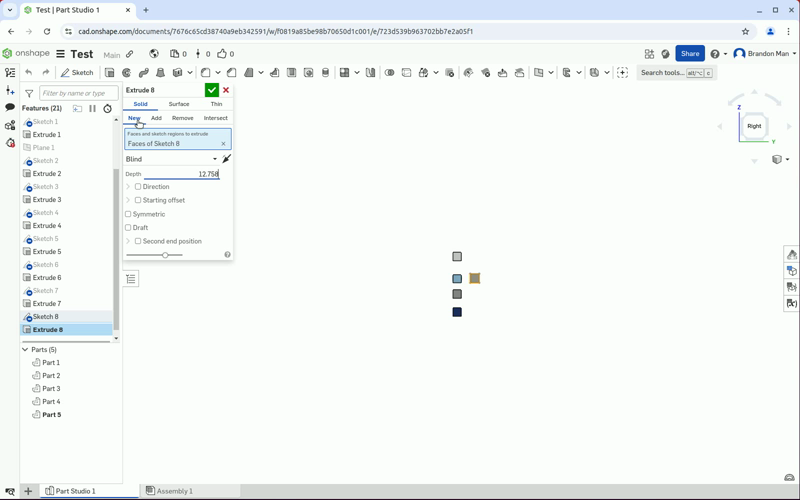
key(enter)
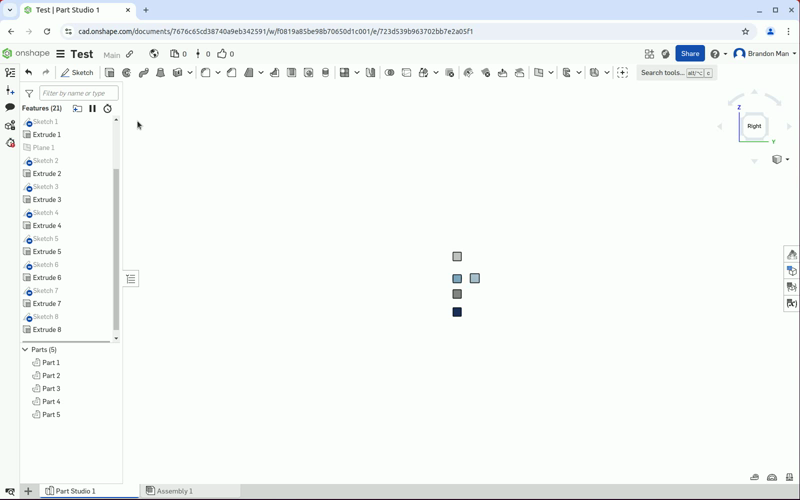
key(shift+h)
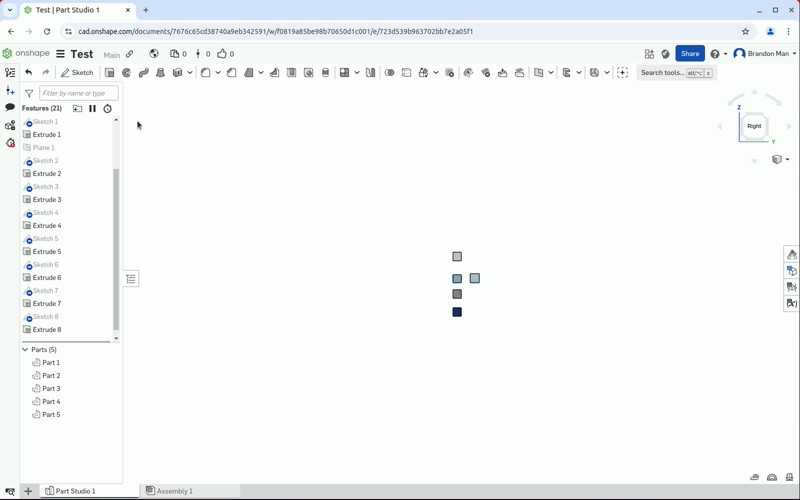
key(shift+h)
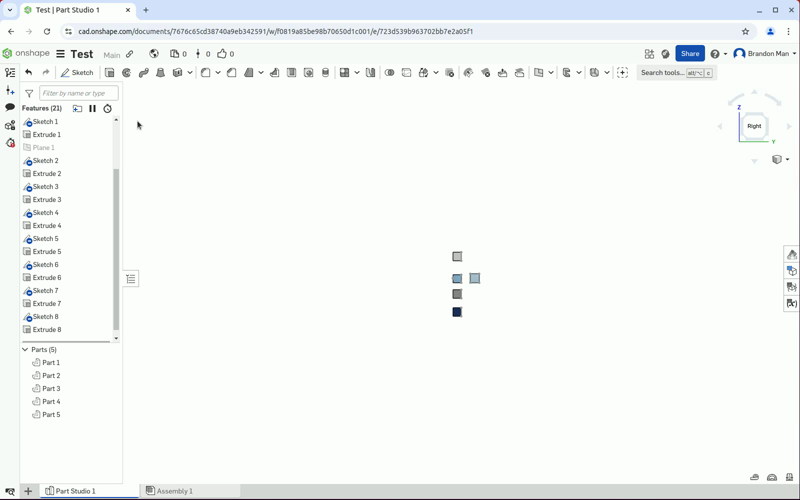
key(shift+7)
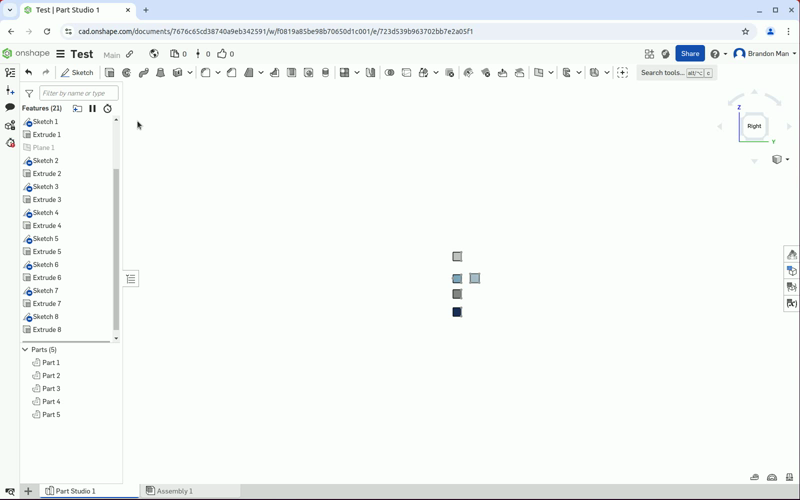
key(right, 2)
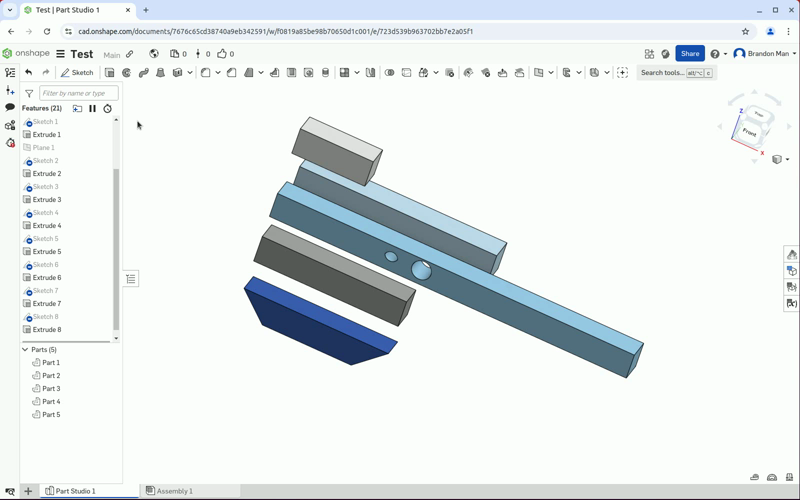
key(down, 2)
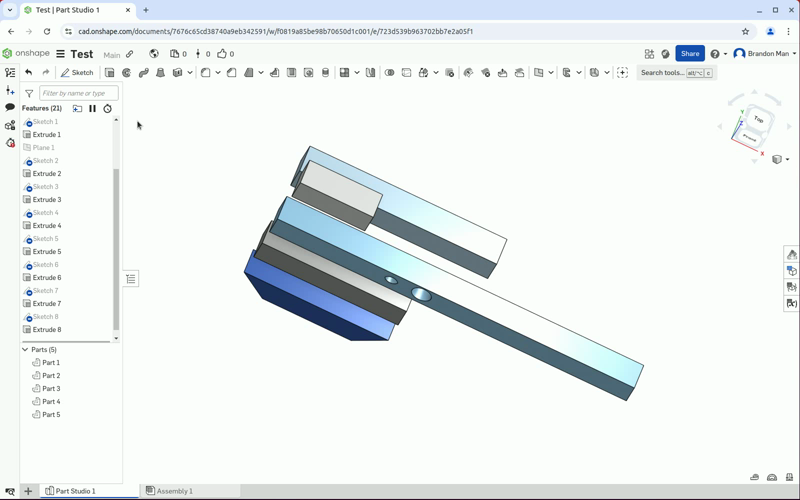
key(up, 2)
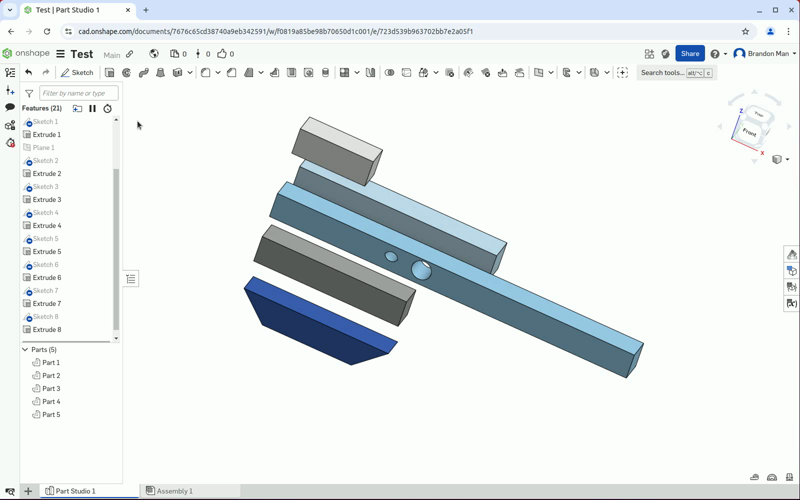
key(left, 2)
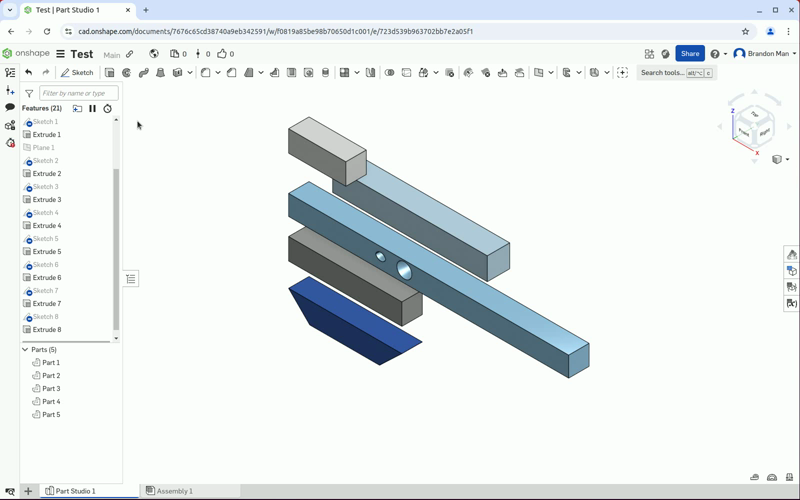
mouse_move(69, 124)
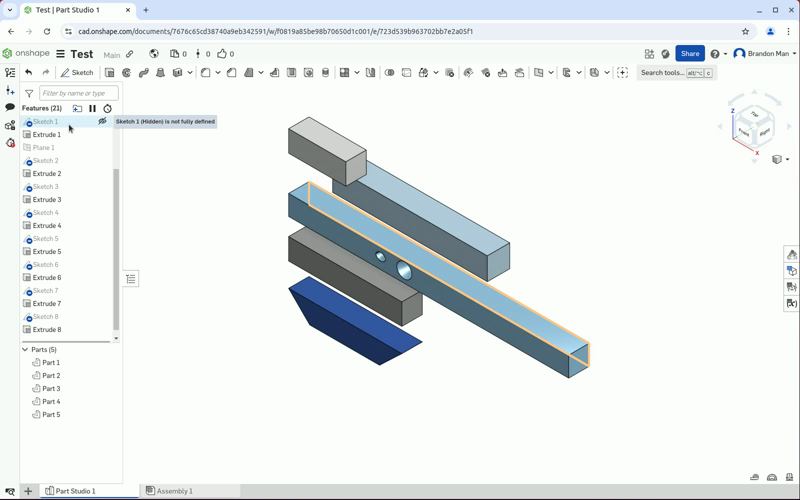
click(69, 124)